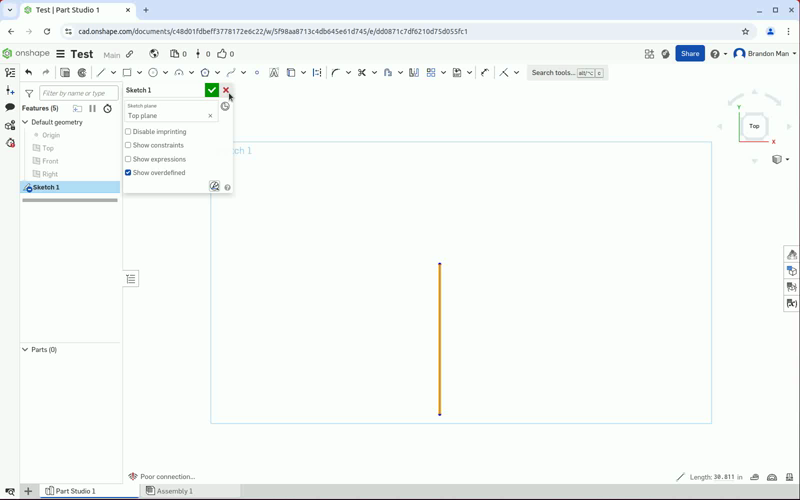
key(shift+h)
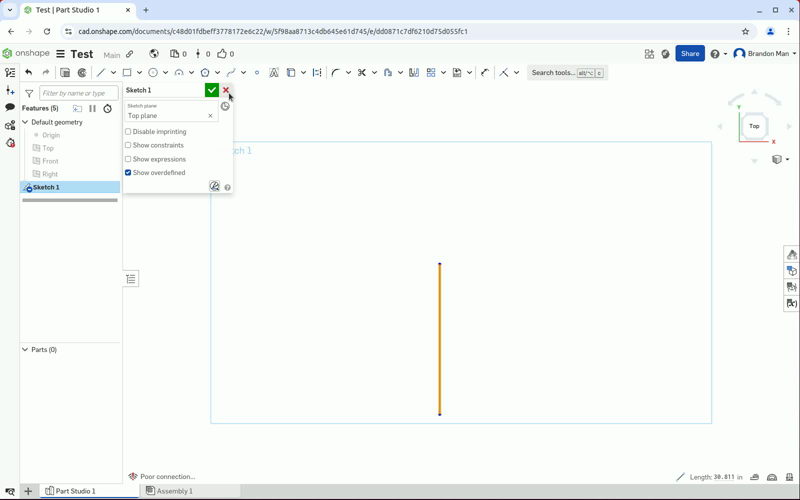
key(shift+s)
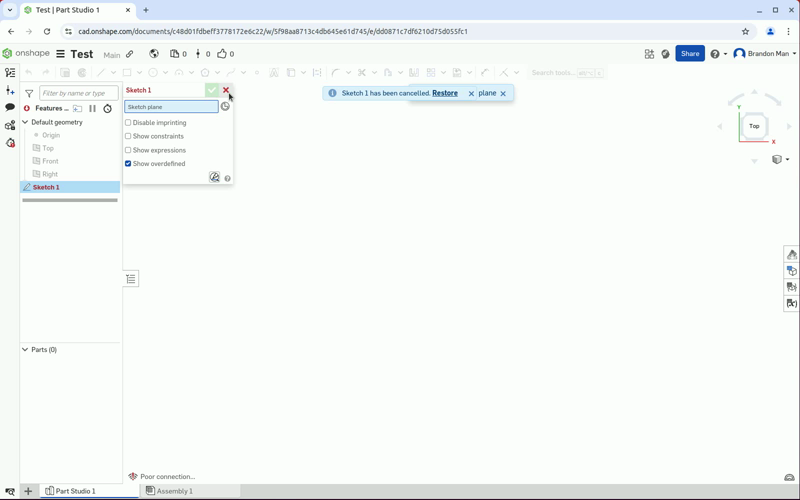
mouse_move(73, 150)
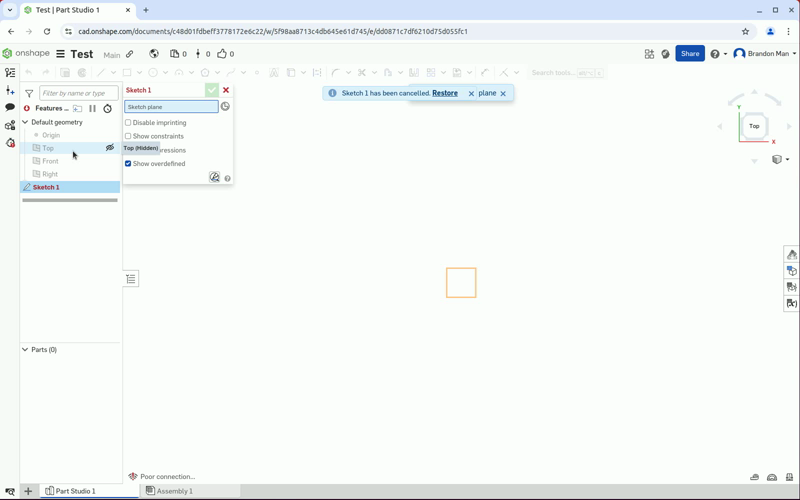
click(73, 150)
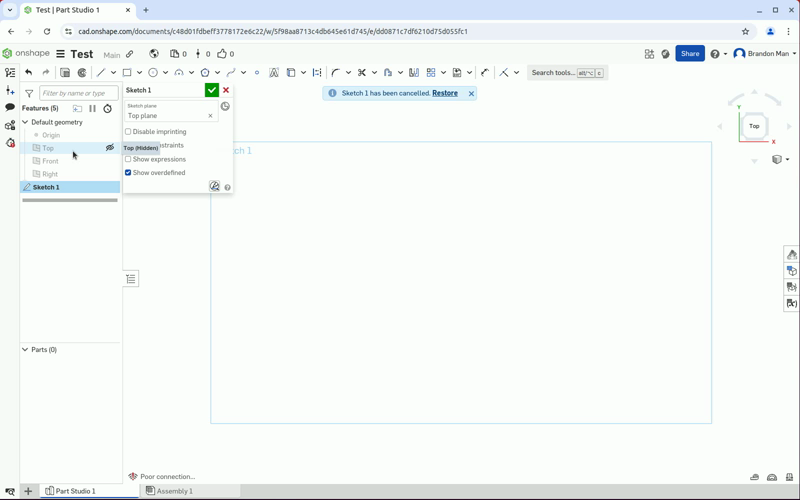
mouse_move(73, 352)
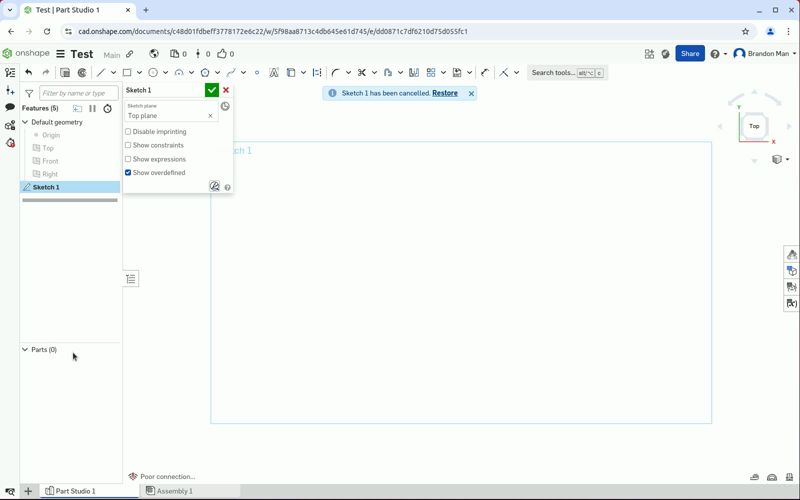
key(y)
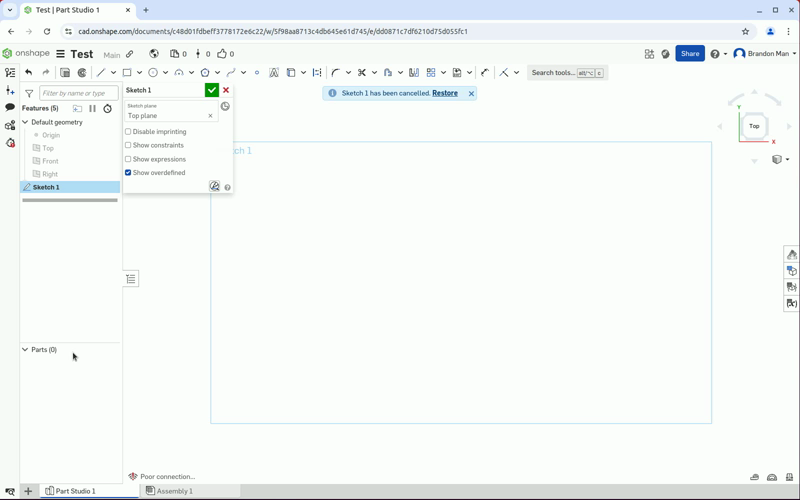
key(l)
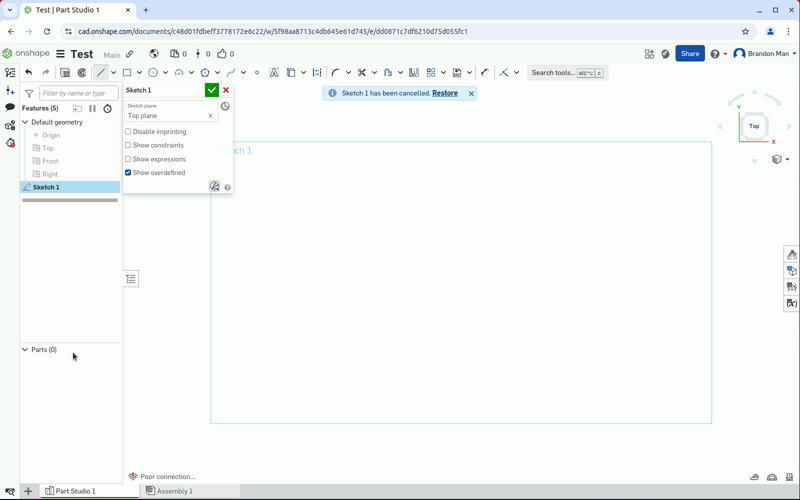
key_down(shift)
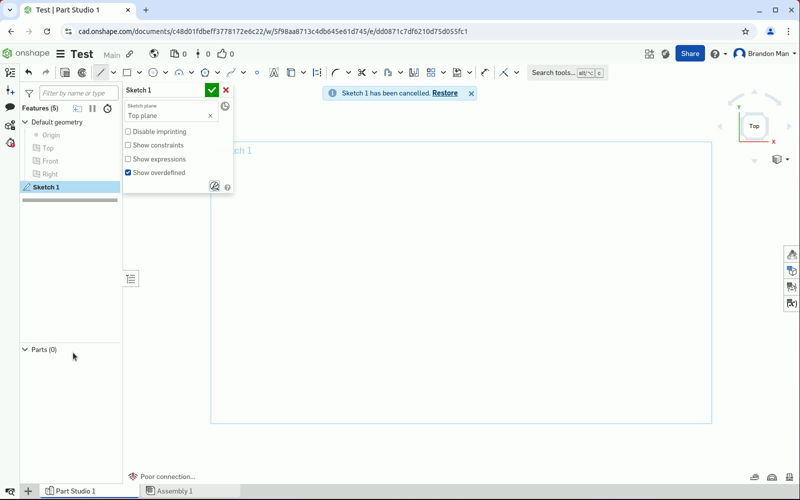
mouse_move(460, 282)
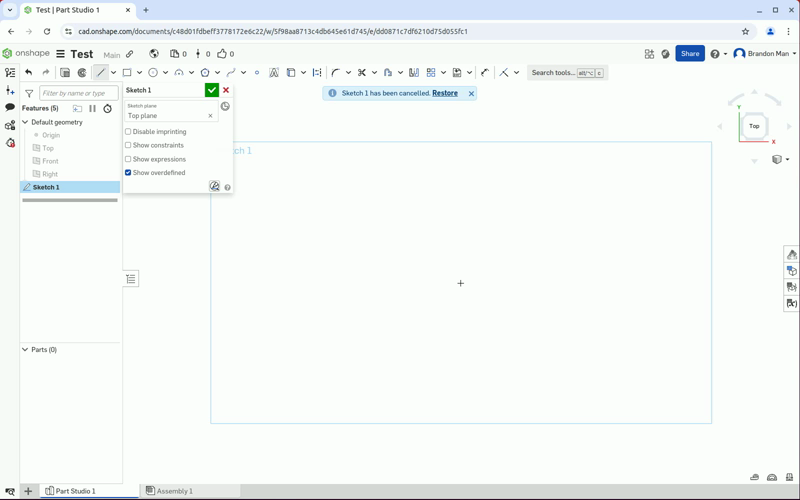
click(460, 282)
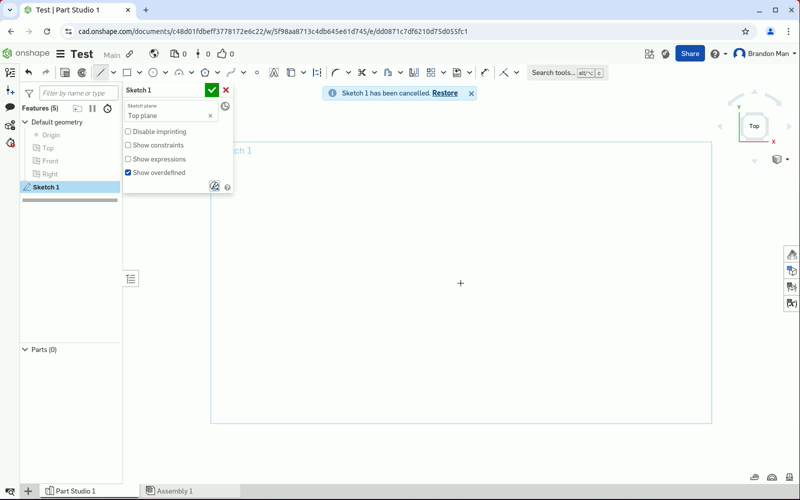
key_up(shift)
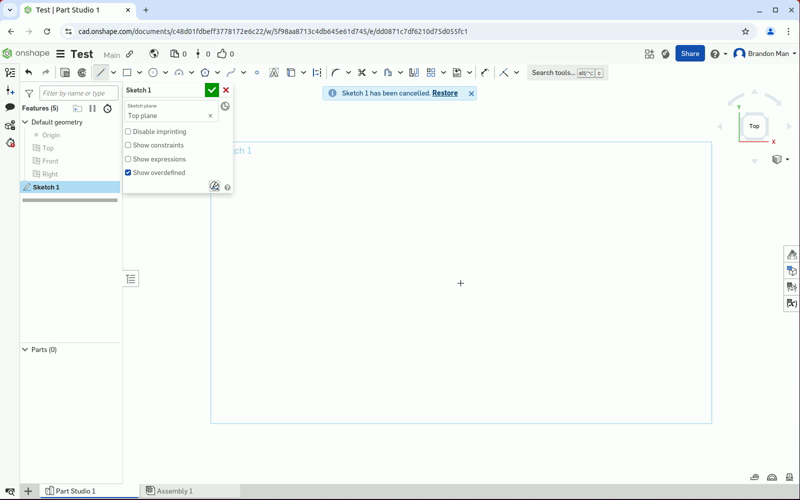
key_down(shift)
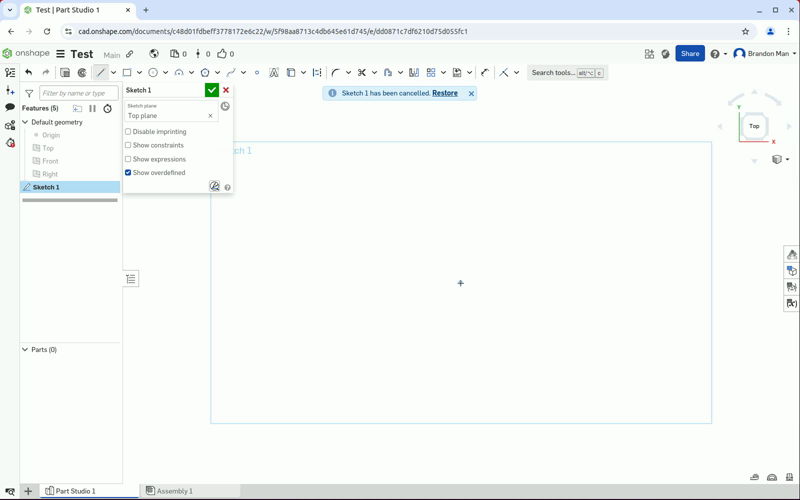
mouse_move(490, 282)
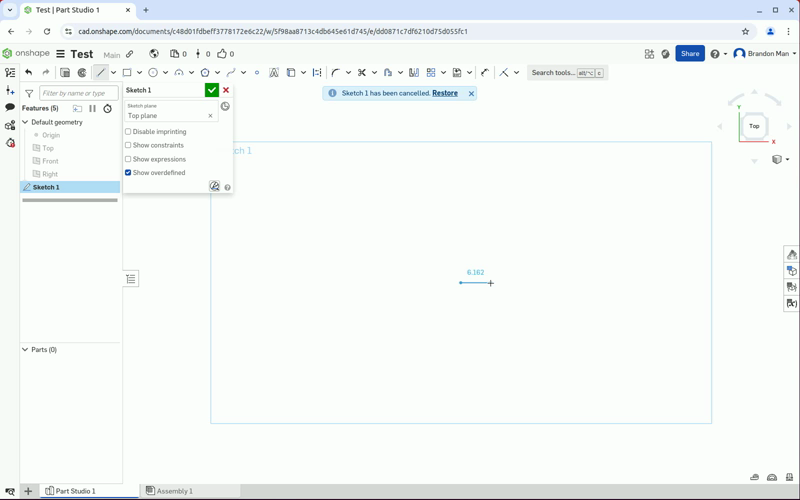
mouse_move(464, 282)
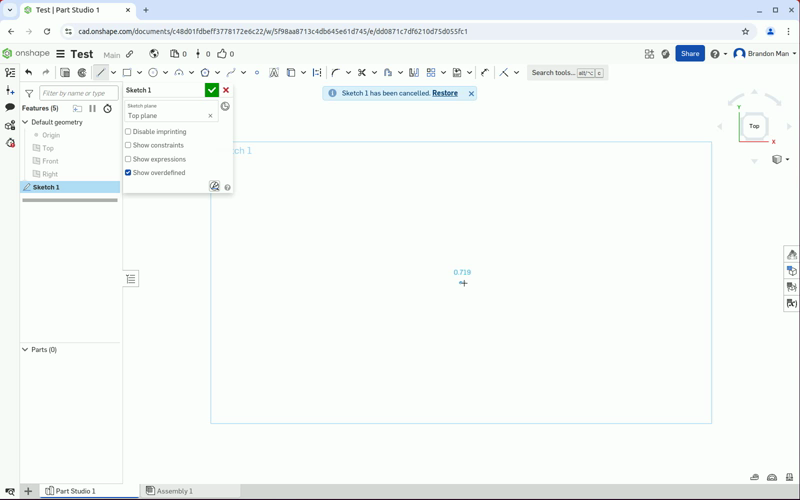
scroll(6)
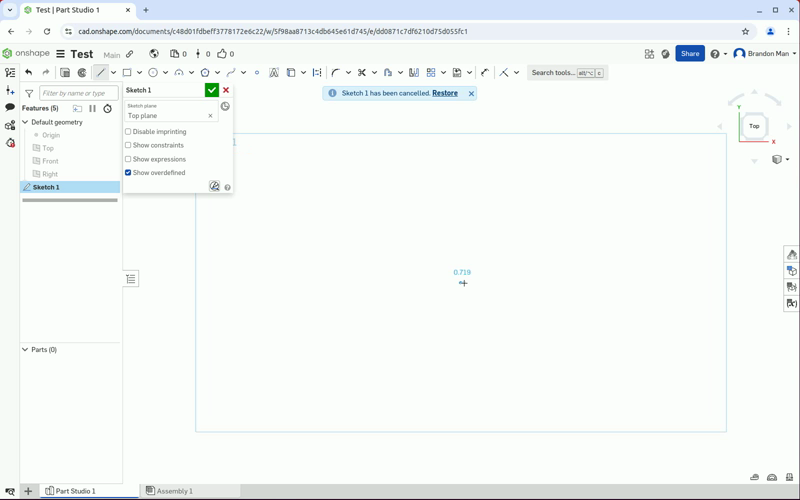
scroll(6)
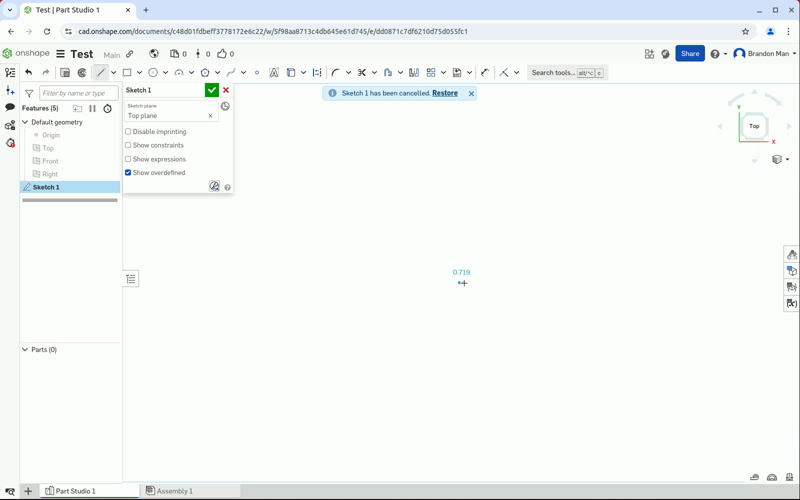
scroll(6)
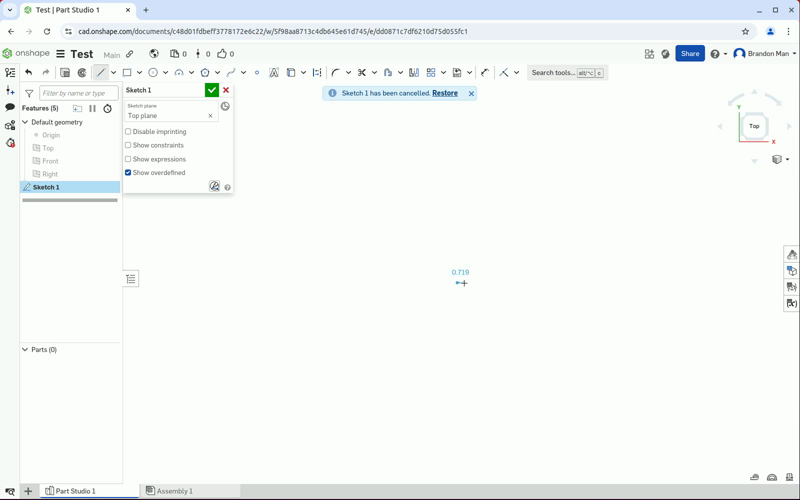
scroll(6)
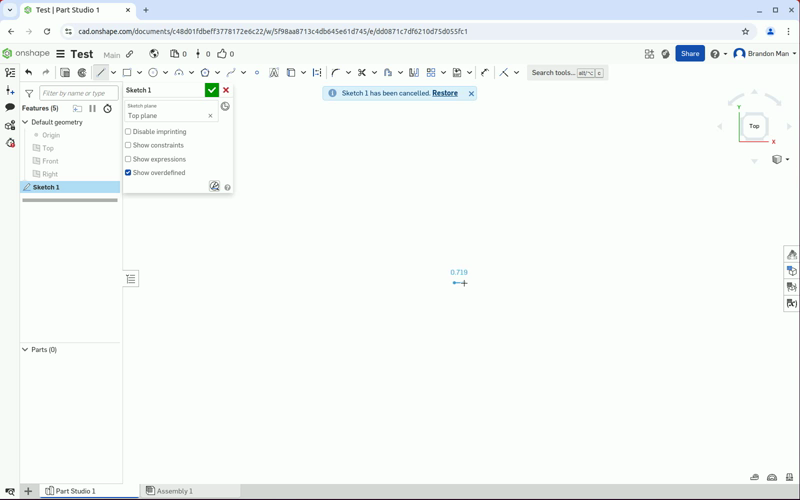
scroll(6)
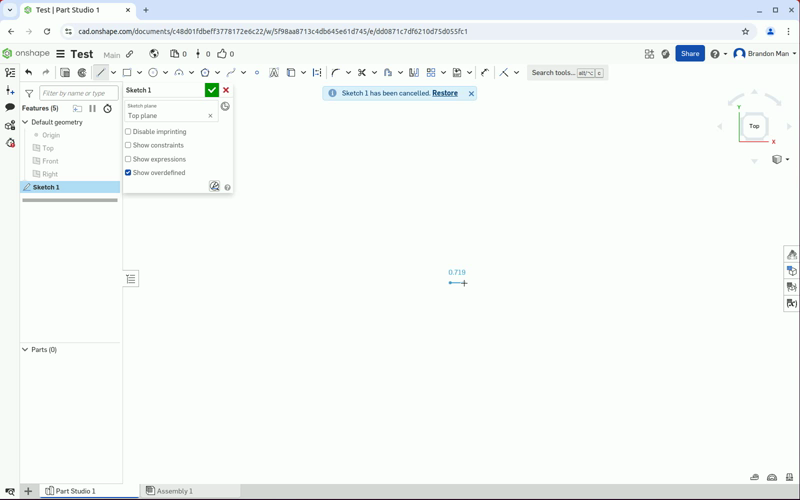
scroll(6)
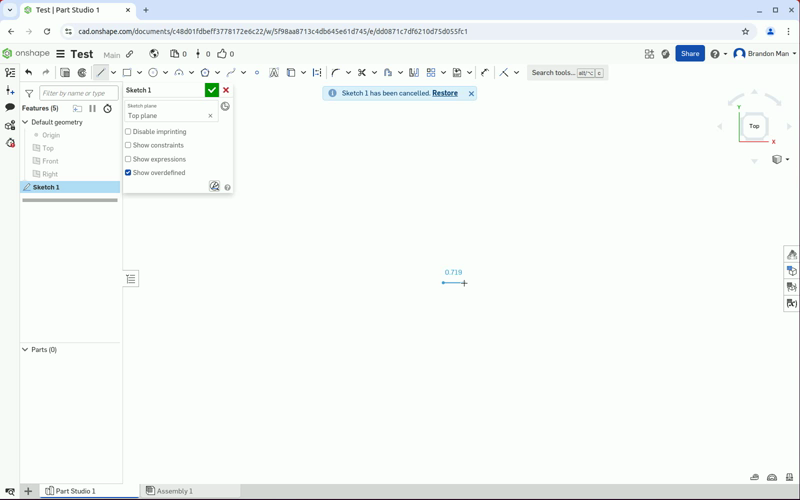
scroll(6)
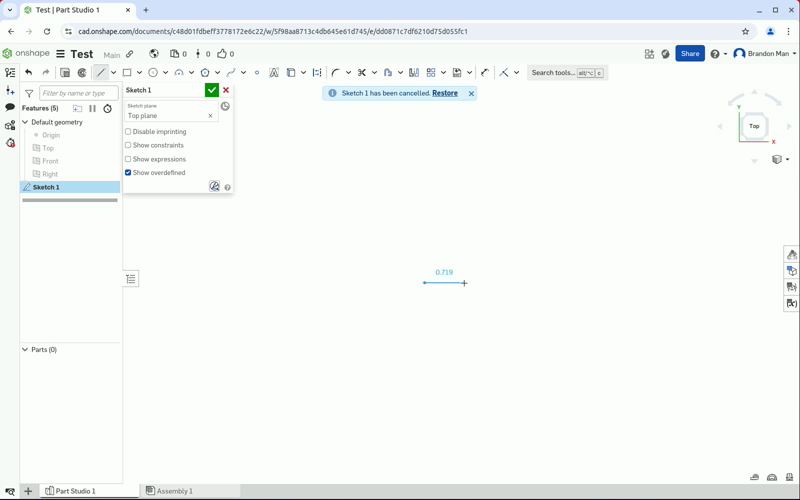
click(464, 282)
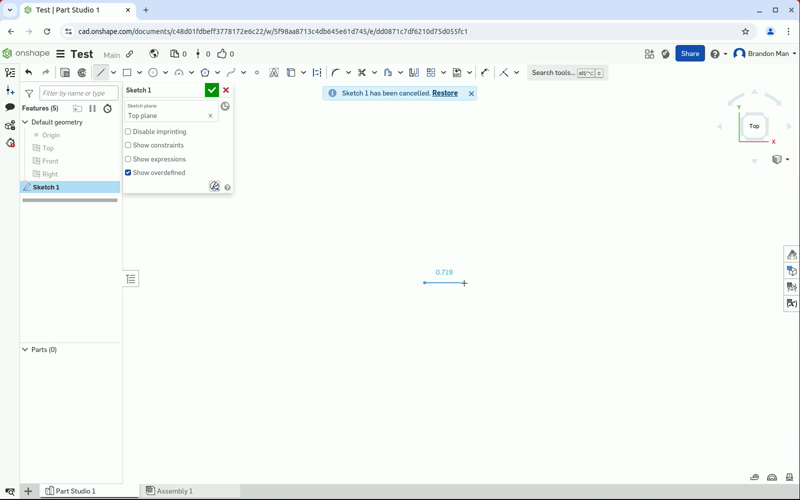
scroll(-6)
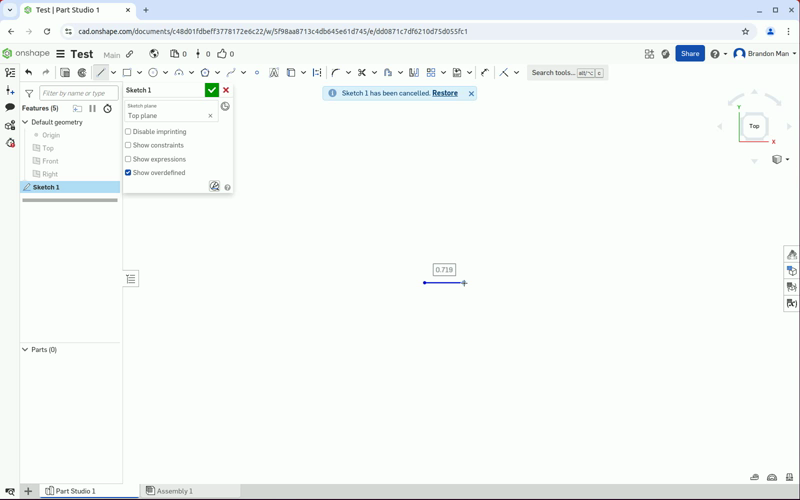
scroll(-6)
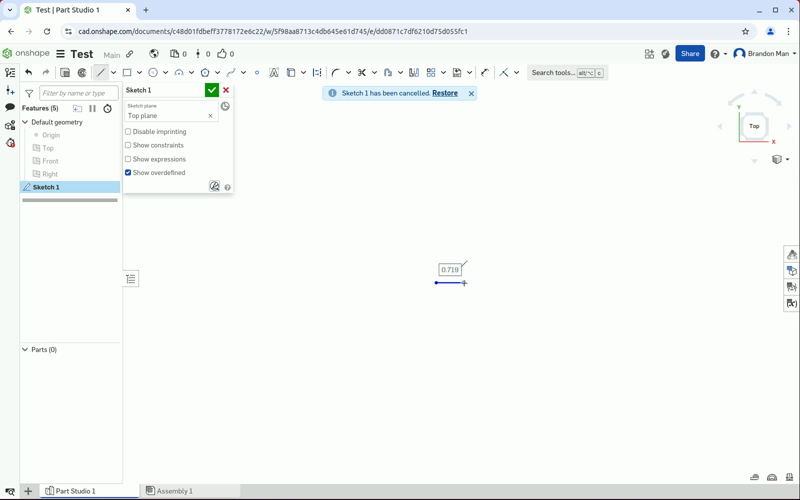
scroll(-6)
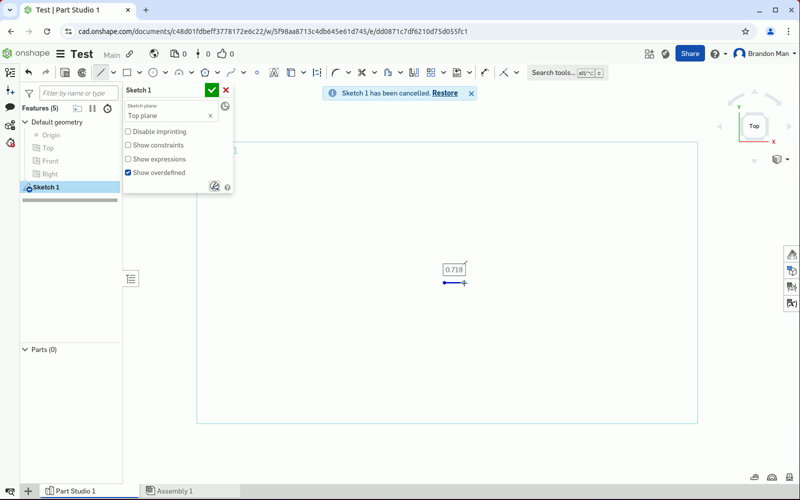
scroll(-6)
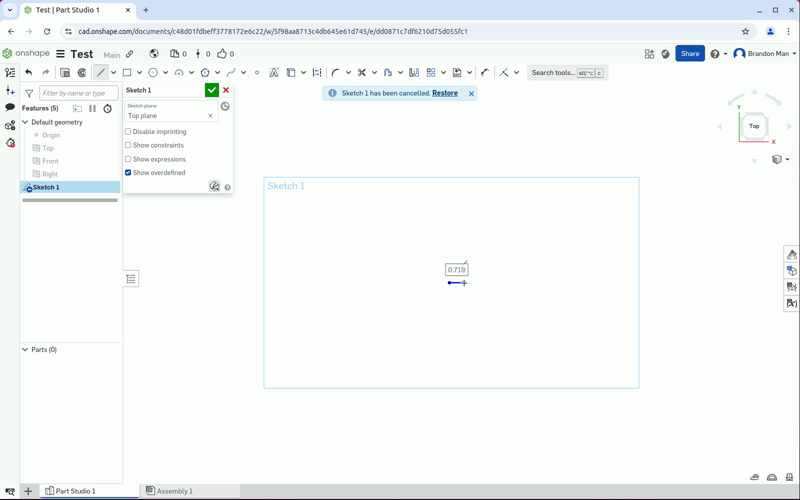
scroll(-6)
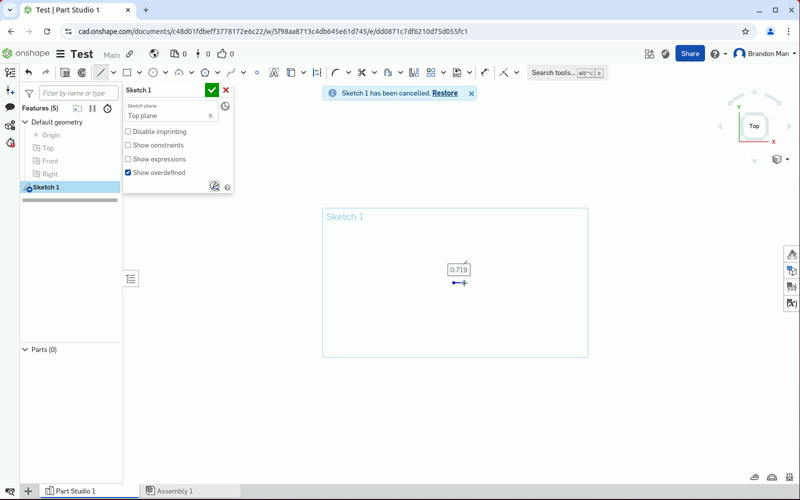
scroll(-6)
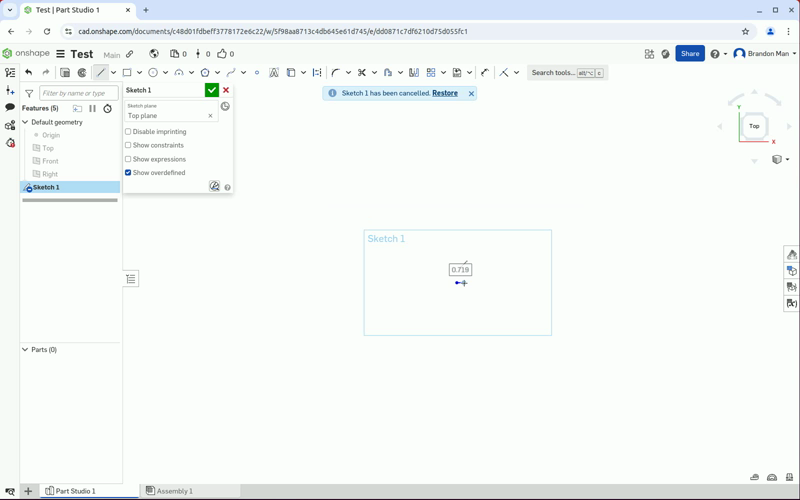
scroll(-6)
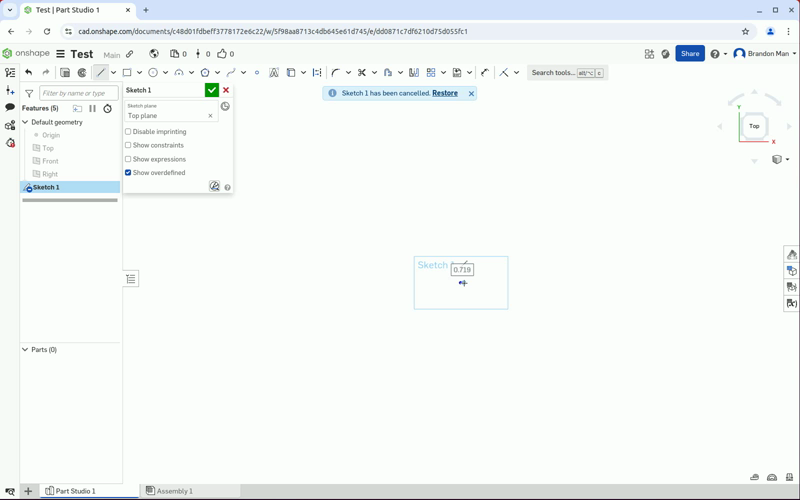
key_up(shift)
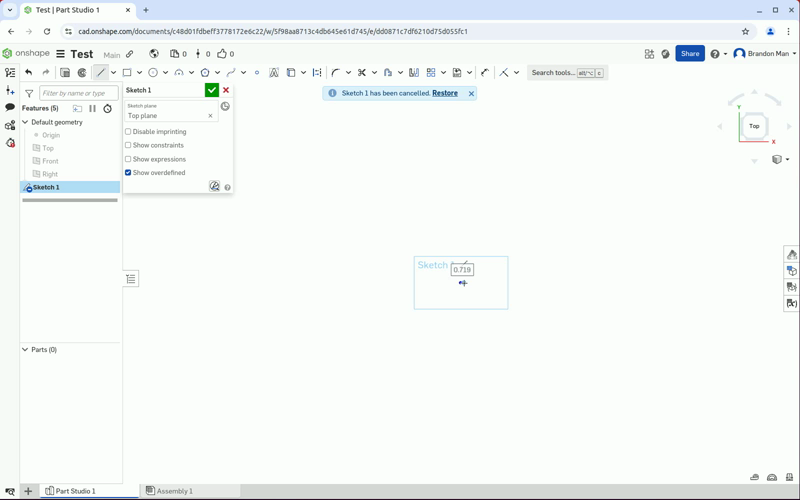
key_down(shift)
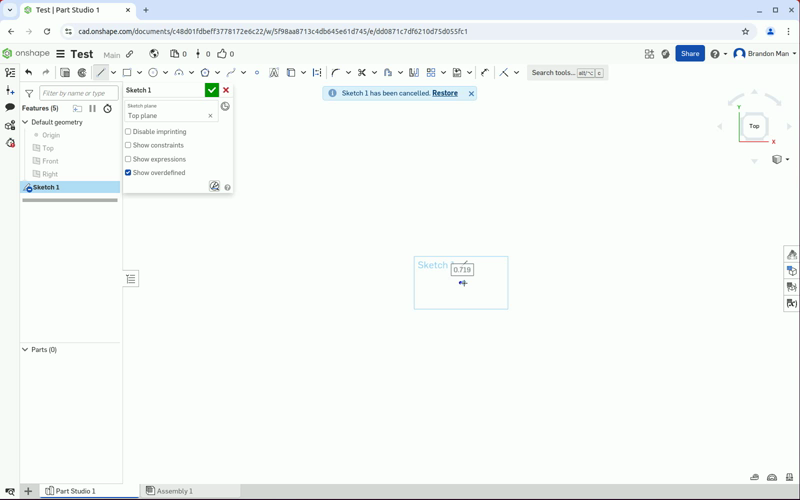
key_up(shift)
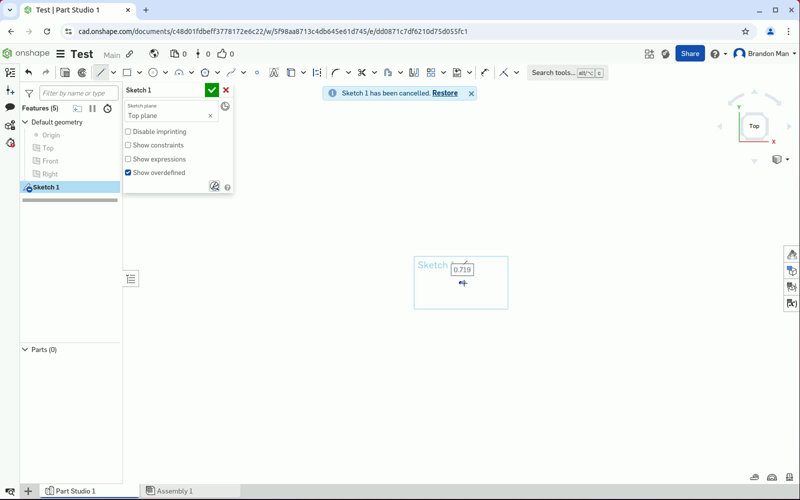
key_down(shift)
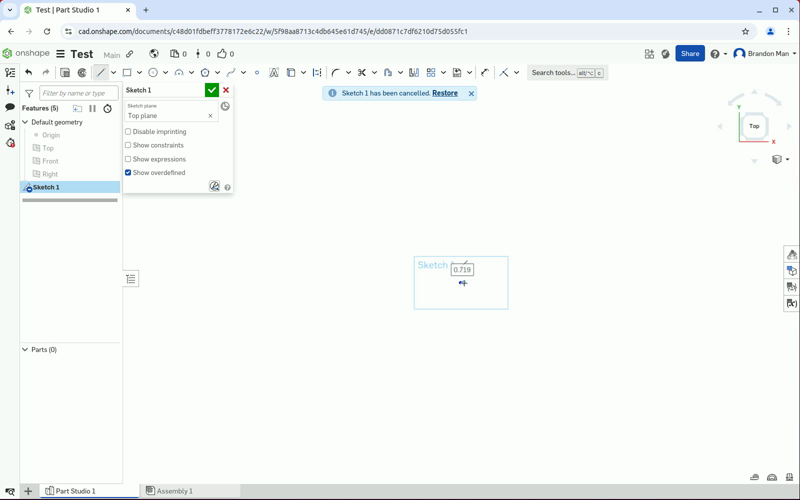
mouse_move(494, 282)
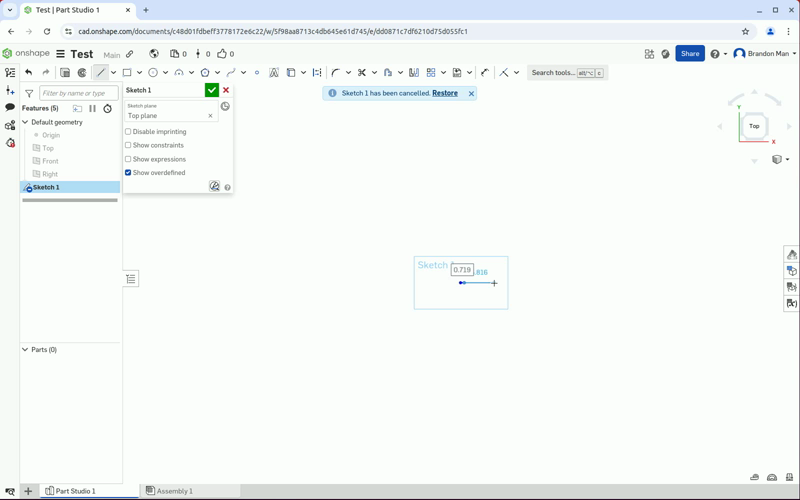
mouse_move(462, 282)
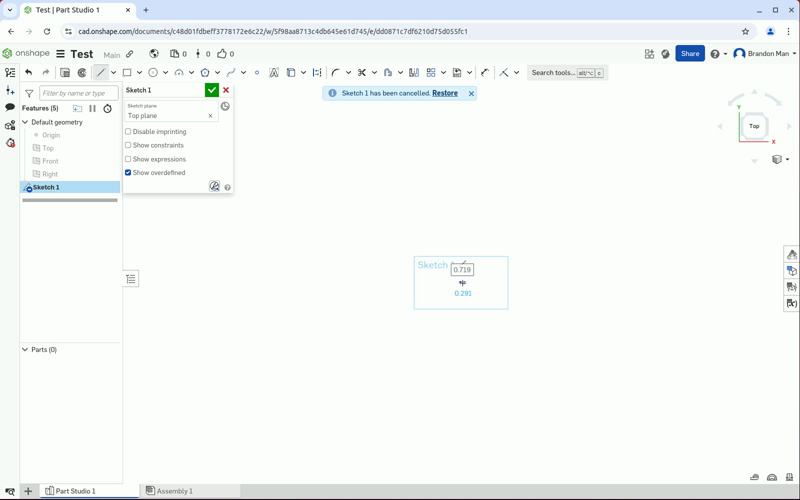
scroll(6)
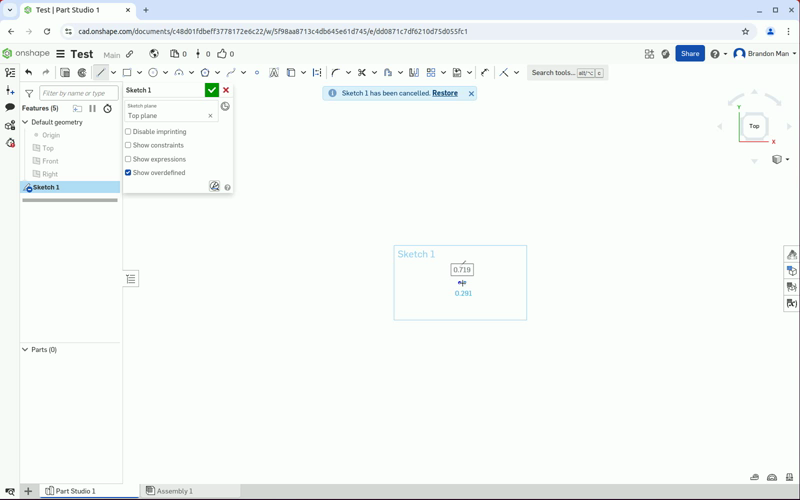
scroll(6)
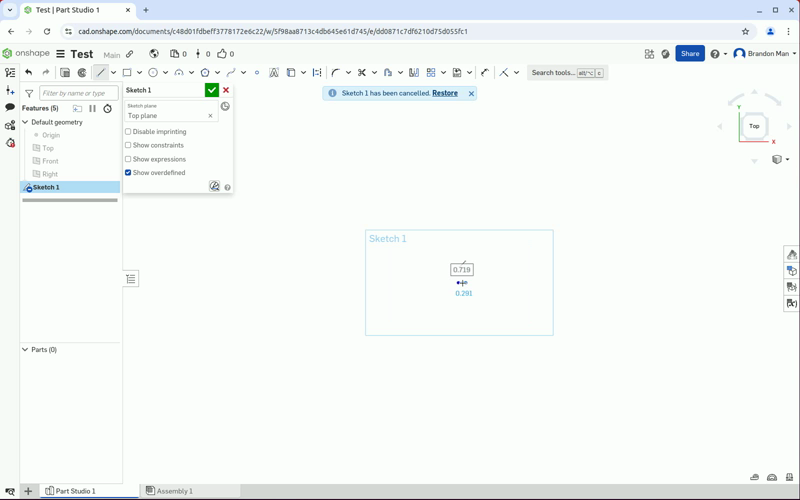
scroll(6)
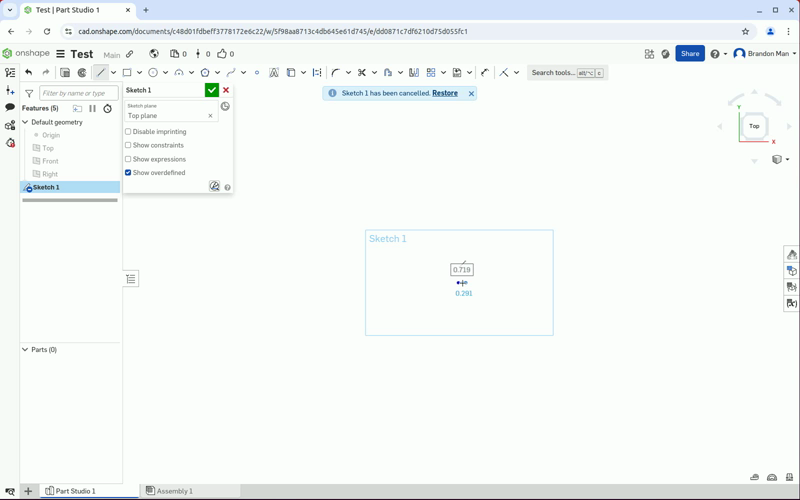
scroll(6)
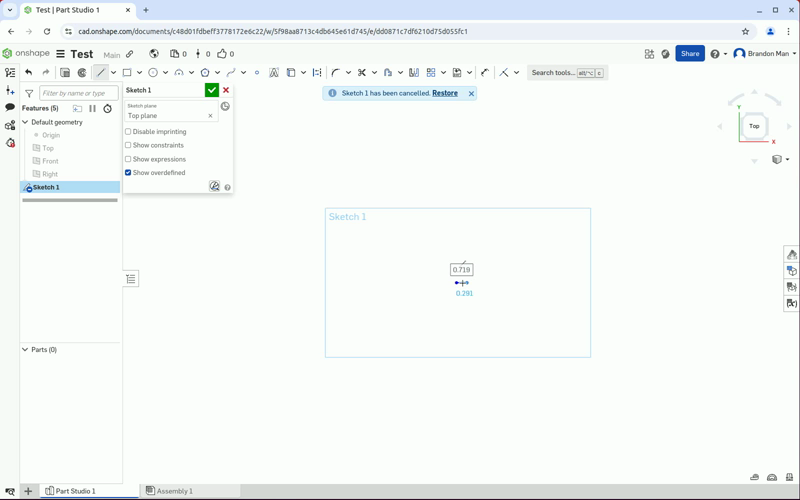
scroll(6)
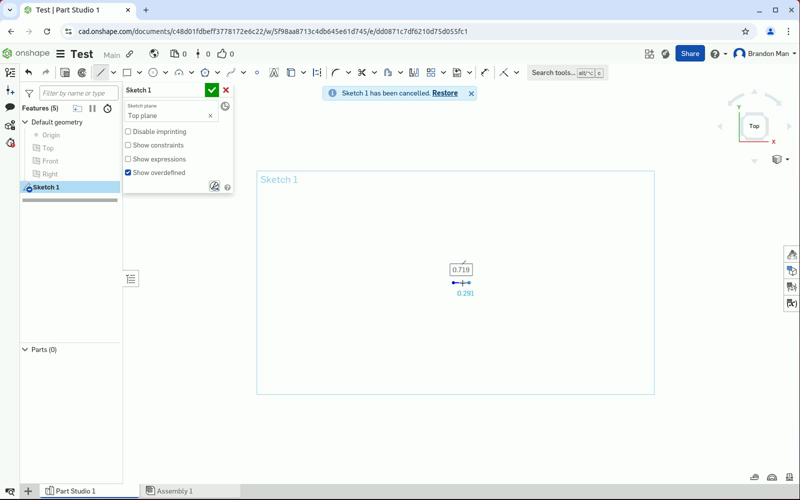
scroll(6)
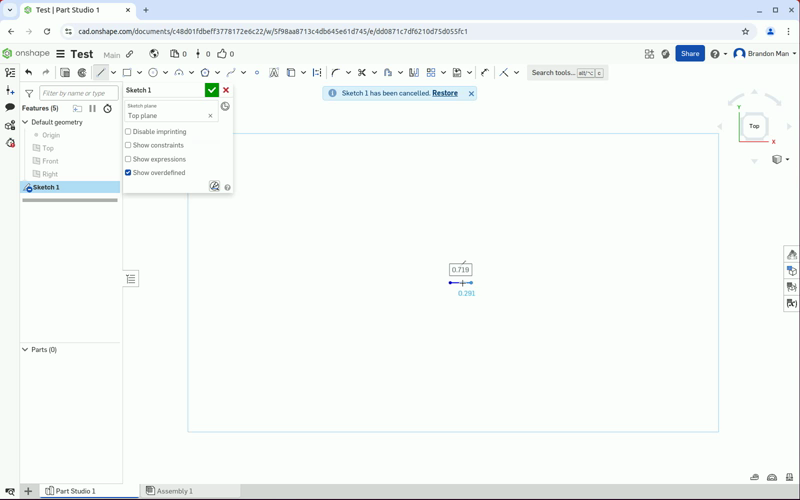
scroll(6)
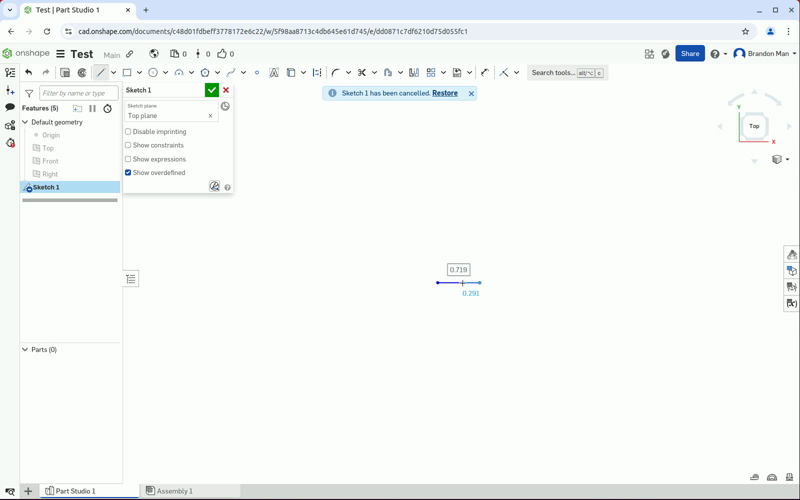
click(462, 282)
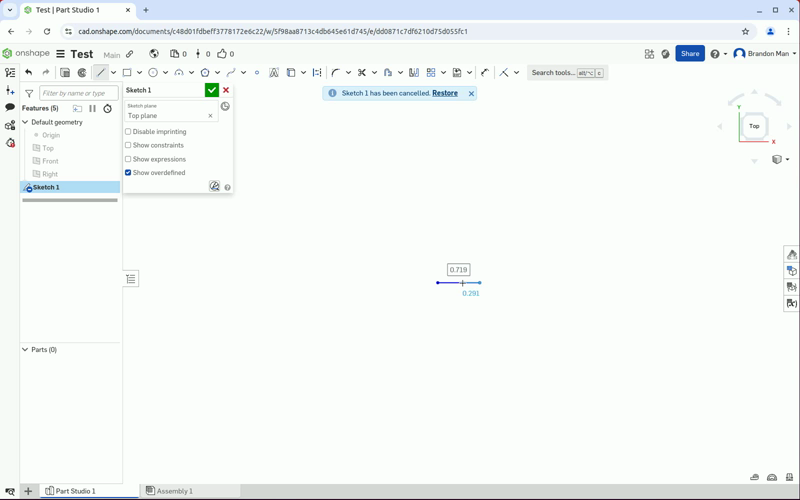
scroll(-6)
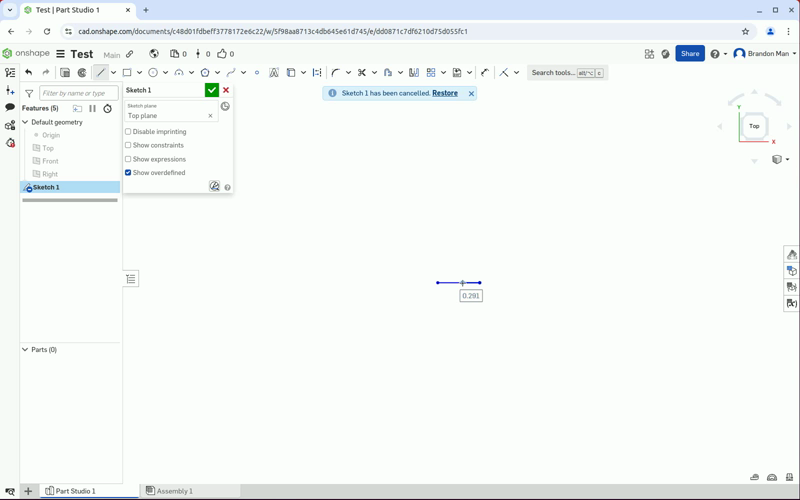
scroll(-6)
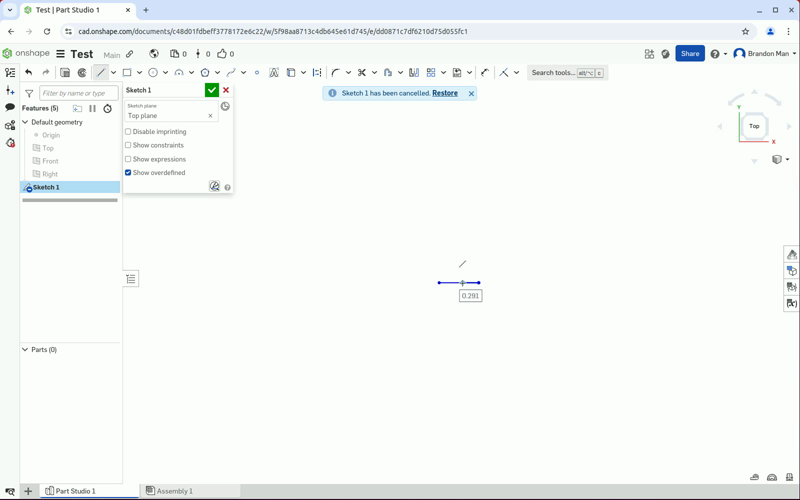
scroll(-6)
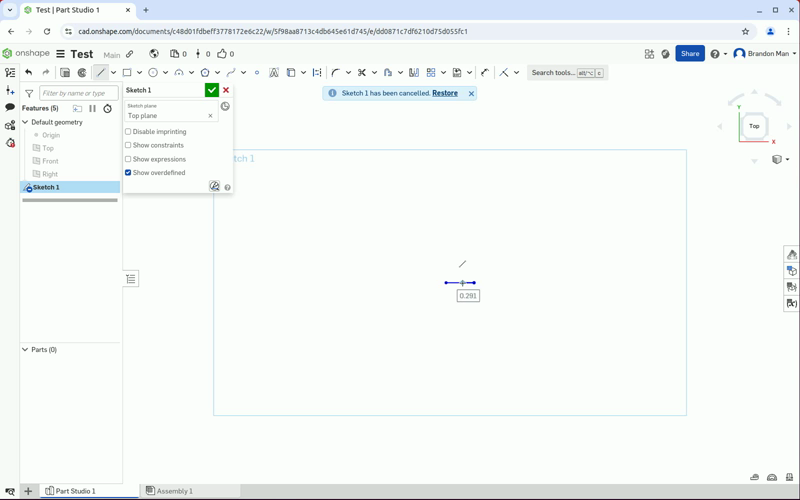
scroll(-6)
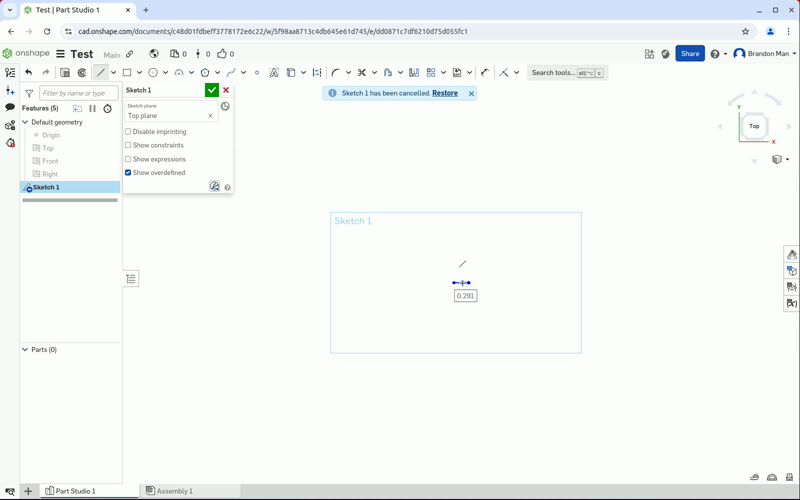
scroll(-6)
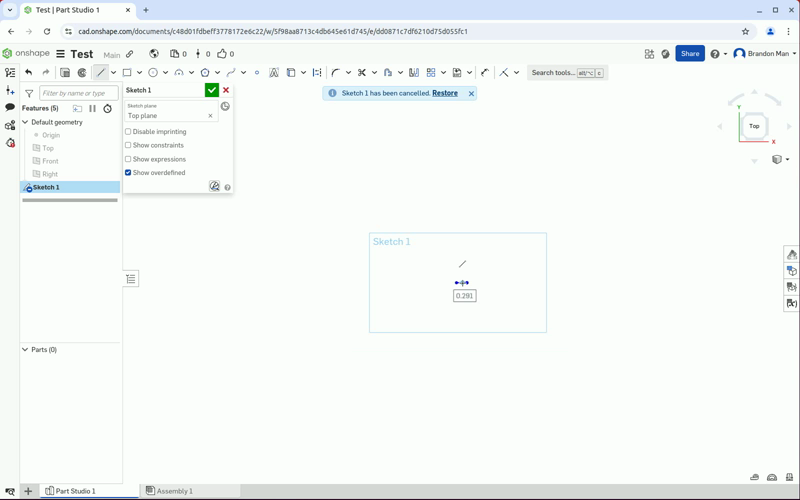
scroll(-6)
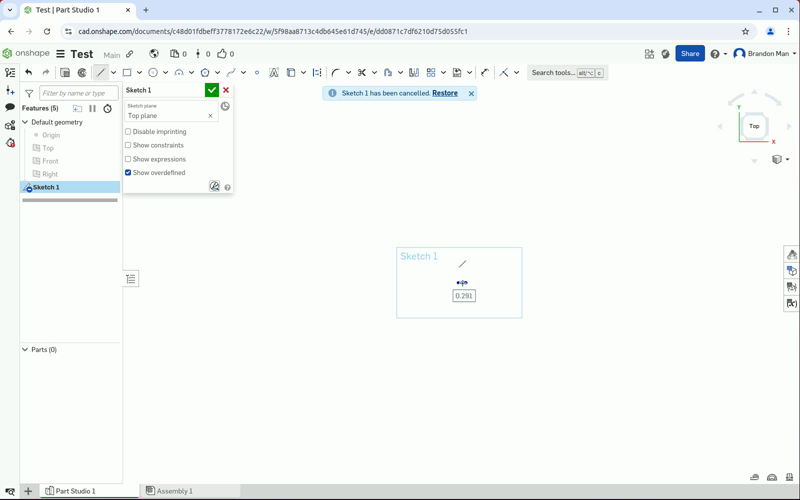
scroll(-6)
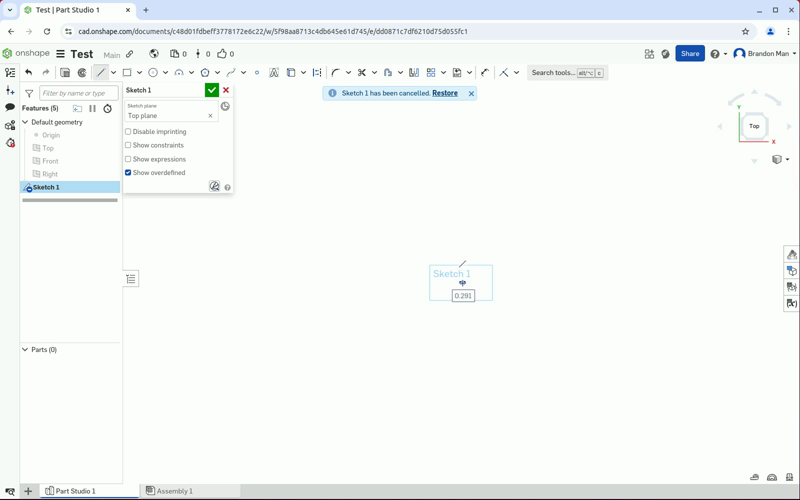
key_up(shift)
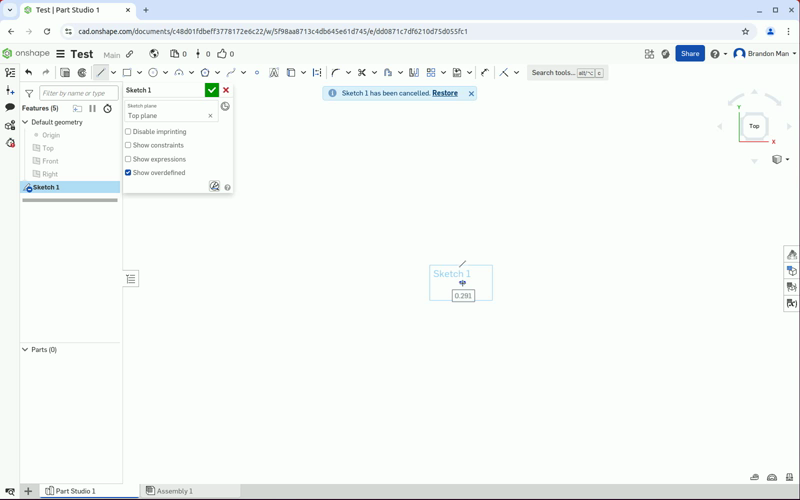
key_down(shift)
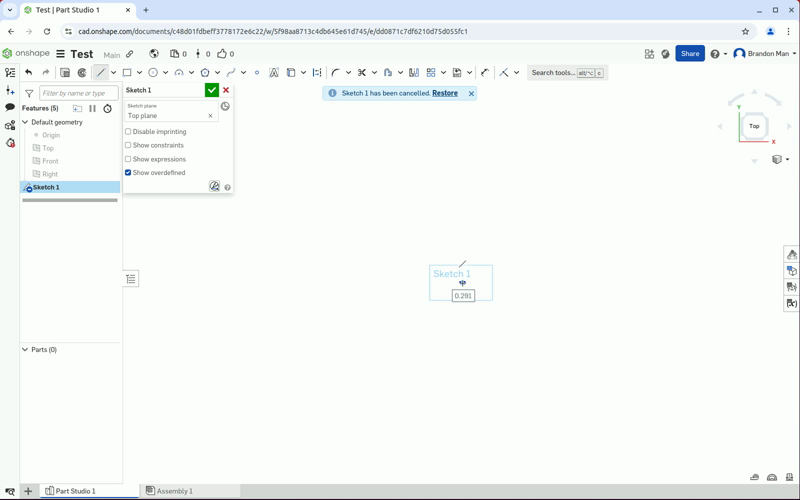
mouse_move(492, 282)
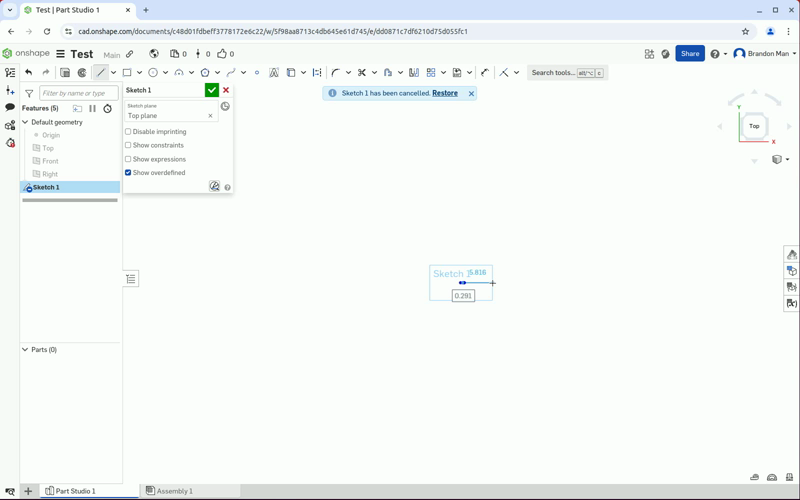
mouse_move(462, 281)
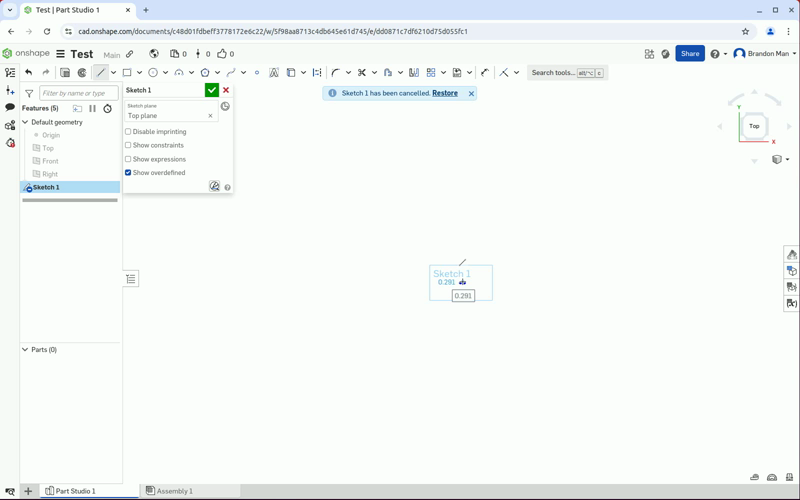
scroll(6)
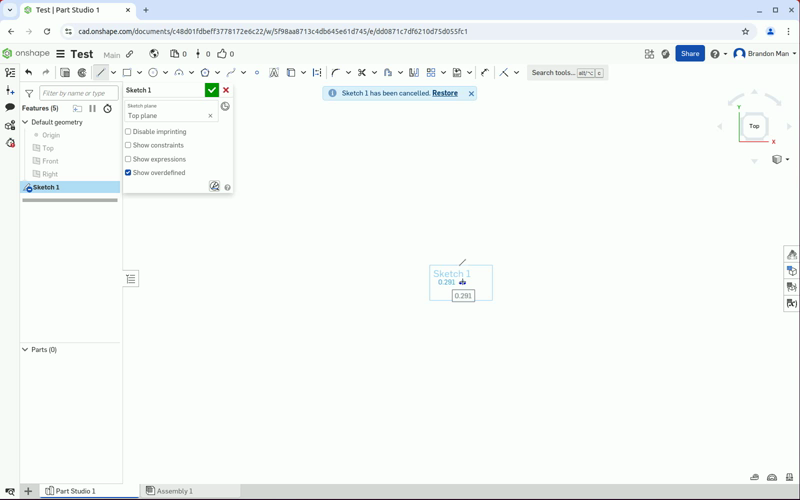
scroll(6)
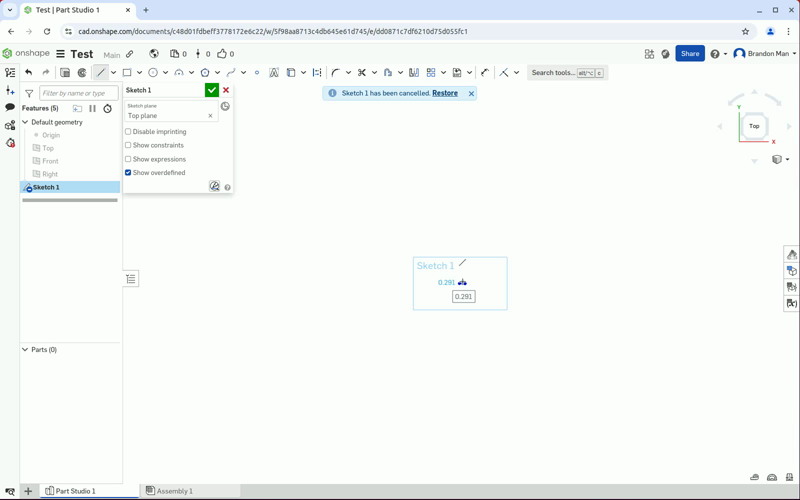
scroll(6)
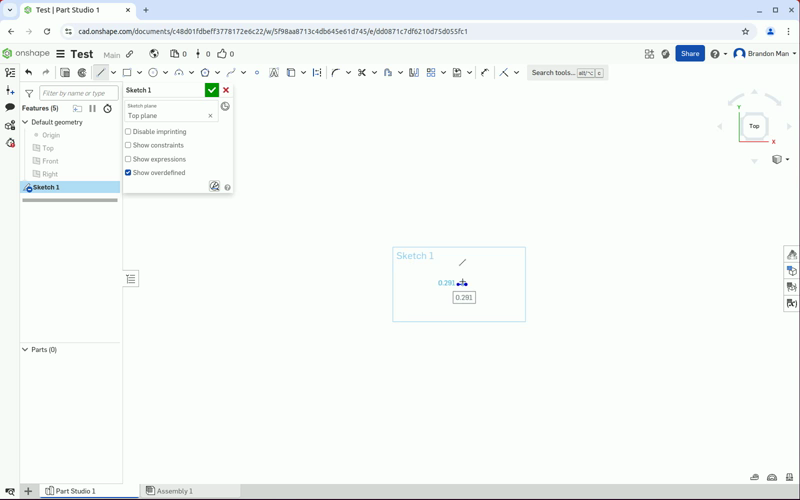
scroll(6)
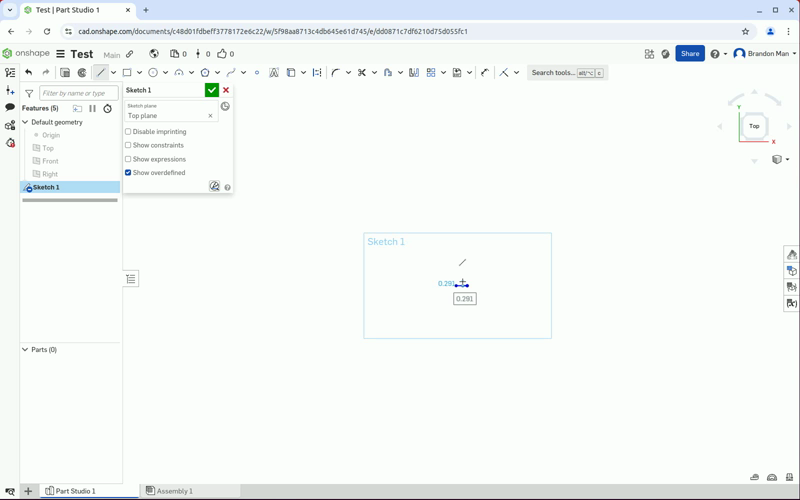
scroll(6)
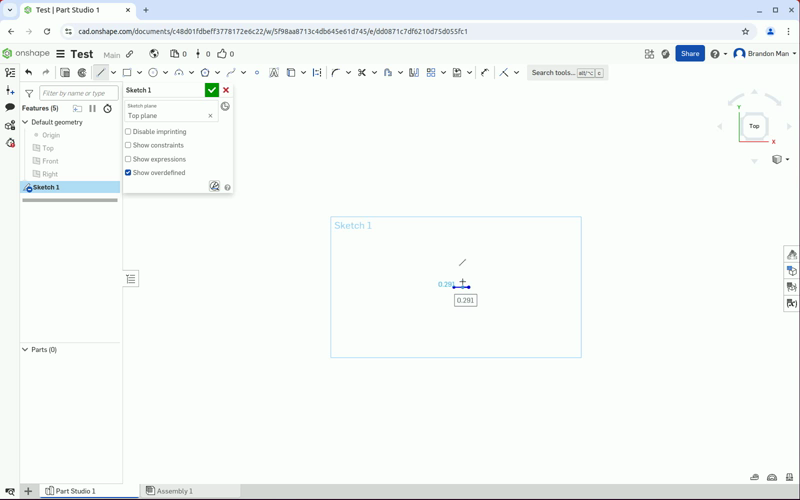
scroll(6)
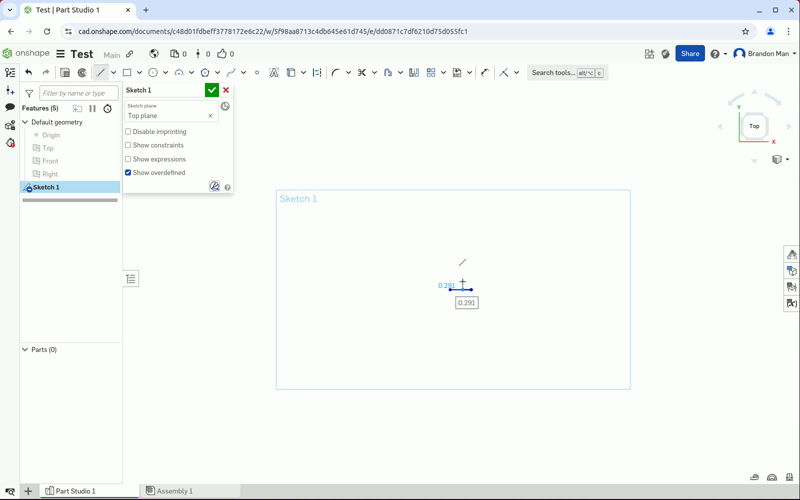
scroll(6)
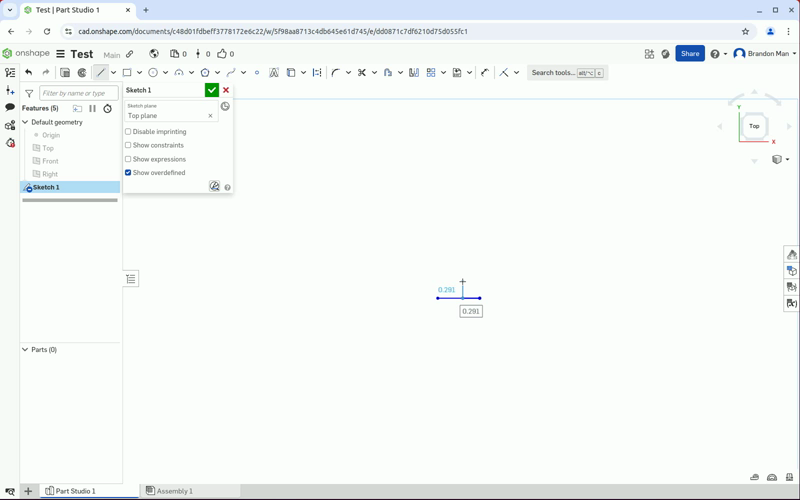
click(462, 281)
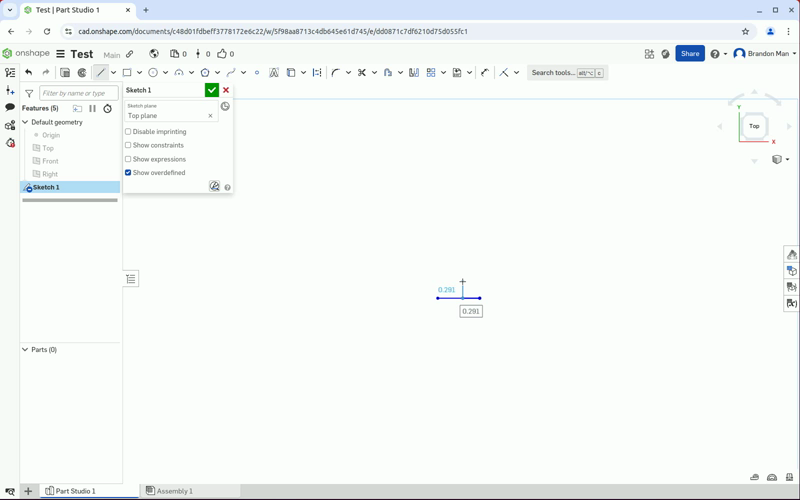
scroll(-6)
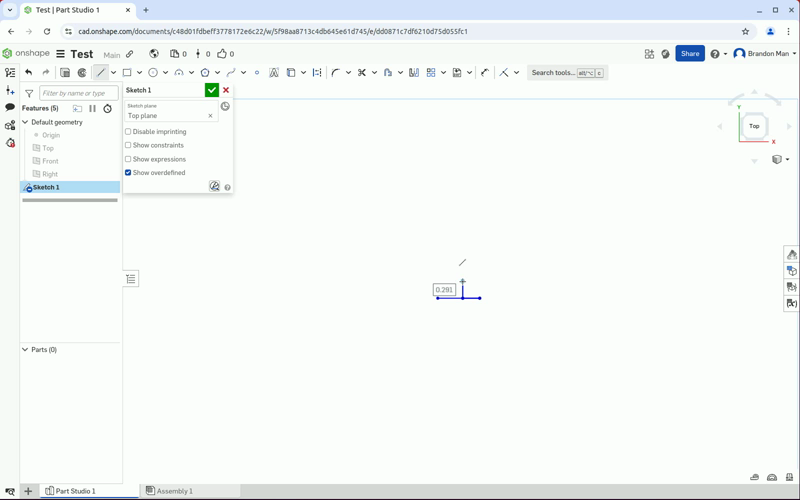
scroll(-6)
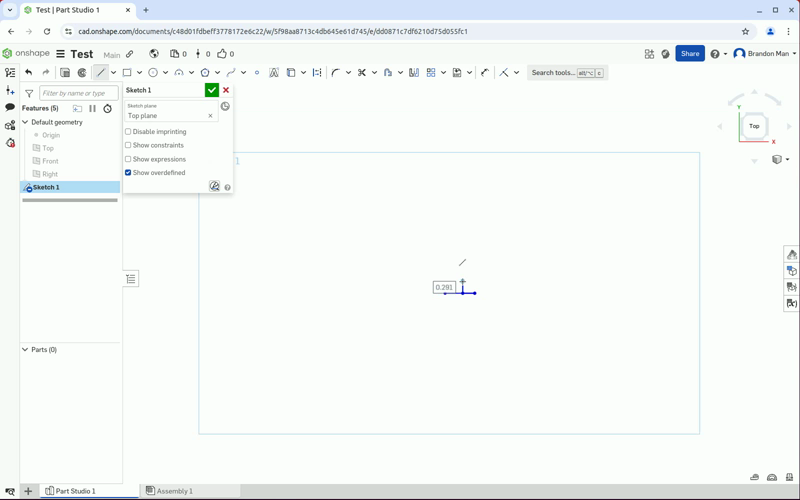
scroll(-6)
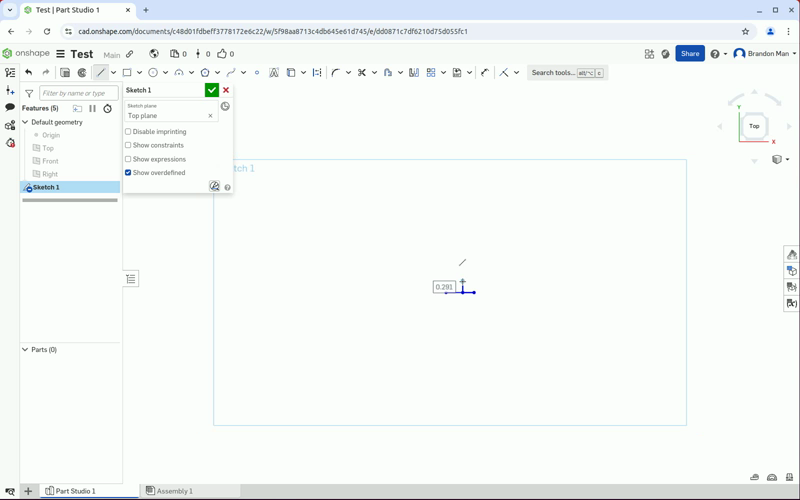
scroll(-6)
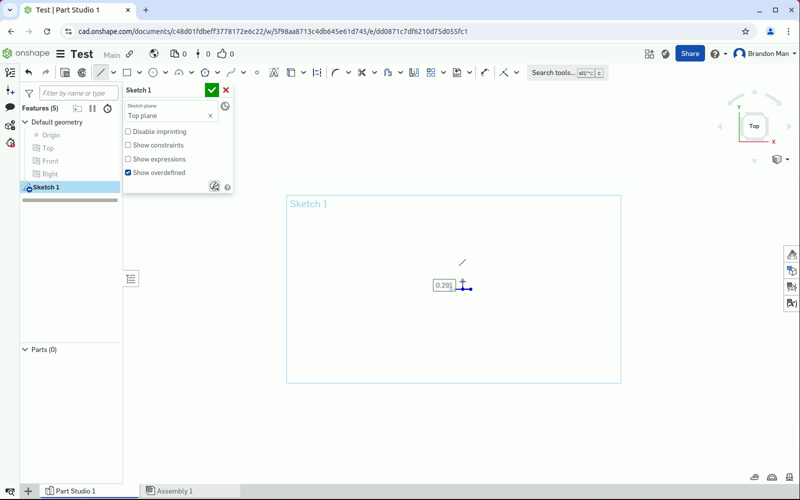
scroll(-6)
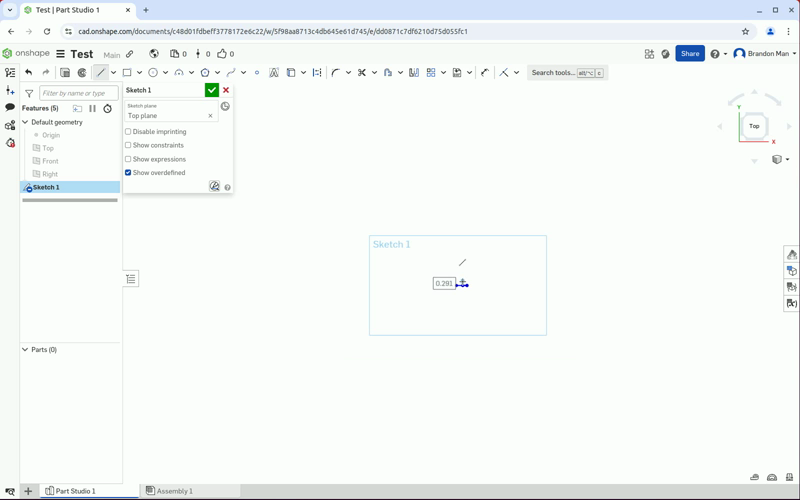
scroll(-6)
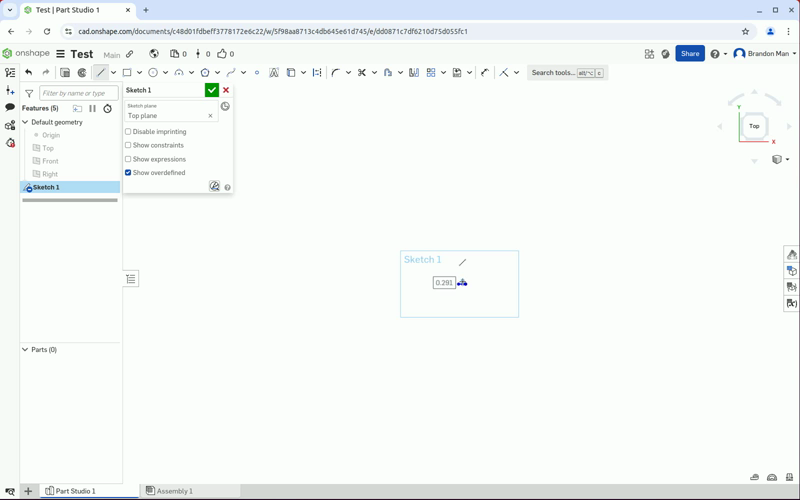
scroll(-6)
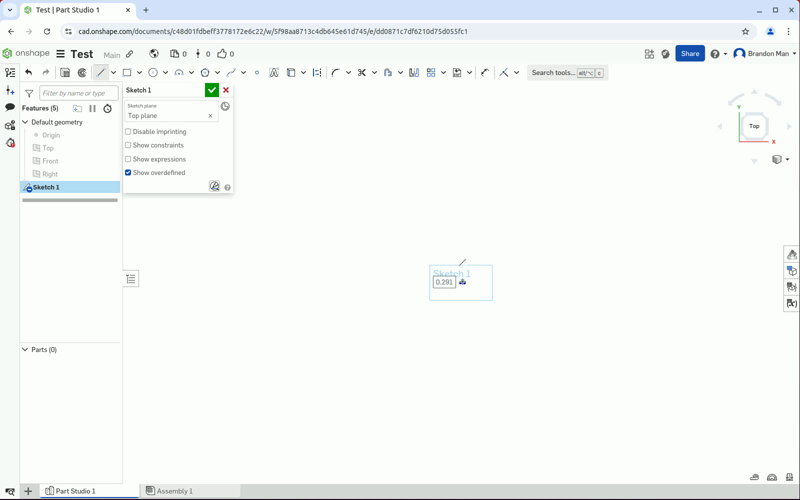
key_up(shift)
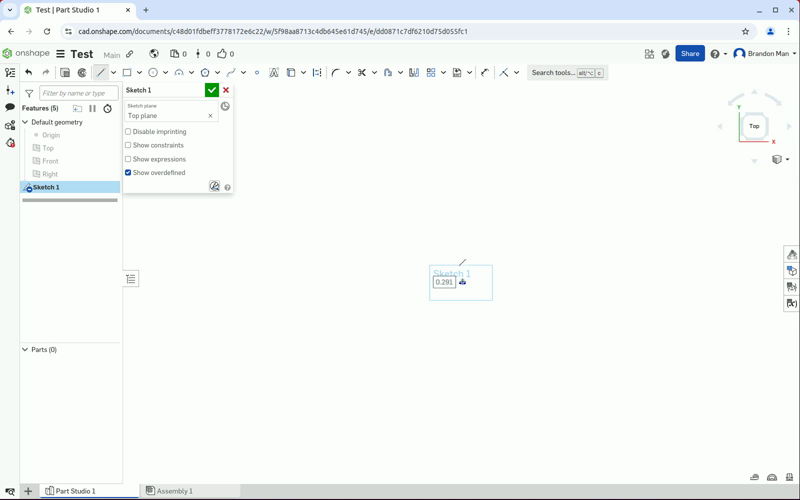
key_down(shift)
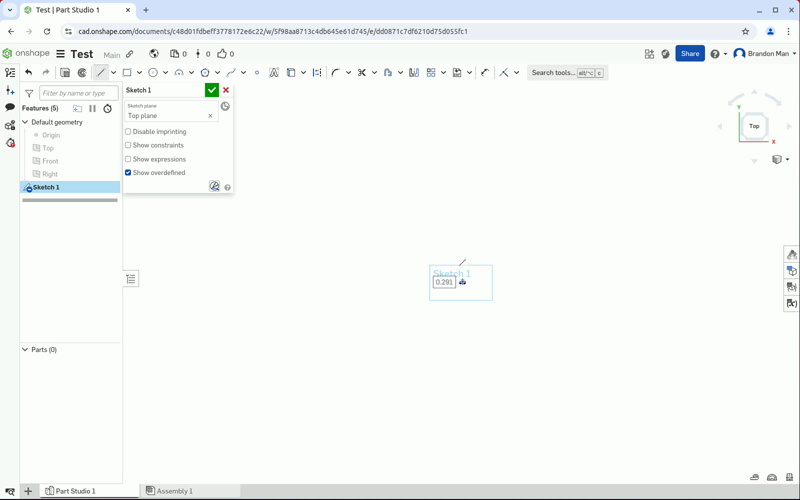
key_up(shift)
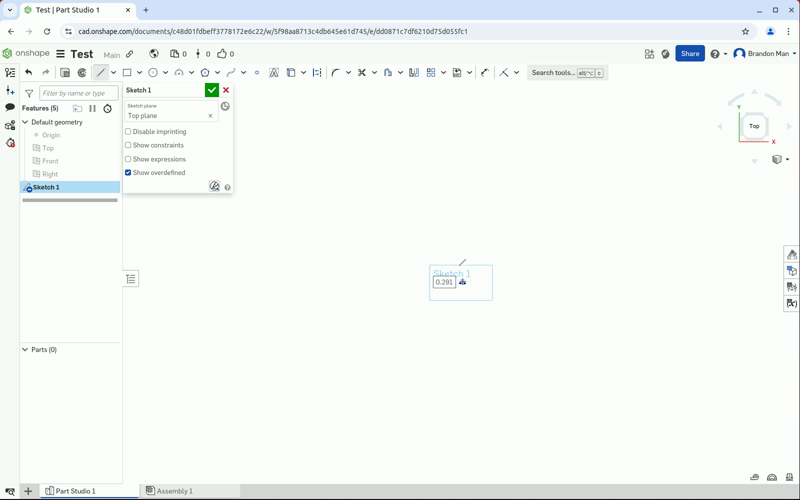
key_down(shift)
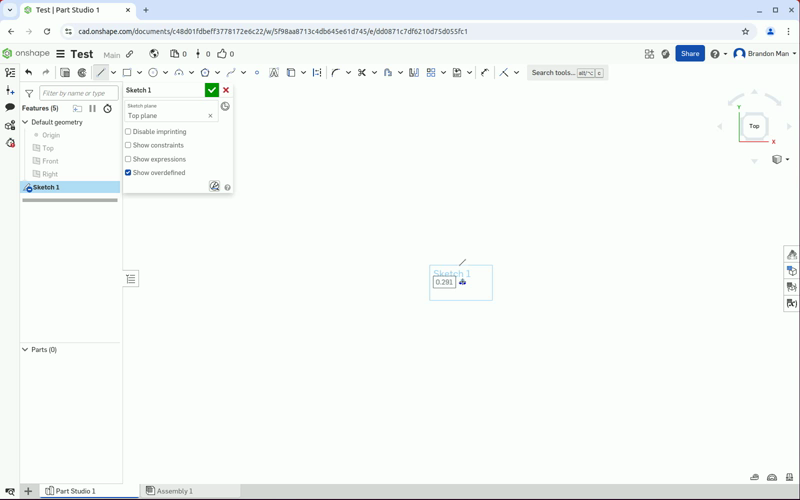
mouse_move(492, 281)
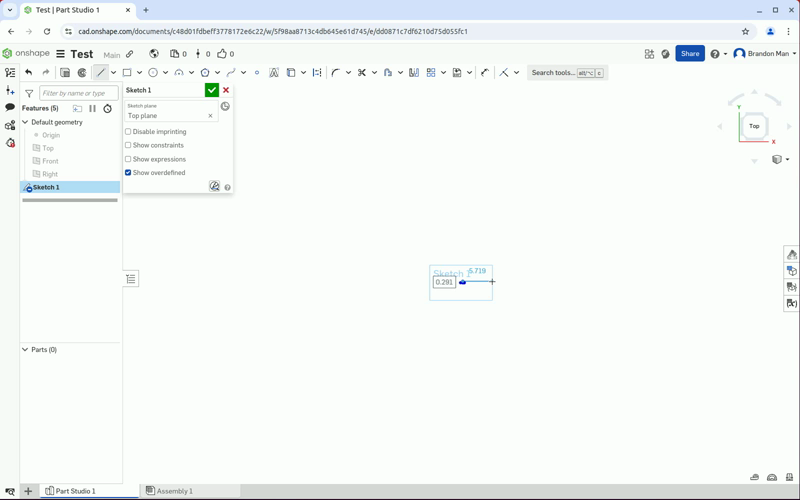
mouse_move(462, 282)
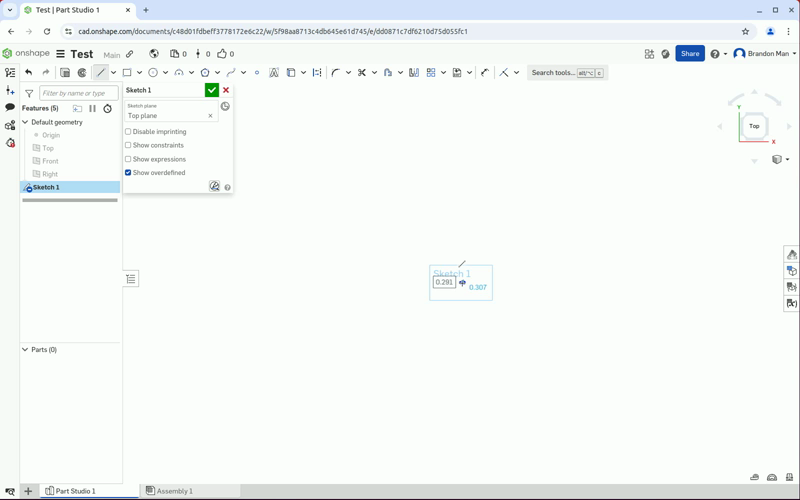
scroll(6)
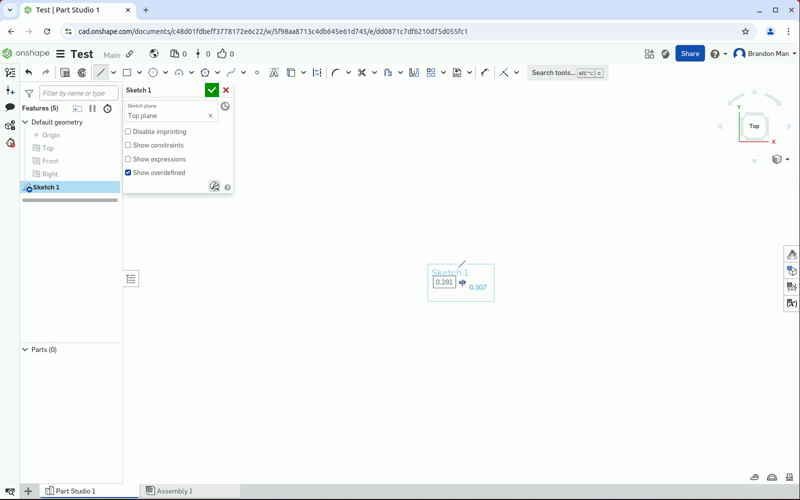
scroll(6)
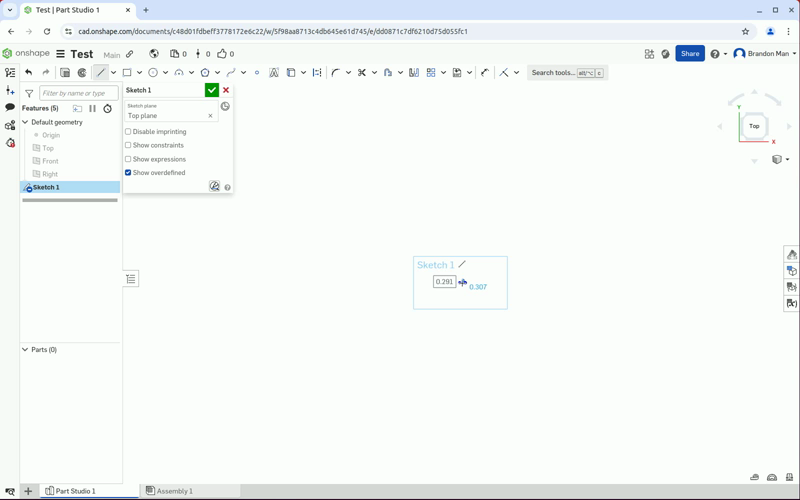
scroll(6)
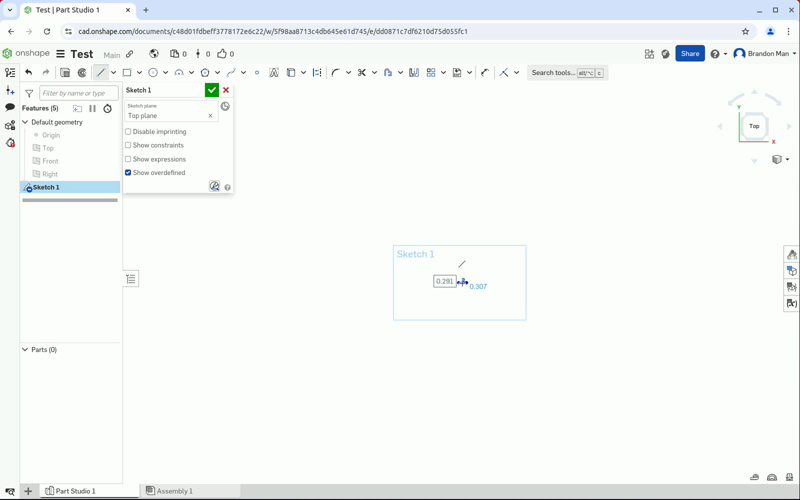
scroll(6)
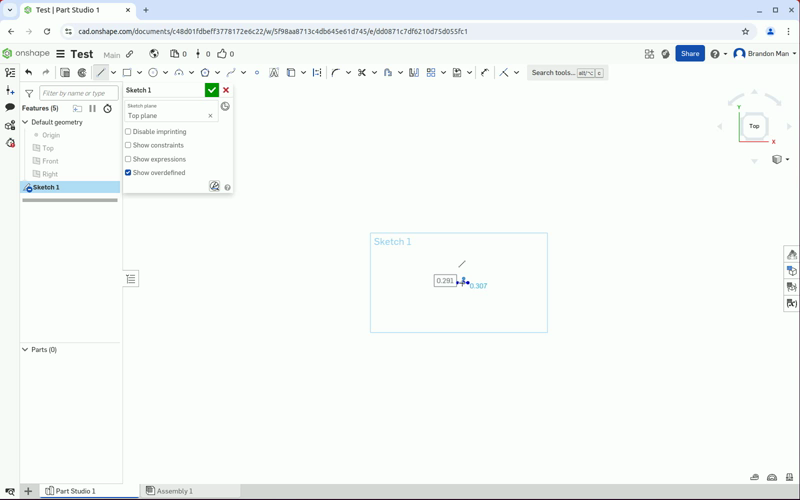
scroll(6)
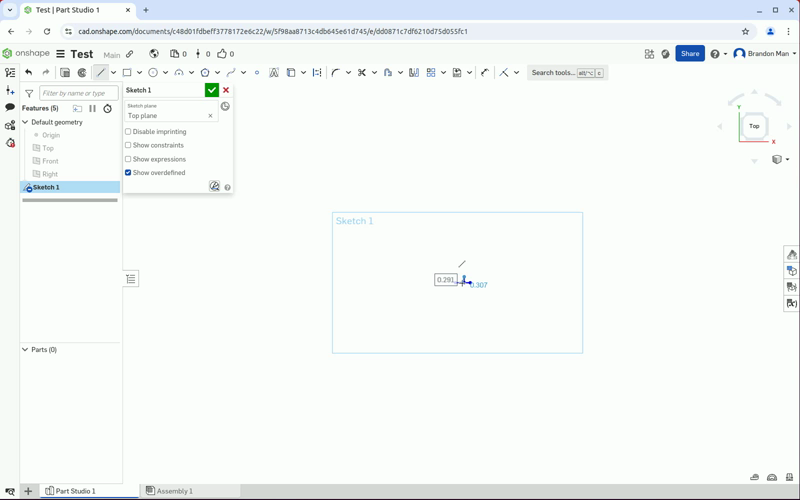
scroll(6)
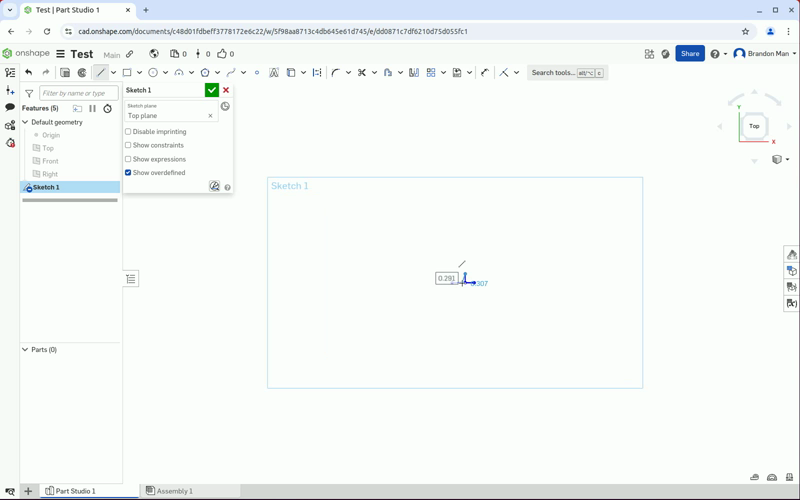
scroll(6)
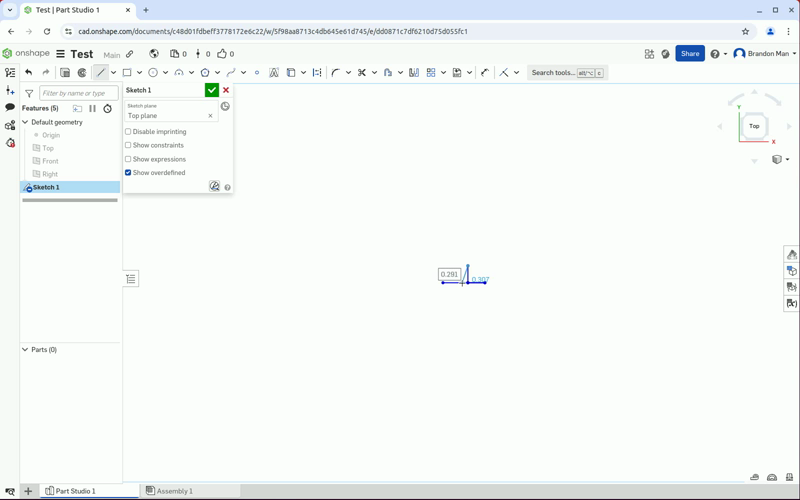
click(462, 282)
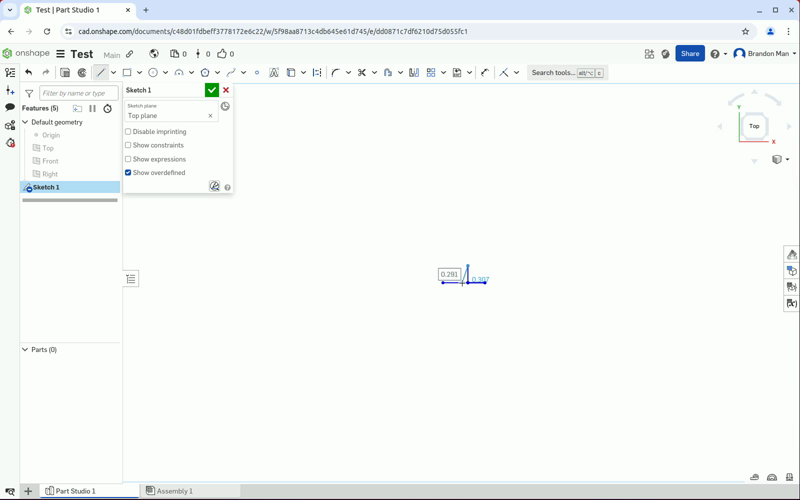
scroll(-6)
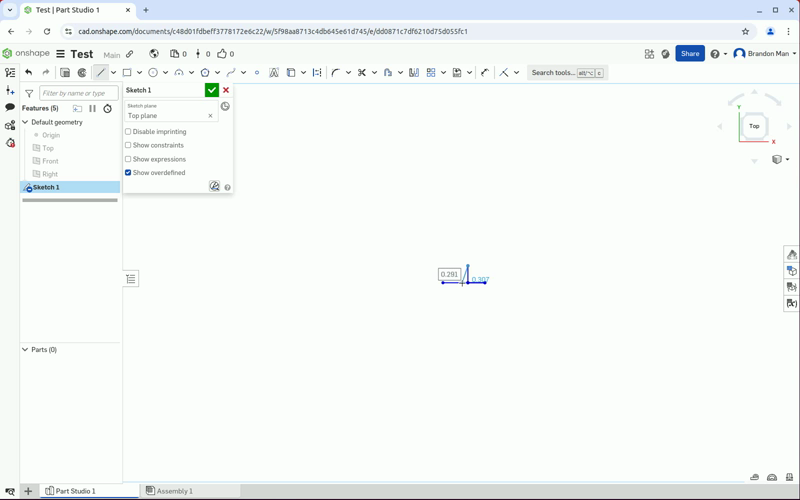
scroll(-6)
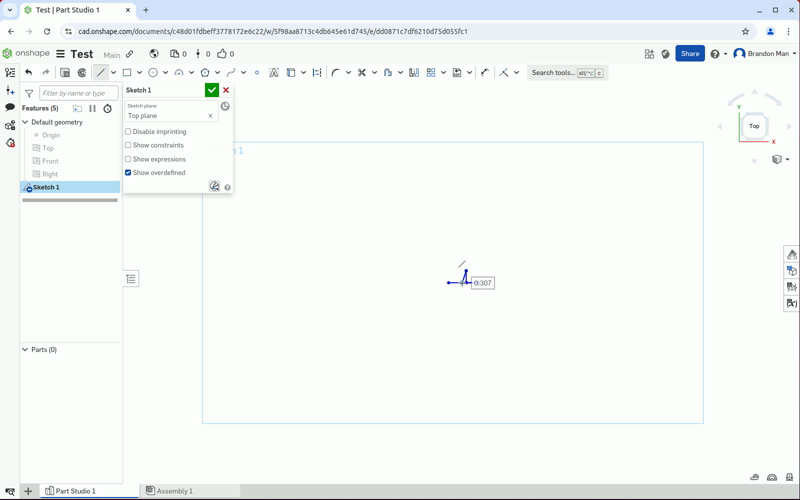
scroll(-6)
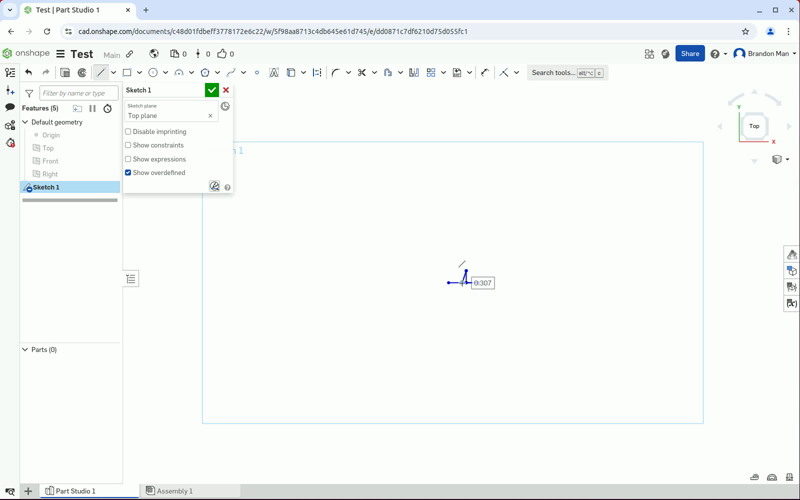
scroll(-6)
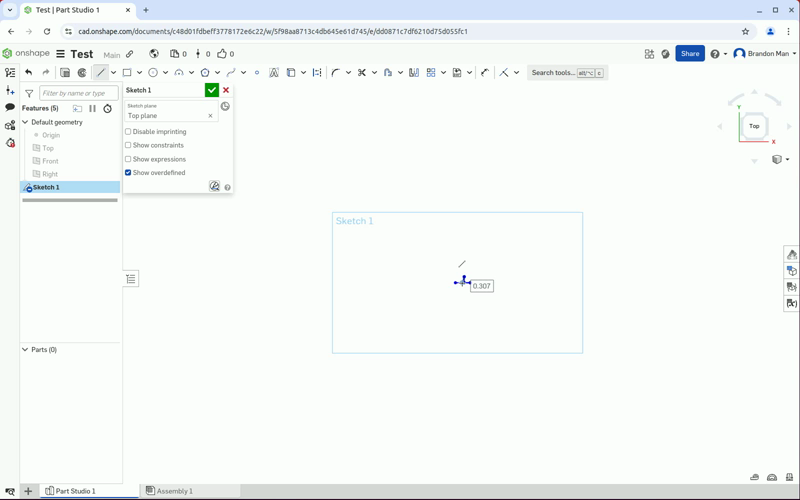
scroll(-6)
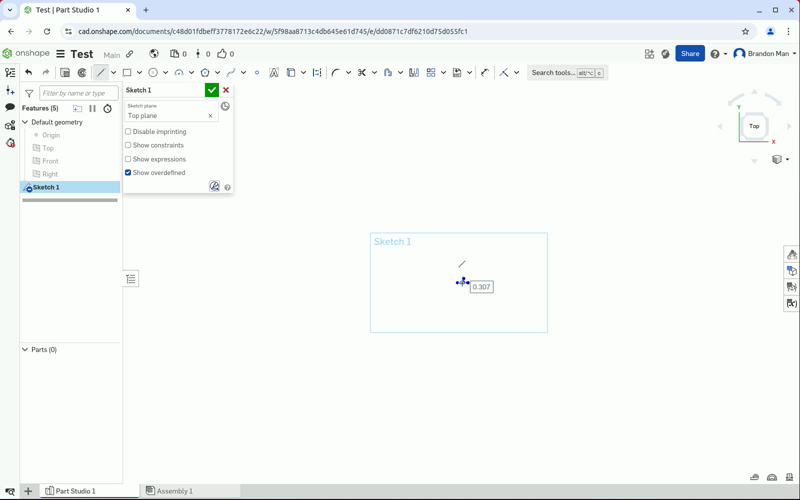
scroll(-6)
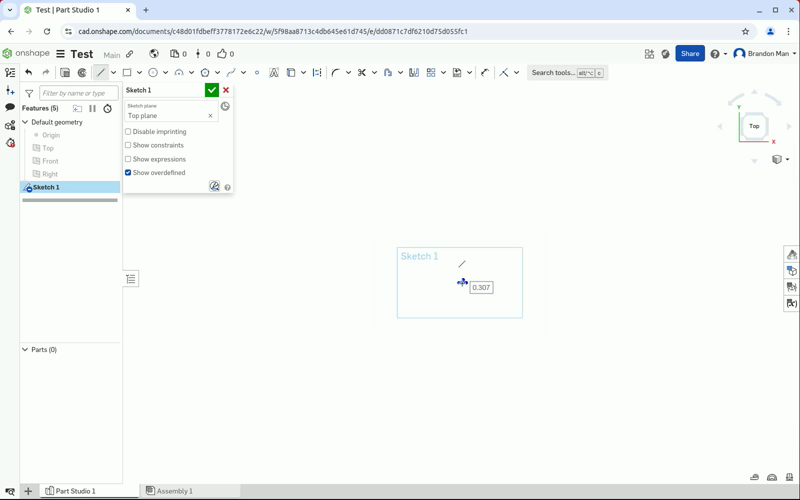
scroll(-6)
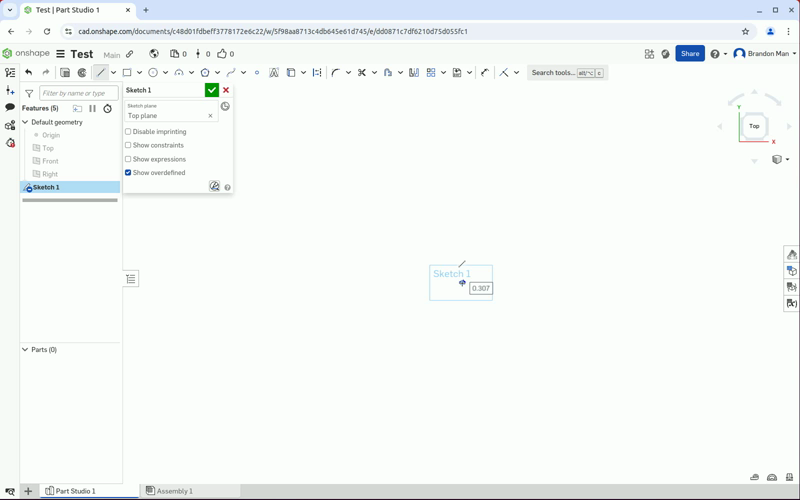
key_up(shift)
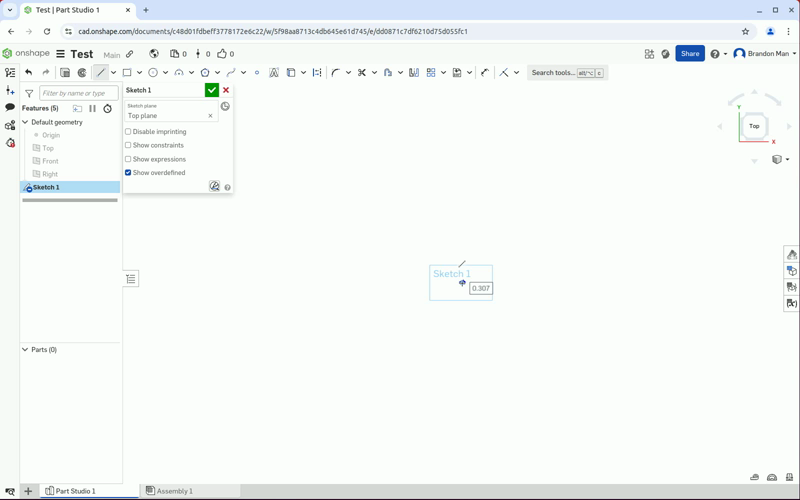
key_down(shift)
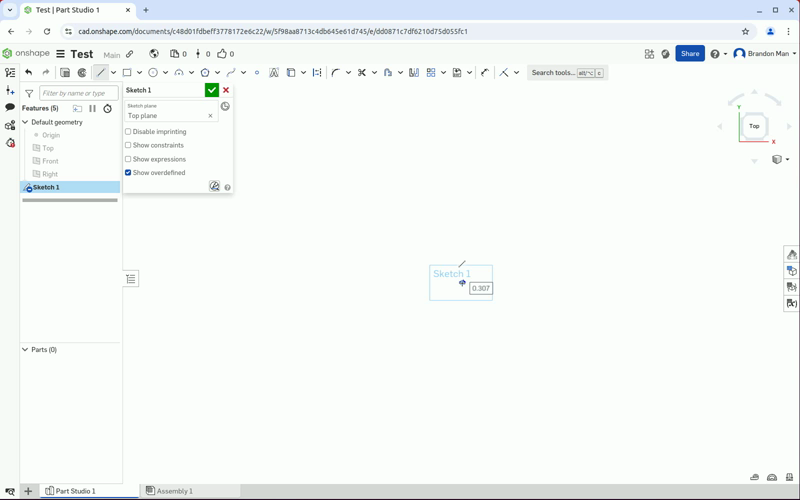
mouse_move(492, 282)
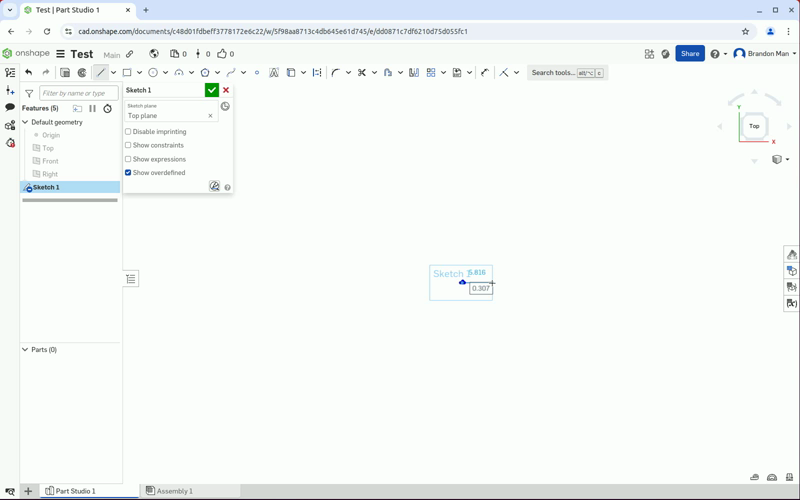
mouse_move(460, 282)
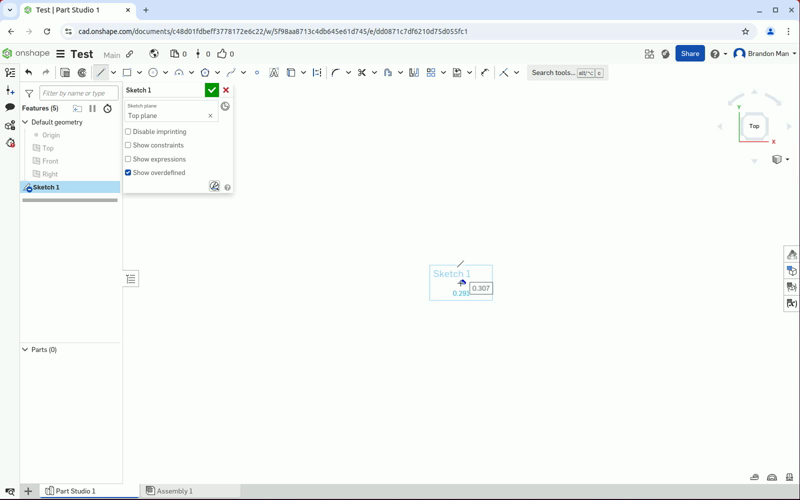
scroll(6)
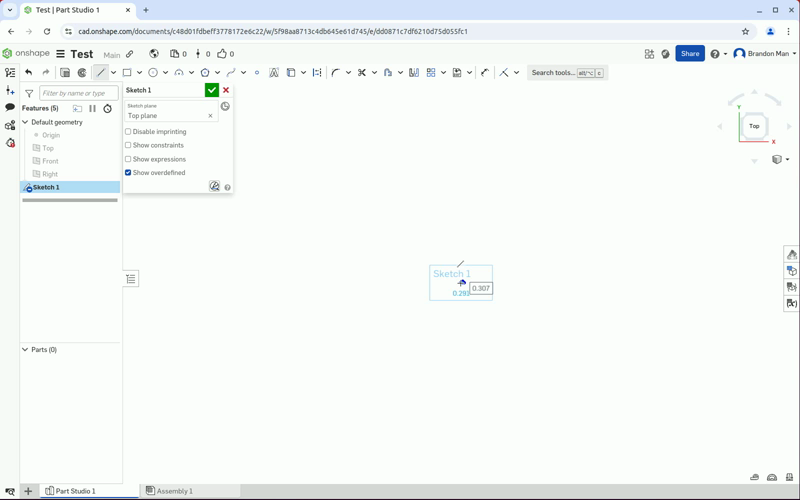
scroll(6)
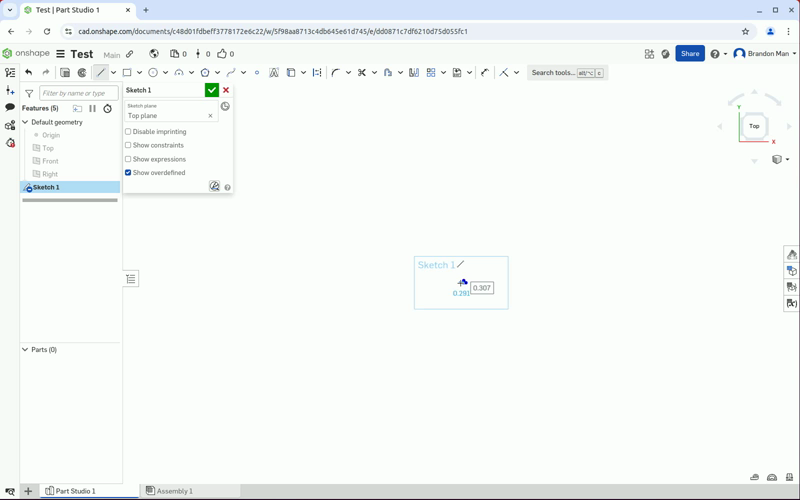
scroll(6)
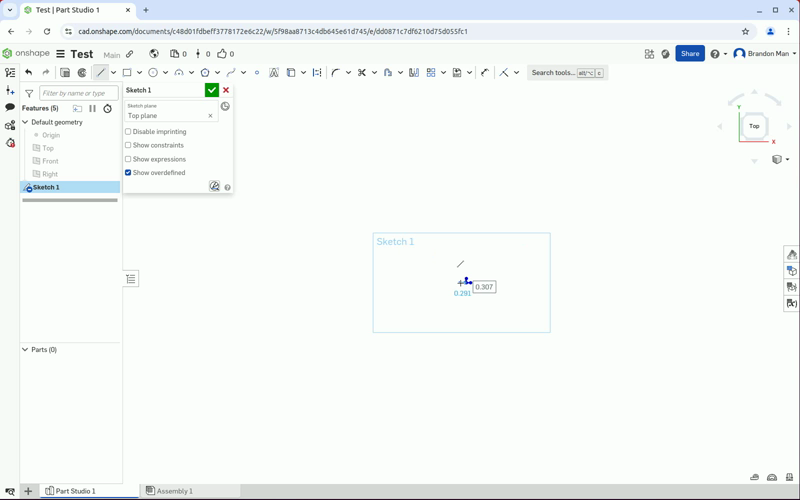
scroll(6)
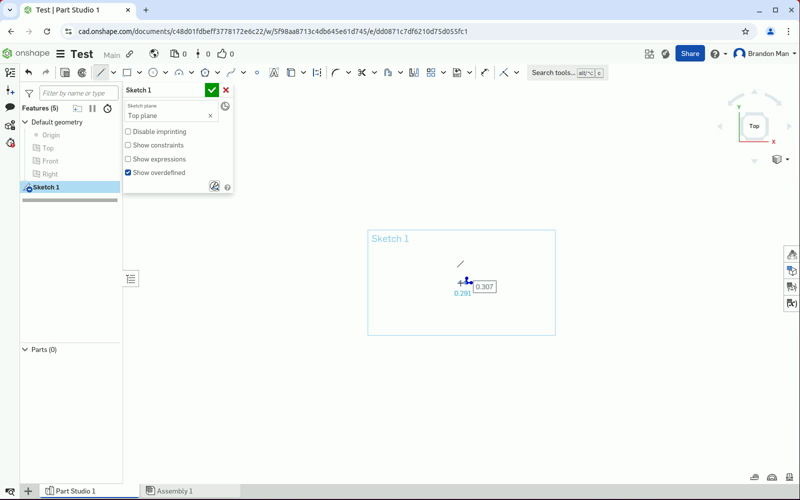
scroll(6)
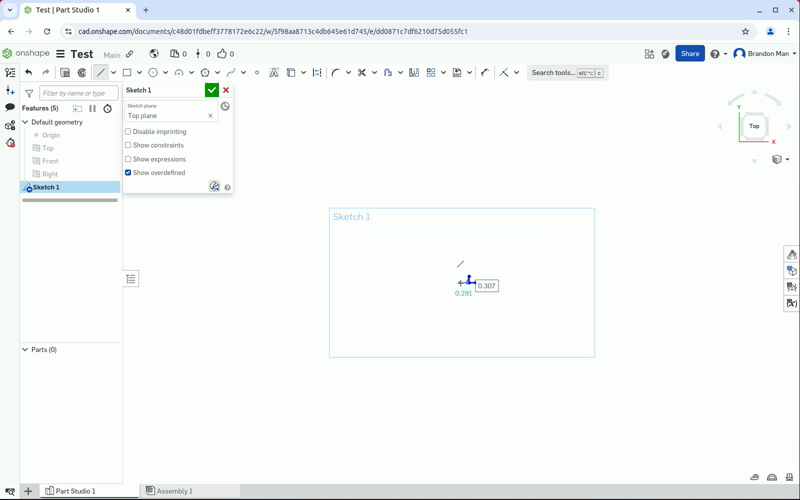
scroll(6)
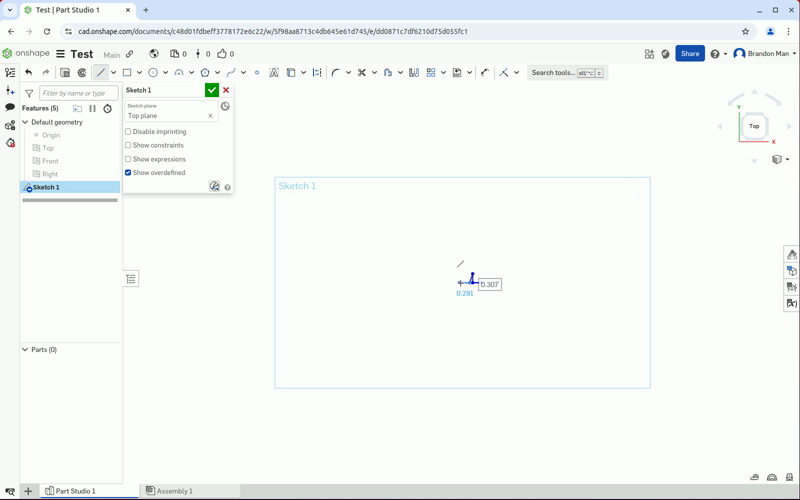
scroll(6)
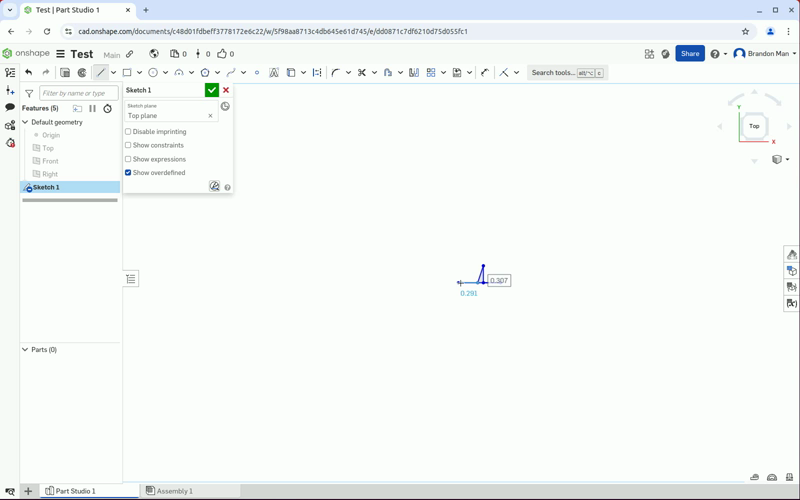
click(460, 282)
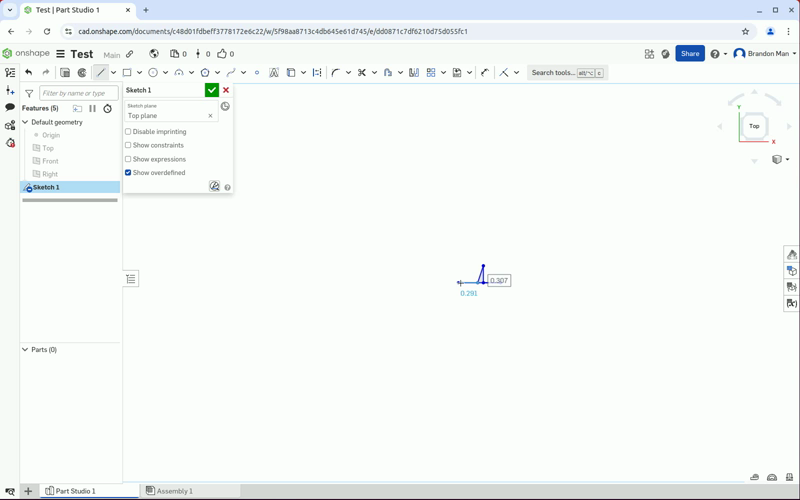
scroll(-6)
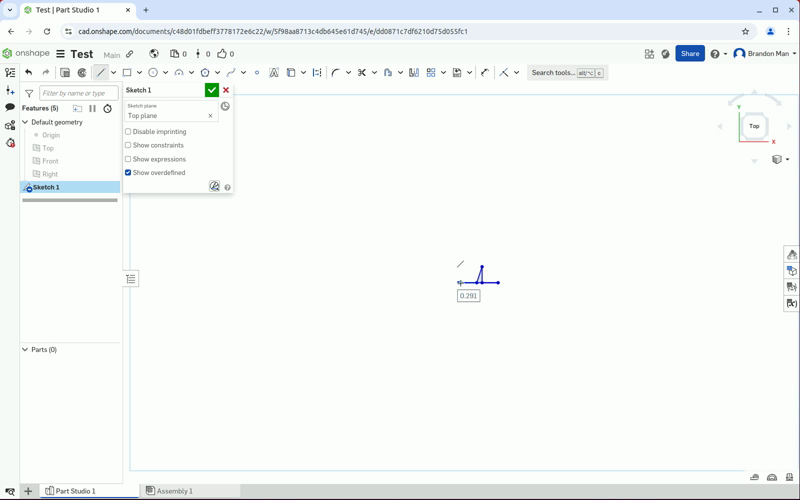
scroll(-6)
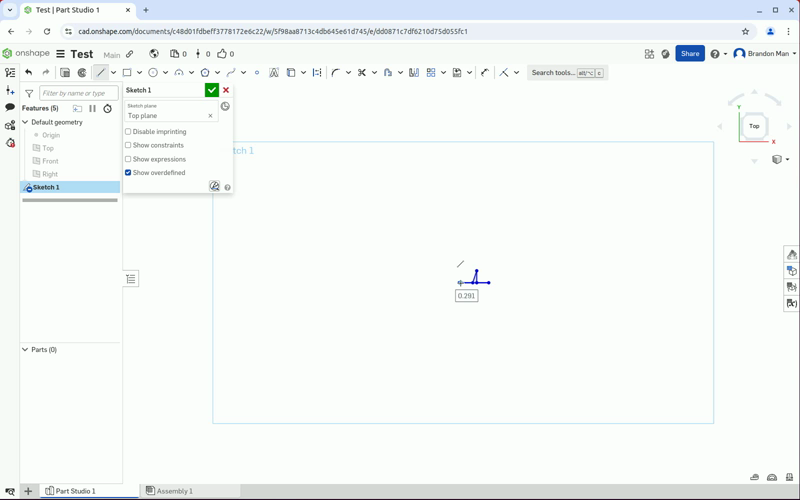
scroll(-6)
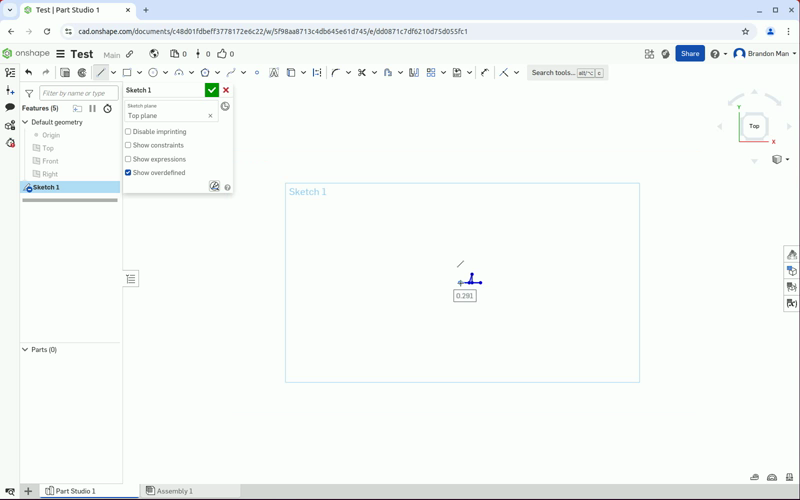
scroll(-6)
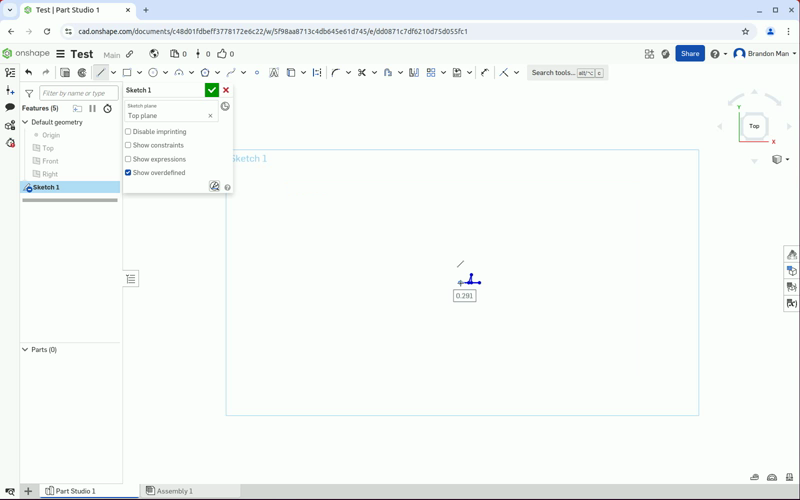
scroll(-6)
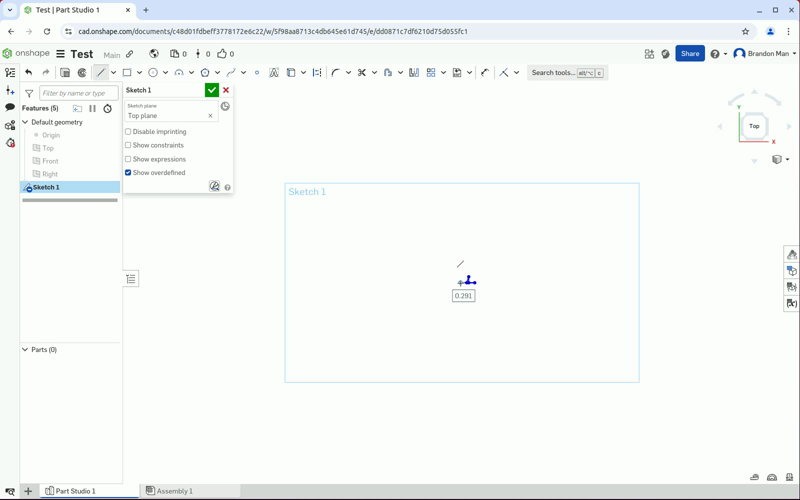
scroll(-6)
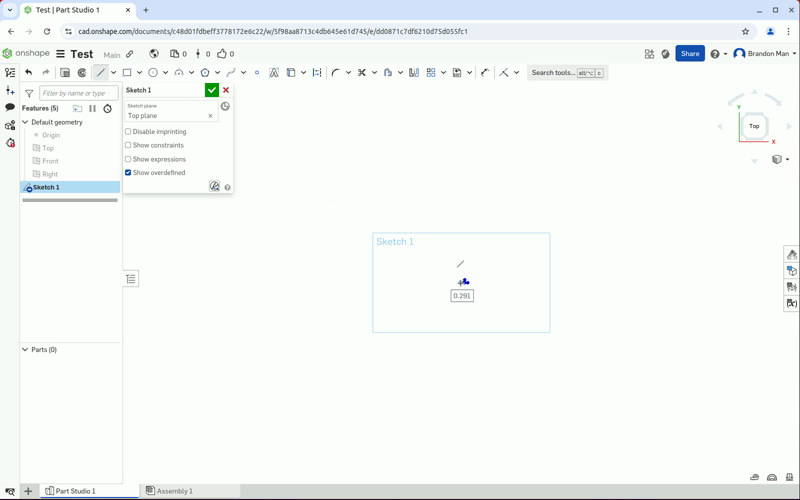
scroll(-6)
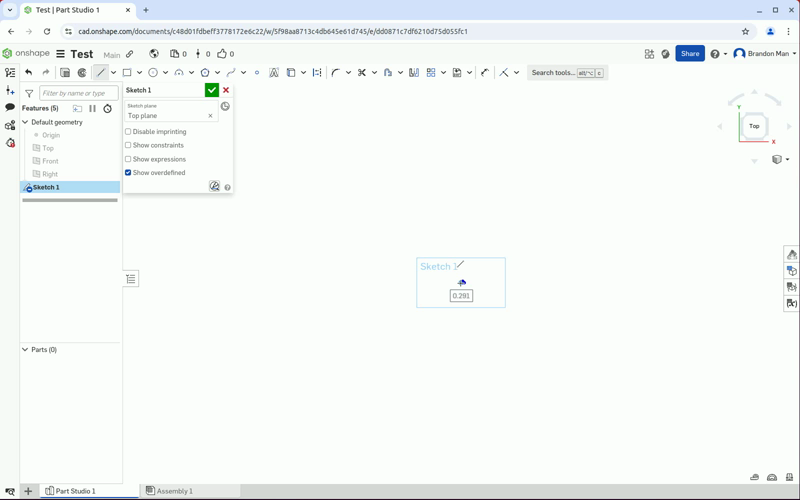
key_up(shift)
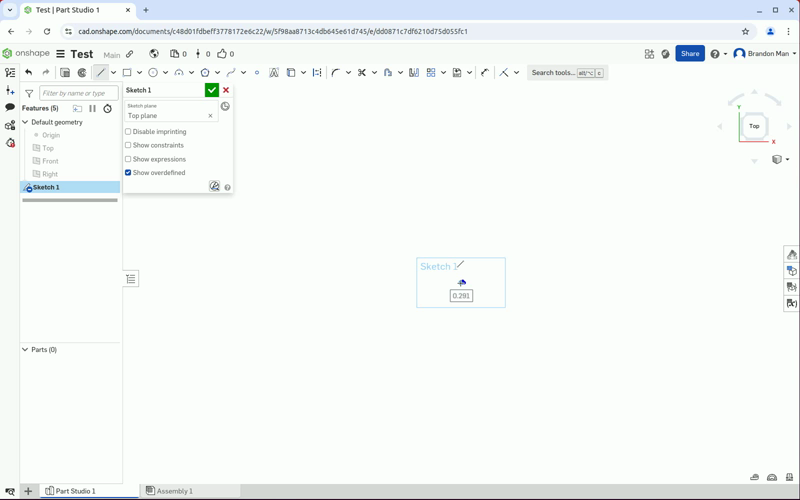
key(esc)
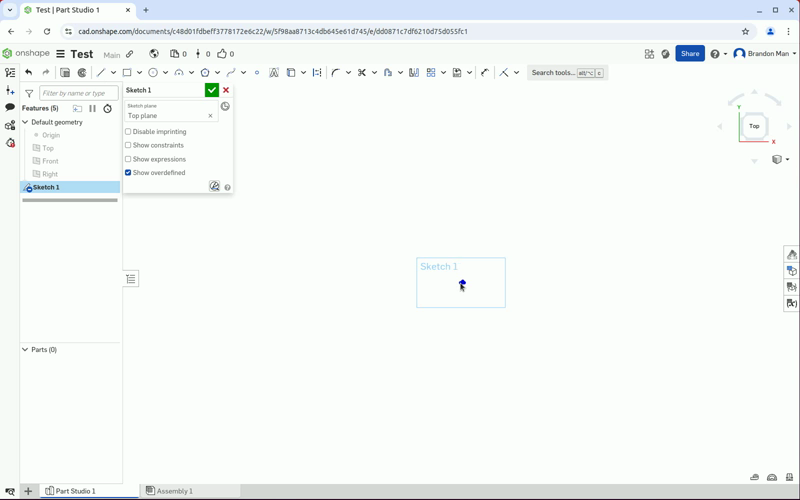
mouse_move(461, 282)
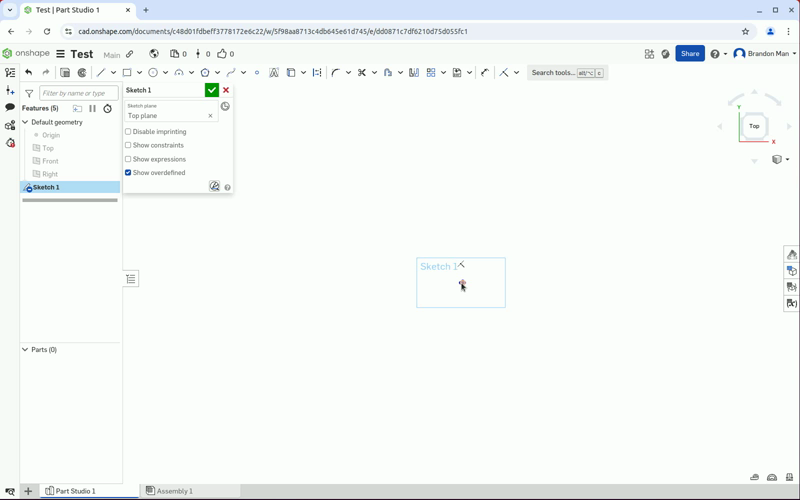
scroll(6)
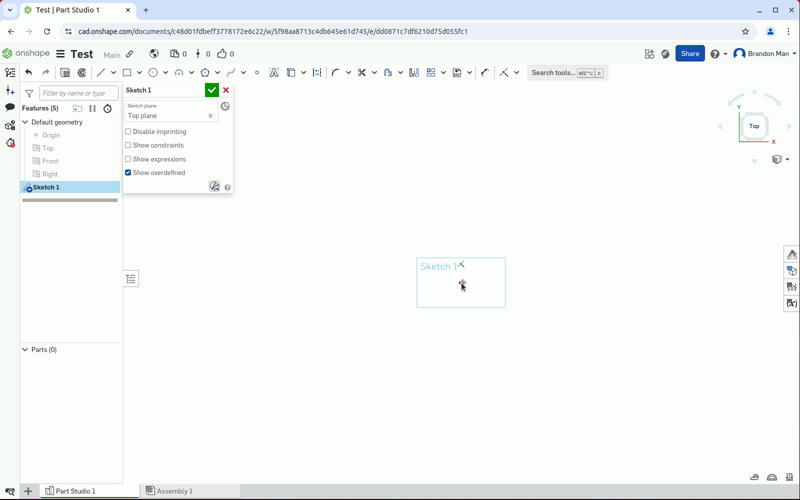
scroll(6)
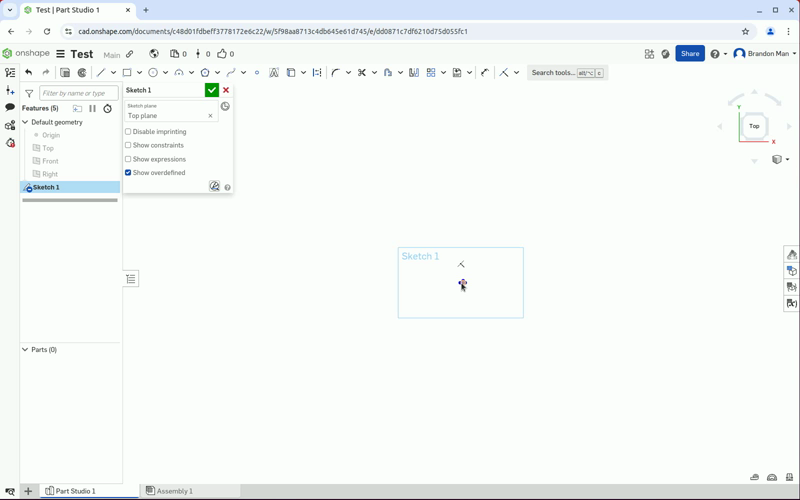
scroll(6)
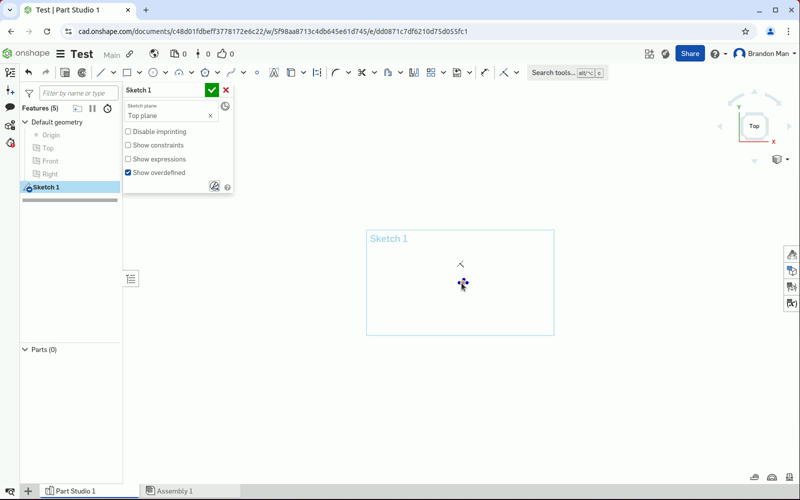
scroll(6)
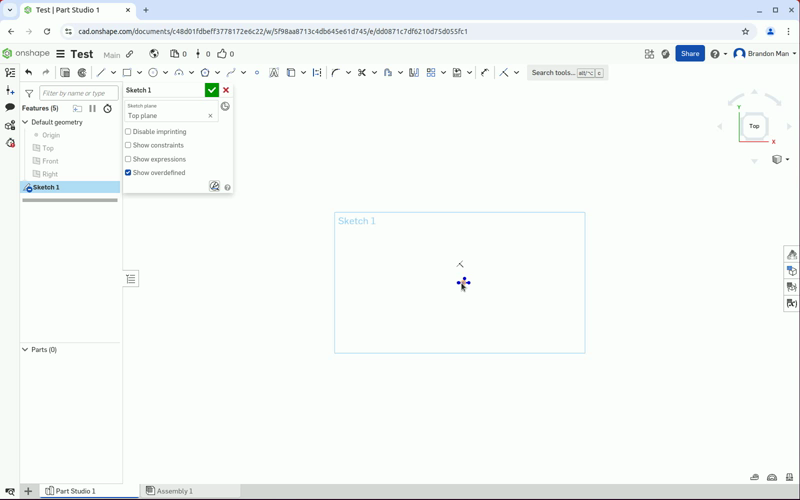
scroll(6)
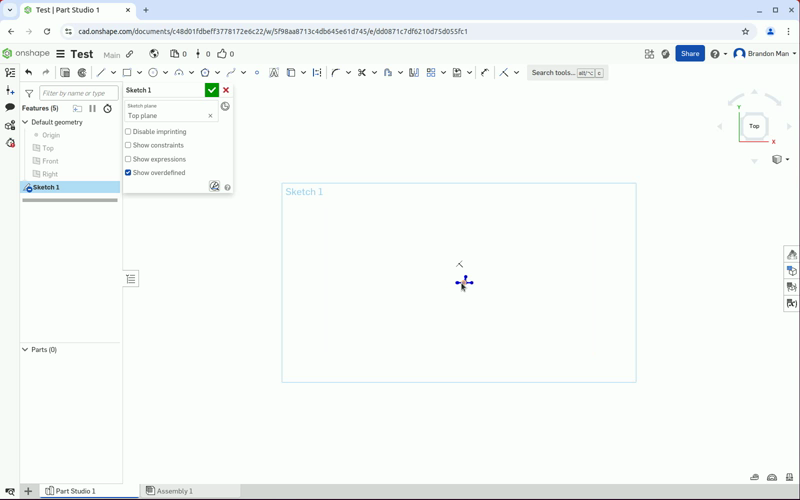
scroll(6)
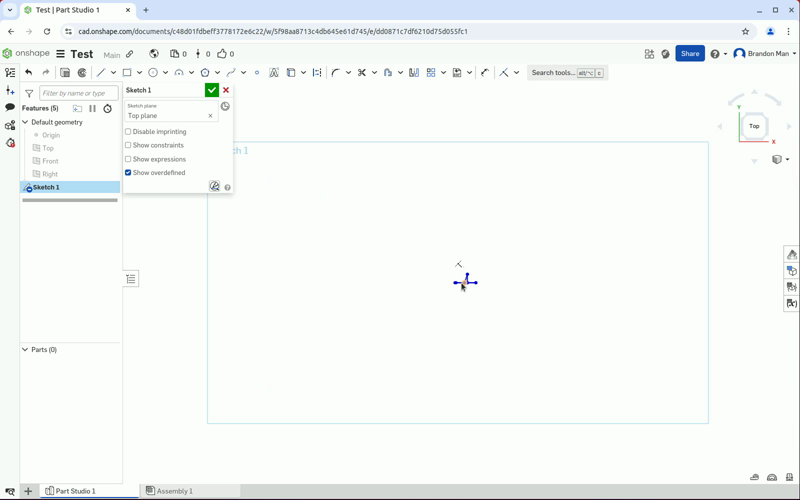
scroll(6)
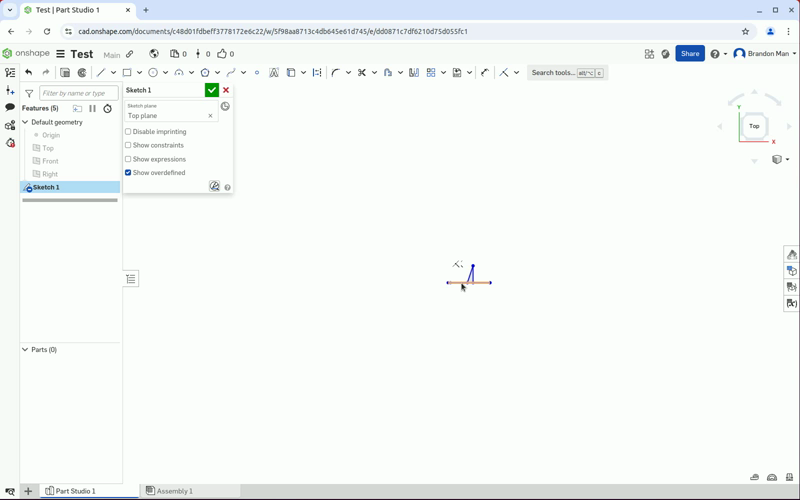
click(461, 282)
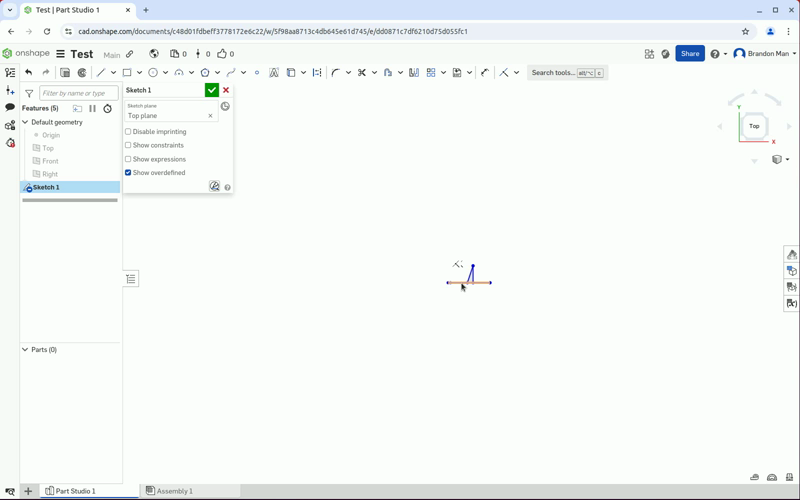
scroll(-6)
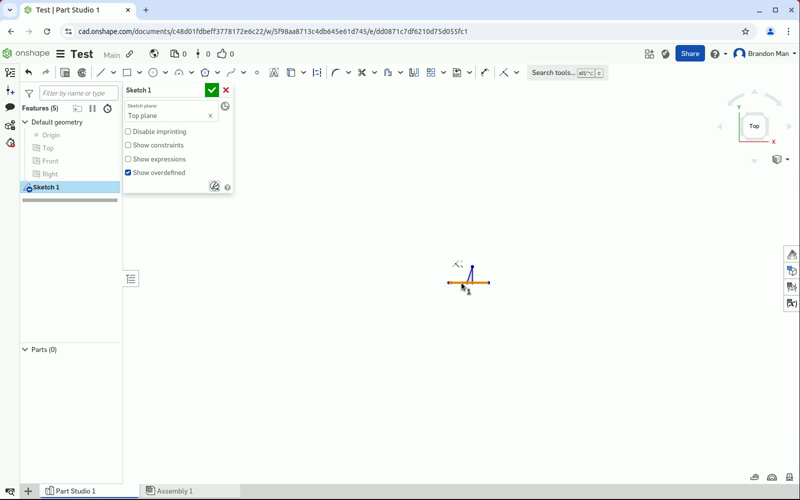
scroll(-6)
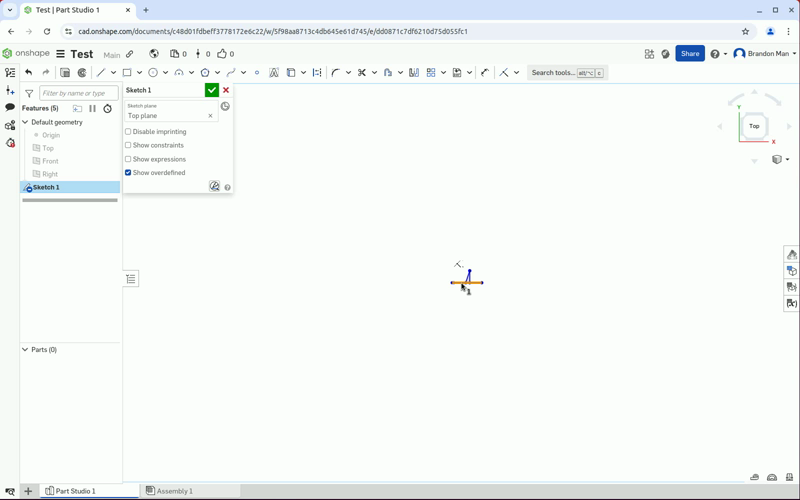
scroll(-6)
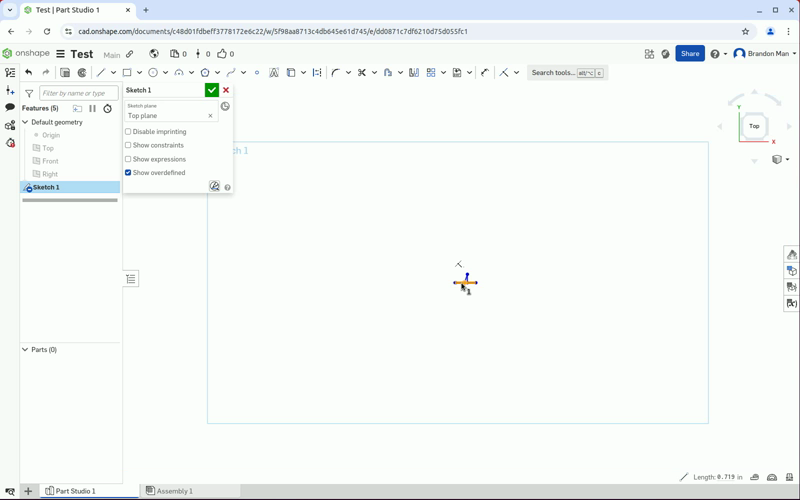
scroll(-6)
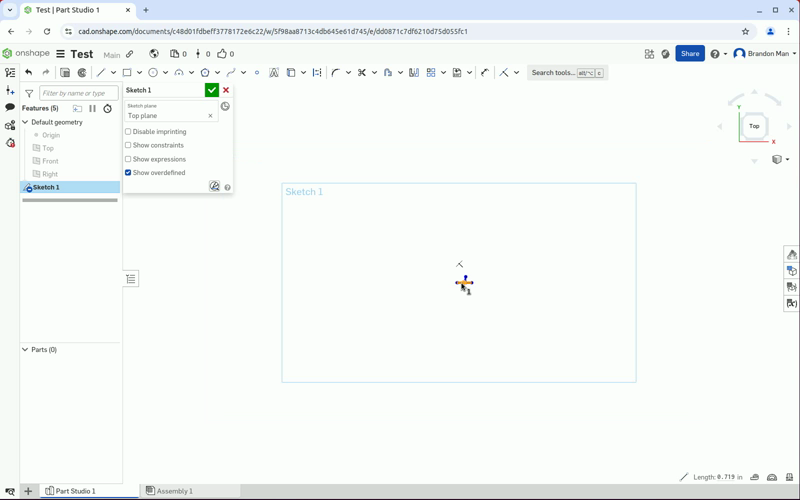
scroll(-6)
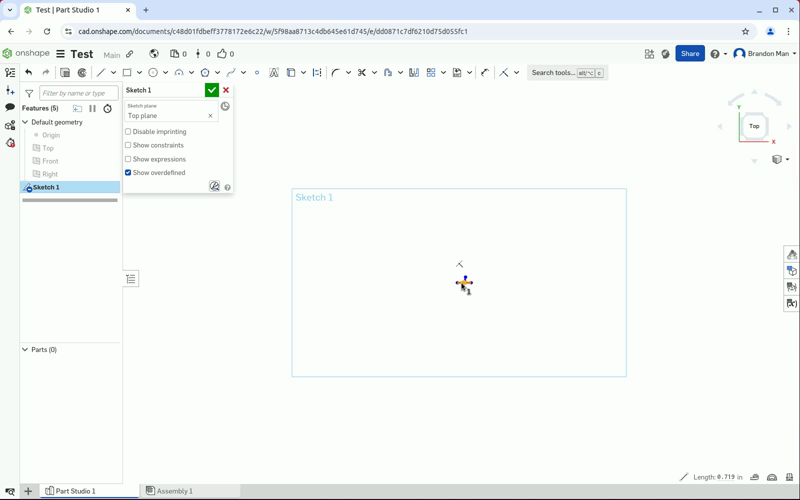
scroll(-6)
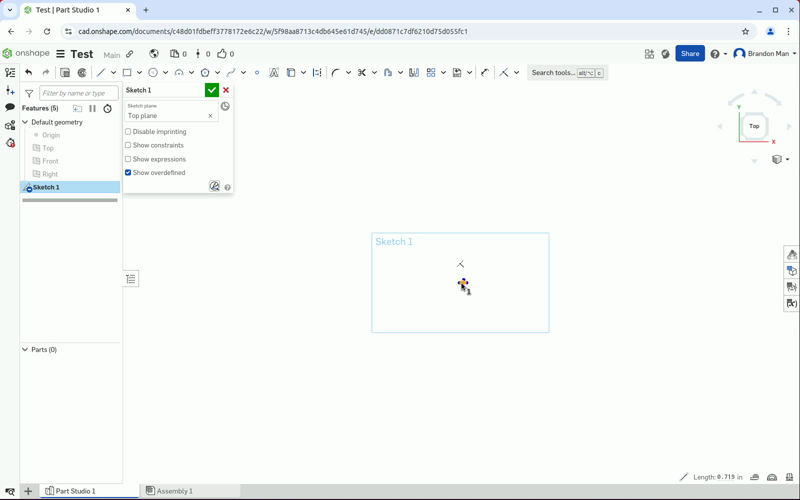
scroll(-6)
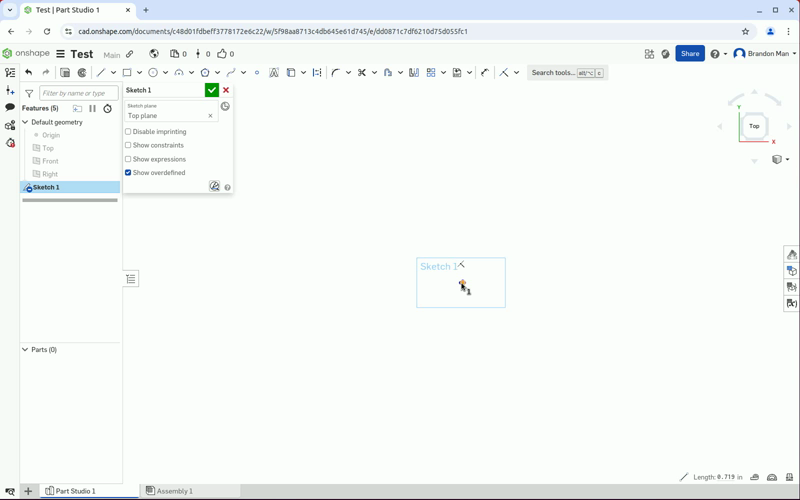
mouse_move(73, 352)
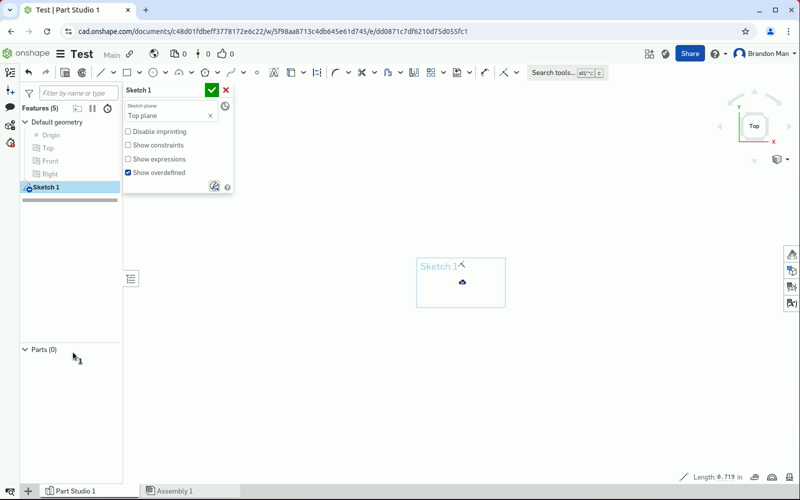
key(shift+y)
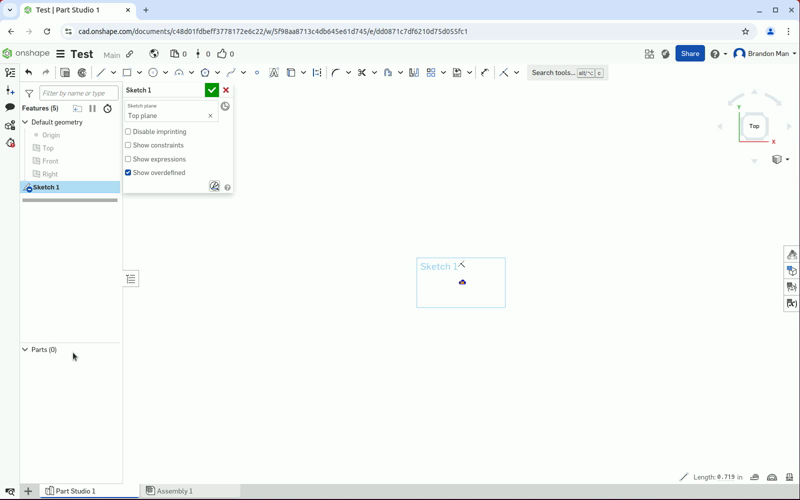
key(shift+e)
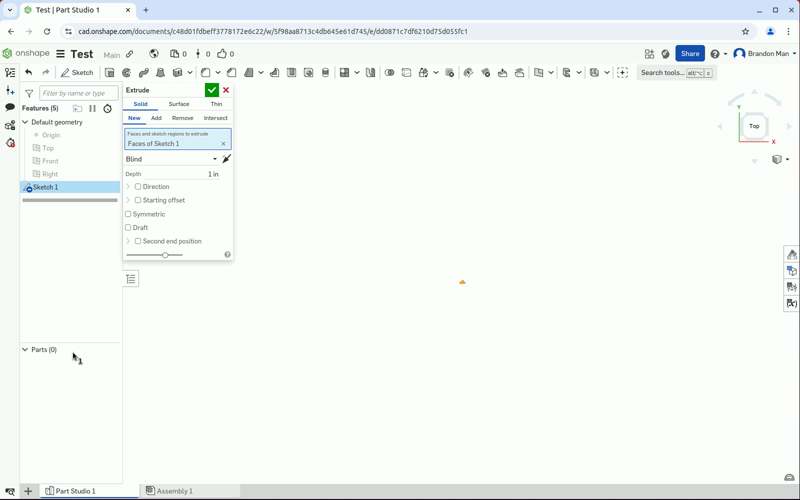
mouse_move(143, 106)
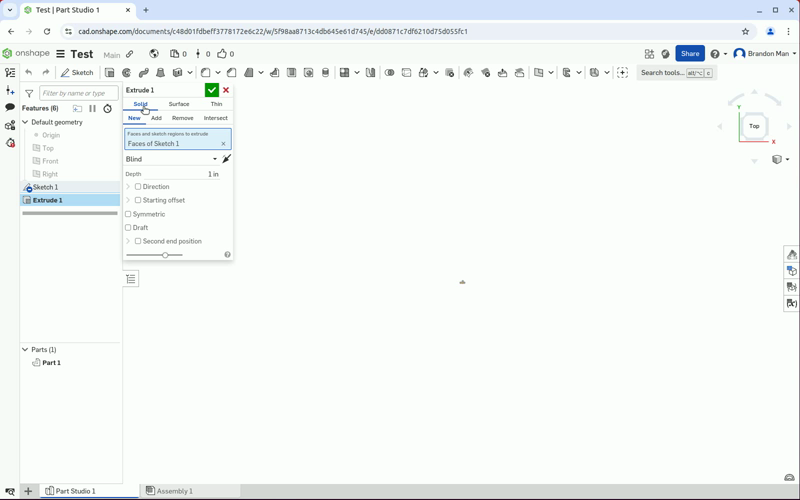
click(143, 106)
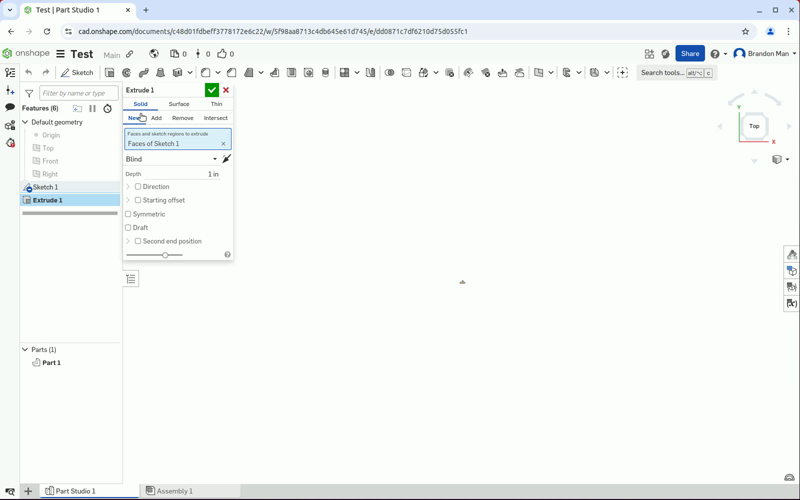
mouse_move(137, 120)
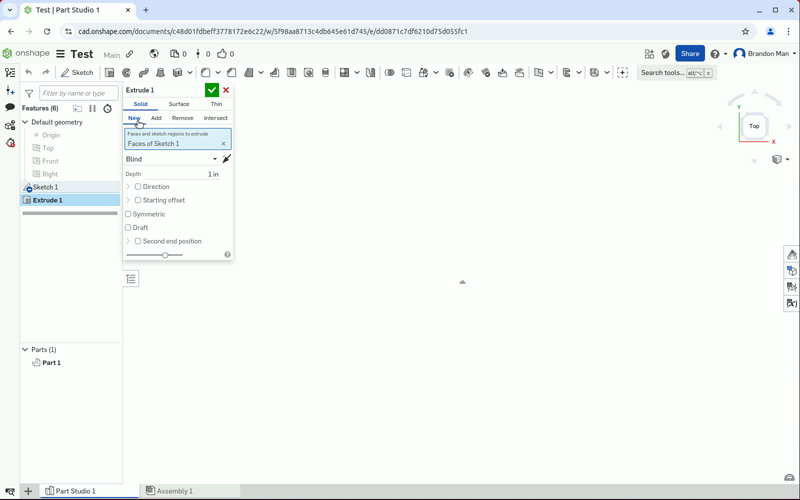
click(137, 120)
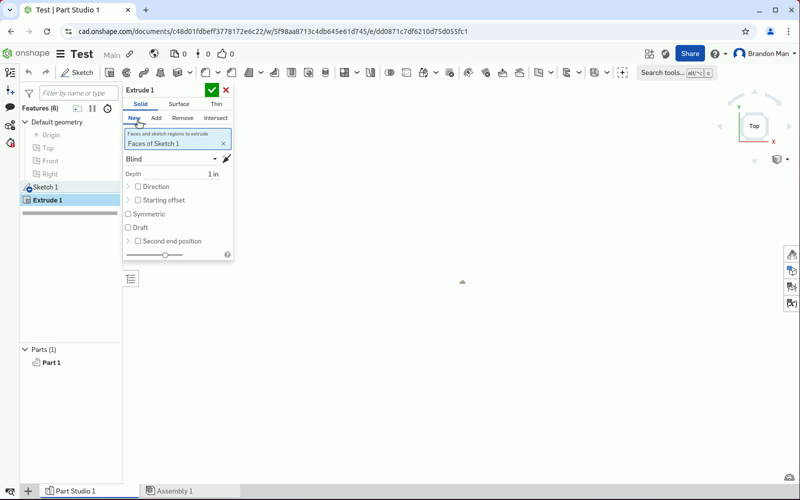
key(tab, 4)
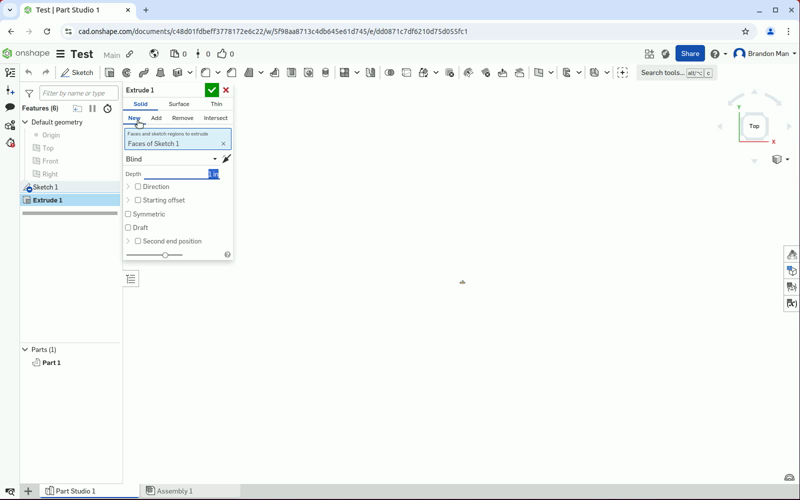
text(-0.241)
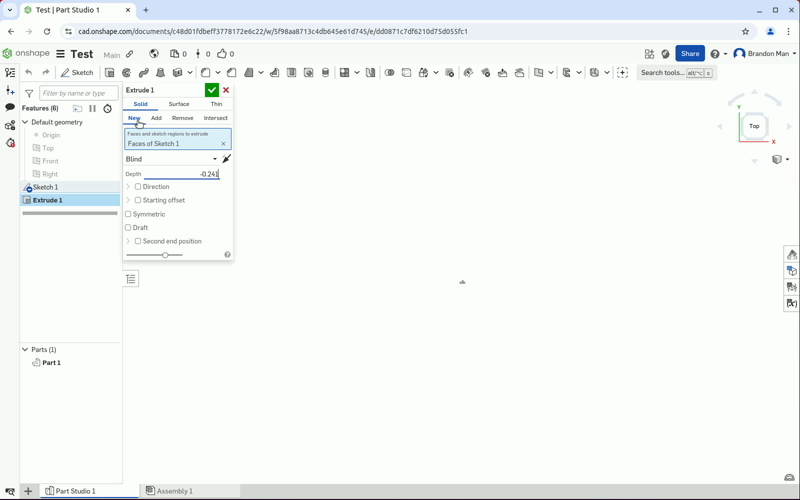
key(enter)
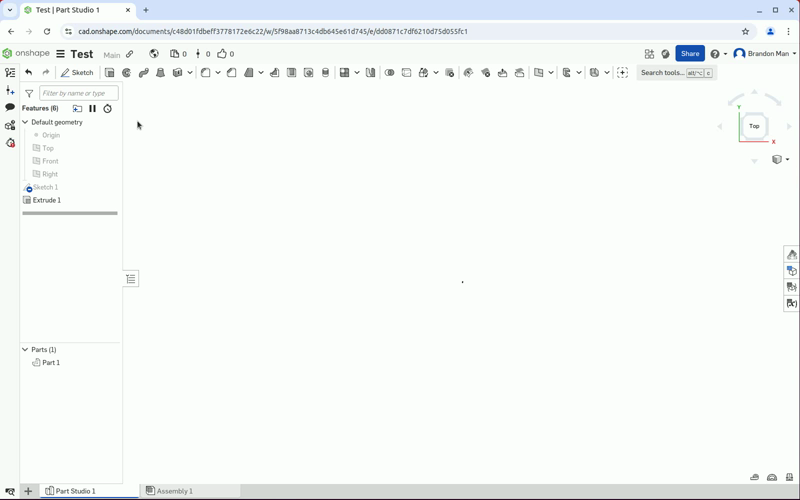
key(shift+h)
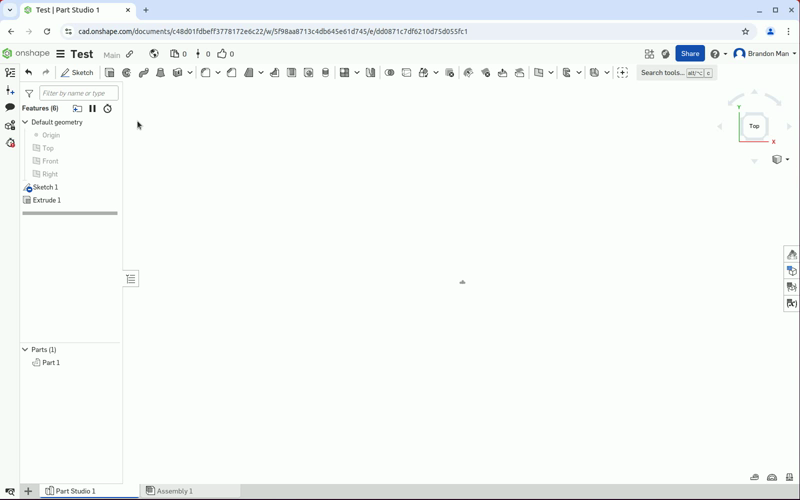
key(shift+h)
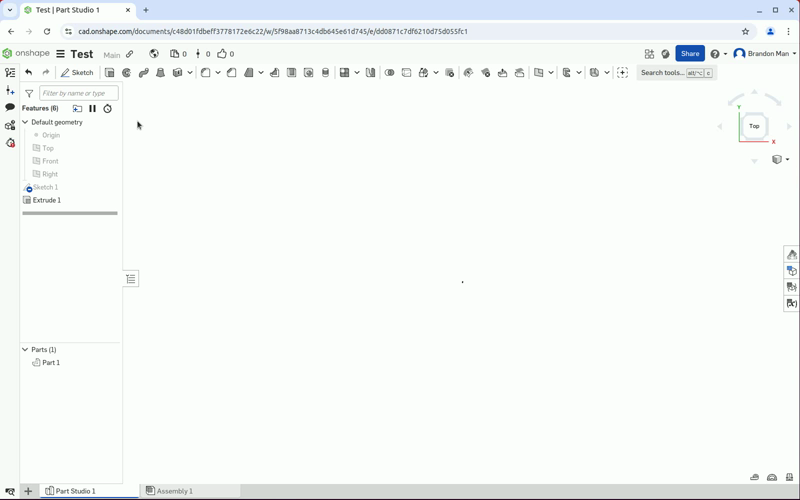
mouse_move(73, 189)
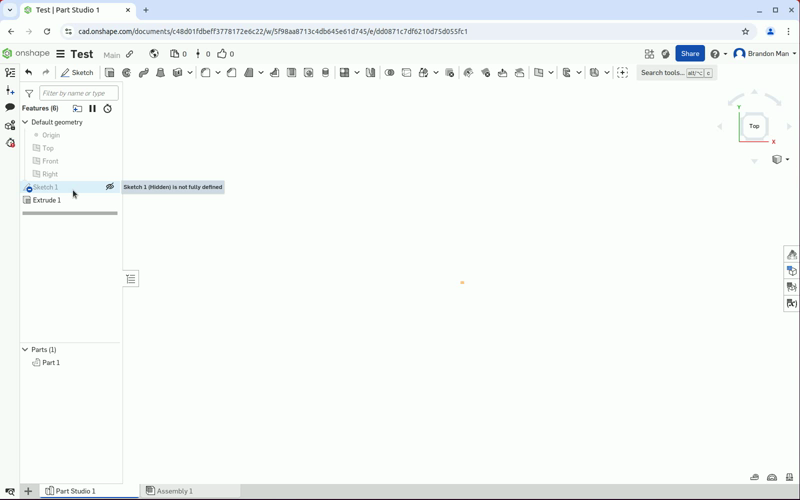
click(73, 189)
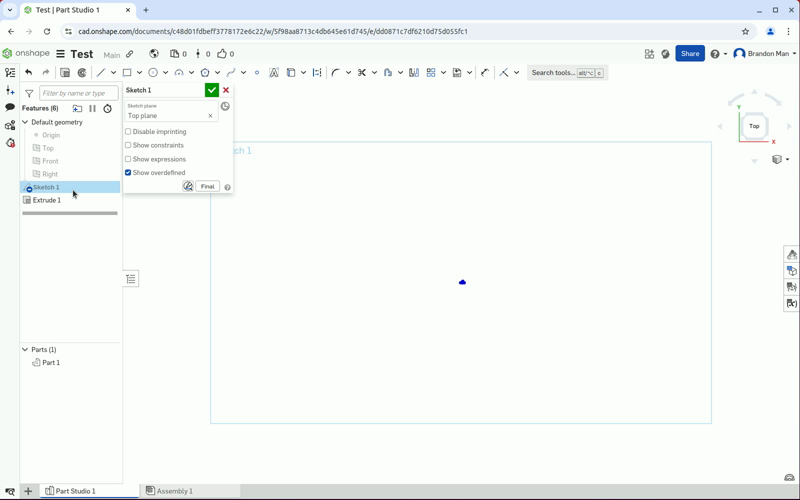
mouse_move(229, 92)
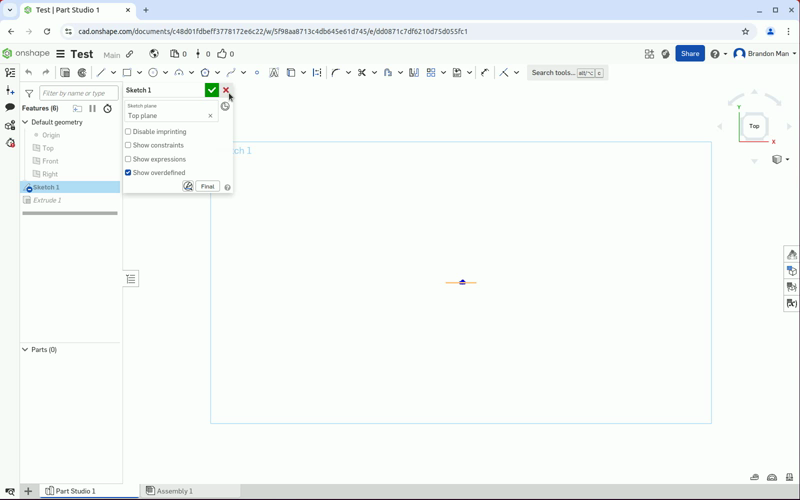
click(229, 92)
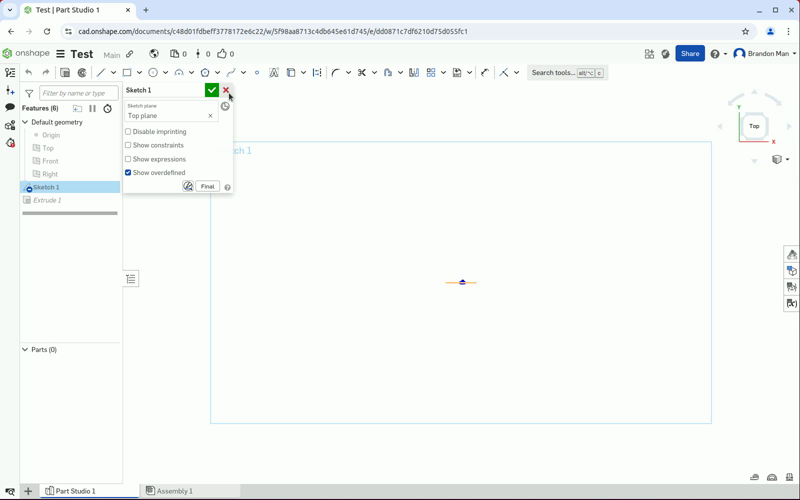
key(shift+s)
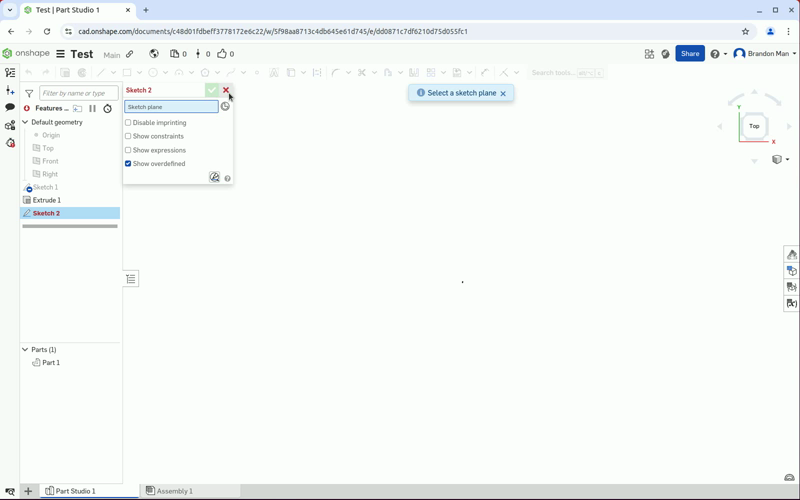
mouse_move(73, 150)
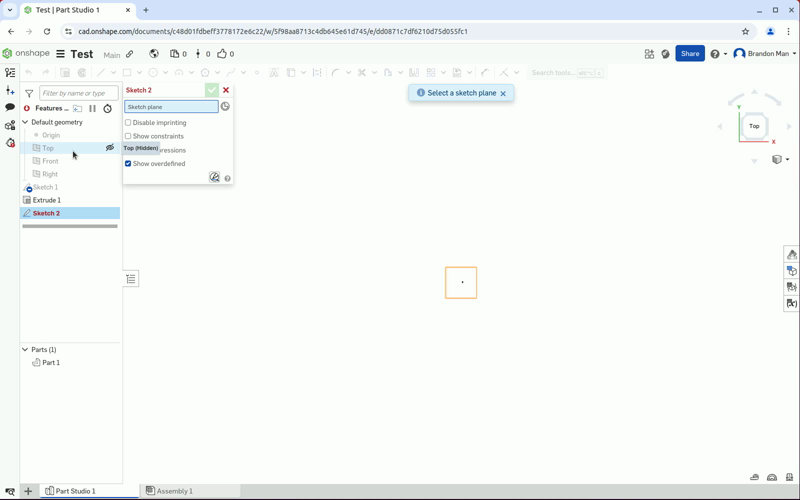
click(73, 150)
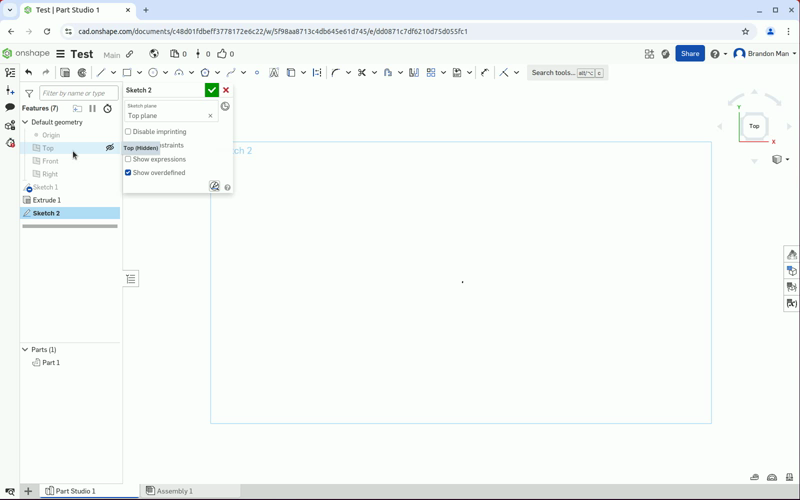
mouse_move(73, 352)
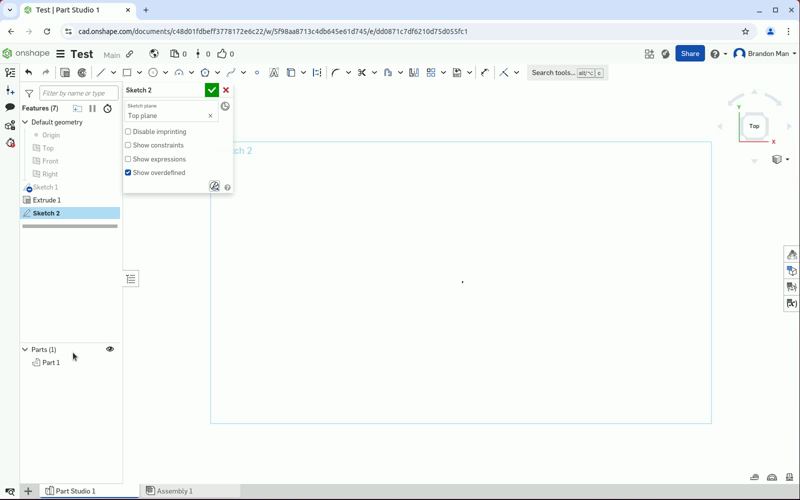
key(y)
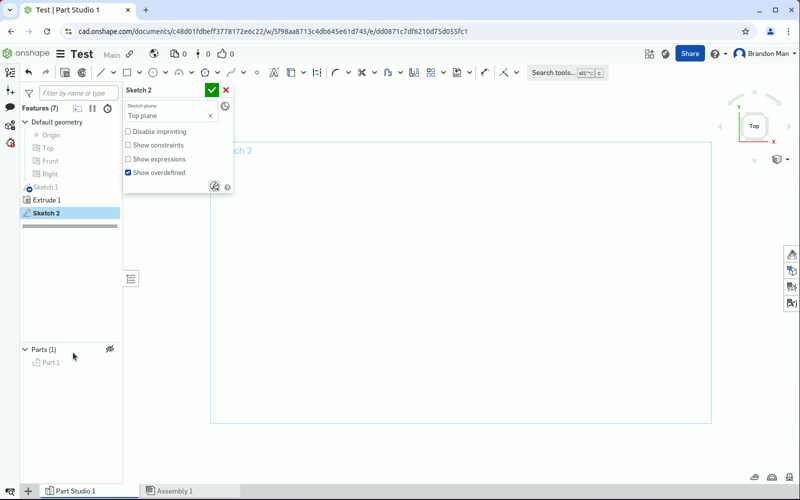
key(l)
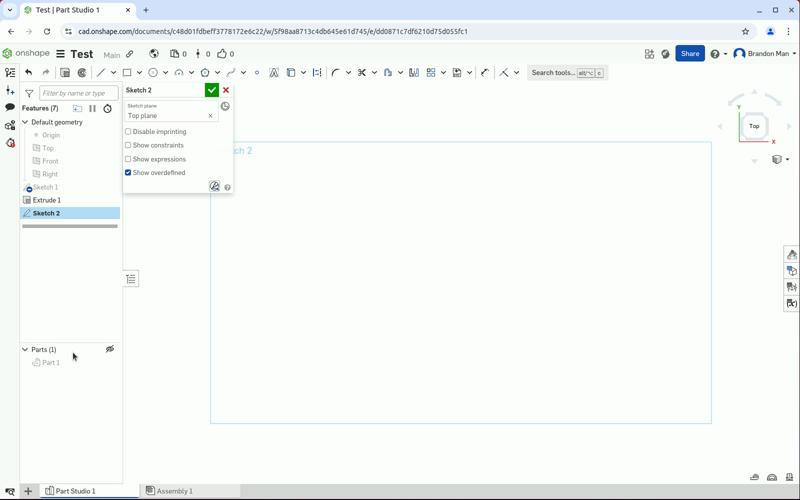
key_down(shift)
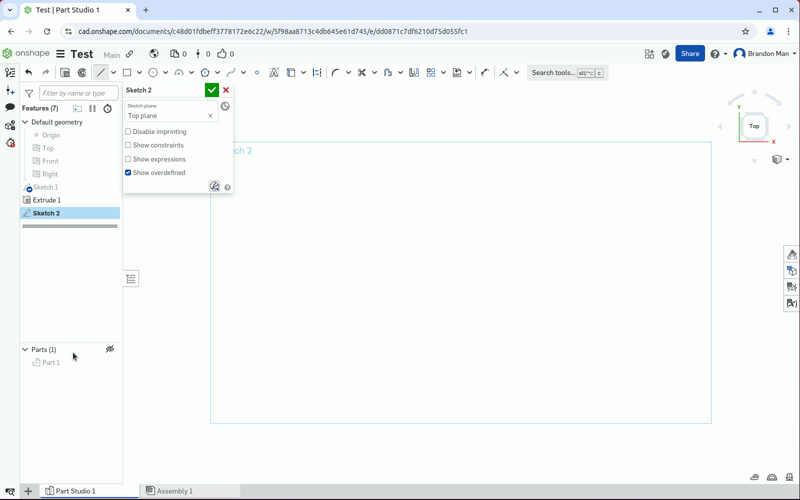
mouse_move(460, 288)
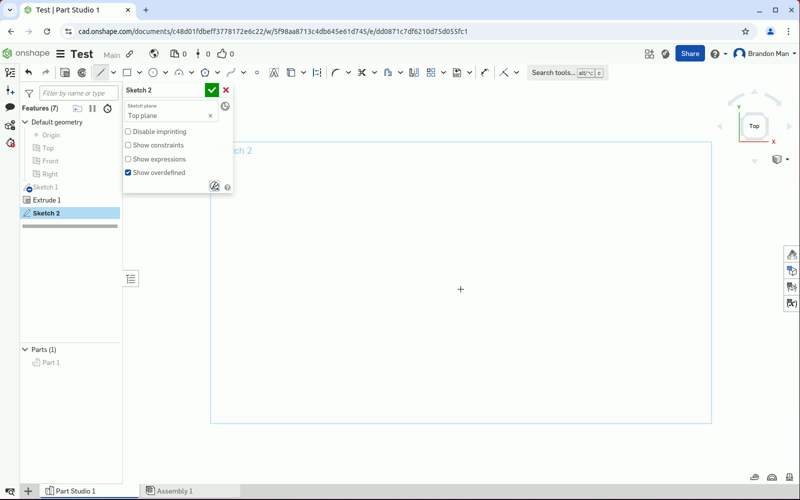
click(460, 288)
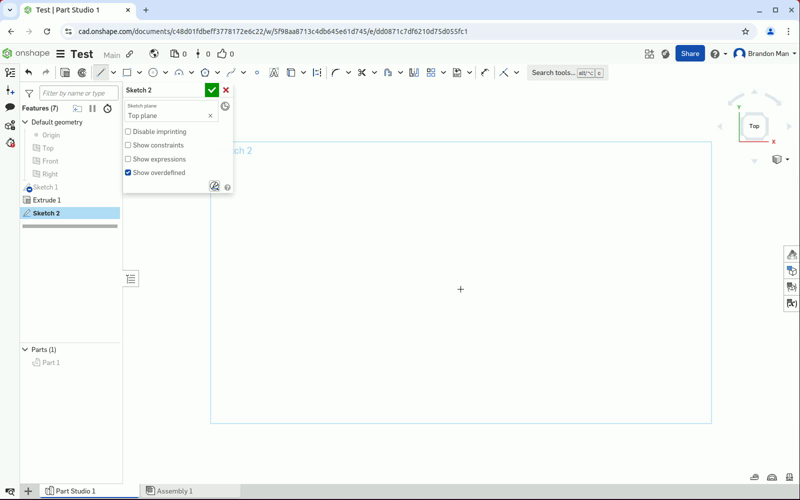
key_up(shift)
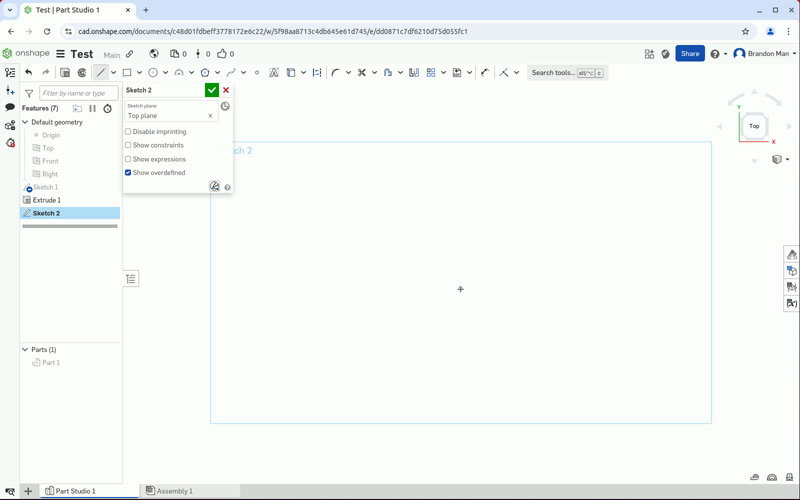
key_down(shift)
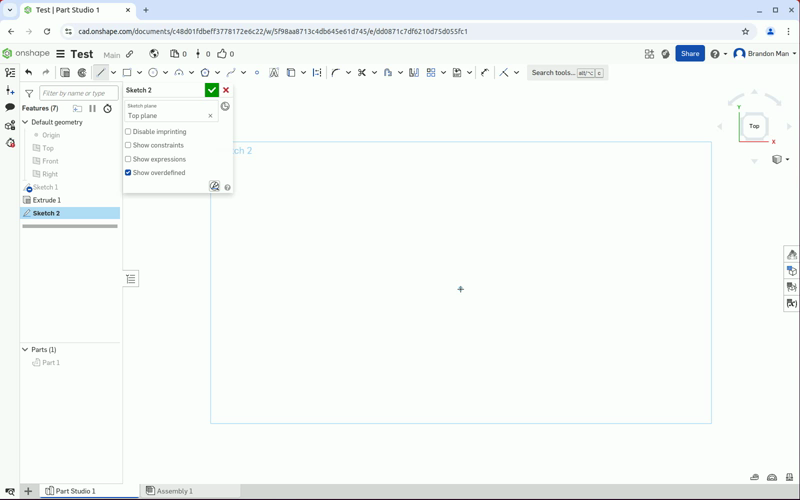
mouse_move(490, 288)
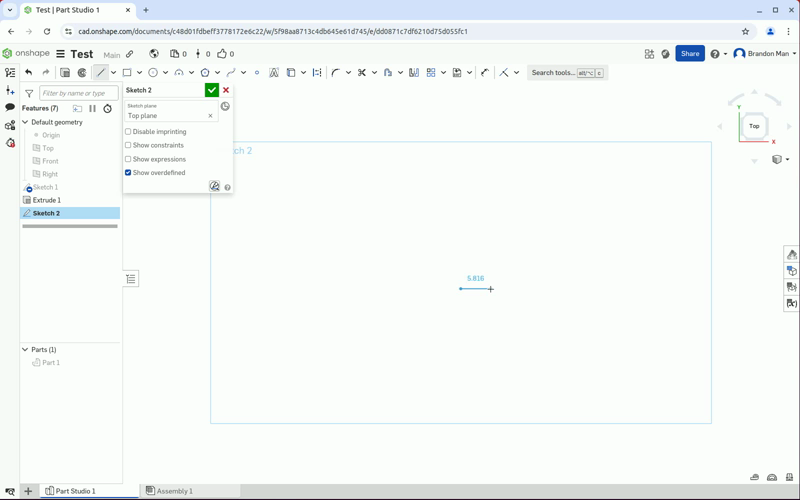
mouse_move(474, 288)
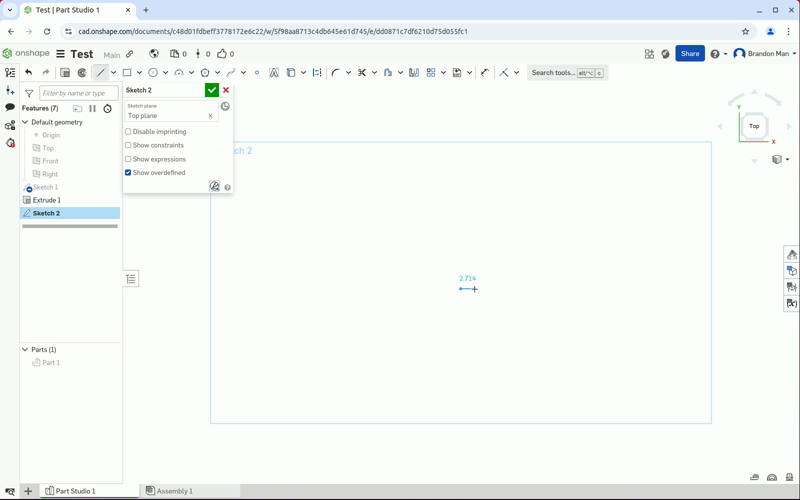
click(474, 288)
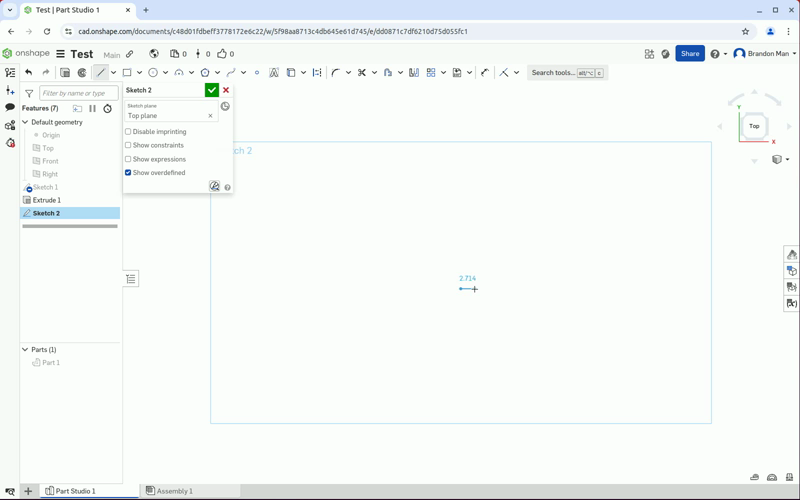
key_up(shift)
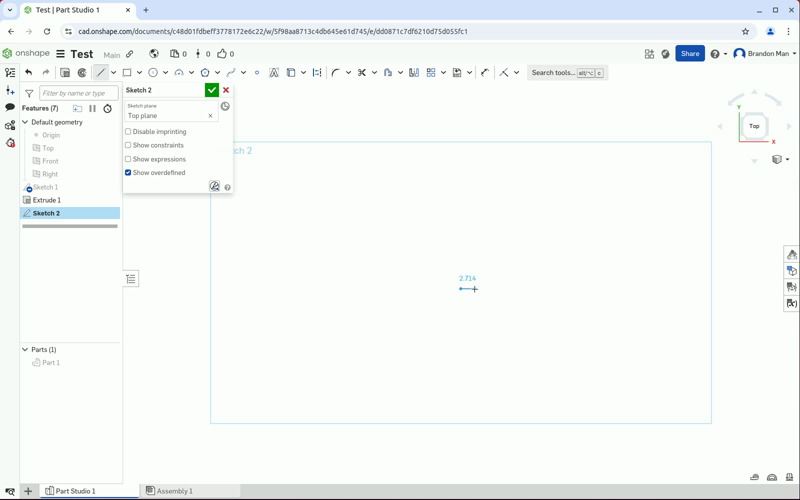
key_down(shift)
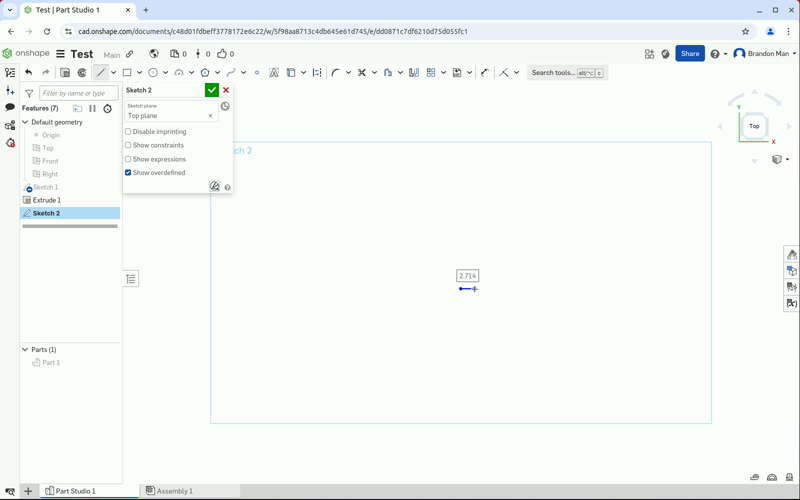
mouse_move(504, 288)
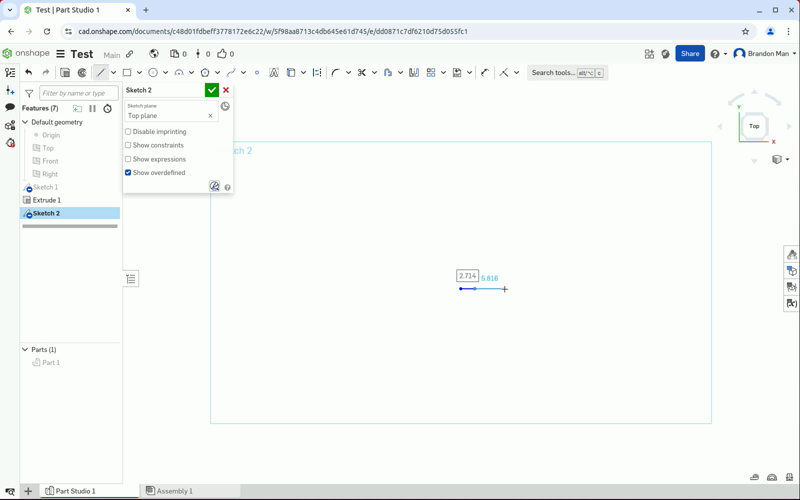
mouse_move(474, 282)
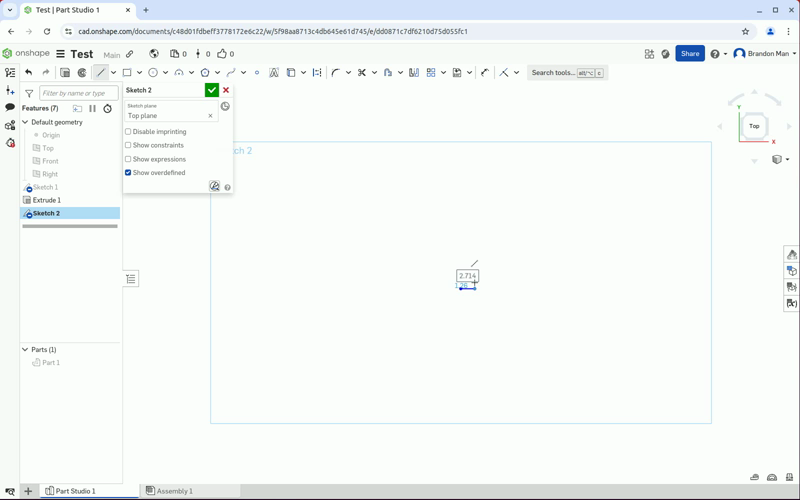
scroll(6)
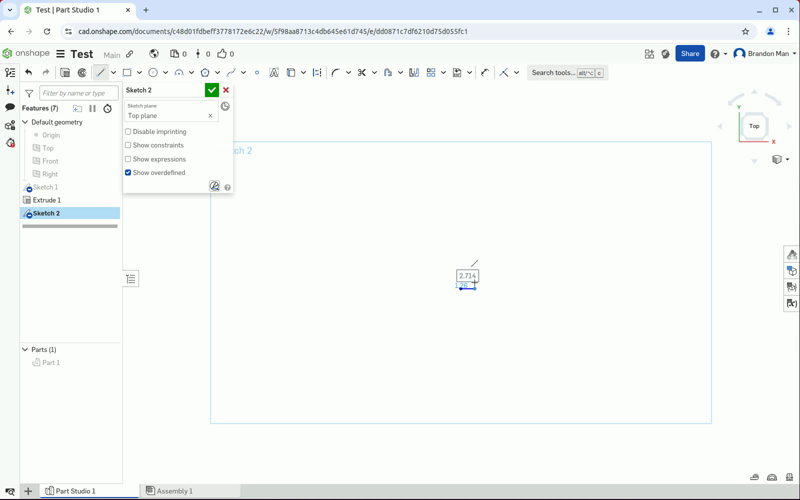
scroll(6)
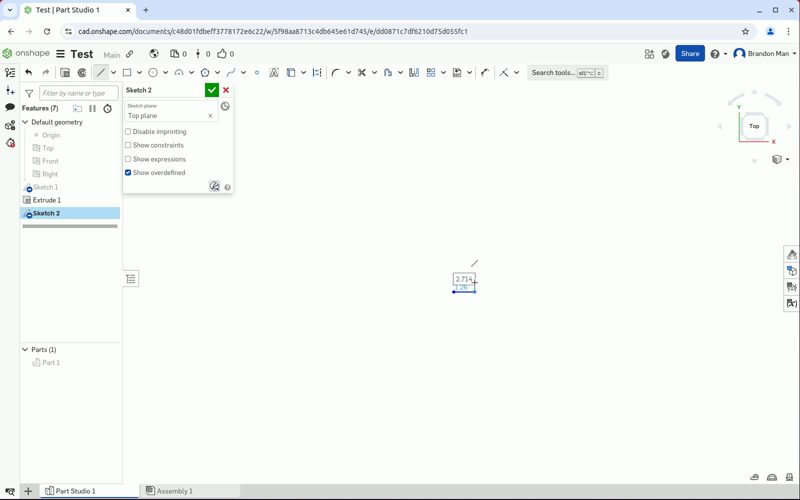
scroll(6)
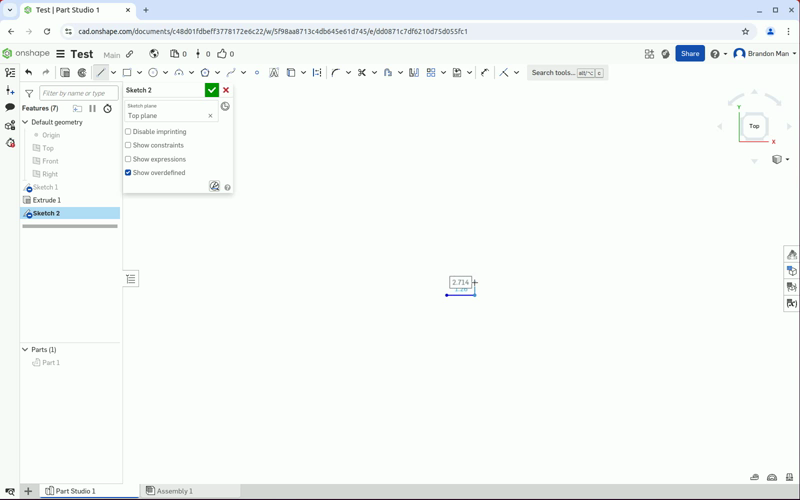
scroll(6)
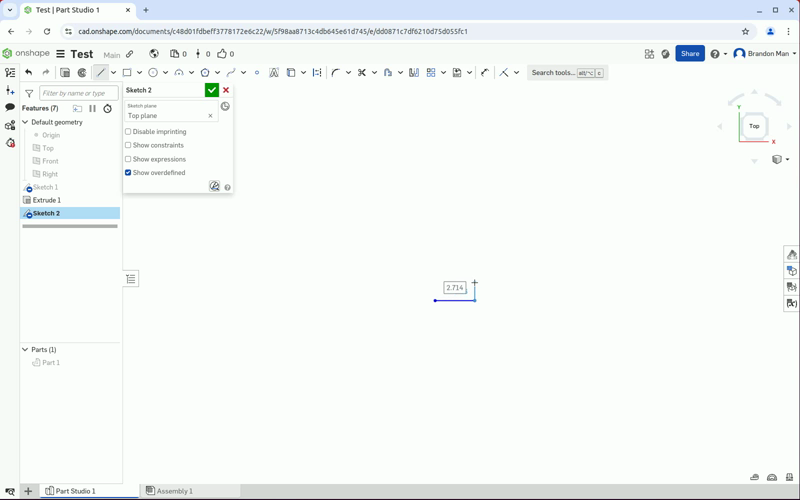
scroll(6)
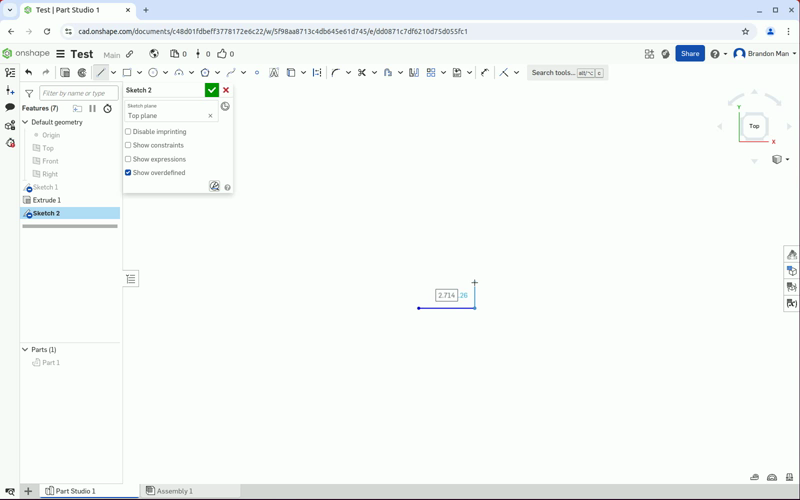
scroll(6)
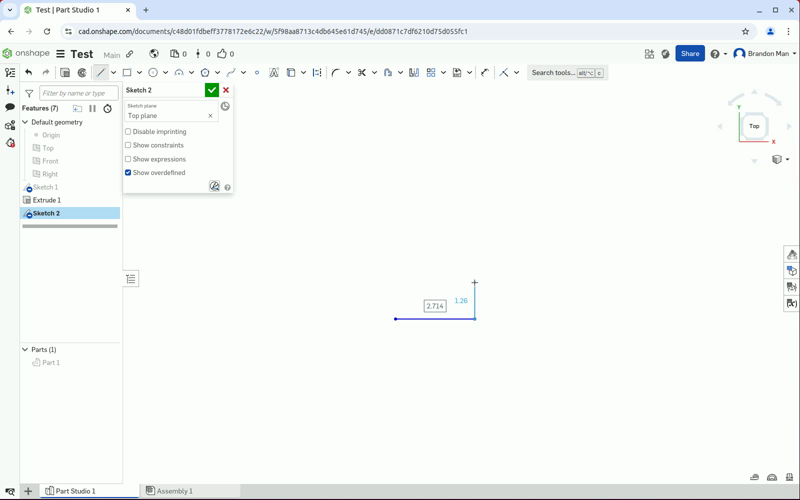
scroll(6)
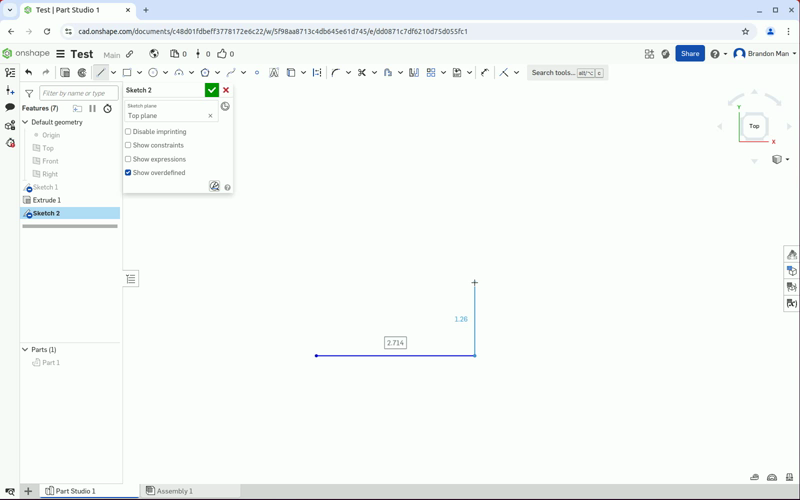
click(474, 282)
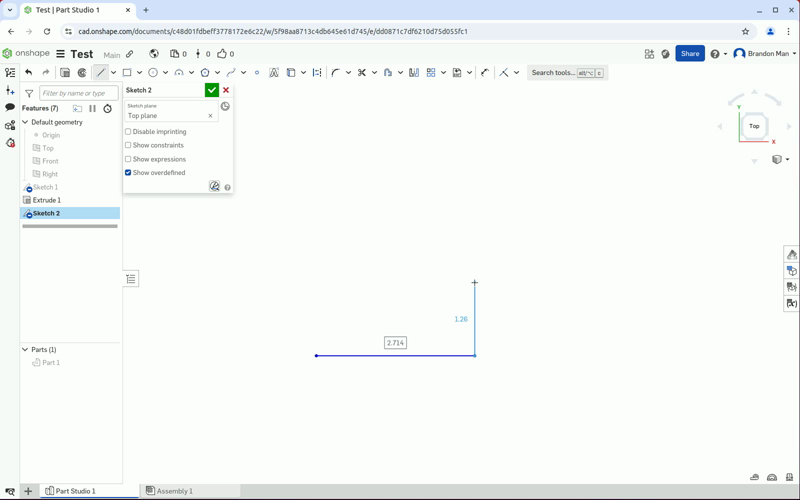
scroll(-6)
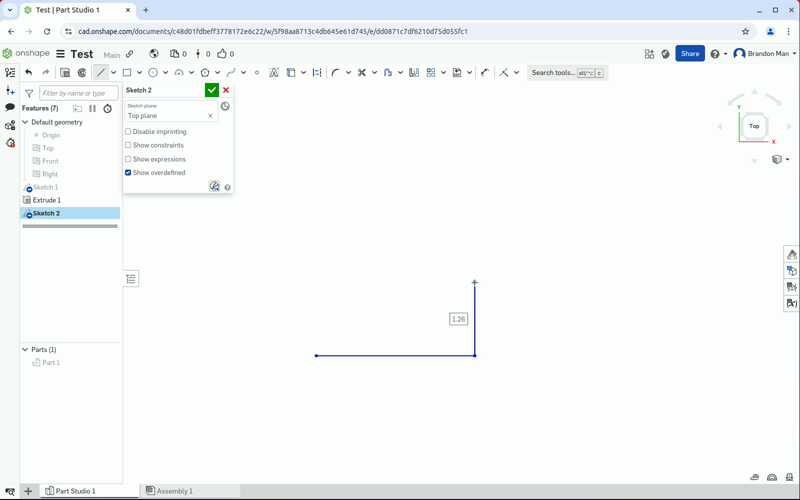
scroll(-6)
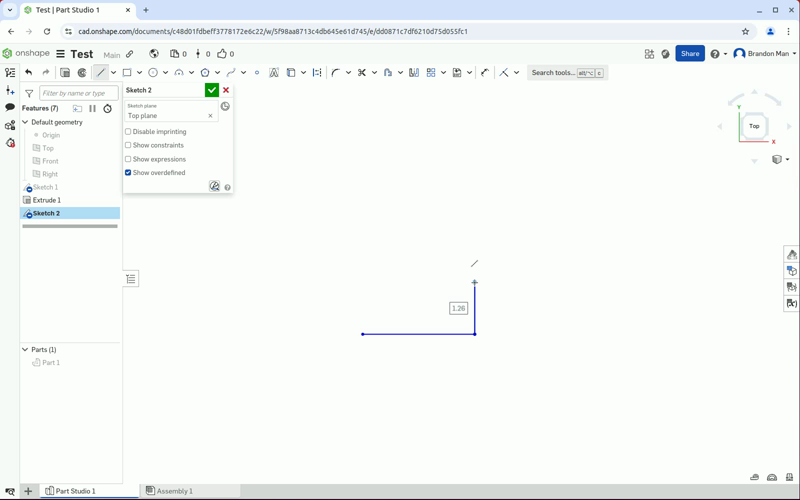
scroll(-6)
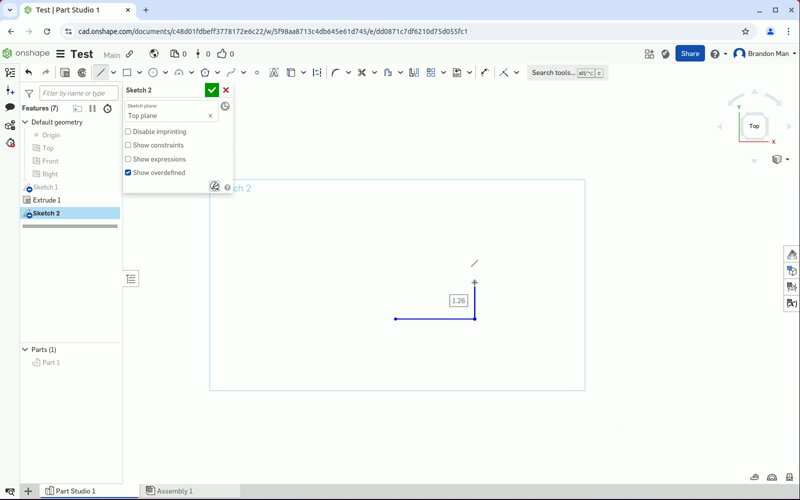
scroll(-6)
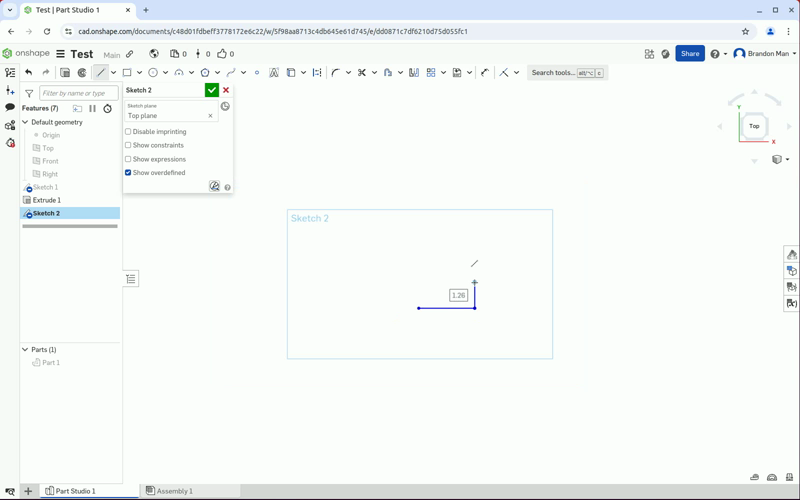
scroll(-6)
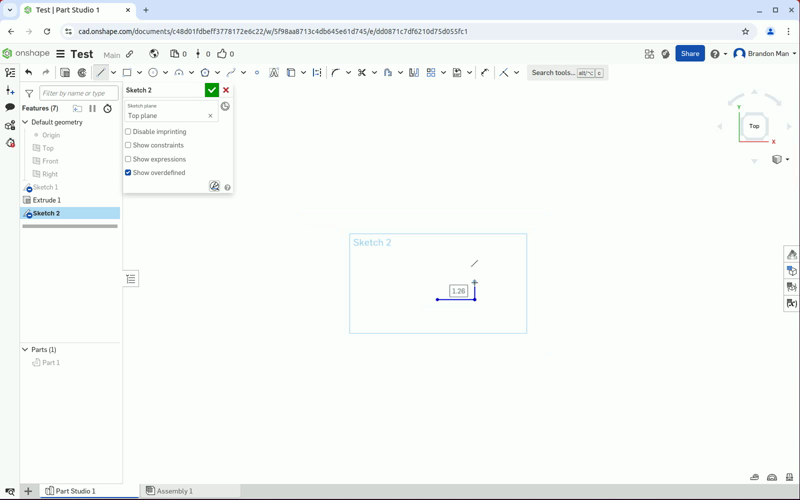
scroll(-6)
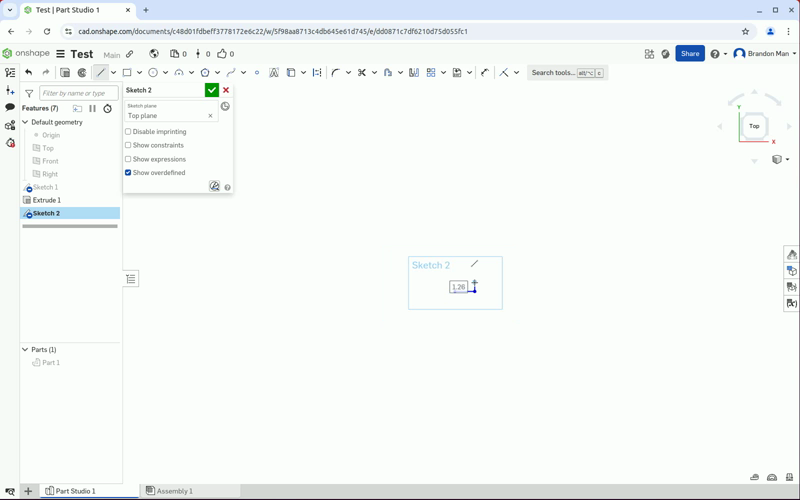
scroll(-6)
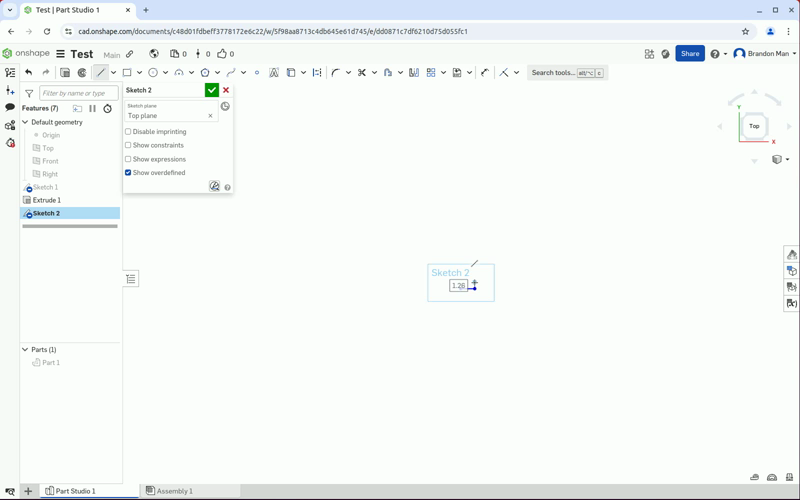
key_up(shift)
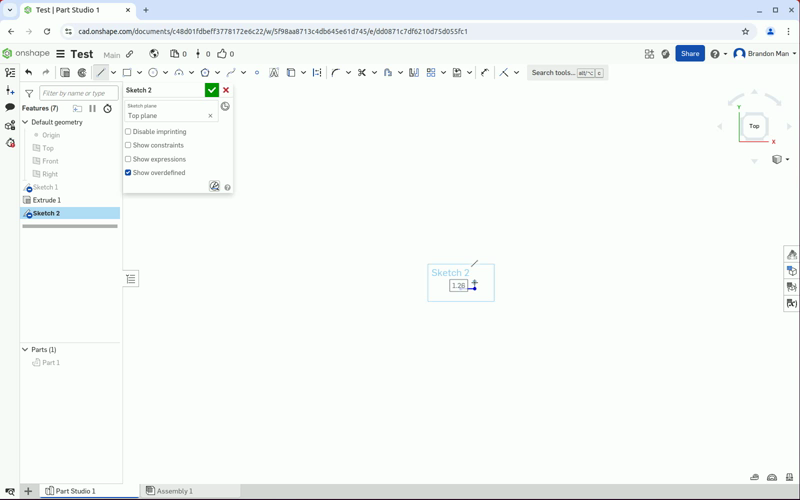
key_down(shift)
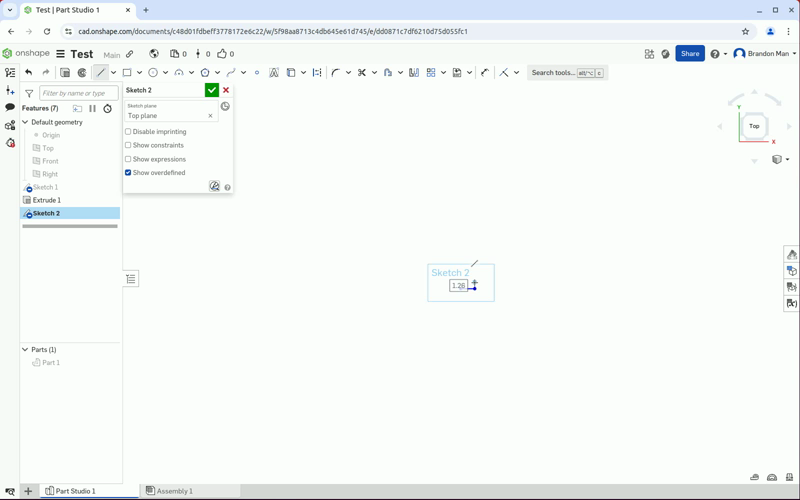
mouse_move(504, 282)
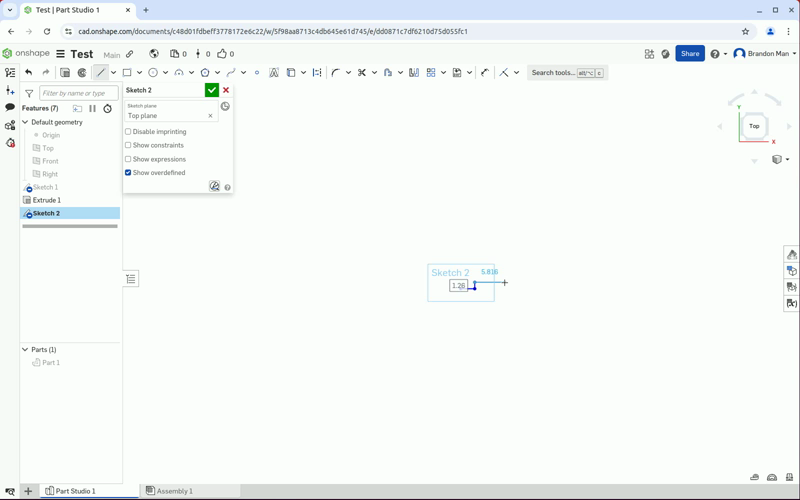
mouse_move(460, 282)
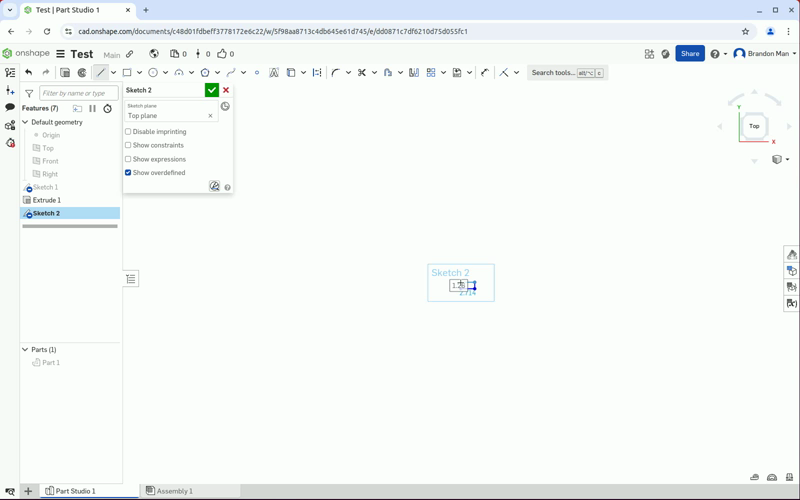
click(460, 282)
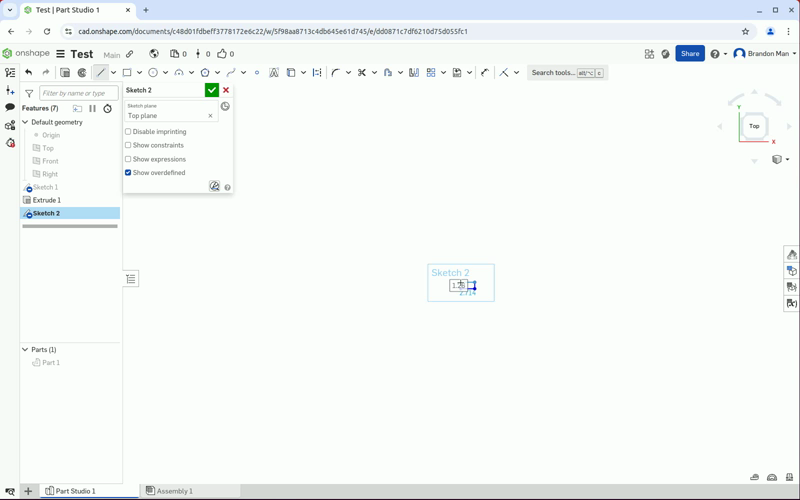
key_up(shift)
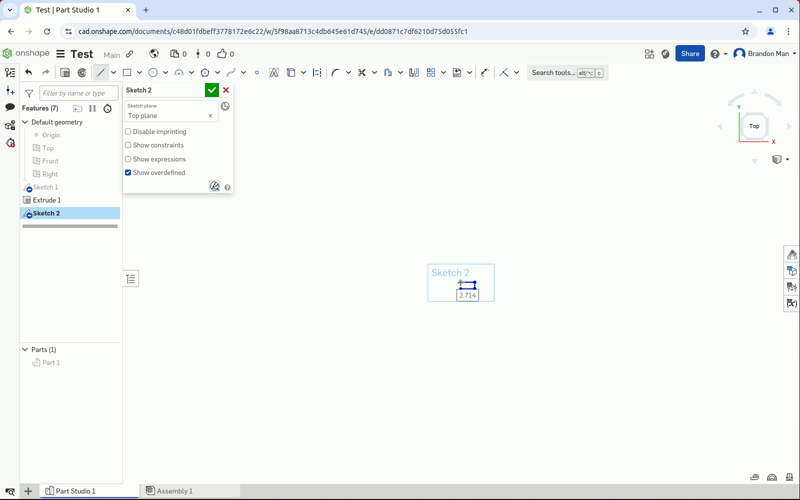
mouse_move(490, 282)
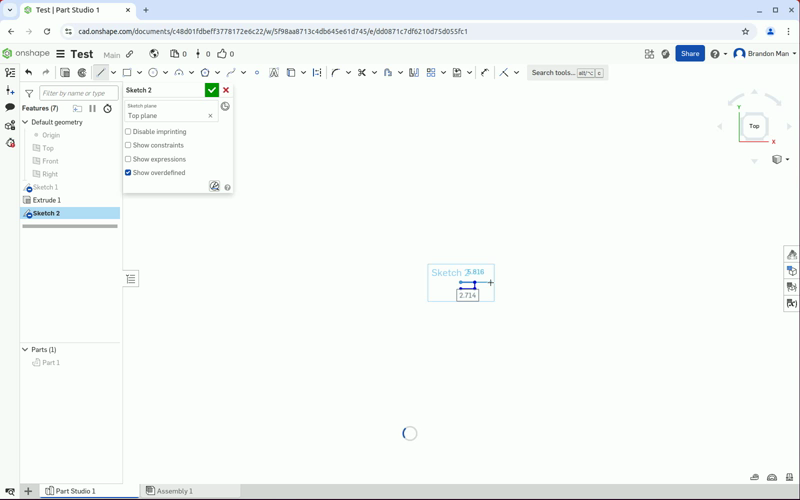
key_down(shift)
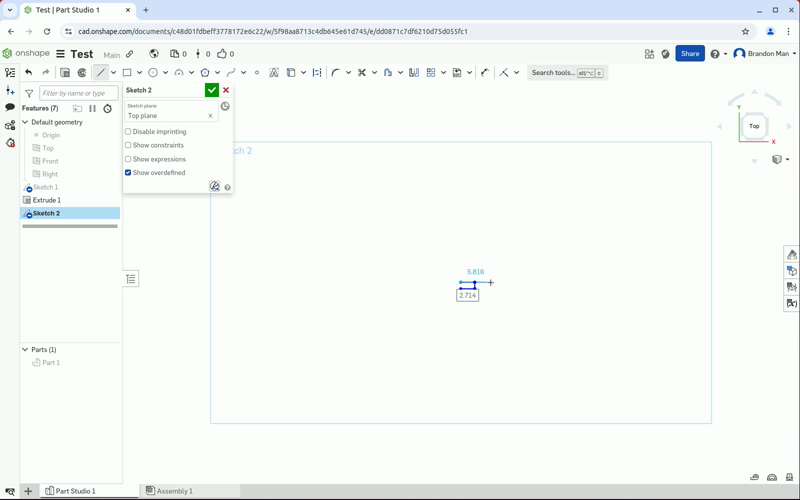
mouse_move(460, 288)
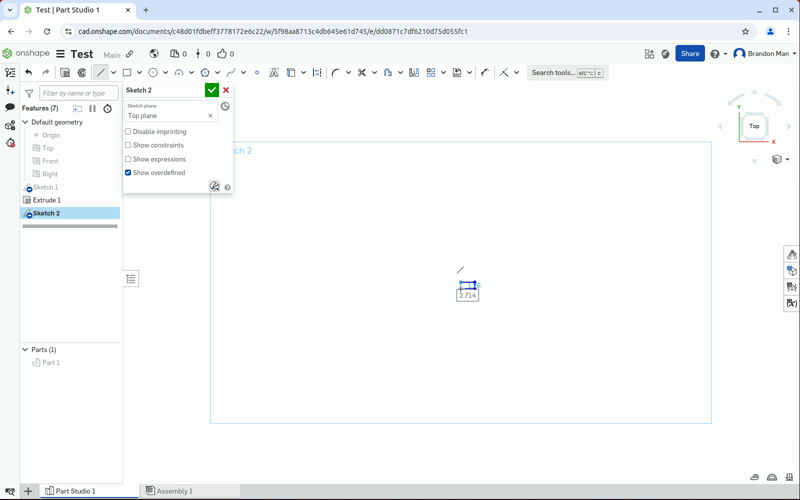
scroll(6)
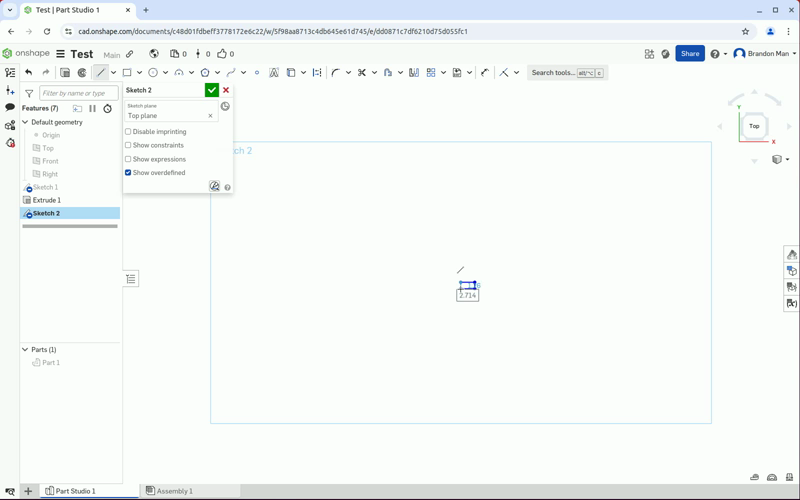
scroll(6)
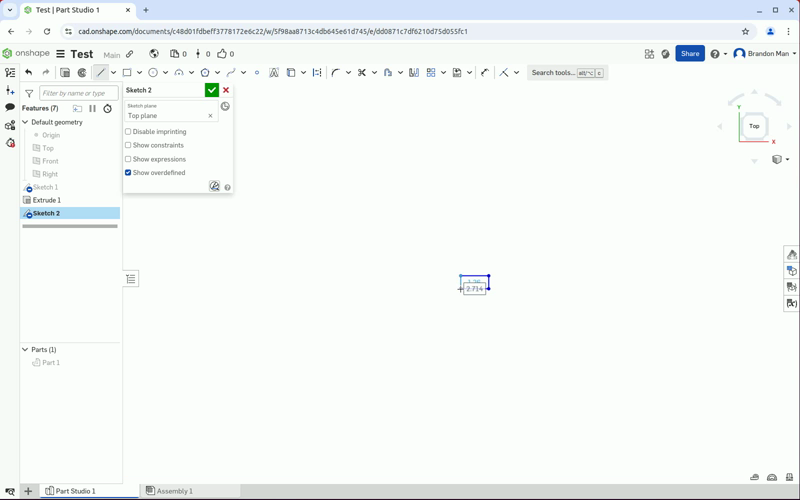
scroll(6)
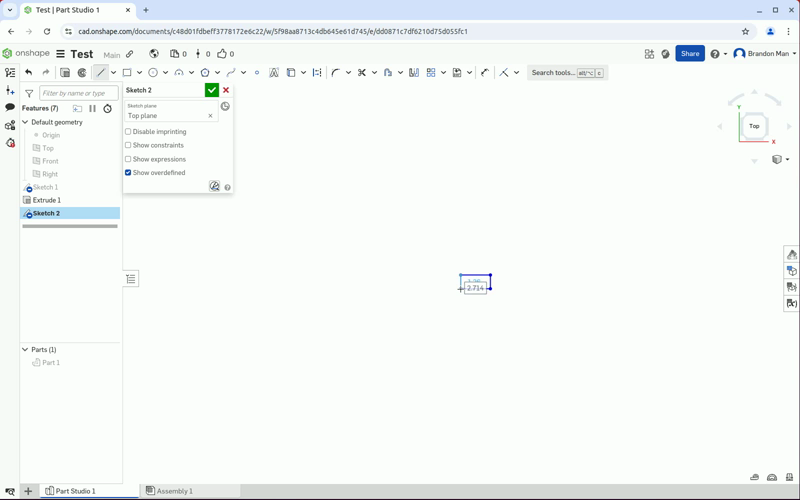
scroll(6)
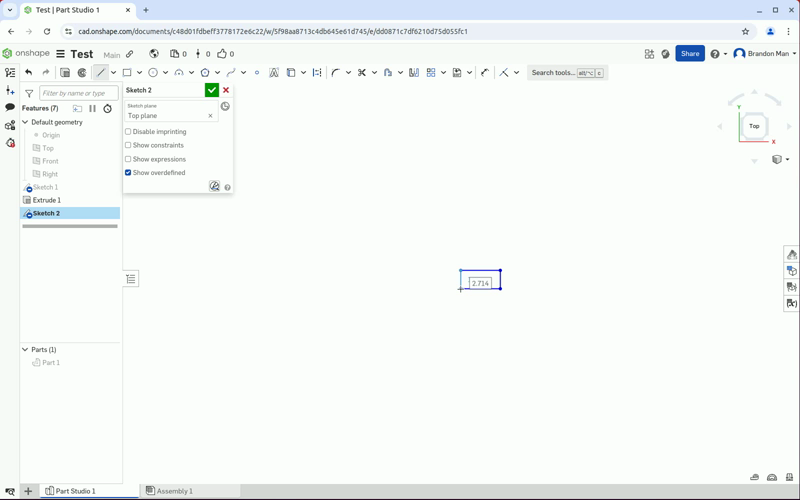
scroll(6)
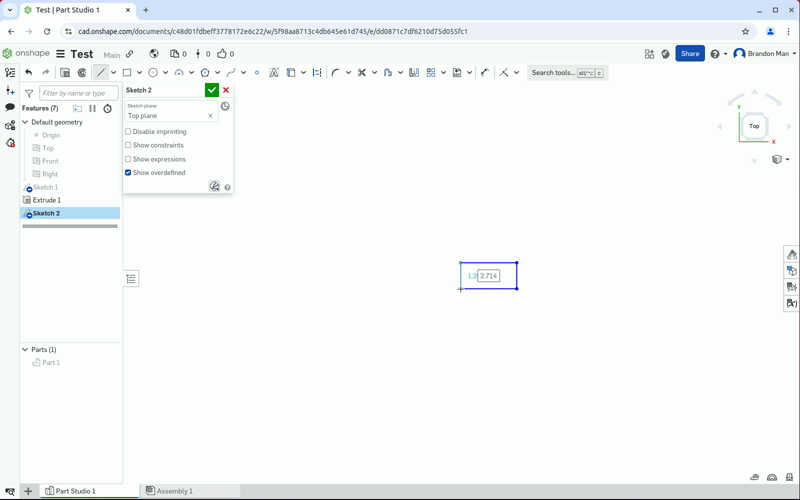
scroll(6)
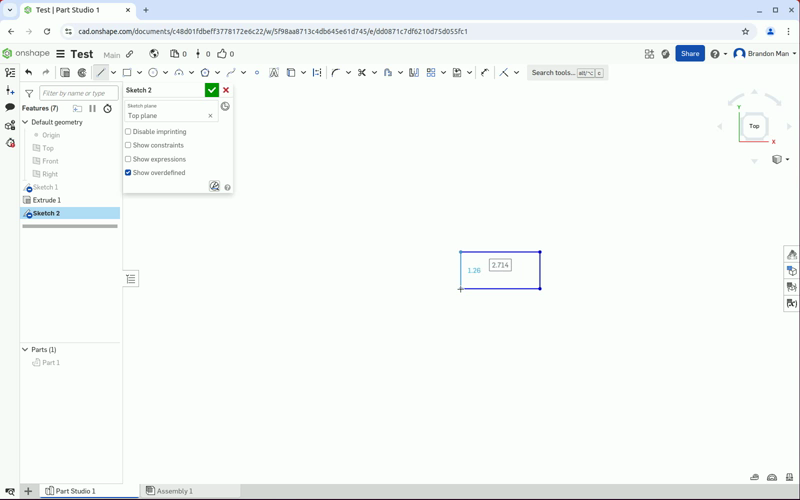
scroll(6)
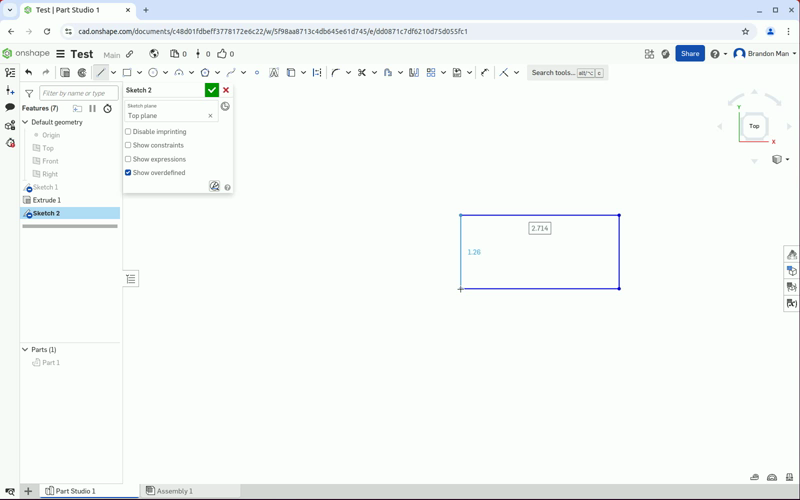
key_up(shift)
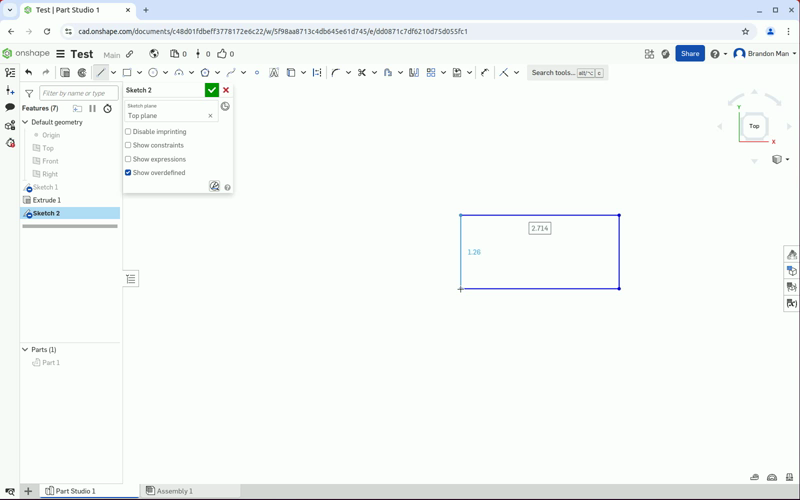
click(460, 288)
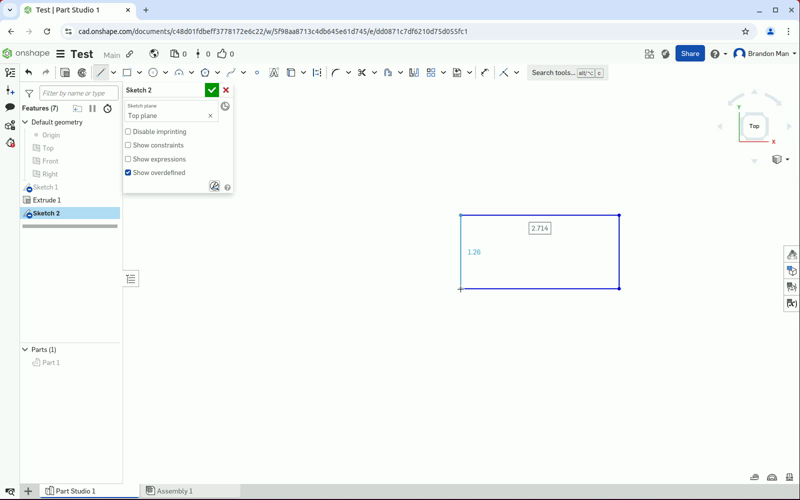
scroll(-6)
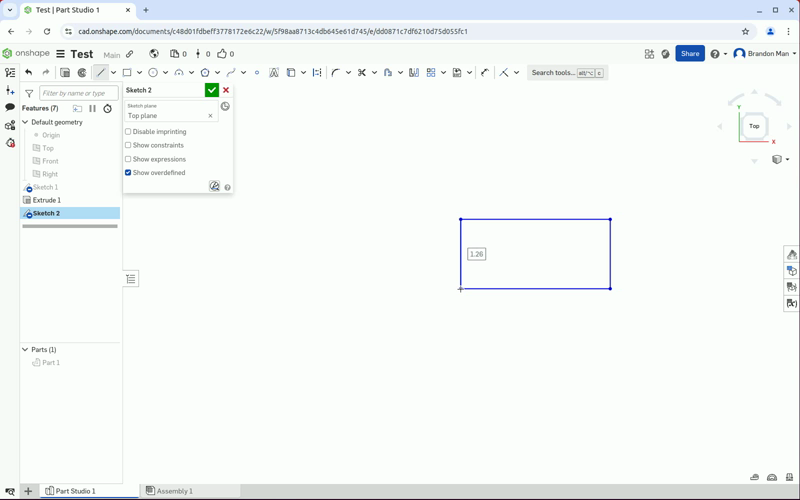
scroll(-6)
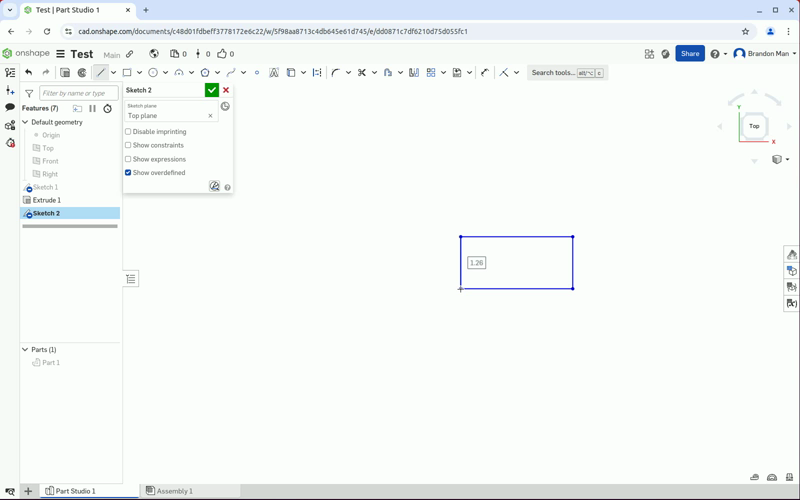
scroll(-6)
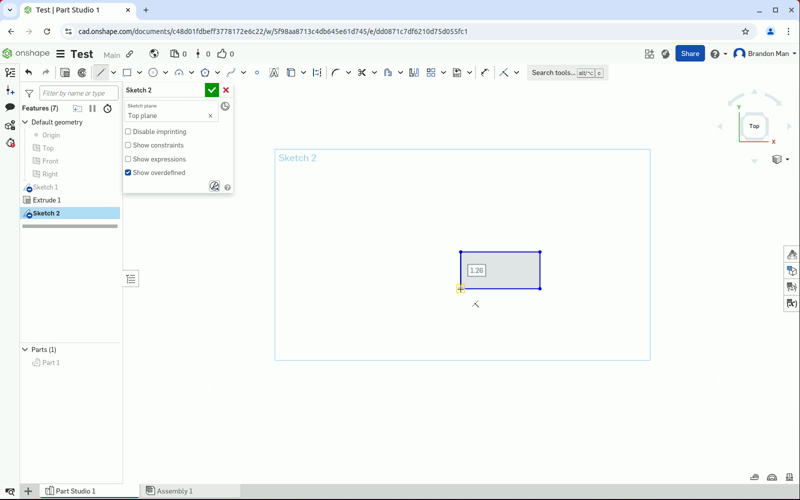
scroll(-6)
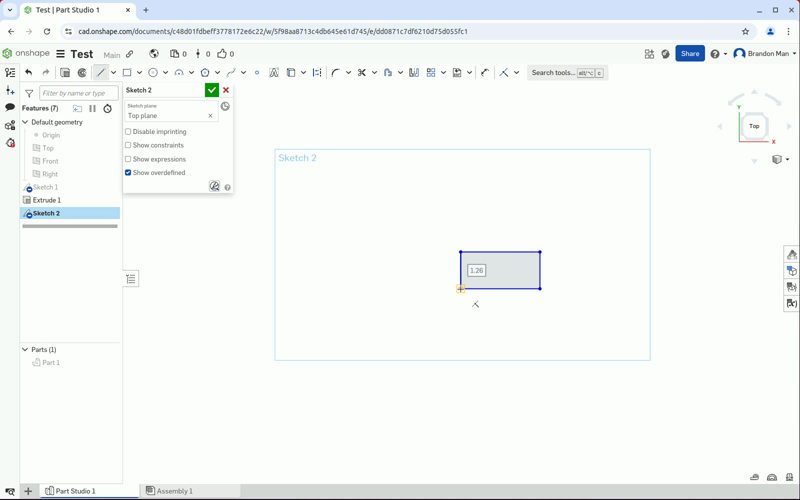
scroll(-6)
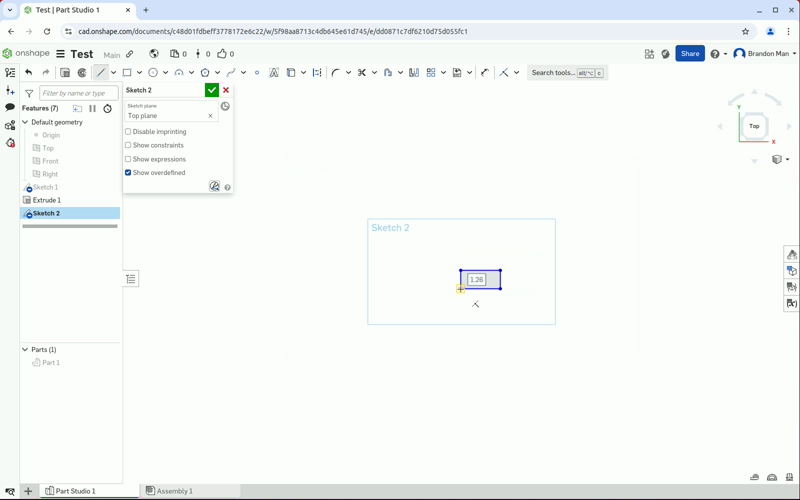
scroll(-6)
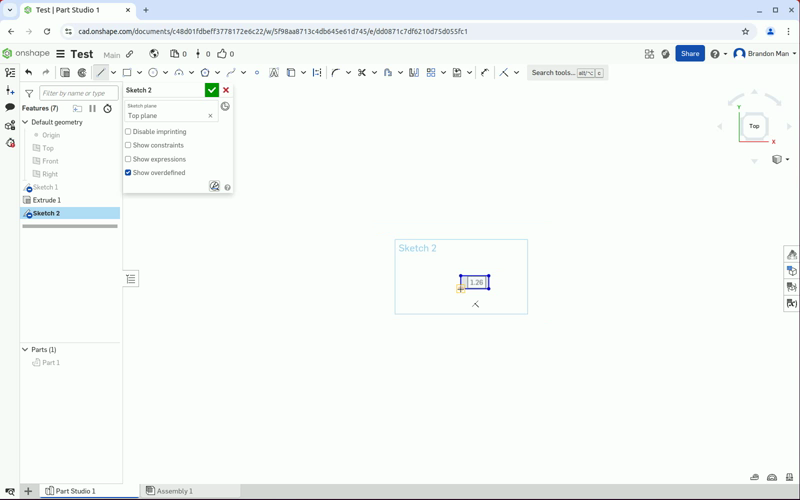
scroll(-6)
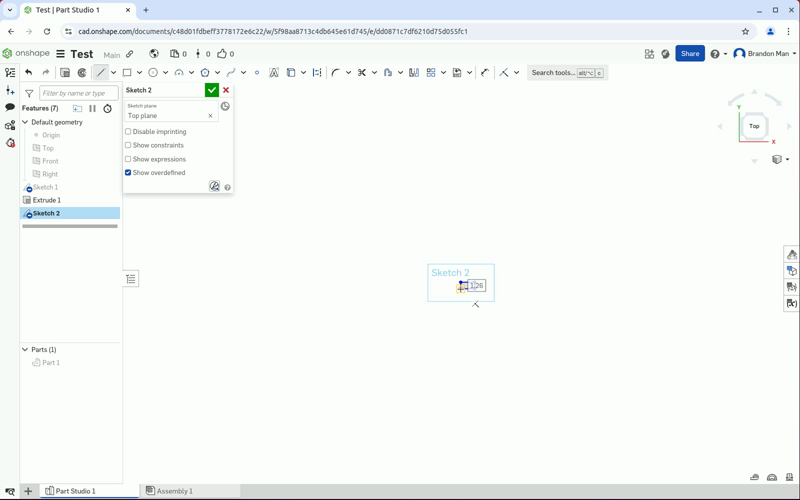
key(esc)
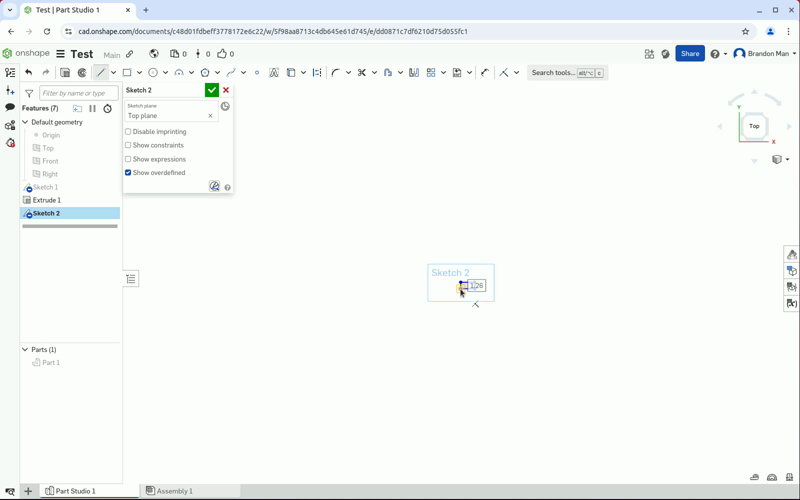
mouse_move(466, 288)
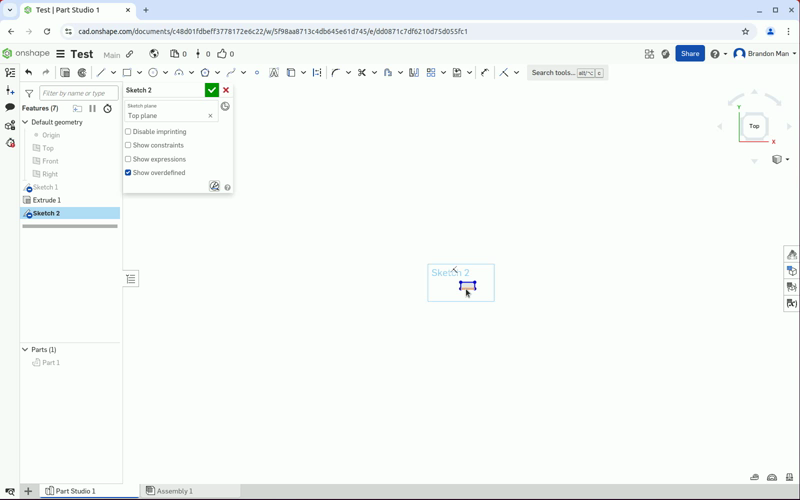
scroll(6)
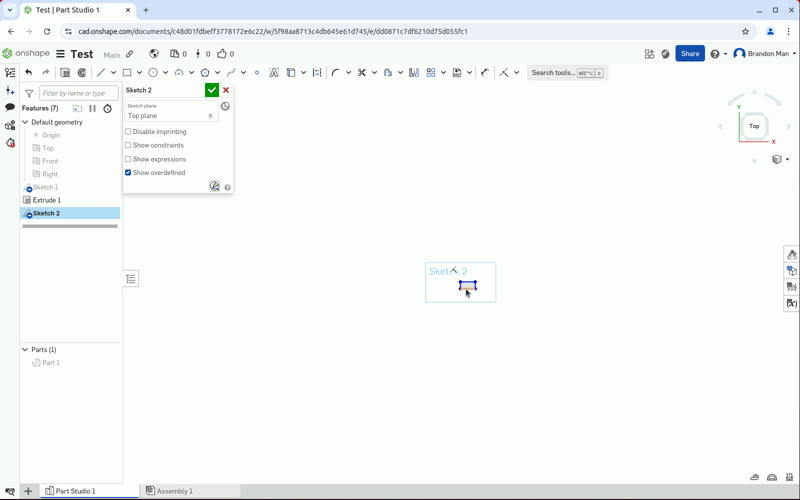
scroll(6)
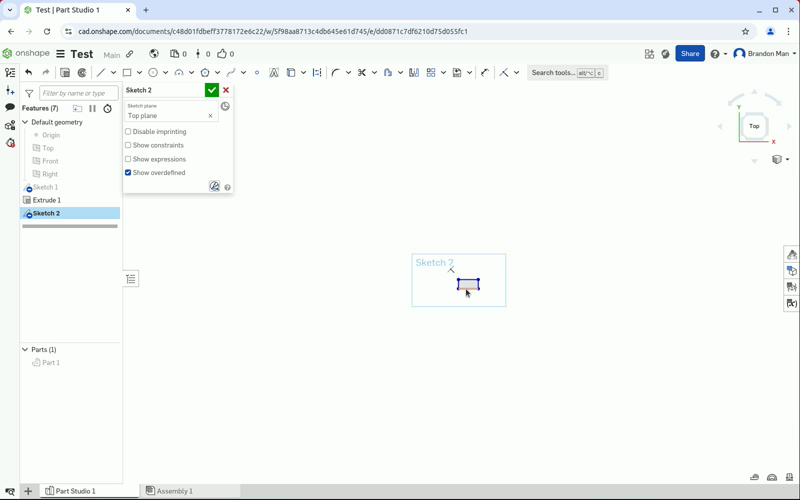
scroll(6)
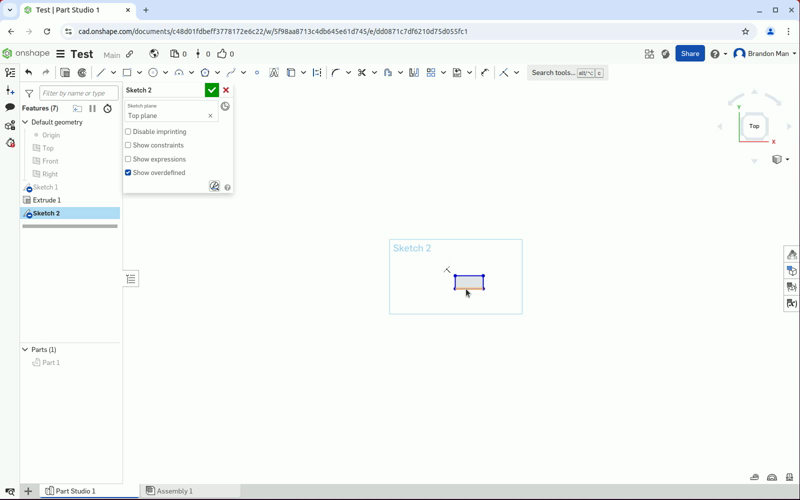
scroll(6)
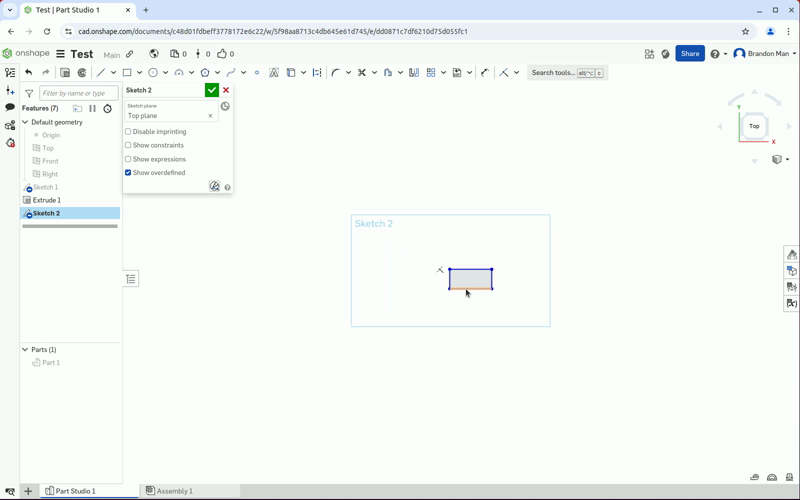
scroll(6)
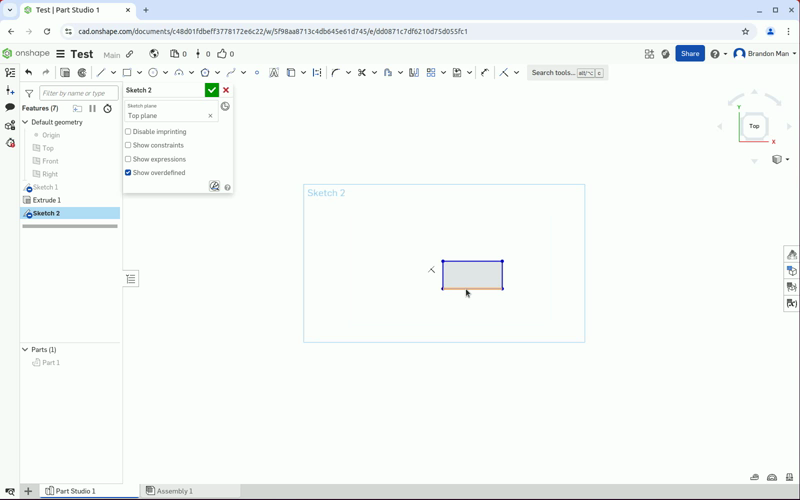
scroll(6)
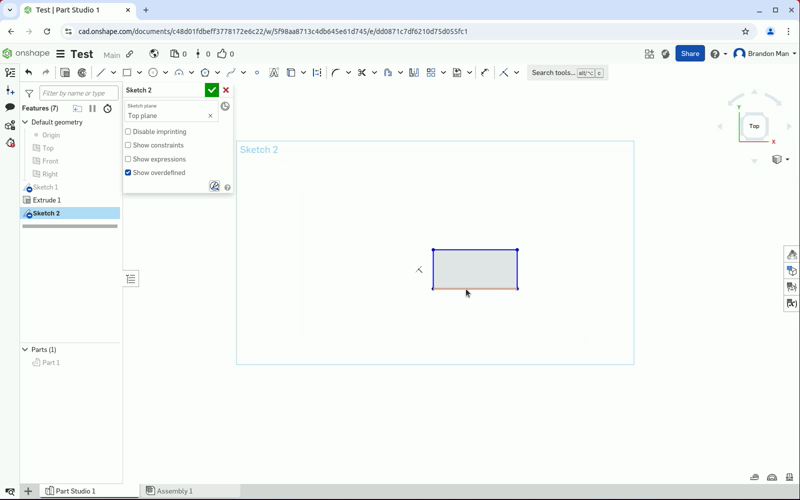
scroll(6)
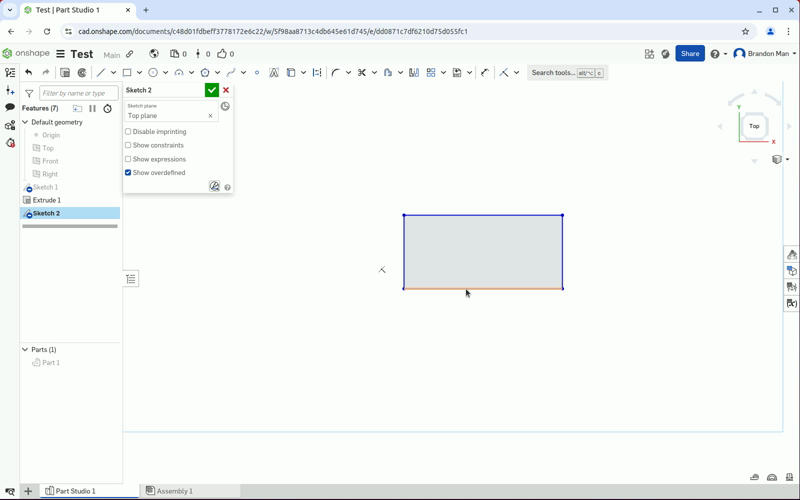
click(466, 288)
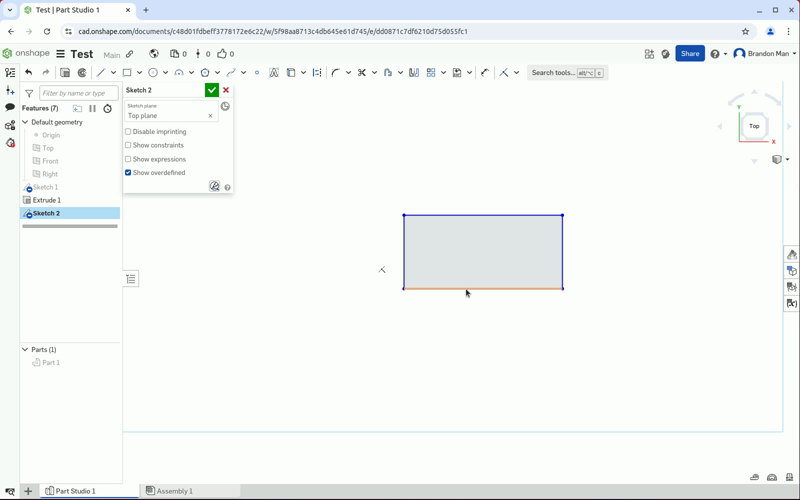
scroll(-6)
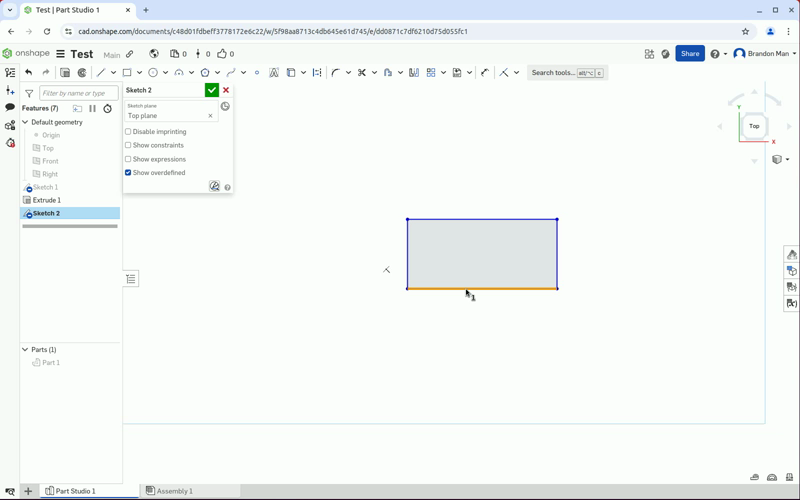
scroll(-6)
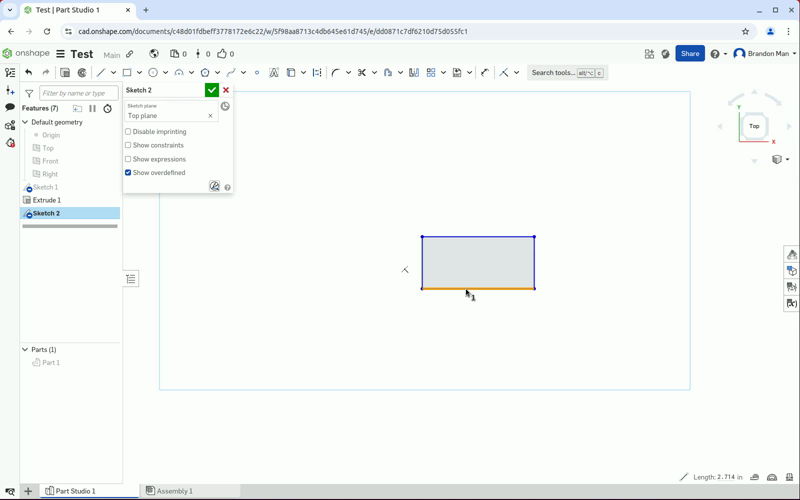
scroll(-6)
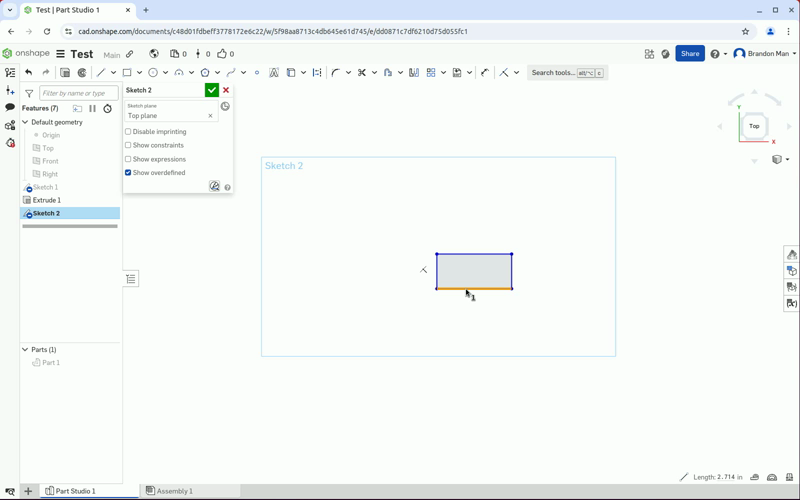
scroll(-6)
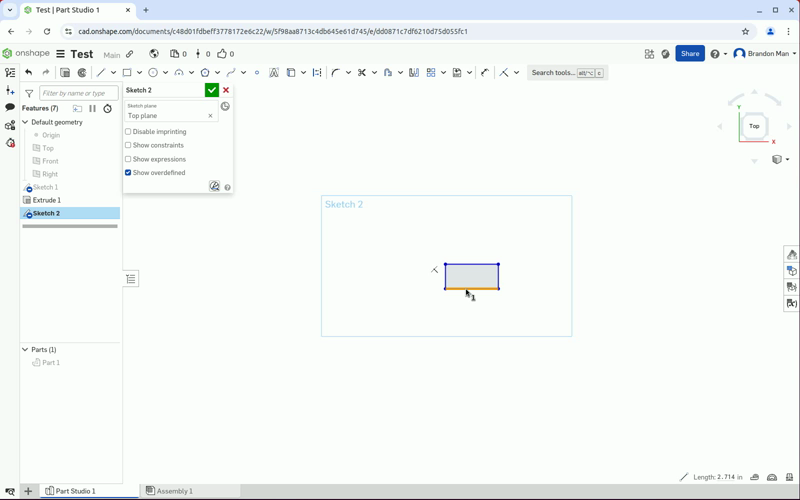
scroll(-6)
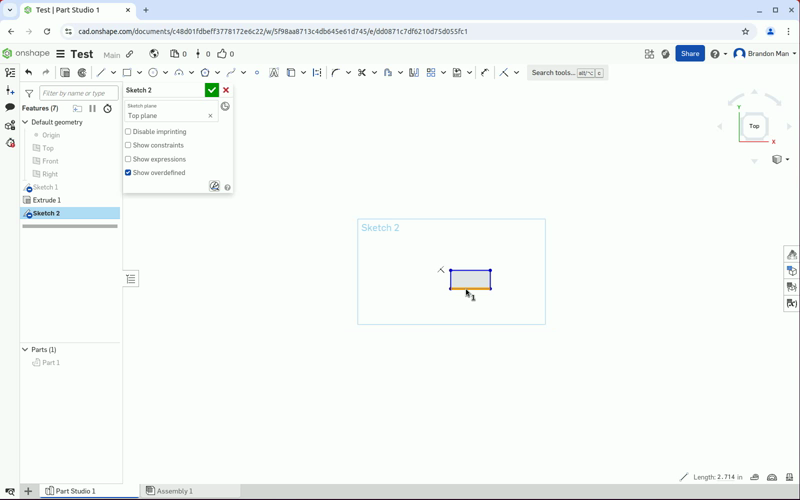
scroll(-6)
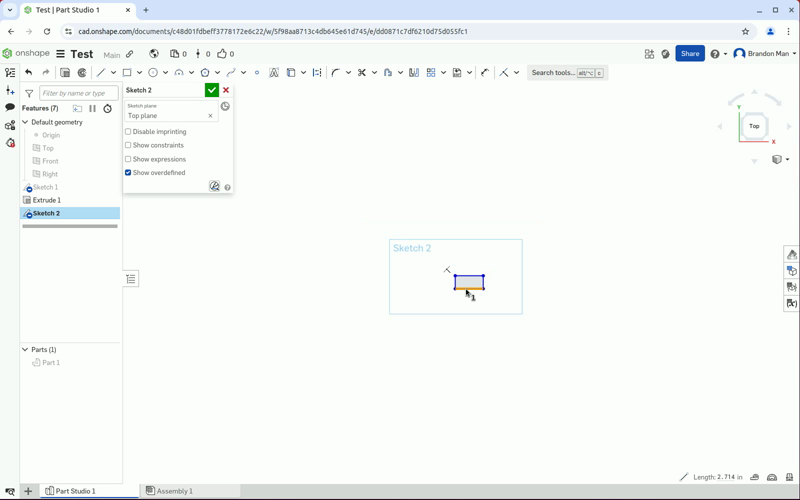
scroll(-6)
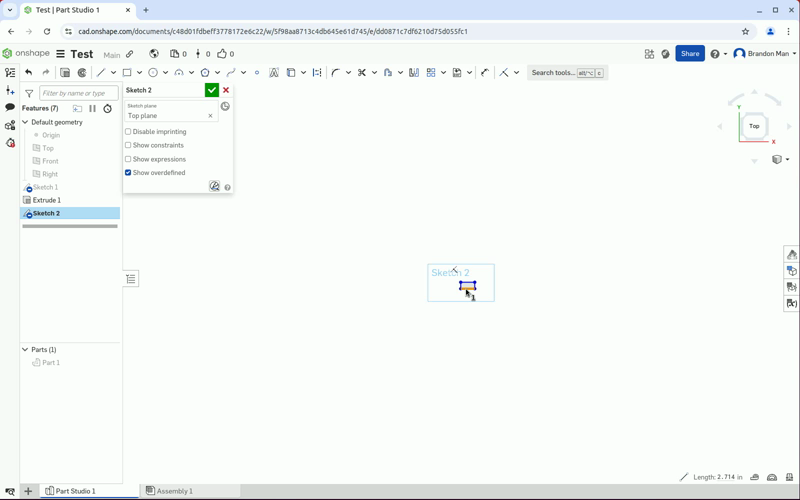
mouse_move(73, 352)
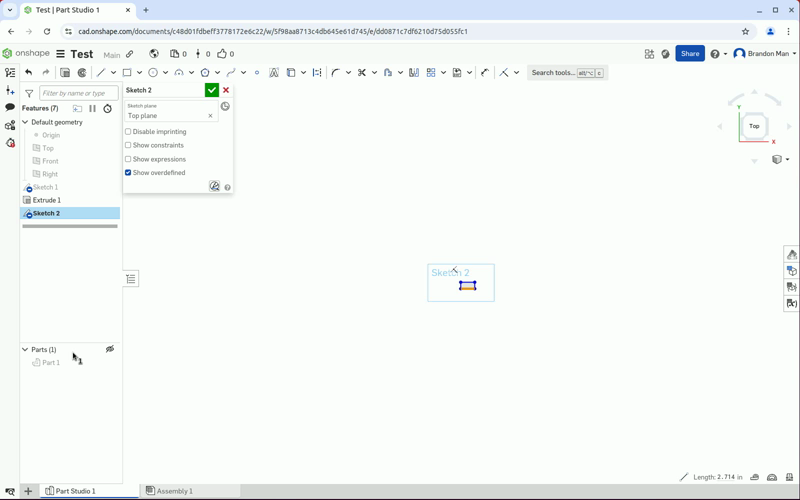
key(shift+y)
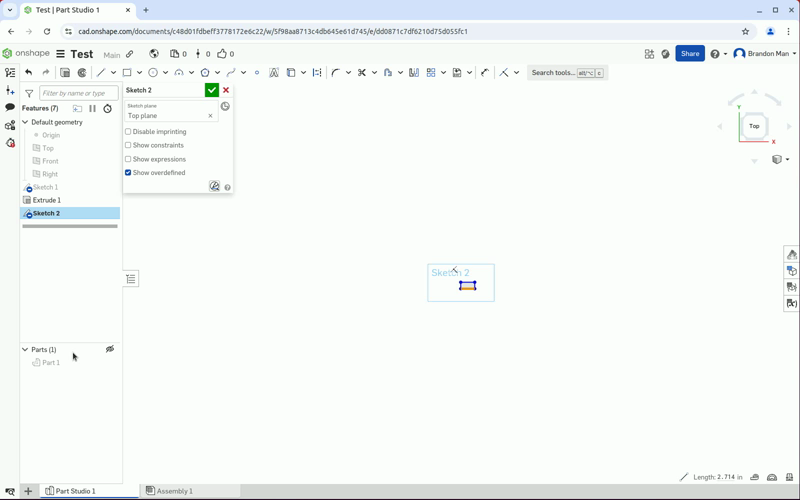
key(shift+e)
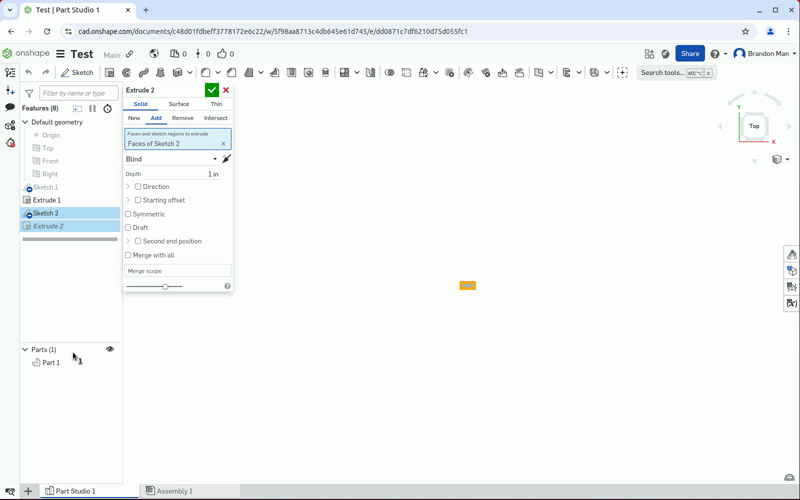
mouse_move(143, 106)
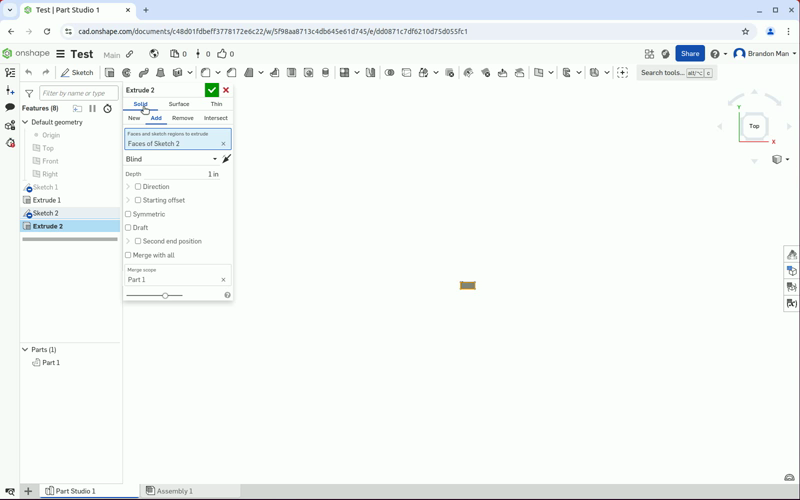
click(143, 106)
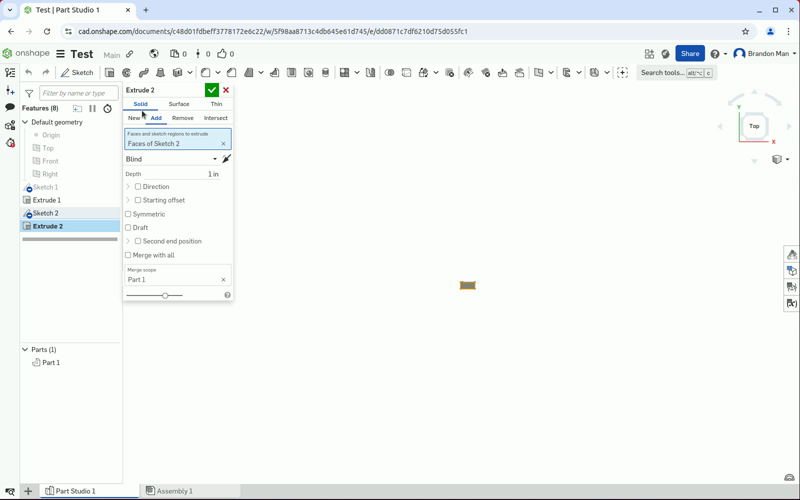
mouse_move(137, 120)
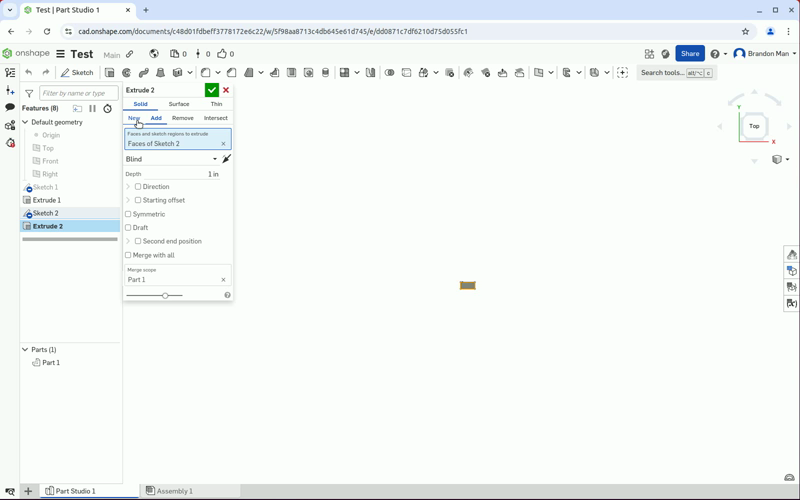
click(137, 120)
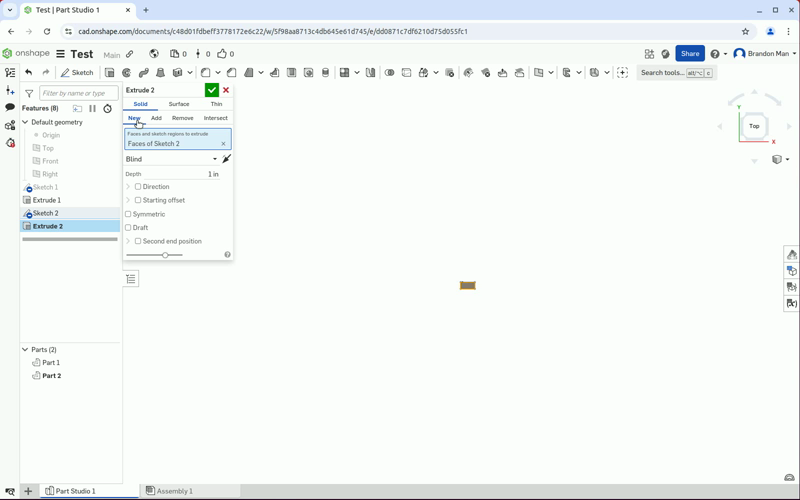
key(tab, 4)
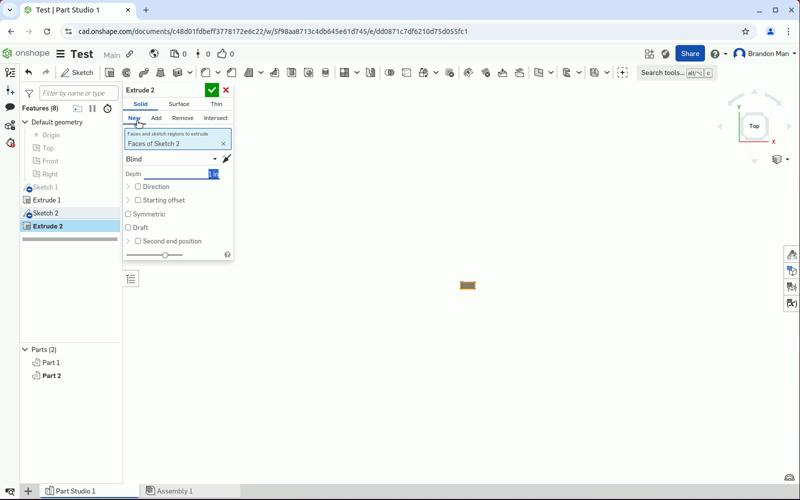
text(0.241)
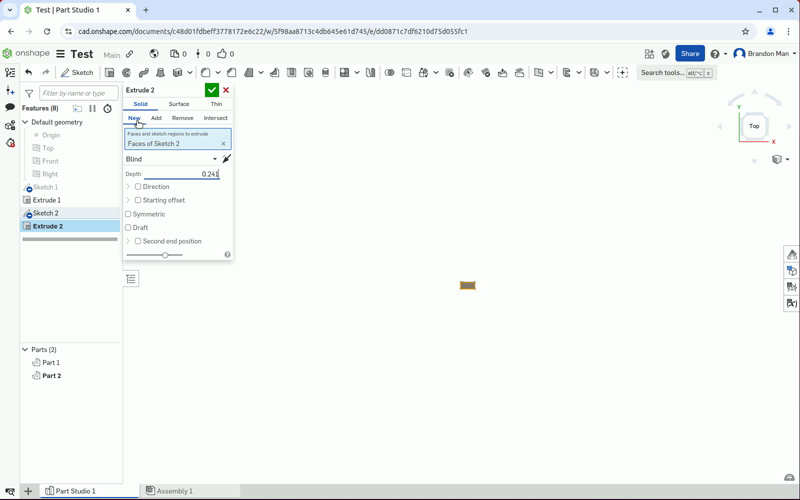
key(enter)
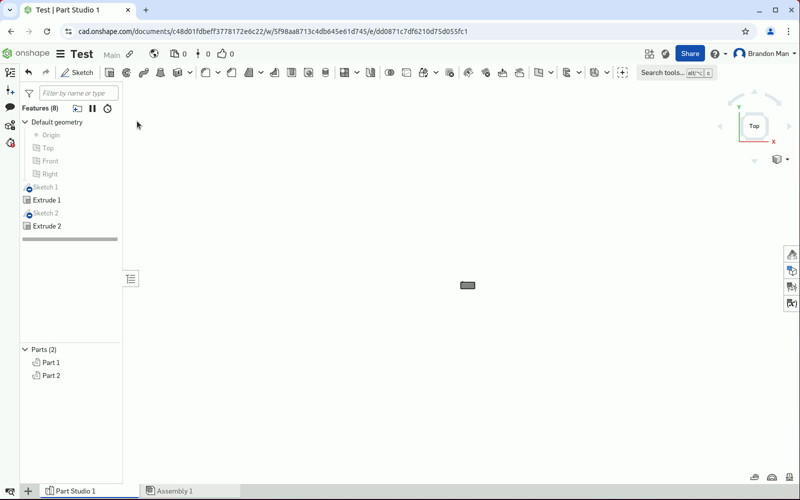
key(shift+h)
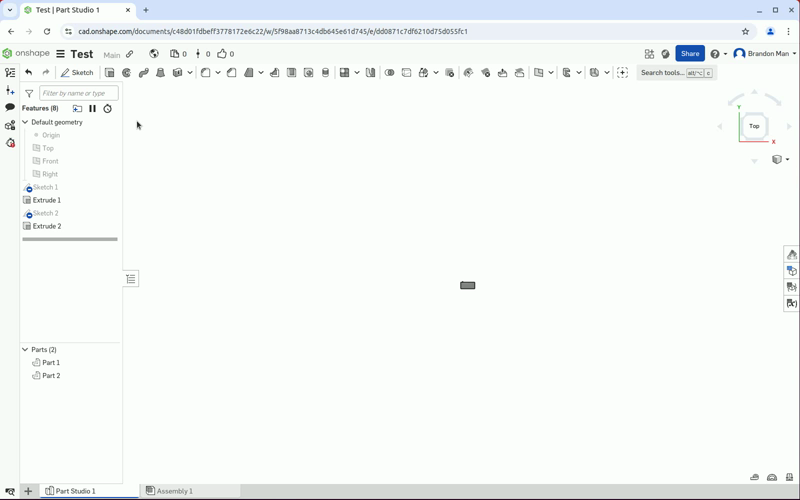
key(shift+h)
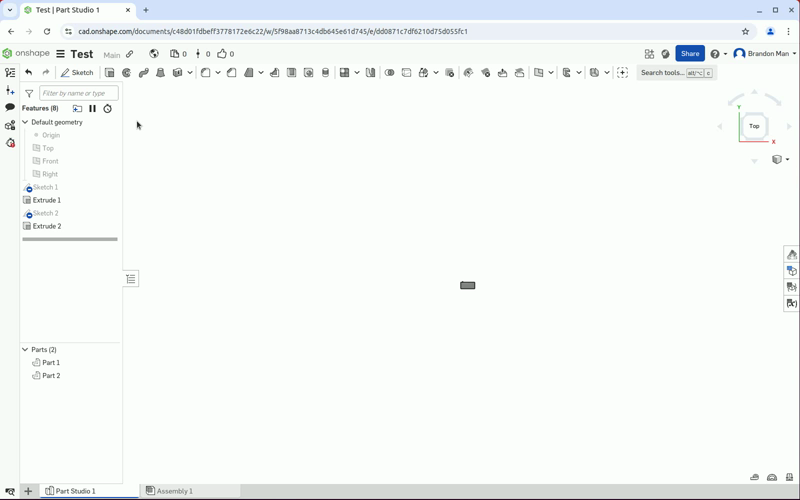
mouse_move(73, 189)
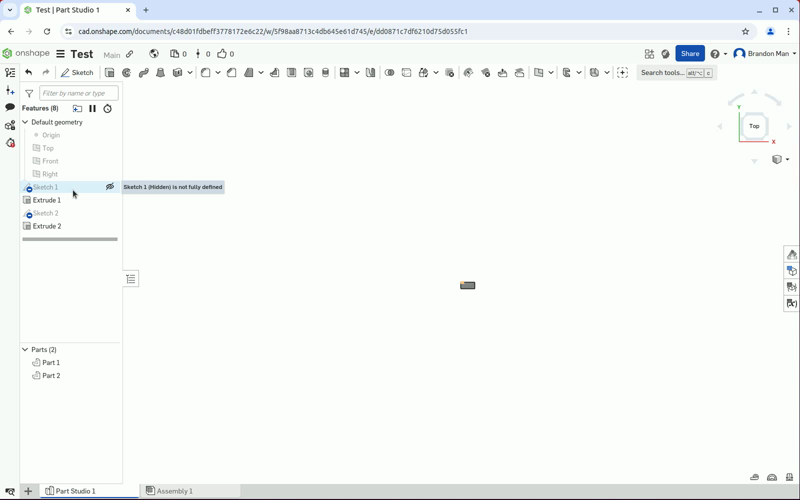
click(73, 189)
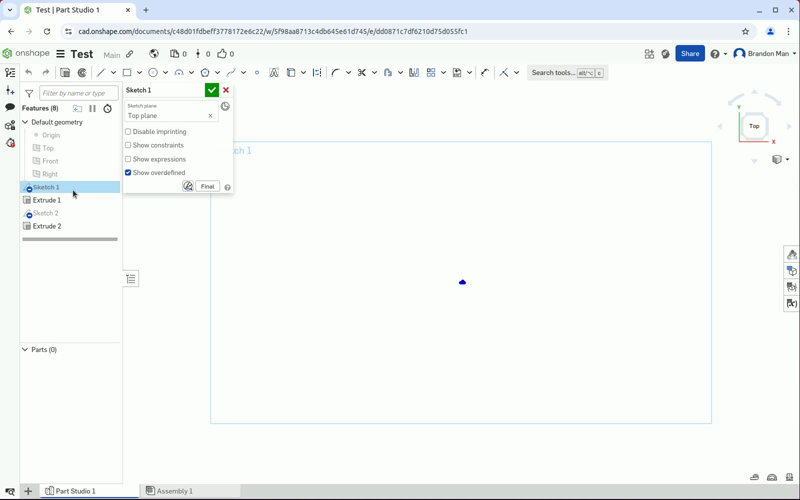
mouse_move(229, 92)
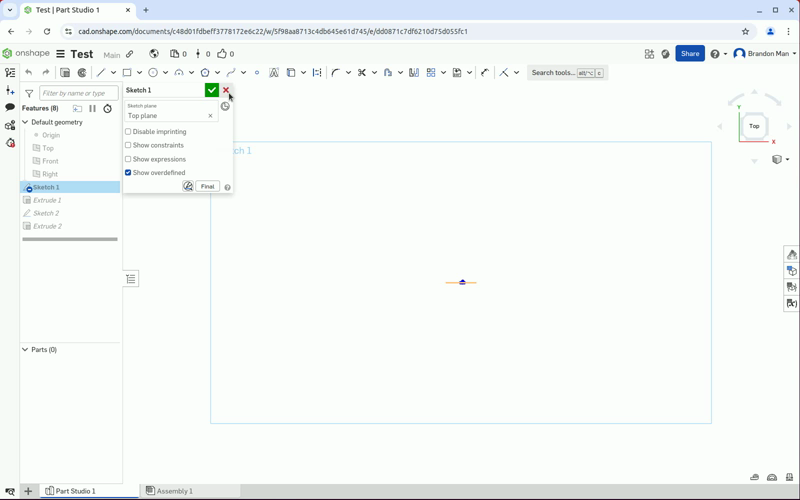
click(229, 92)
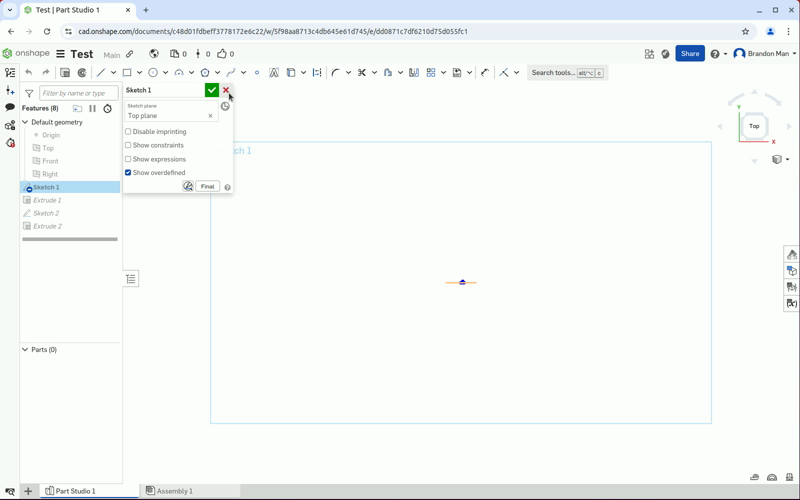
key(shift+s)
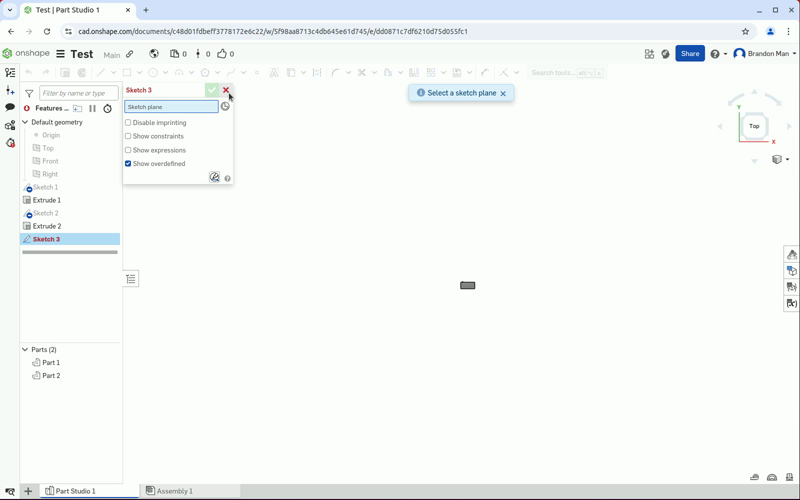
mouse_move(73, 150)
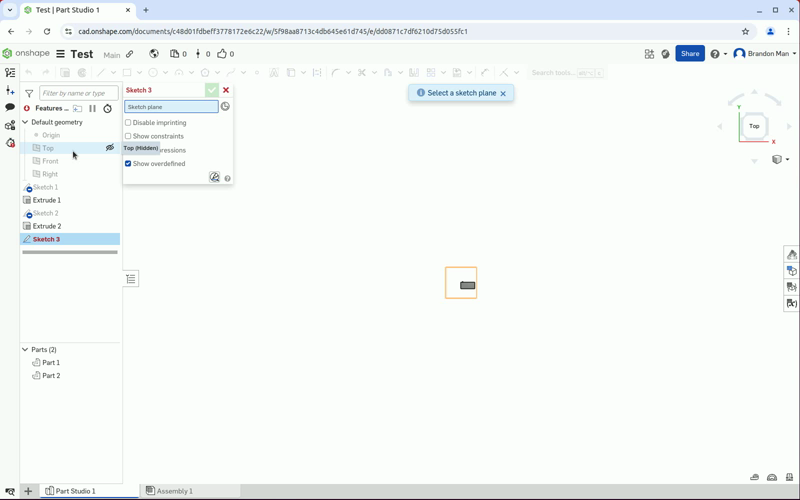
click(73, 150)
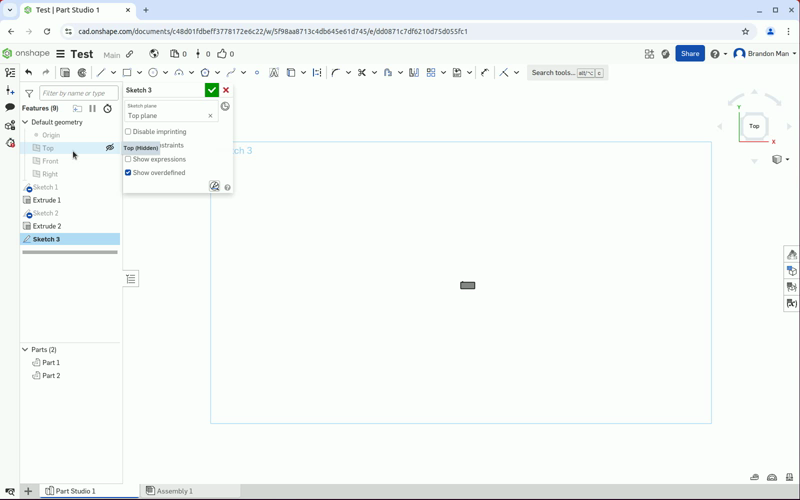
mouse_move(73, 352)
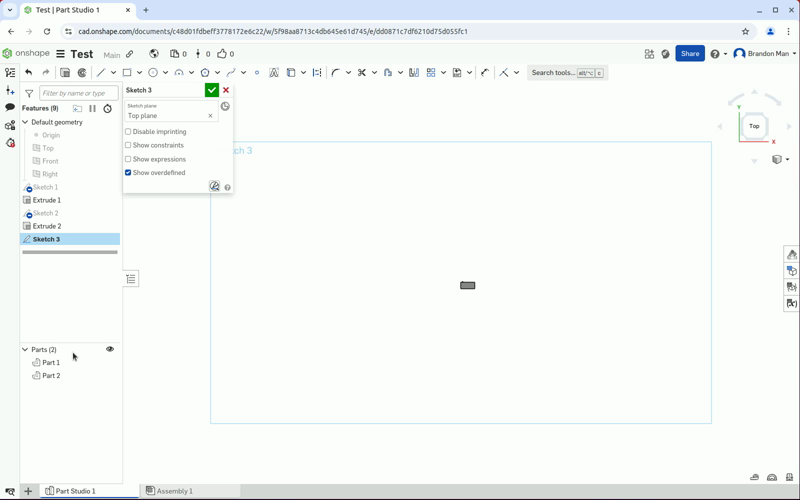
key(y)
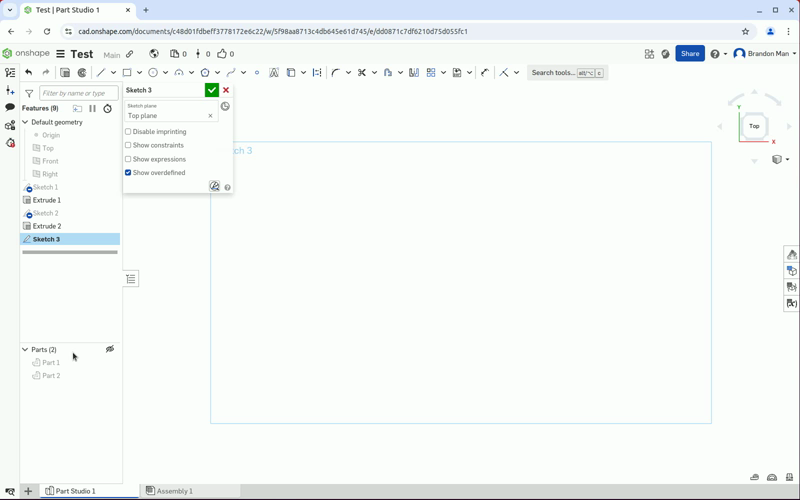
key(l)
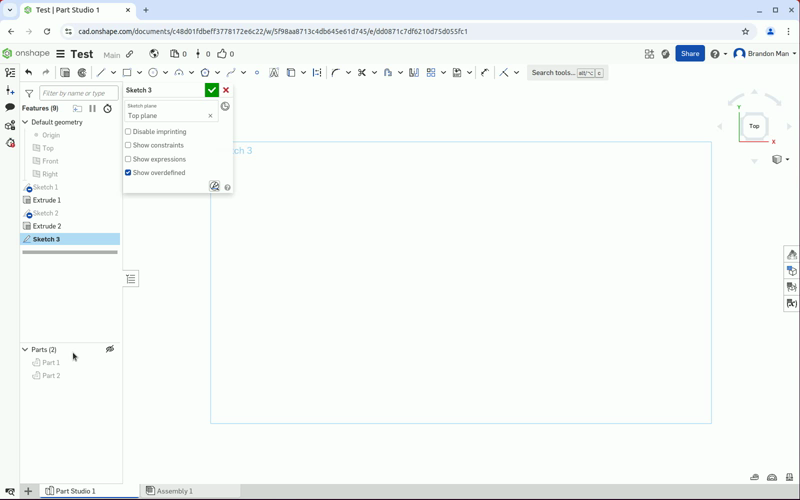
key_down(shift)
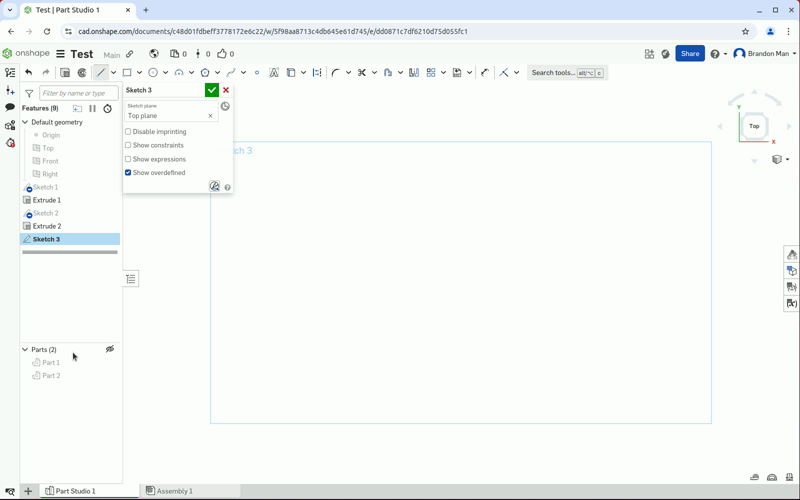
mouse_move(458, 311)
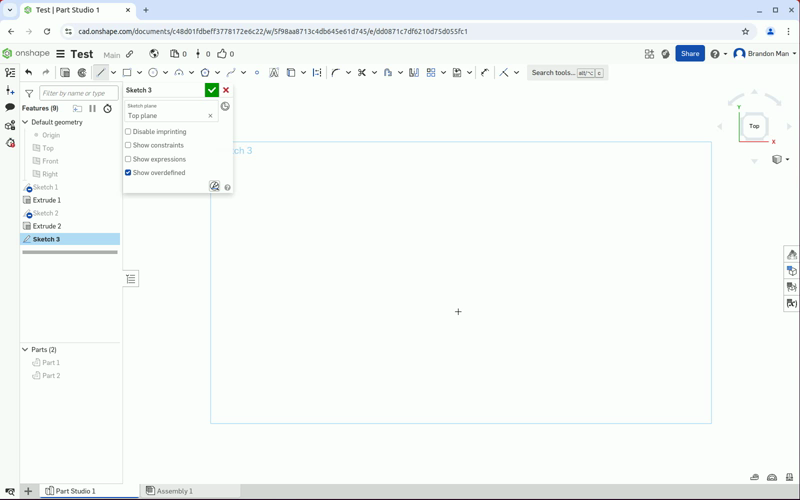
click(458, 311)
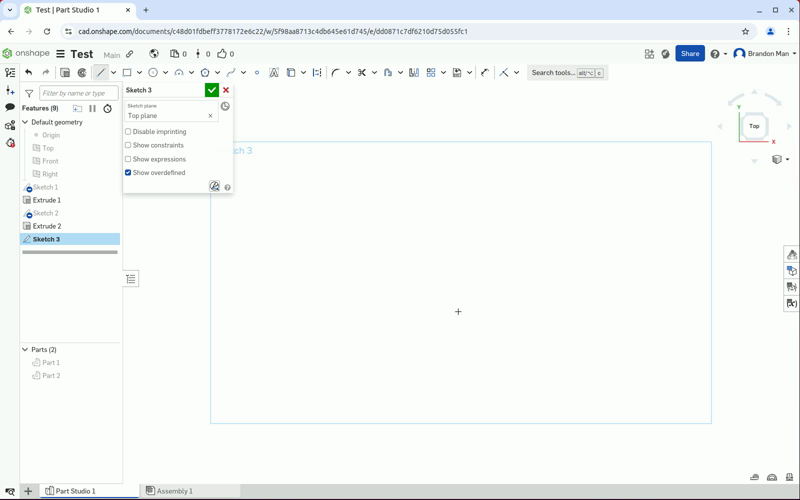
key_up(shift)
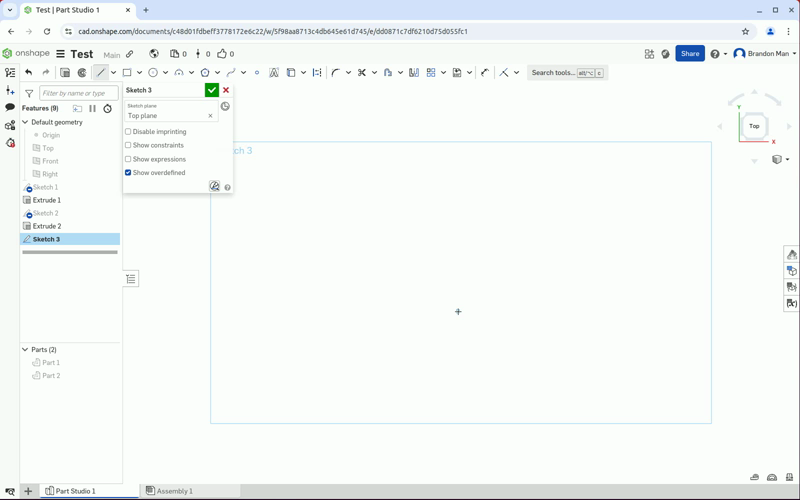
key_down(shift)
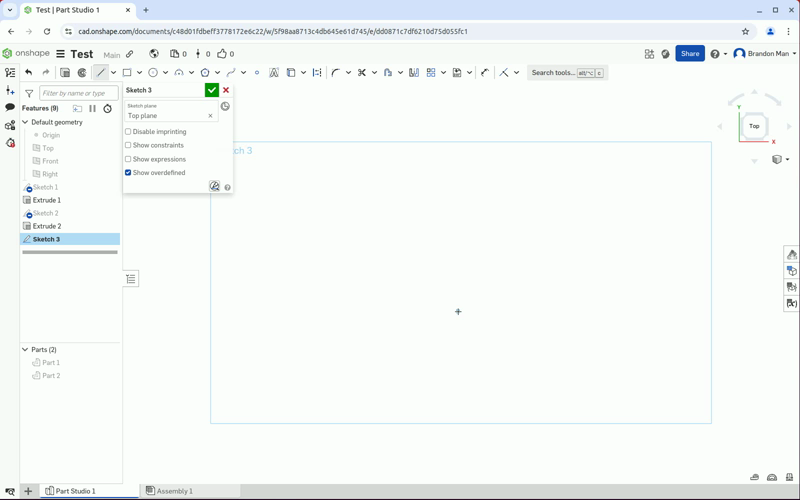
mouse_move(573, 311)
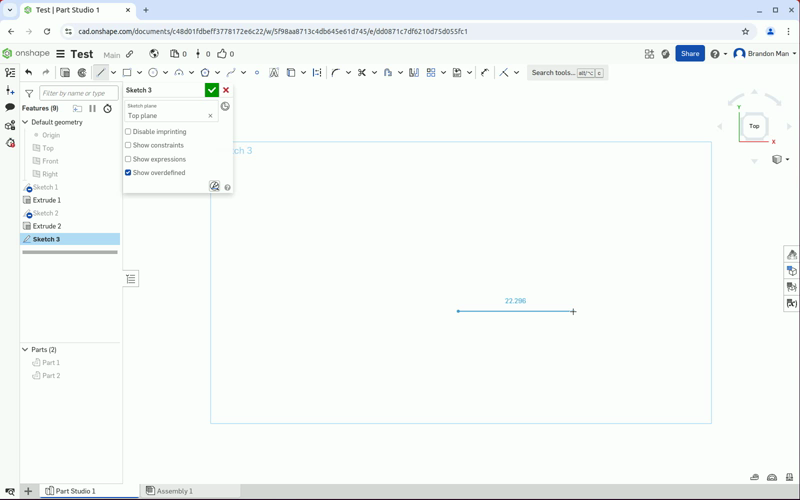
click(573, 311)
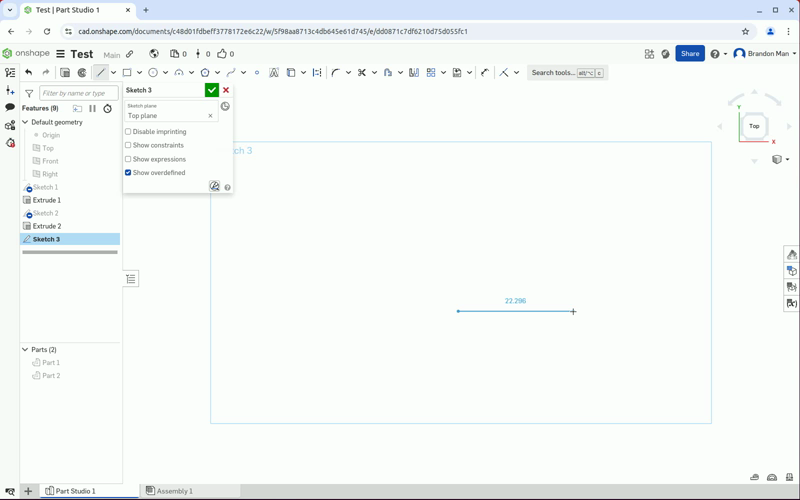
key_up(shift)
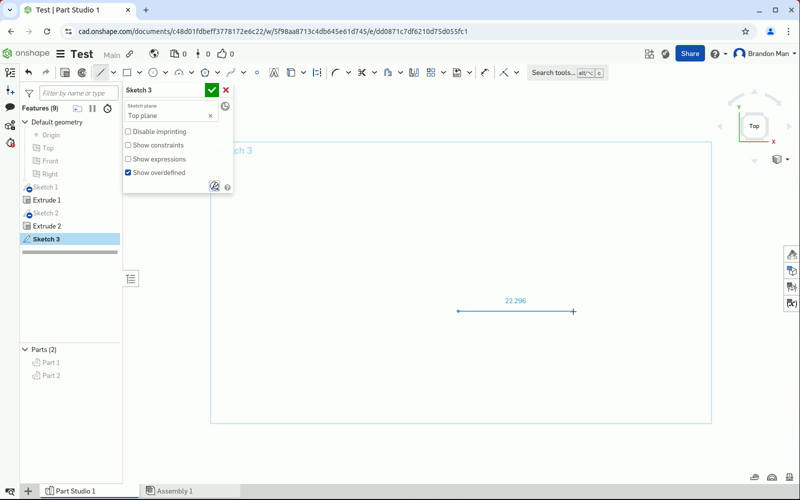
key_down(shift)
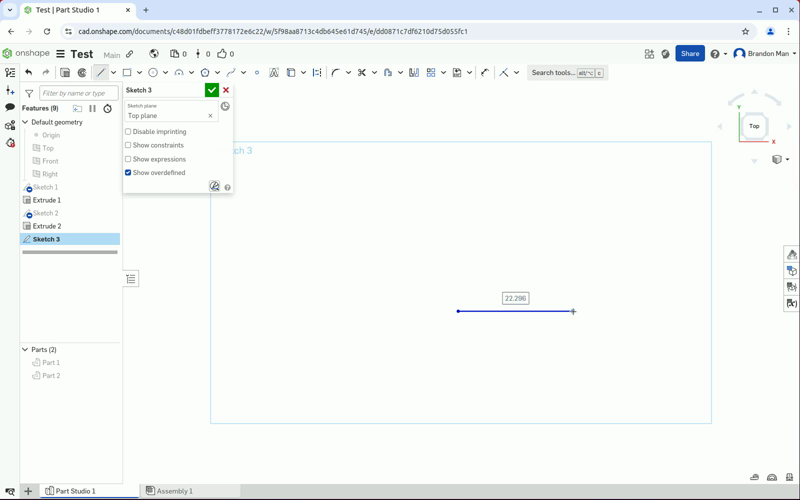
mouse_move(589, 311)
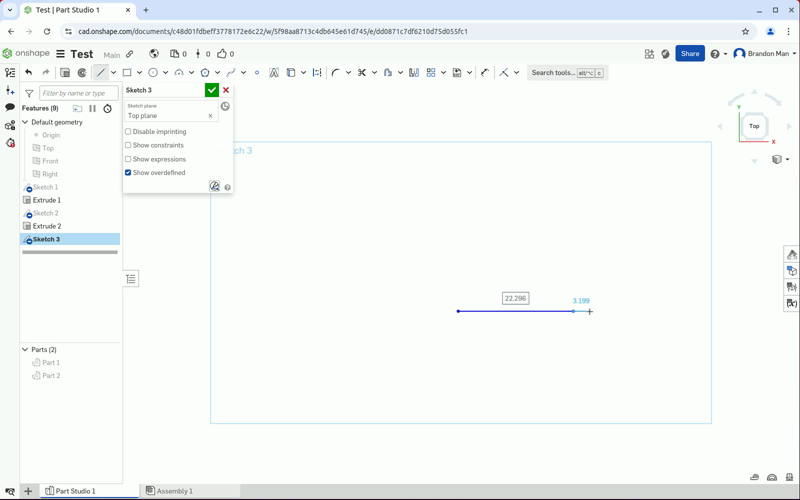
mouse_move(573, 280)
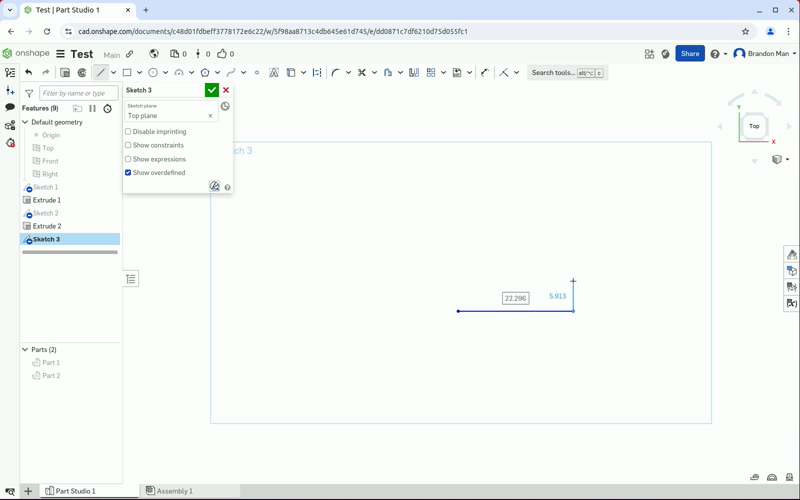
click(573, 280)
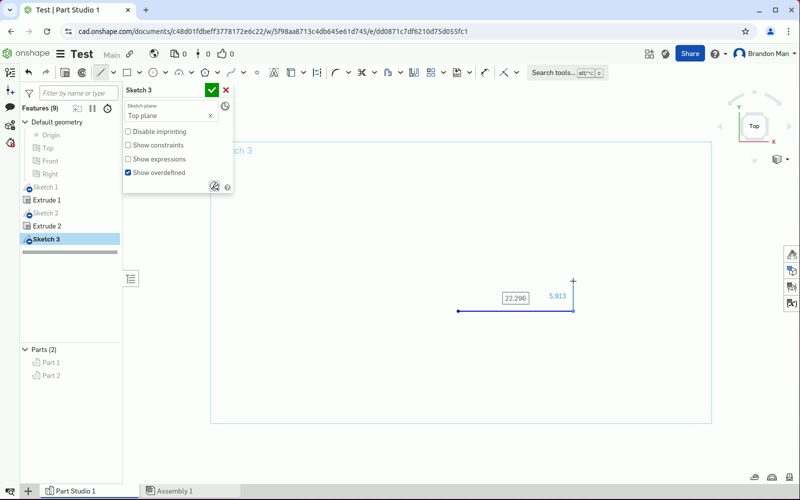
key_up(shift)
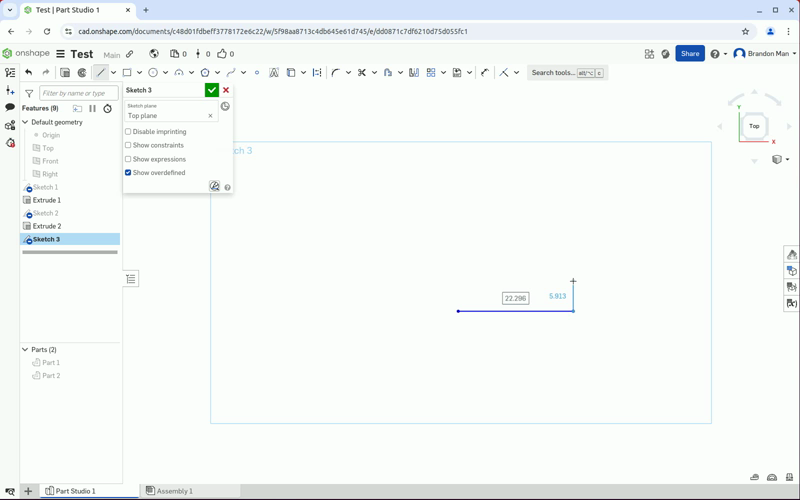
key_down(shift)
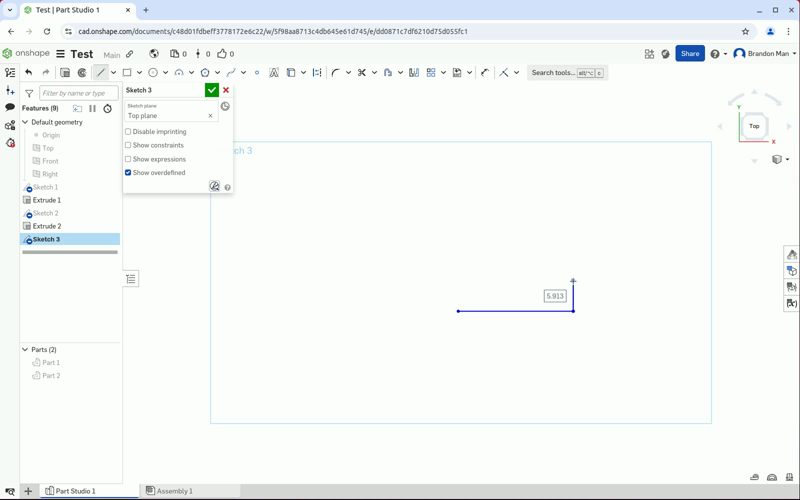
mouse_move(458, 280)
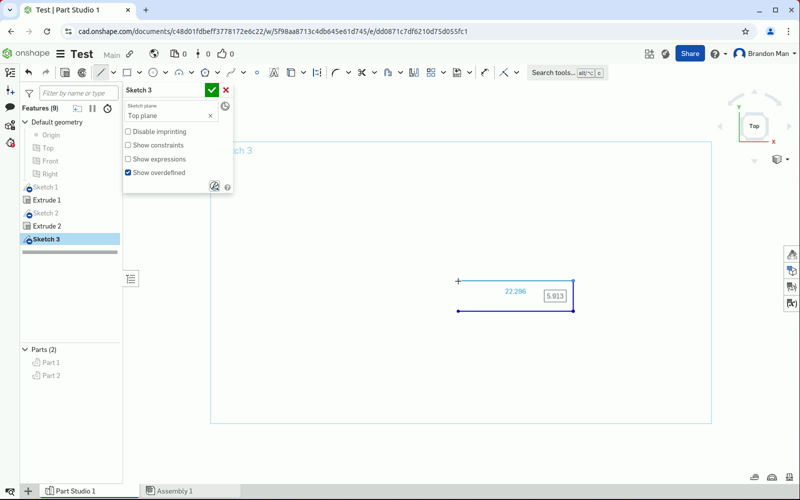
click(458, 280)
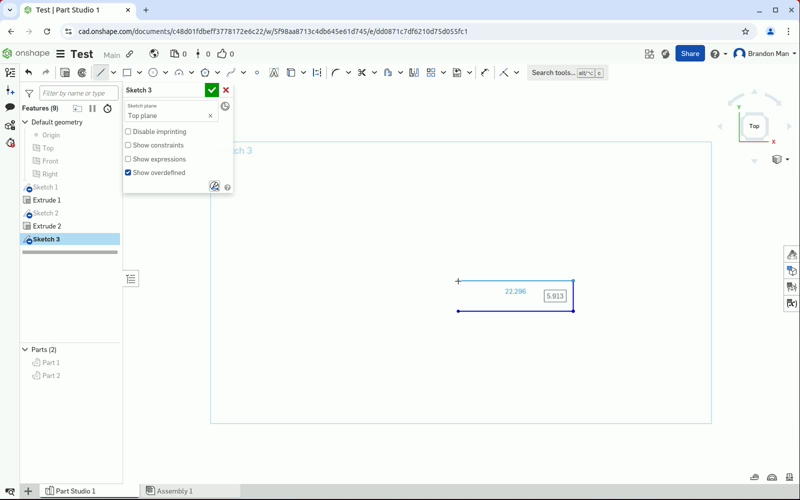
key_up(shift)
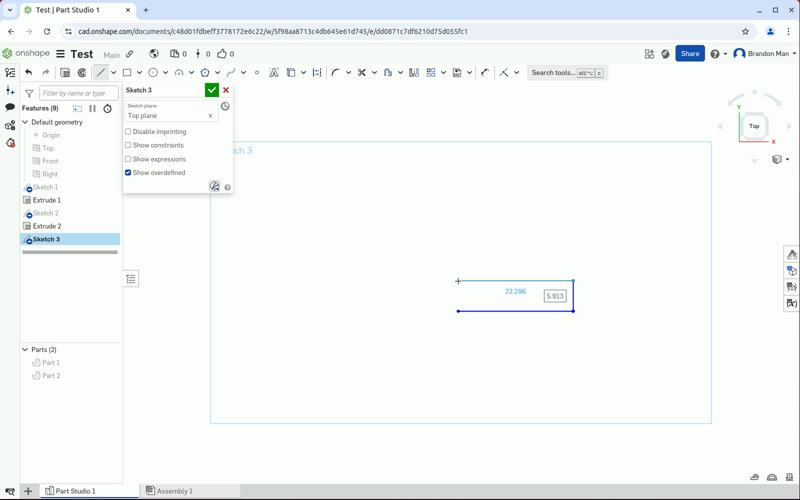
mouse_move(488, 280)
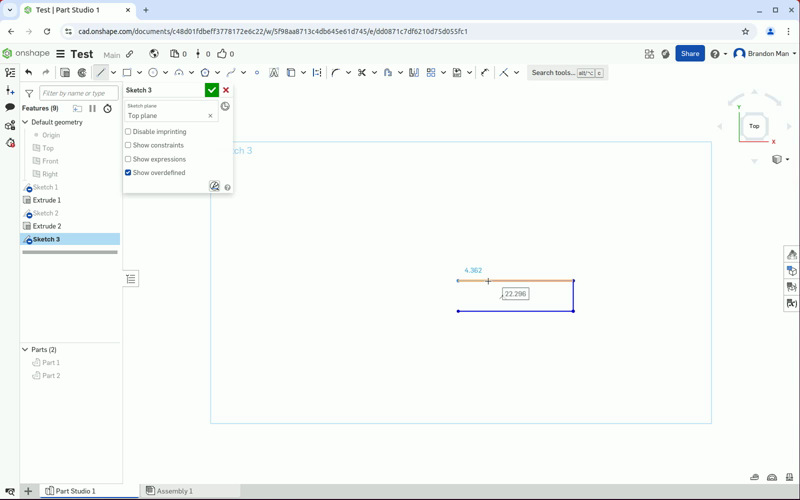
key_down(shift)
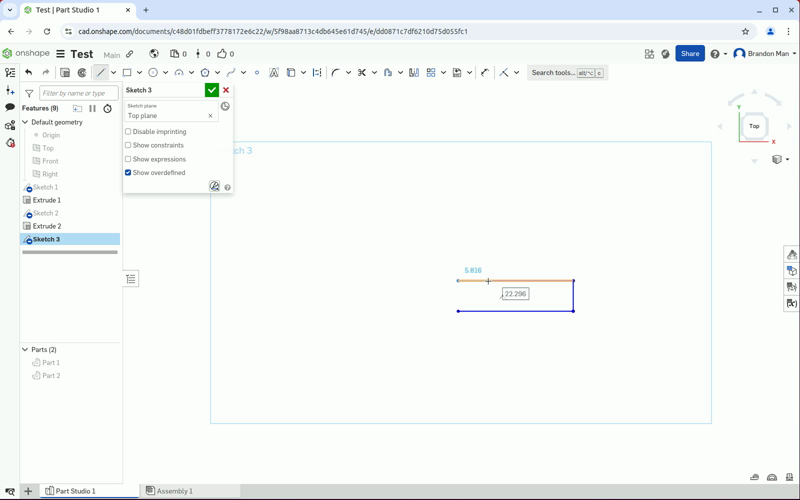
mouse_move(458, 311)
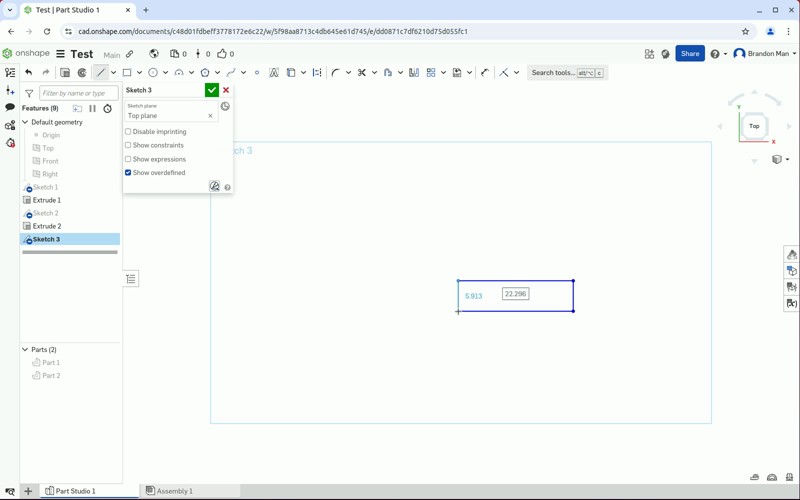
key_up(shift)
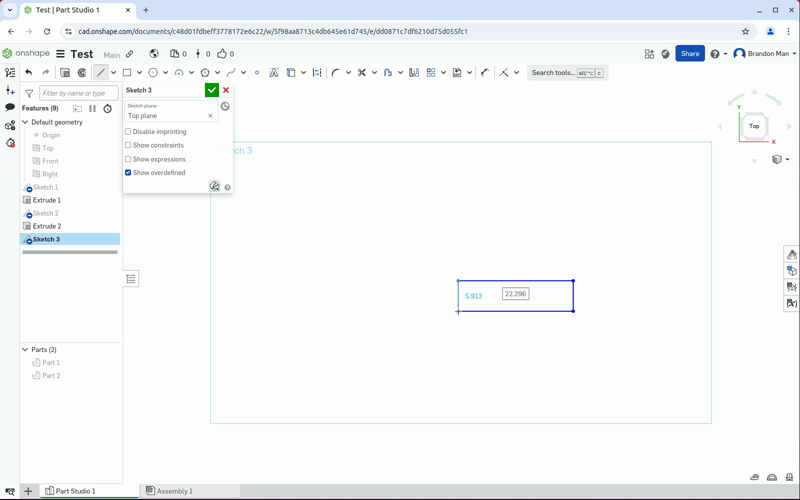
click(458, 311)
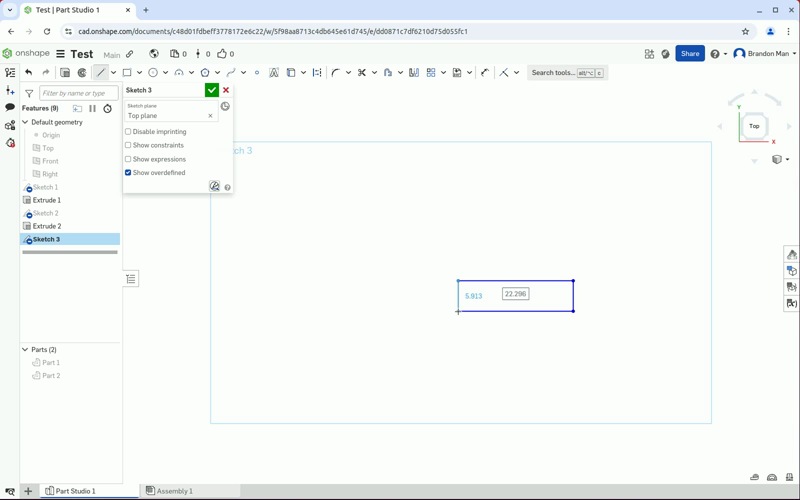
key(esc)
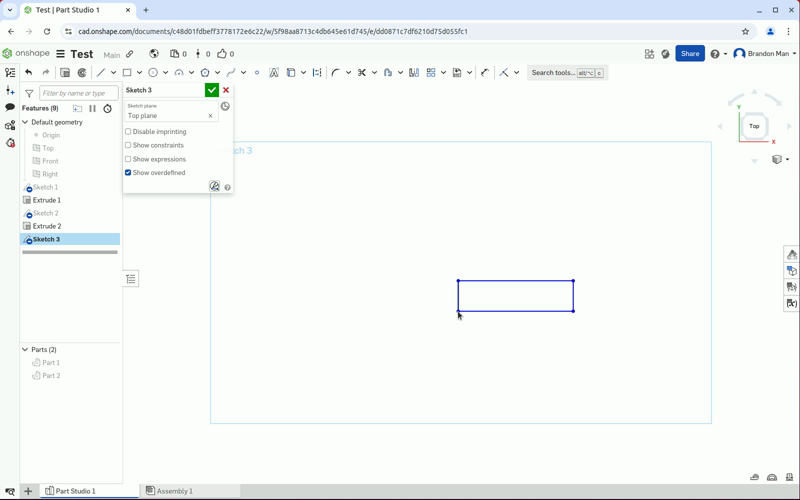
key(l)
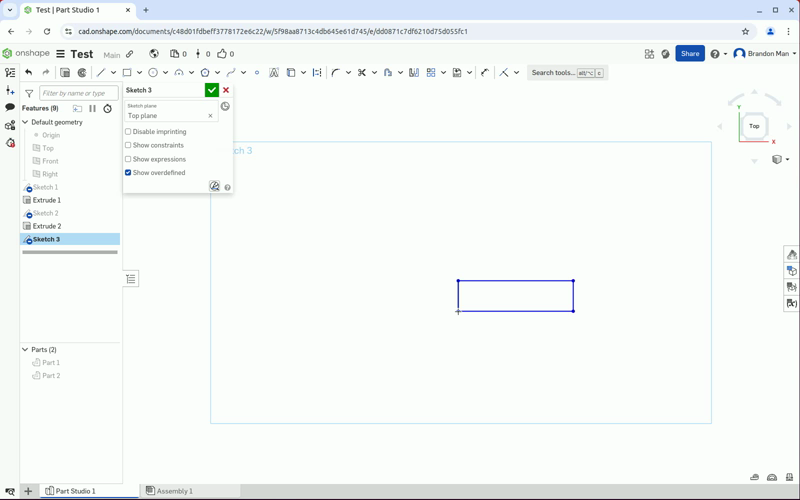
key_down(shift)
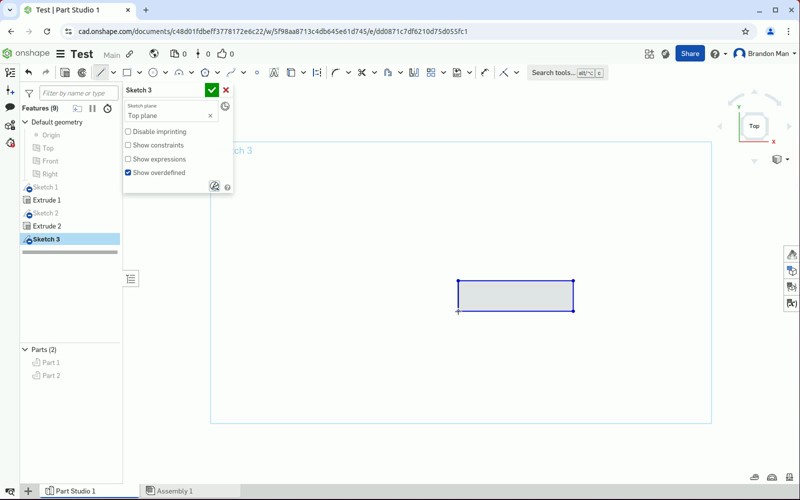
mouse_move(460, 308)
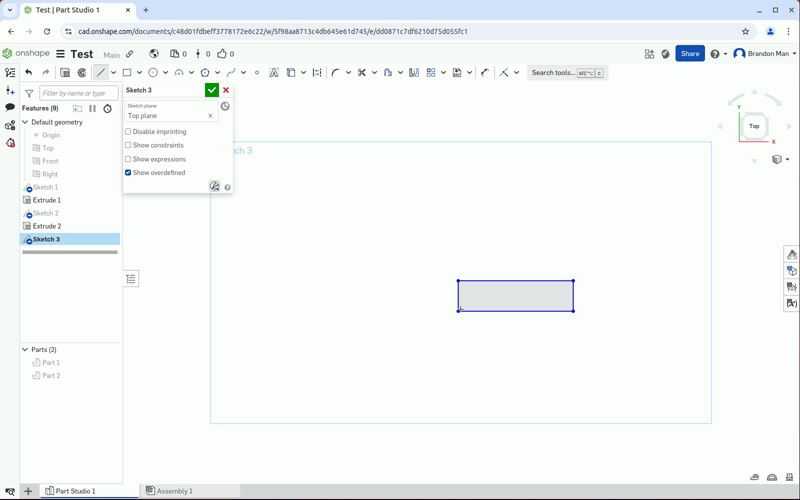
scroll(6)
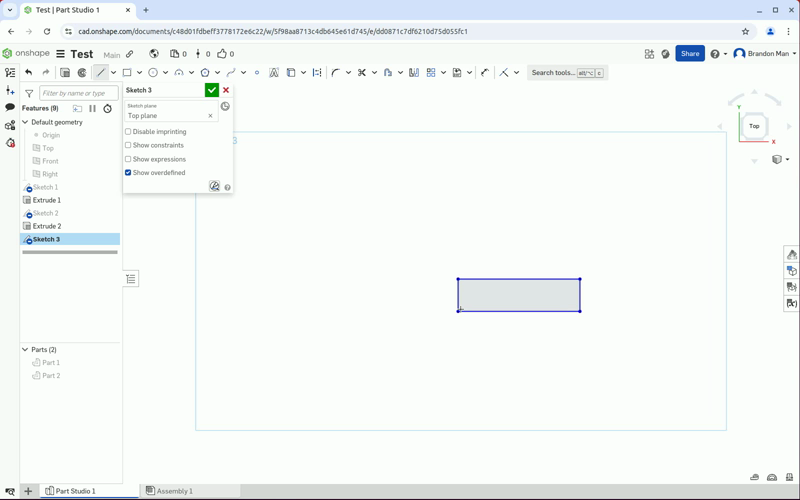
scroll(6)
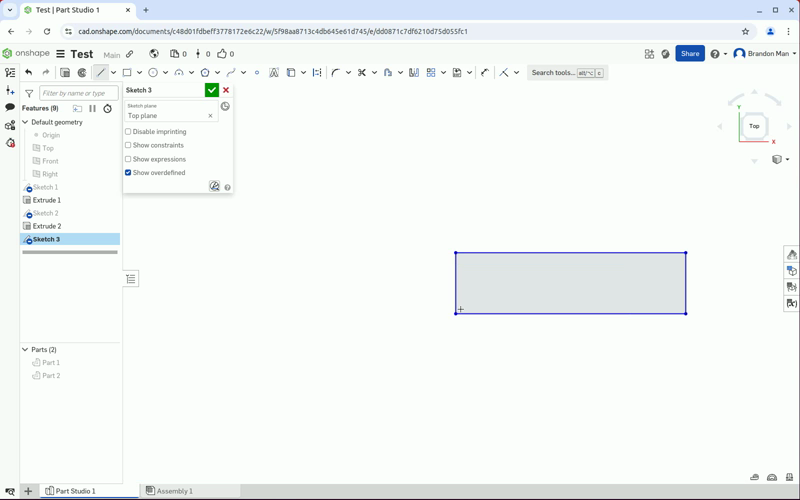
scroll(6)
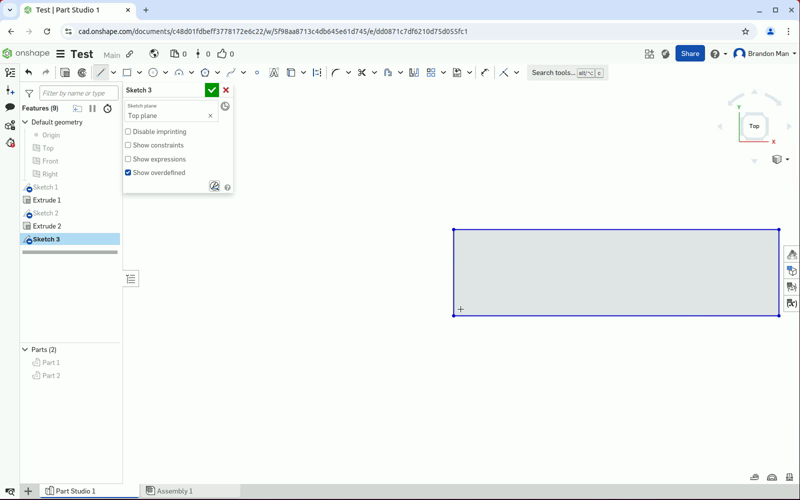
scroll(6)
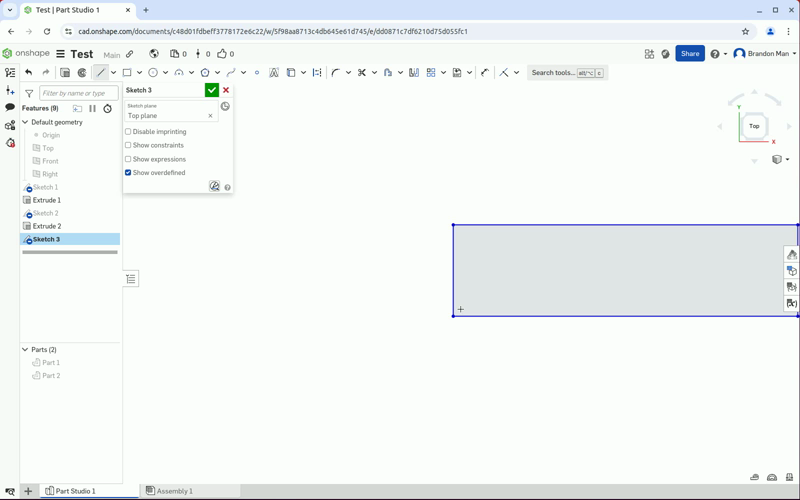
scroll(6)
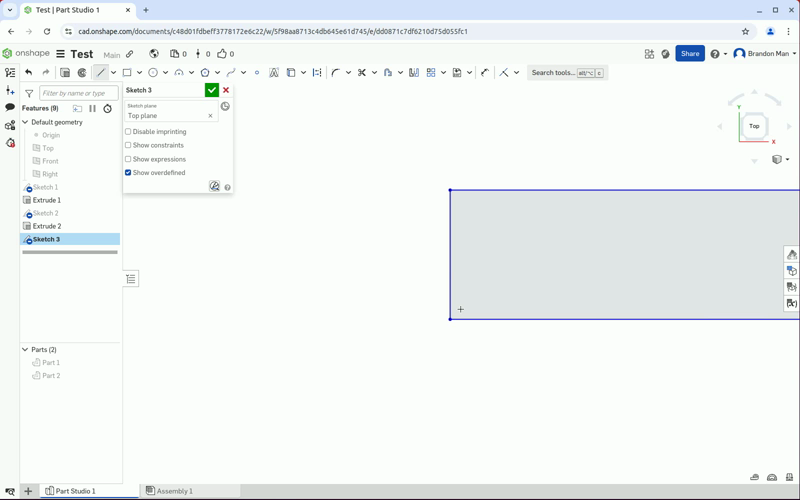
scroll(6)
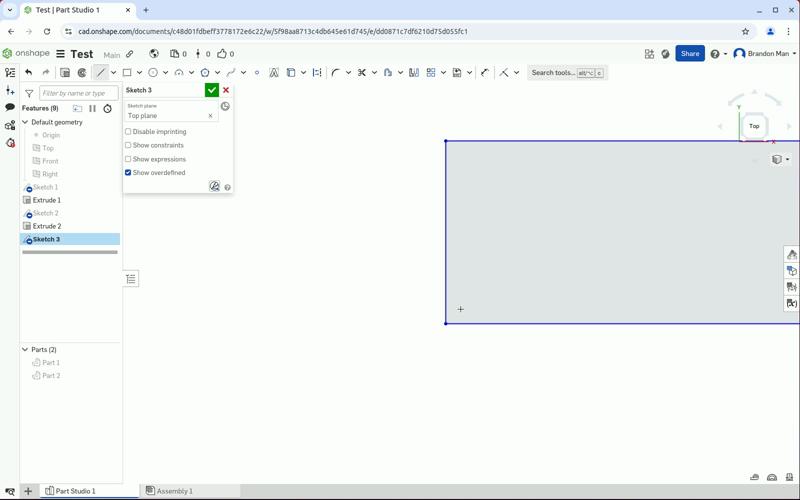
scroll(6)
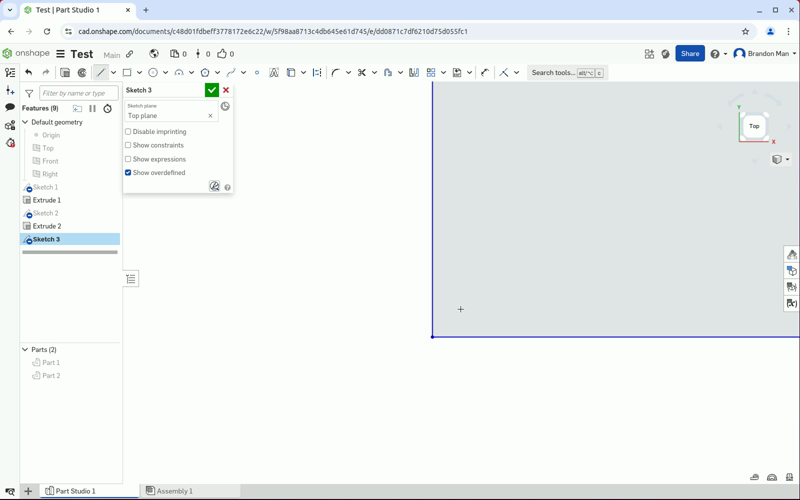
click(460, 308)
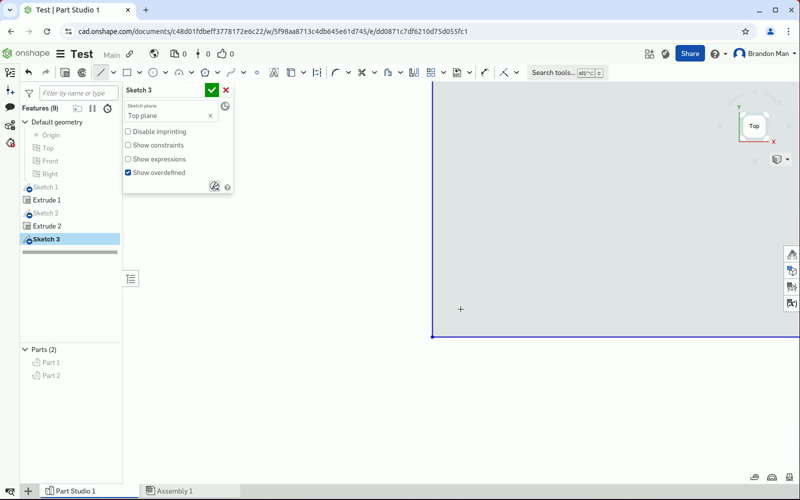
scroll(-6)
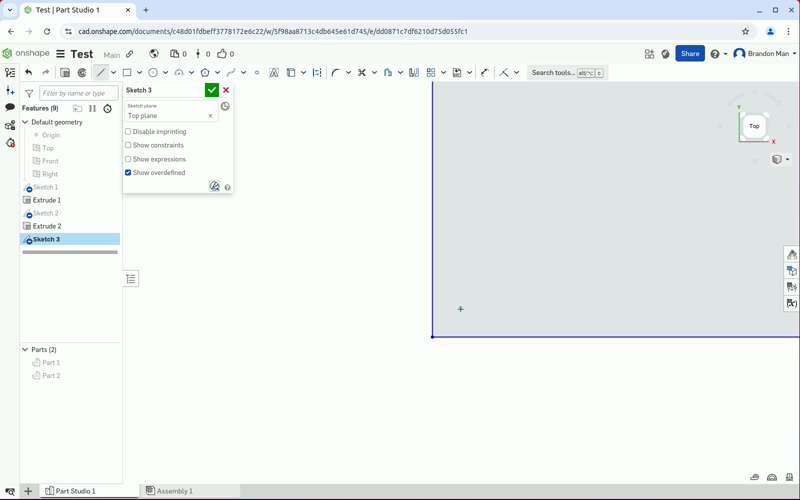
scroll(-6)
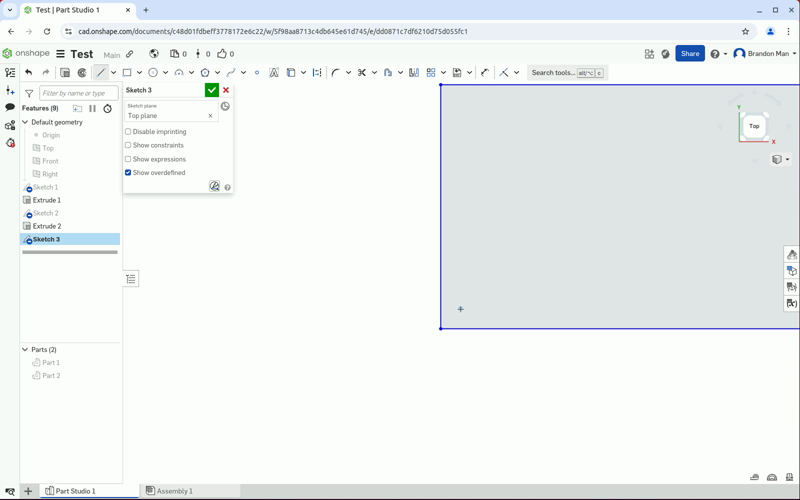
scroll(-6)
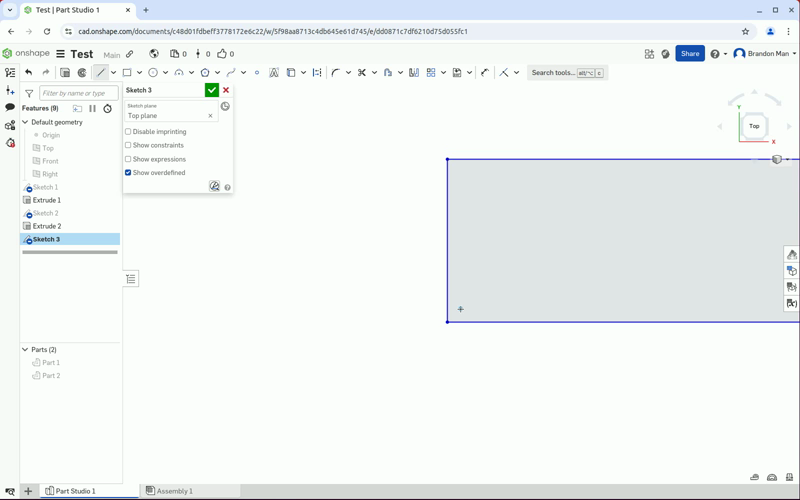
scroll(-6)
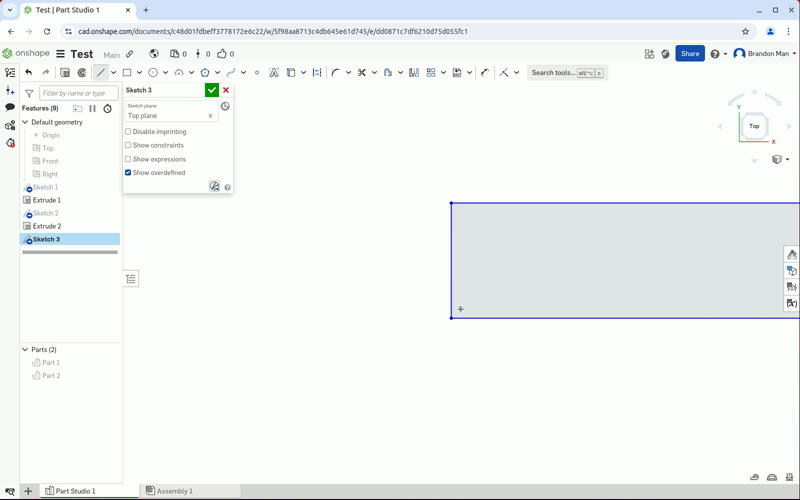
scroll(-6)
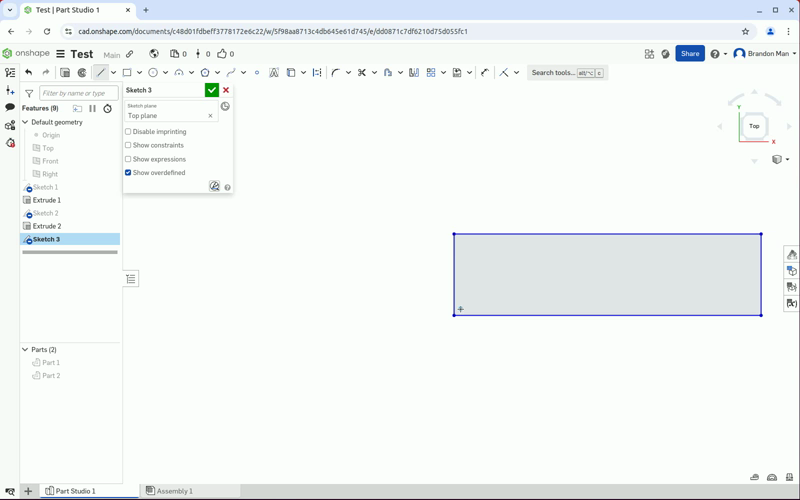
scroll(-6)
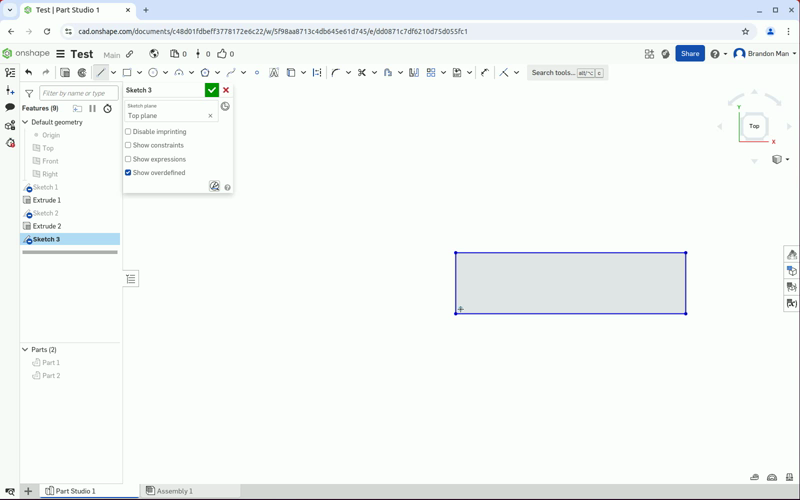
scroll(-6)
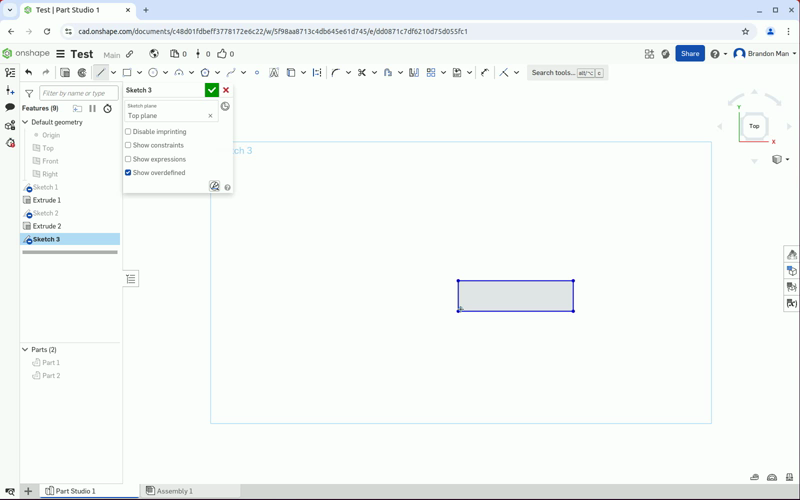
key_up(shift)
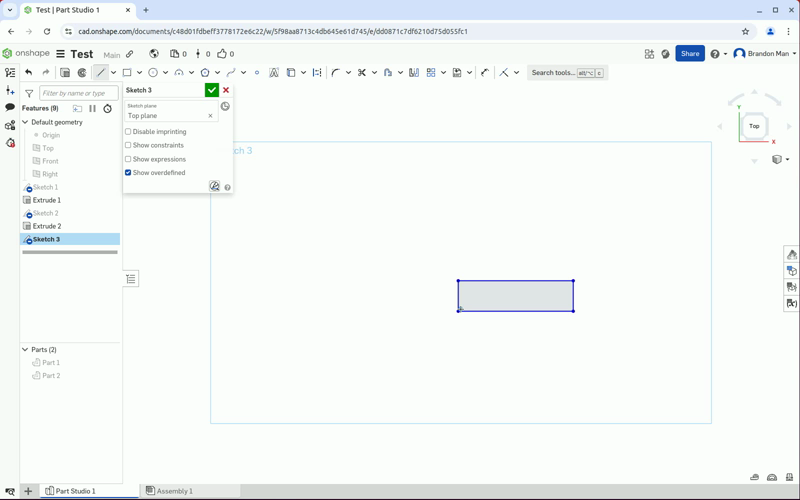
key_down(shift)
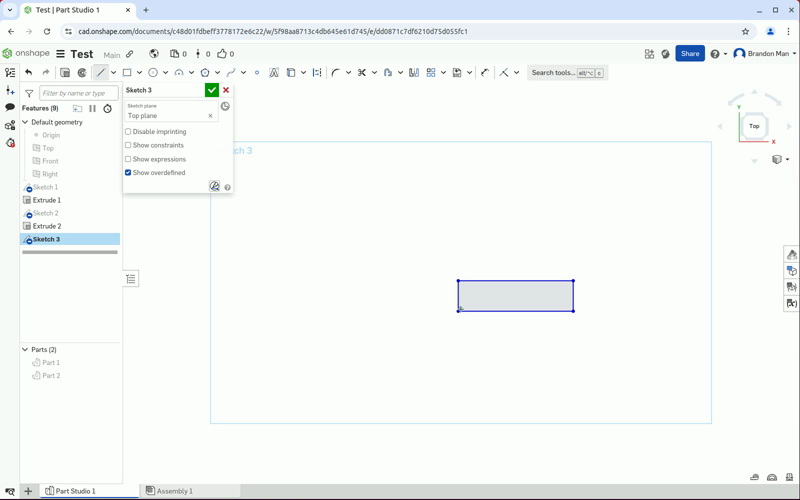
mouse_move(570, 308)
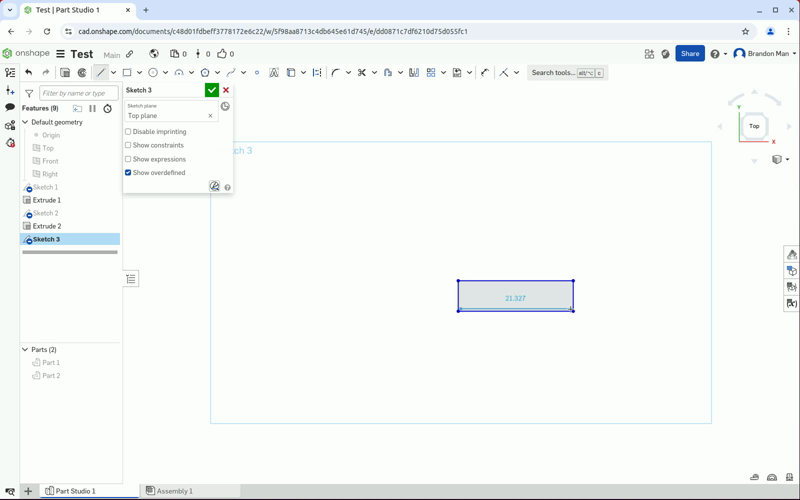
scroll(6)
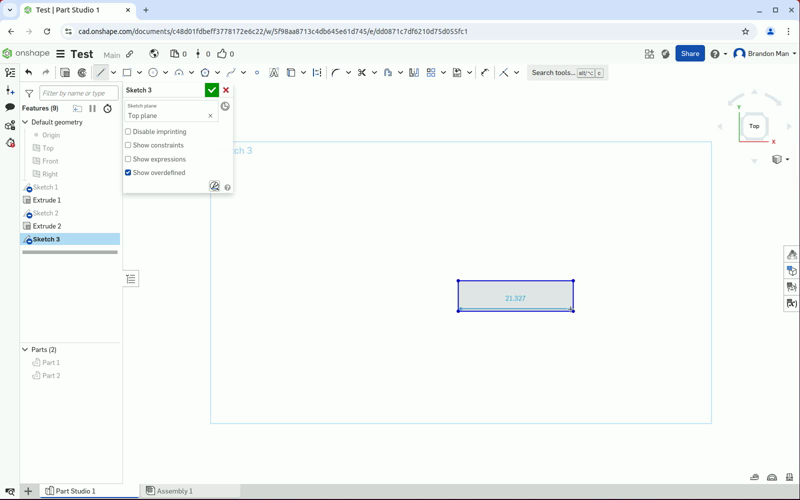
scroll(6)
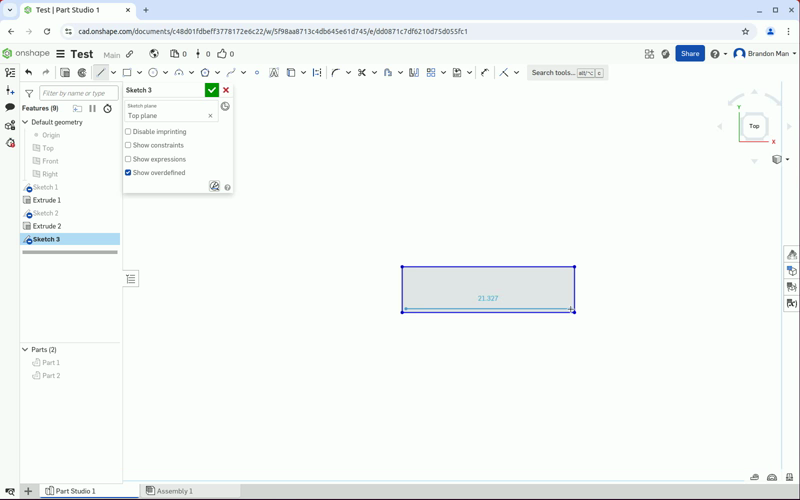
scroll(6)
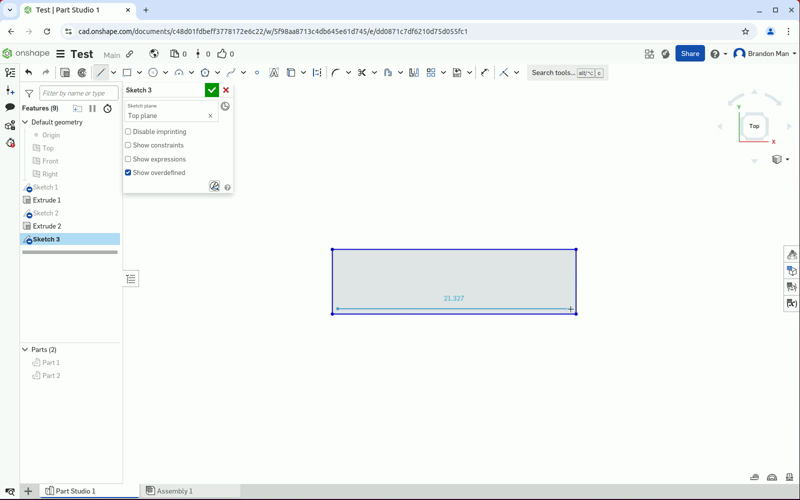
scroll(6)
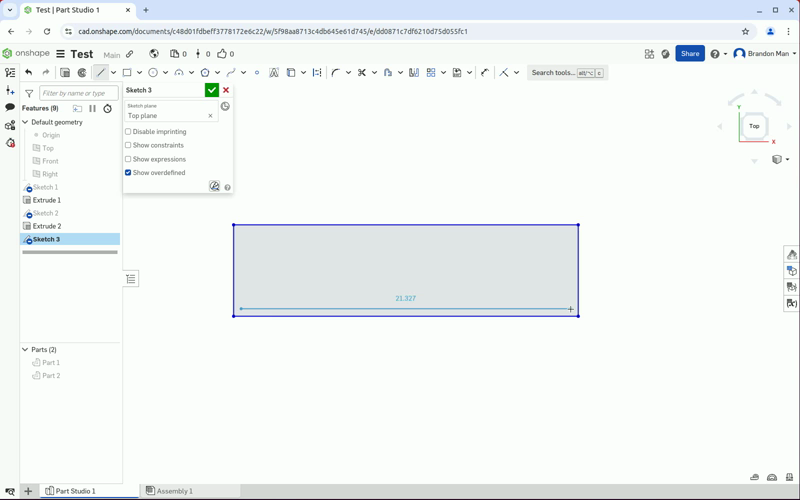
scroll(6)
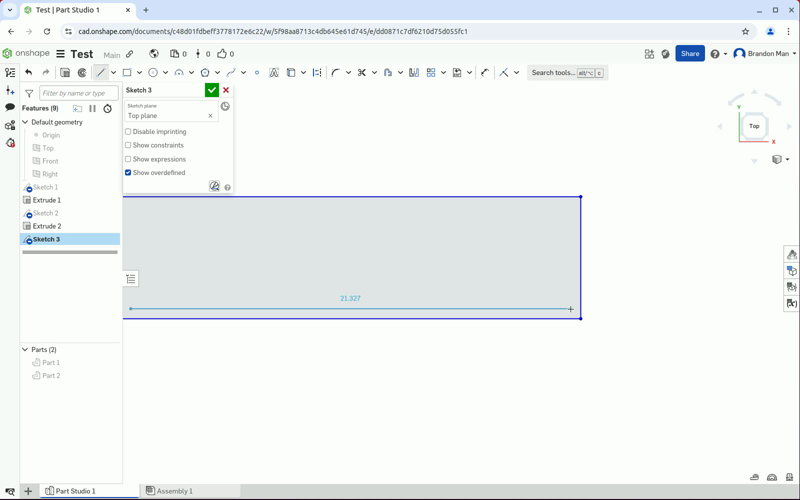
scroll(6)
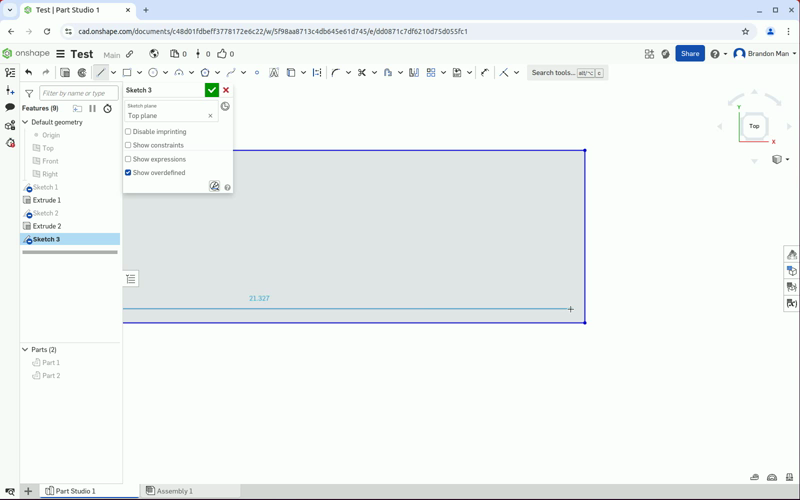
scroll(6)
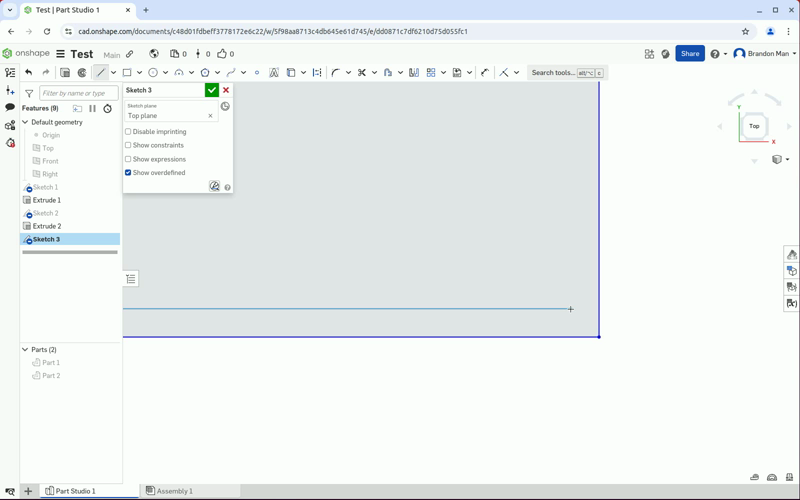
click(570, 308)
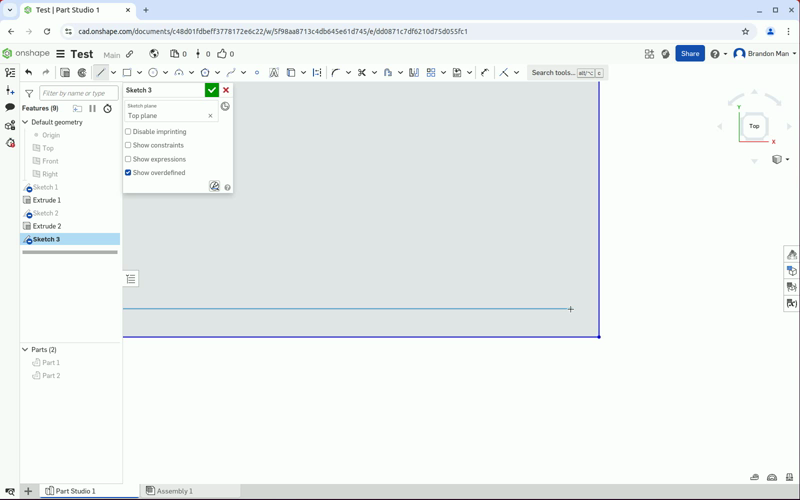
scroll(-6)
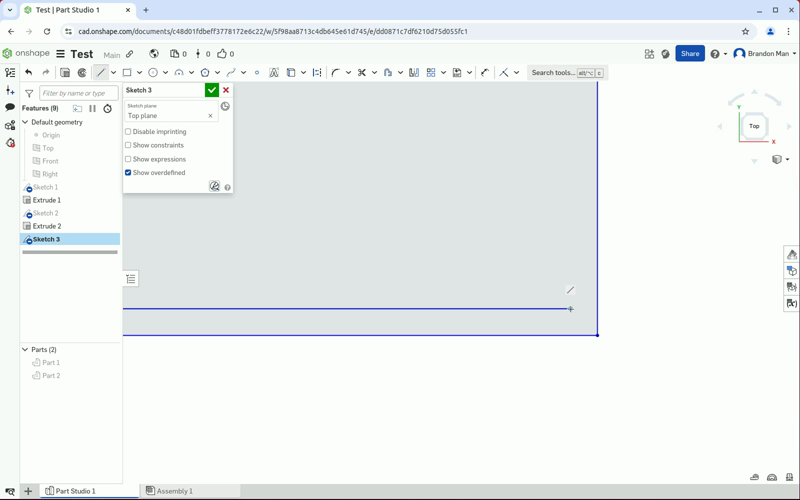
scroll(-6)
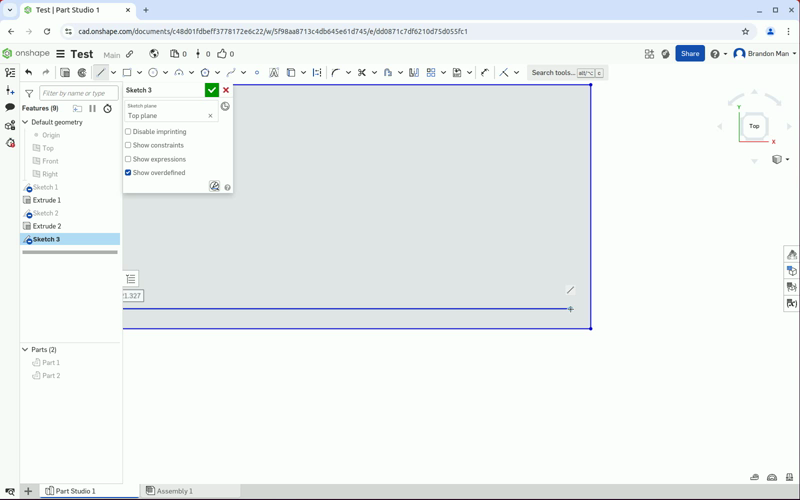
scroll(-6)
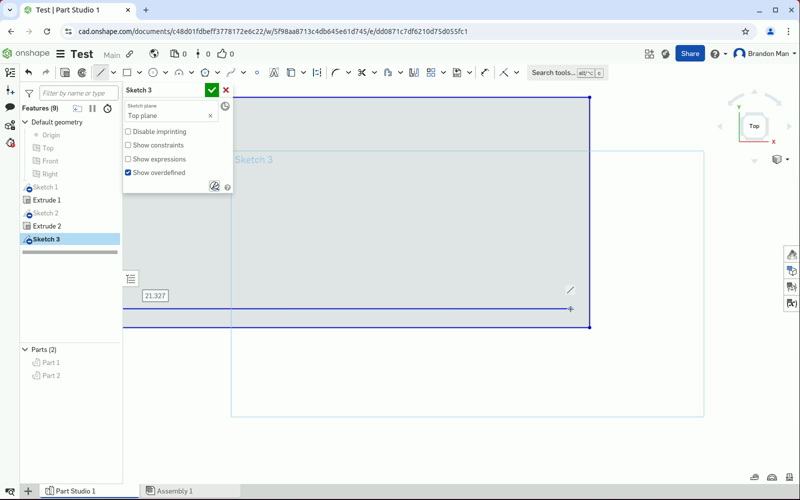
scroll(-6)
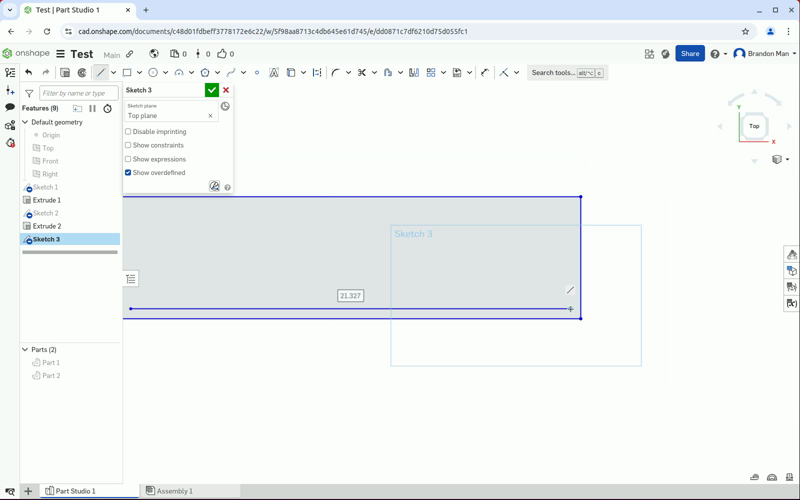
scroll(-6)
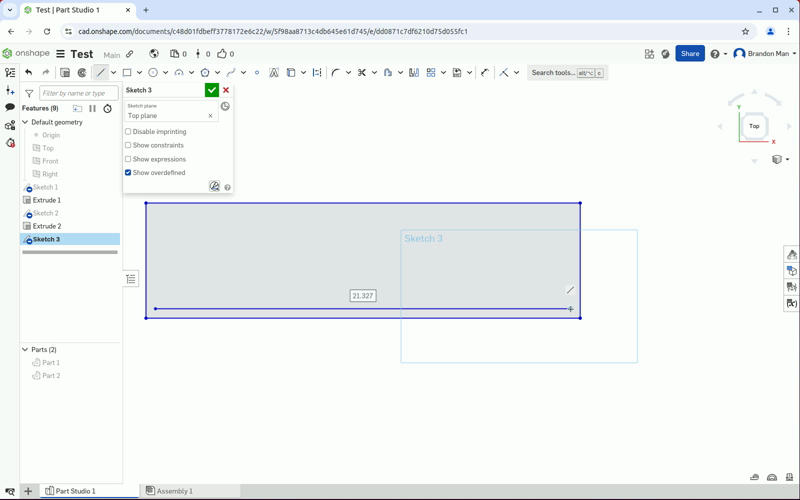
scroll(-6)
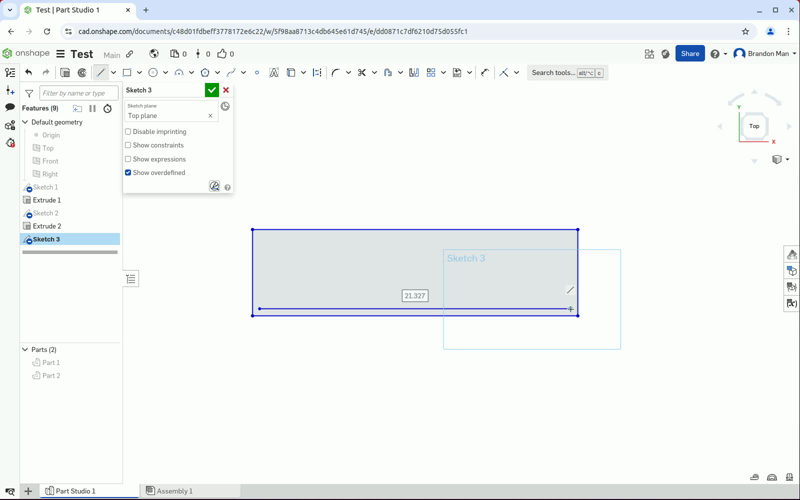
scroll(-6)
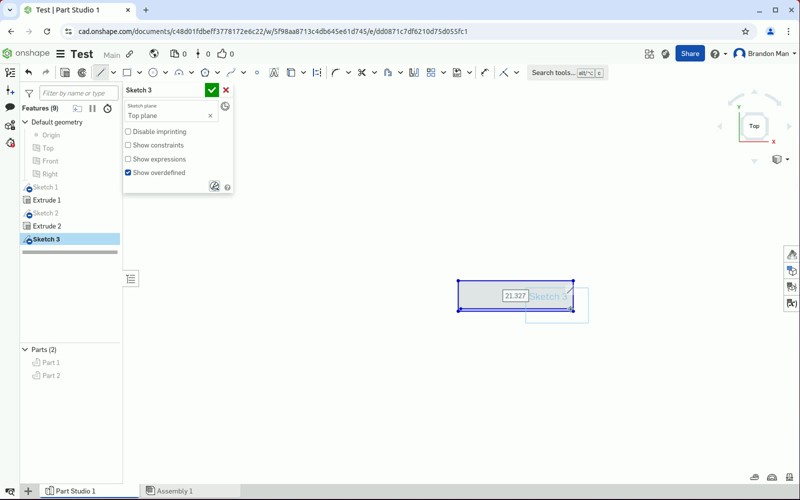
key_up(shift)
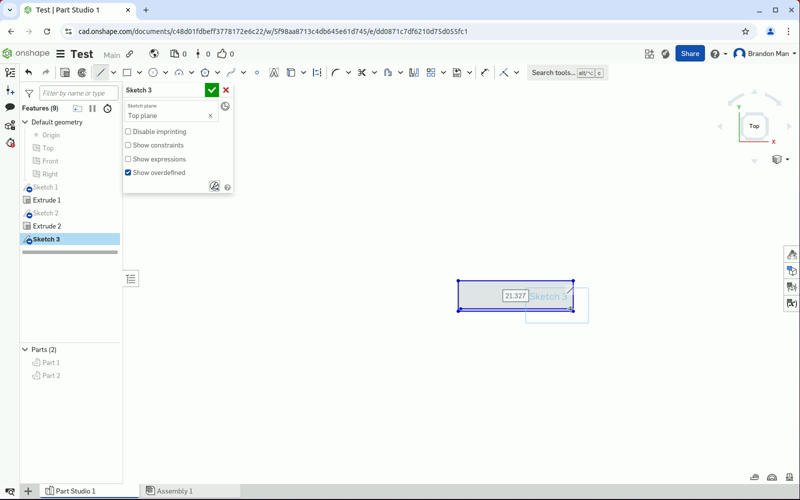
key_down(shift)
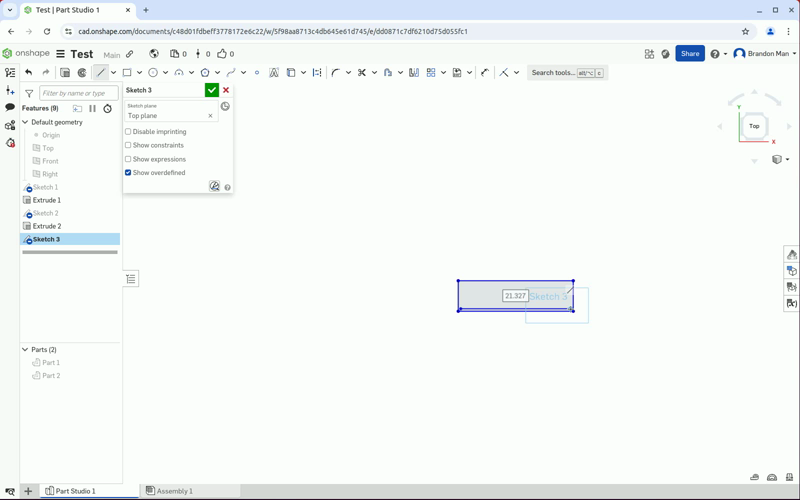
mouse_move(589, 308)
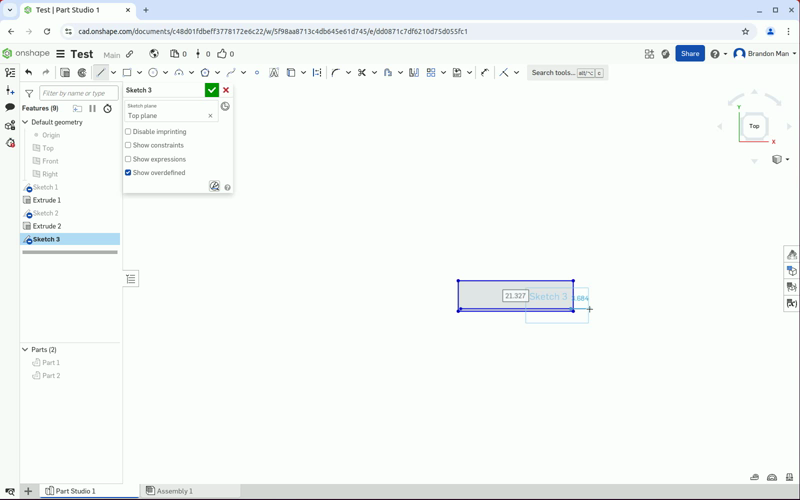
mouse_move(570, 283)
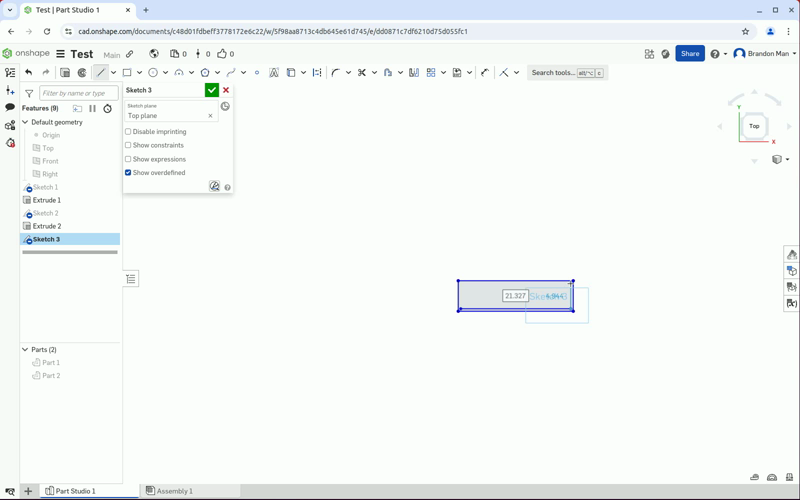
scroll(6)
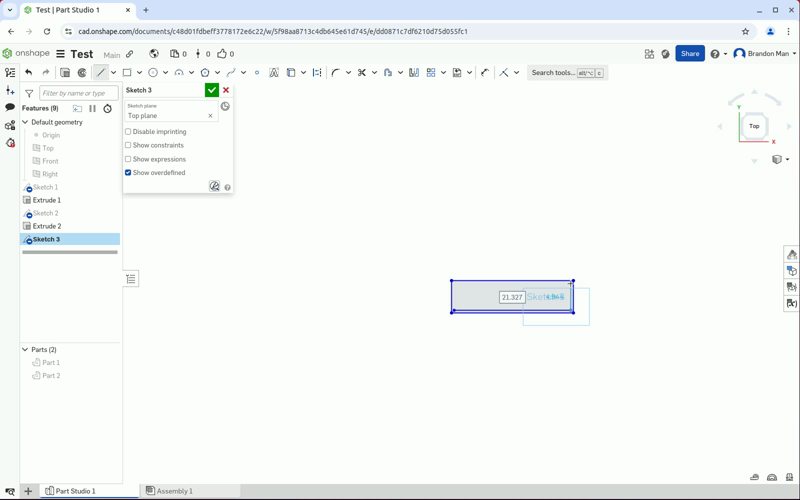
scroll(6)
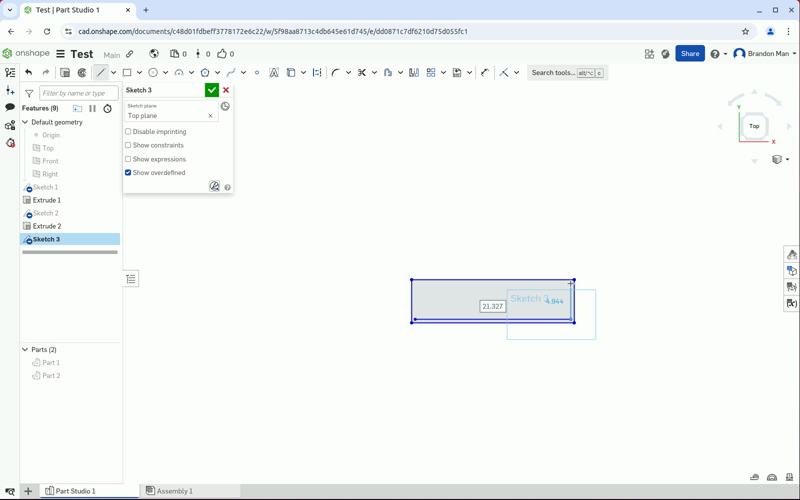
scroll(6)
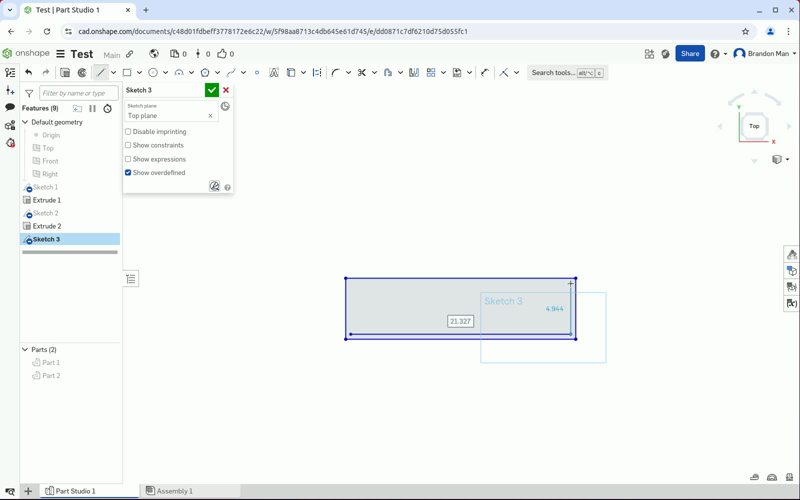
scroll(6)
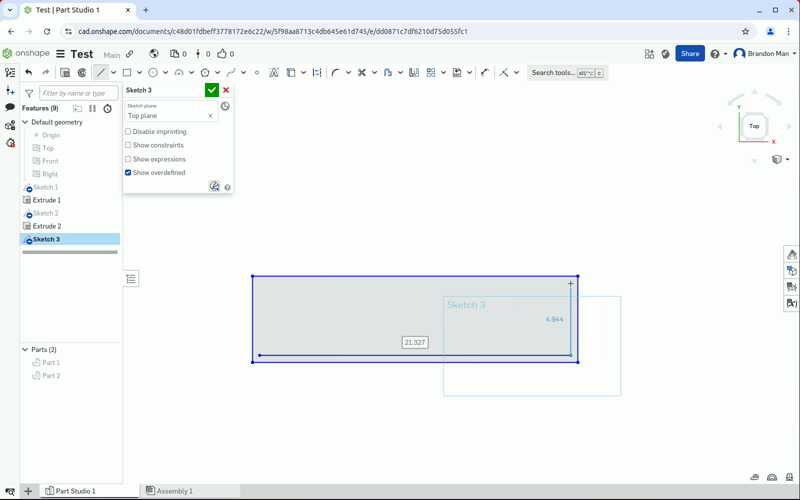
scroll(6)
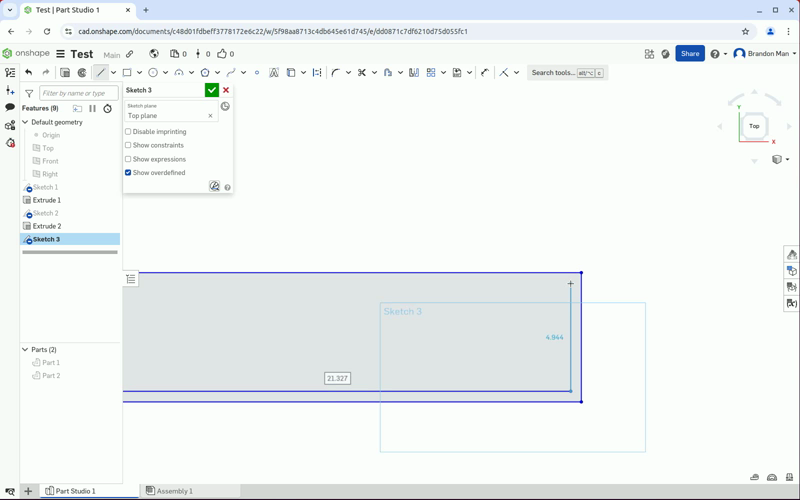
scroll(6)
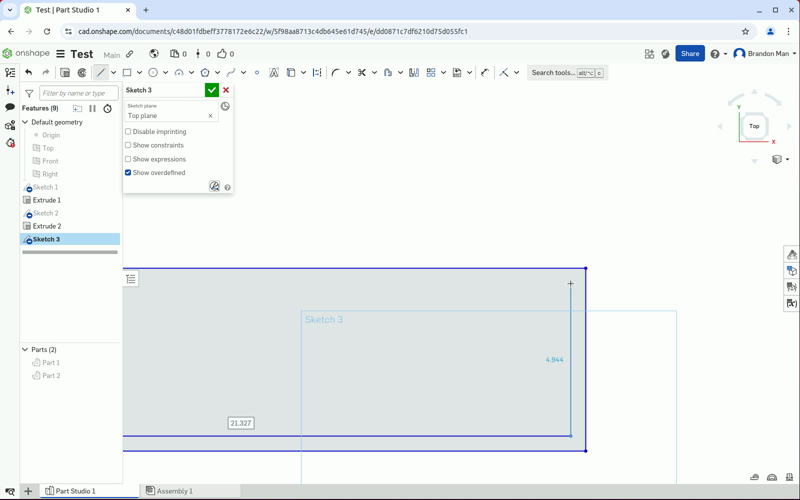
scroll(6)
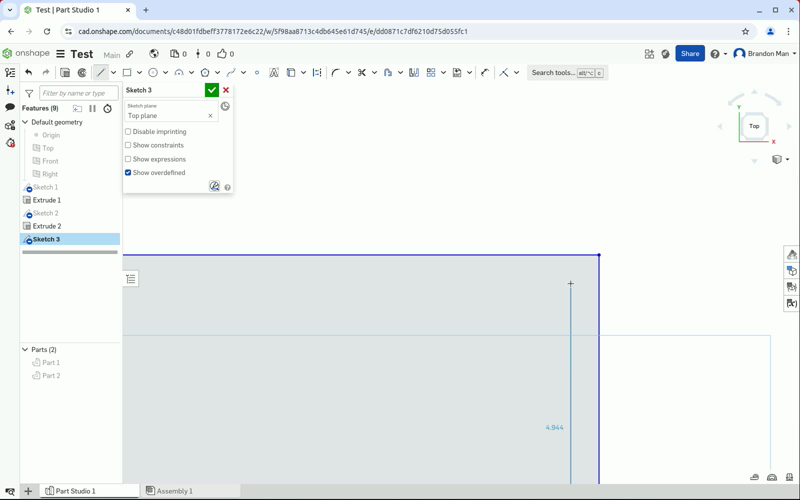
click(570, 283)
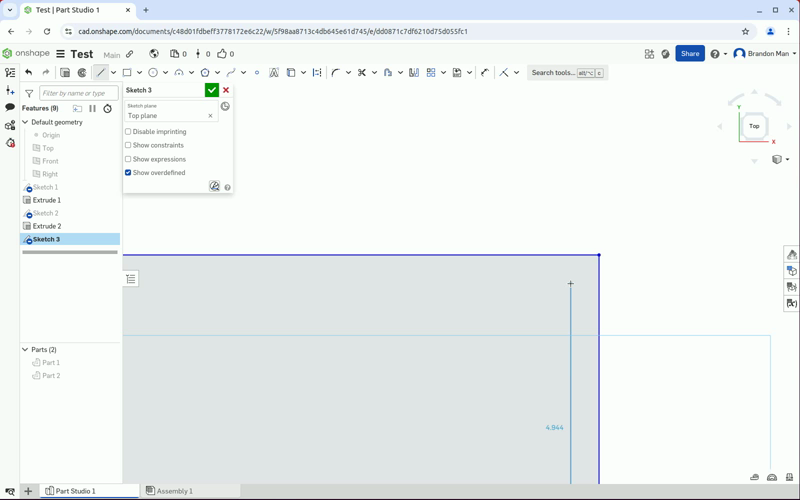
scroll(-6)
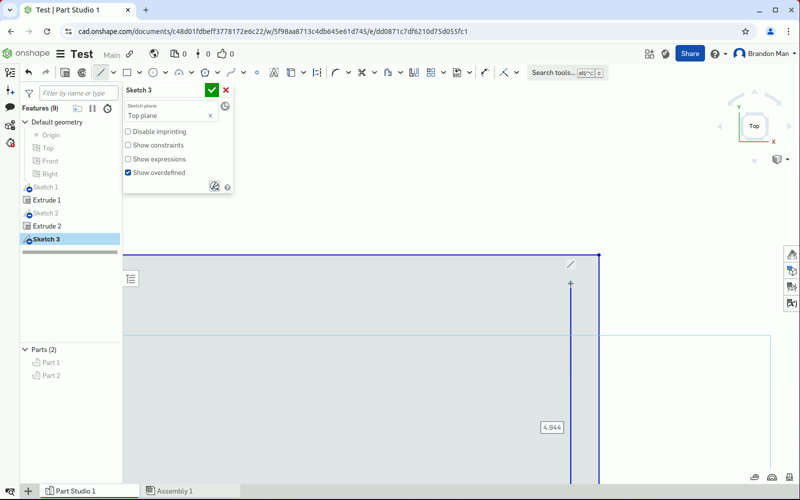
scroll(-6)
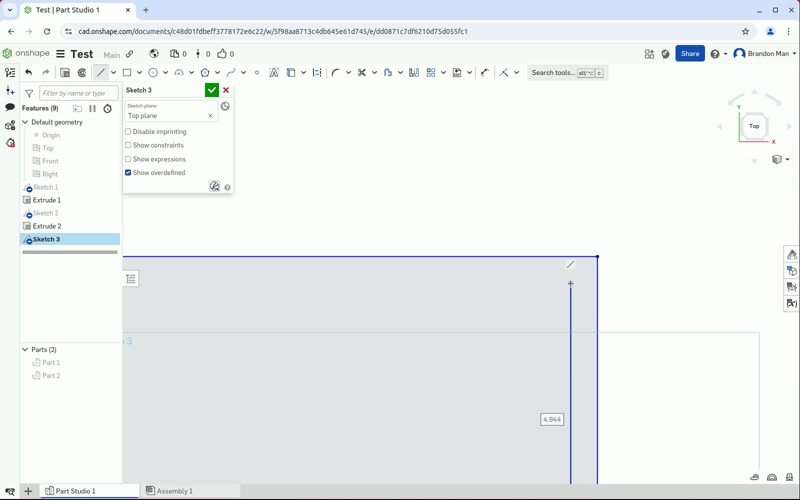
scroll(-6)
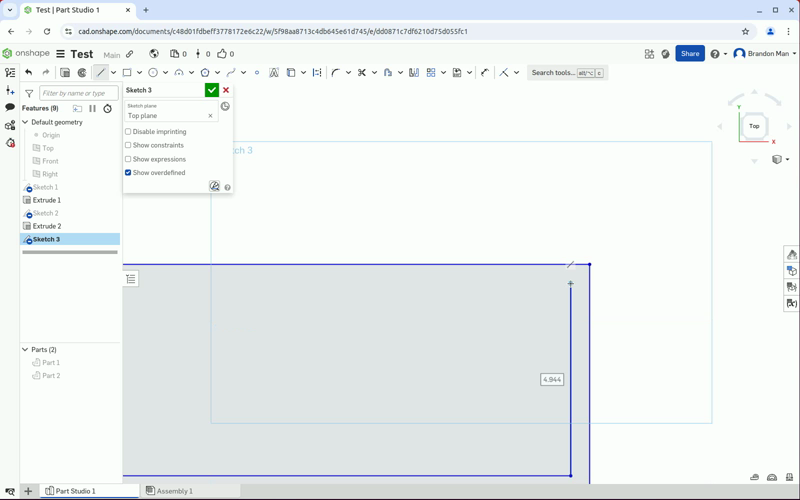
scroll(-6)
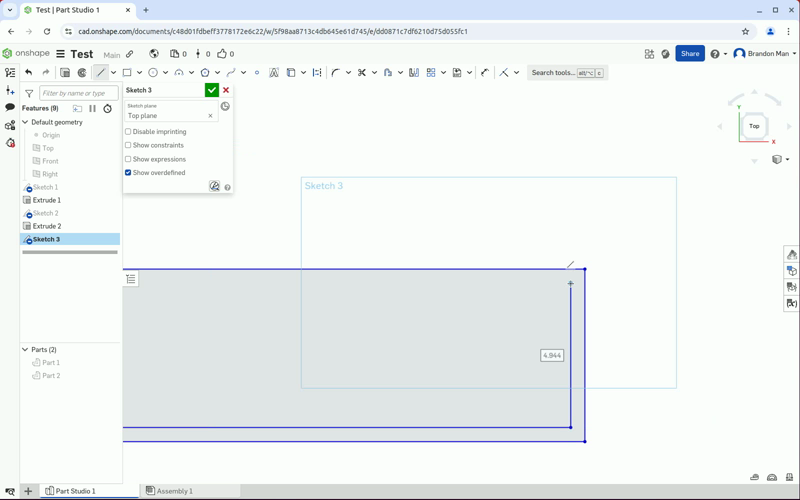
scroll(-6)
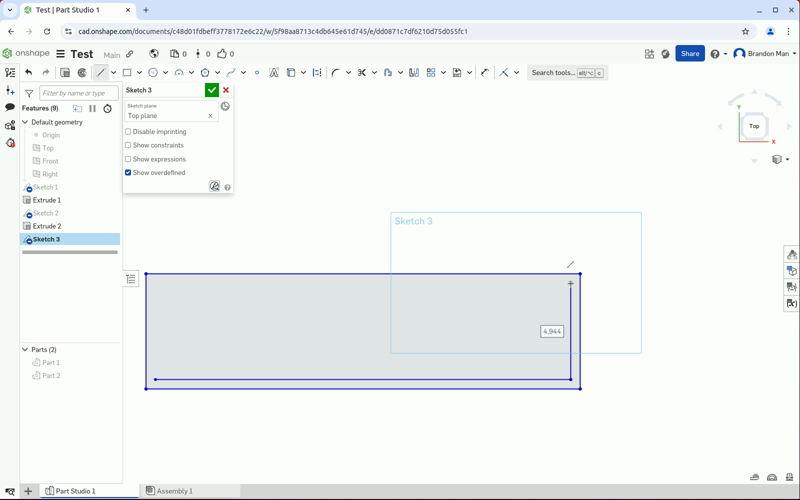
scroll(-6)
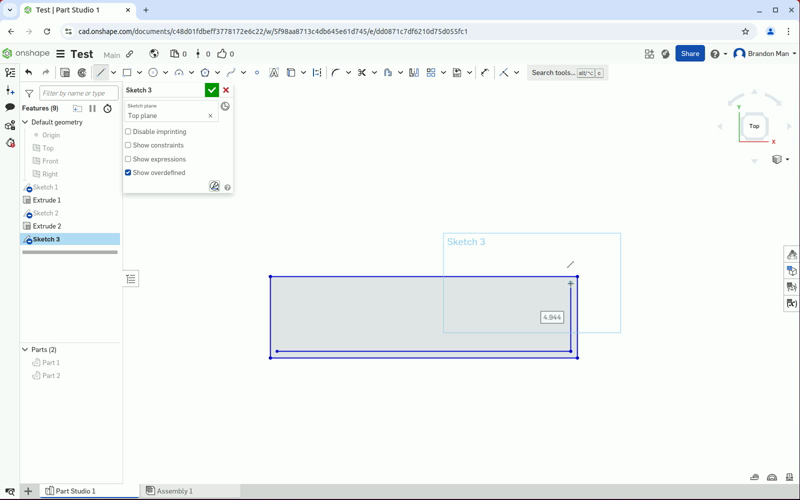
scroll(-6)
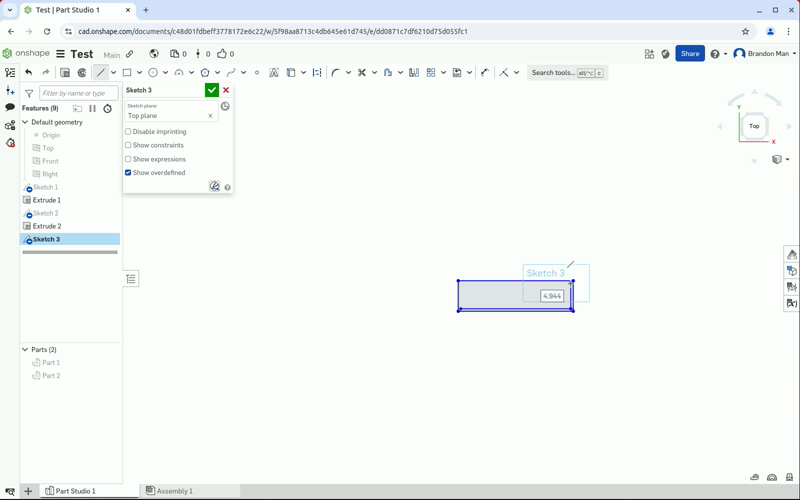
key_up(shift)
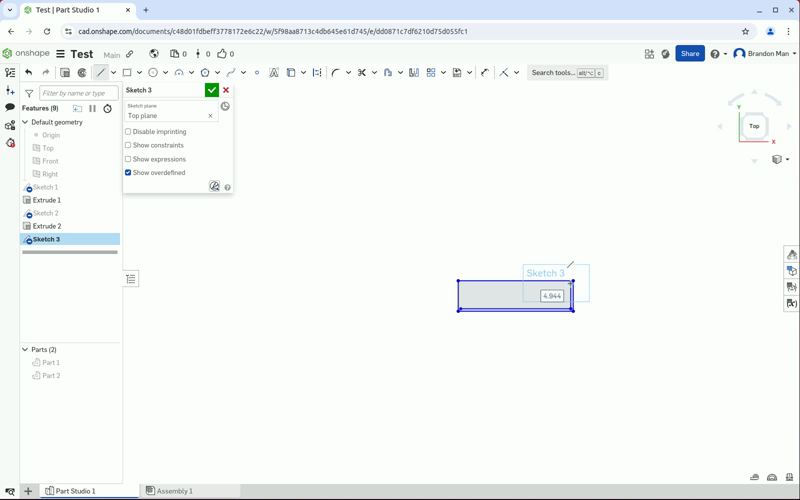
key_down(shift)
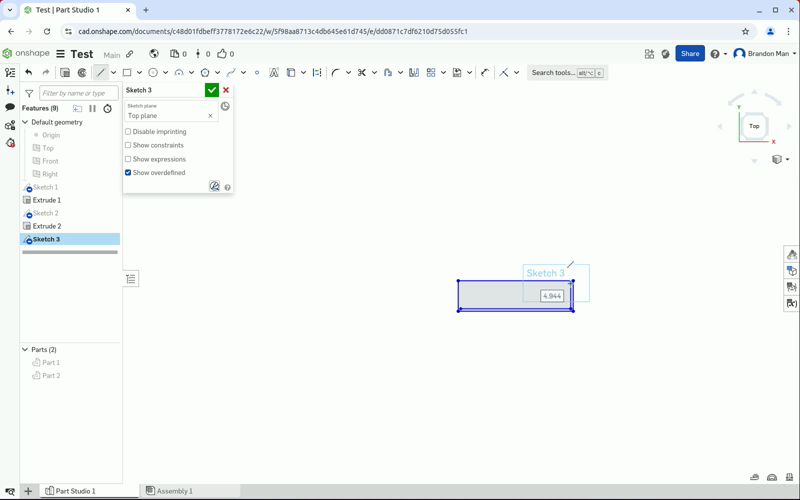
mouse_move(460, 283)
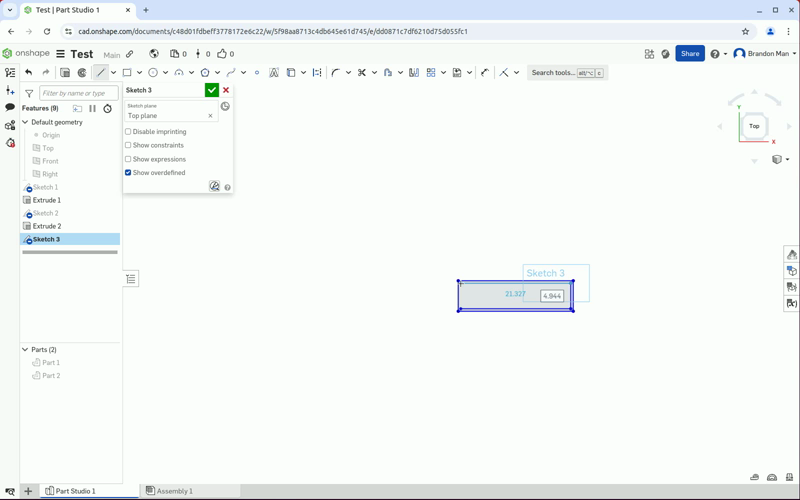
scroll(6)
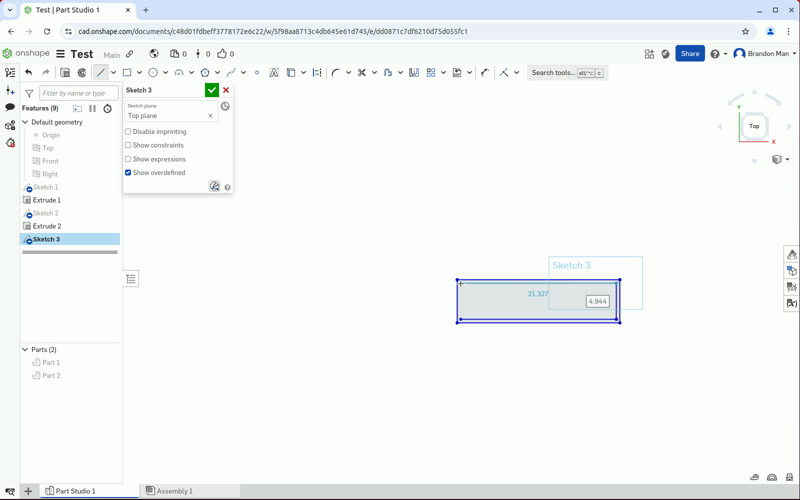
scroll(6)
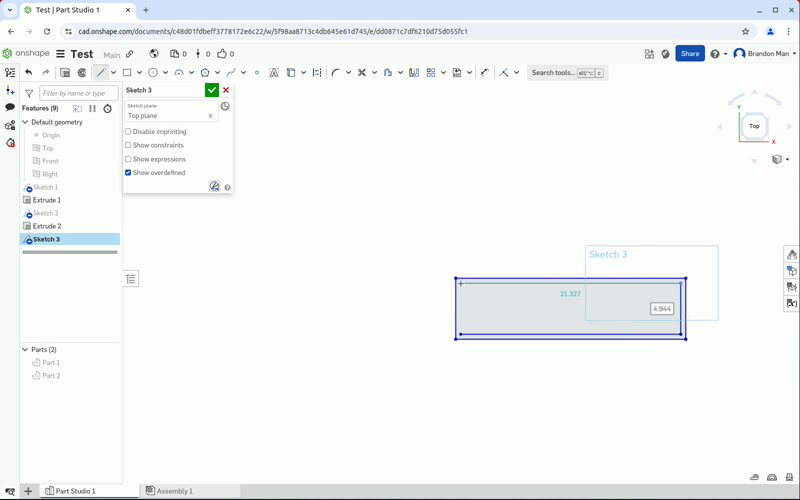
scroll(6)
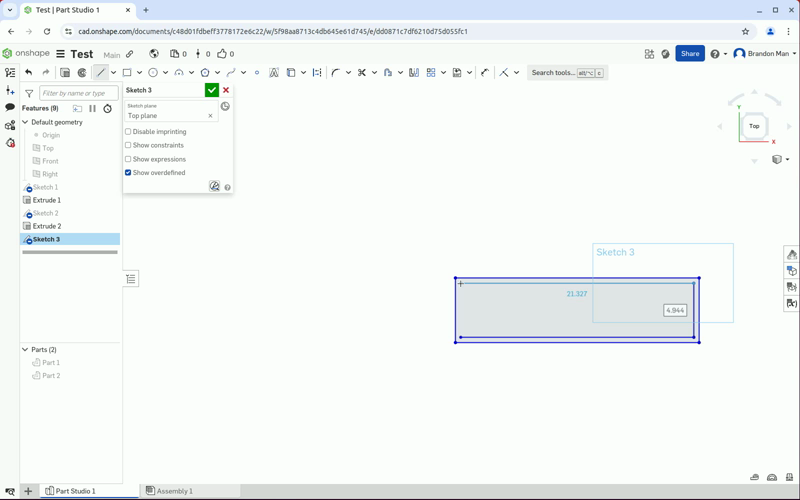
scroll(6)
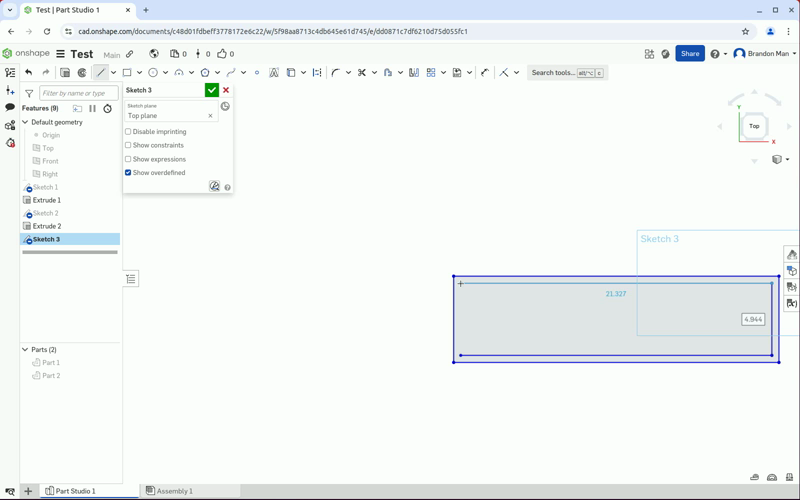
scroll(6)
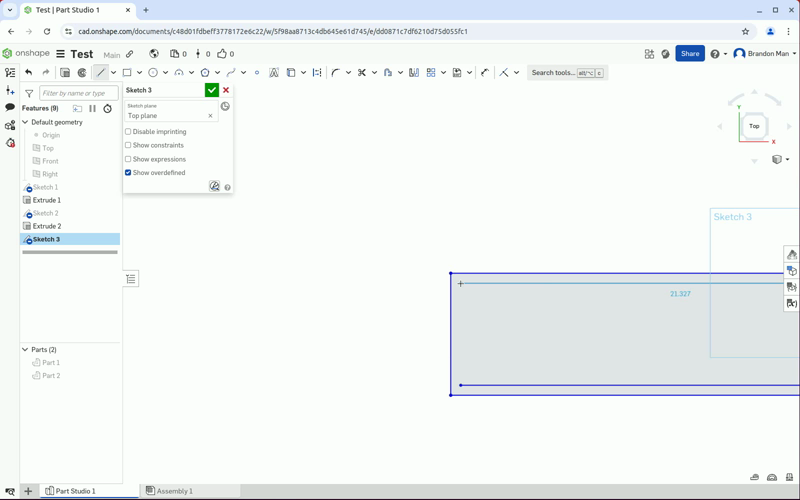
scroll(6)
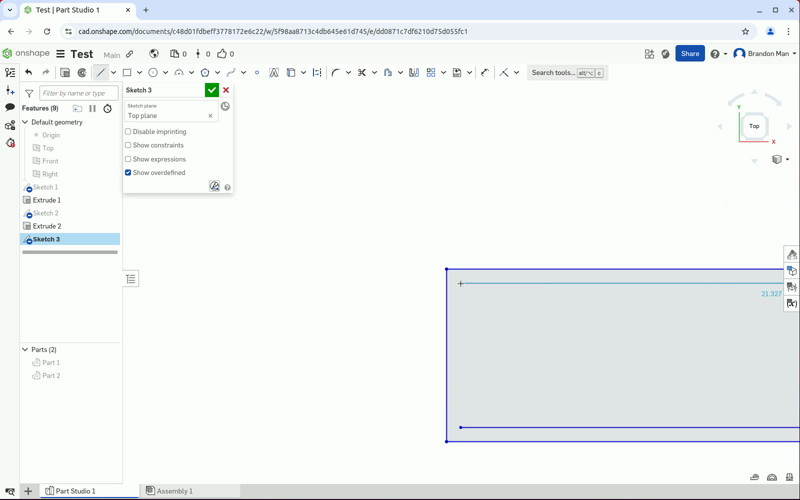
scroll(6)
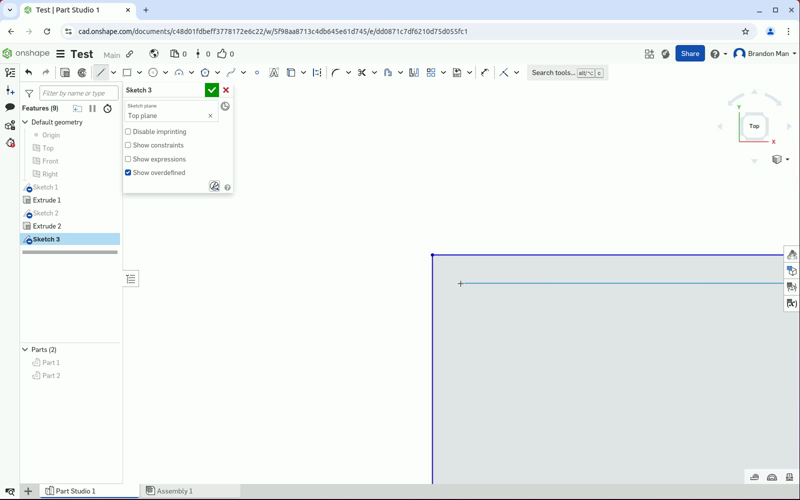
click(460, 283)
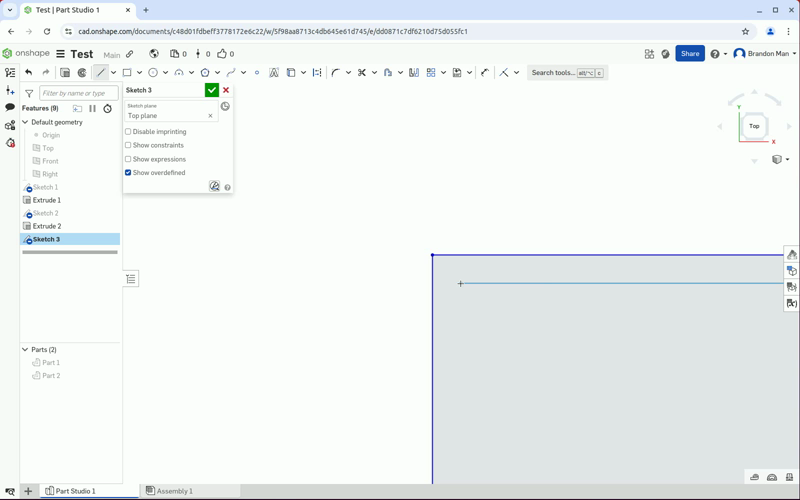
scroll(-6)
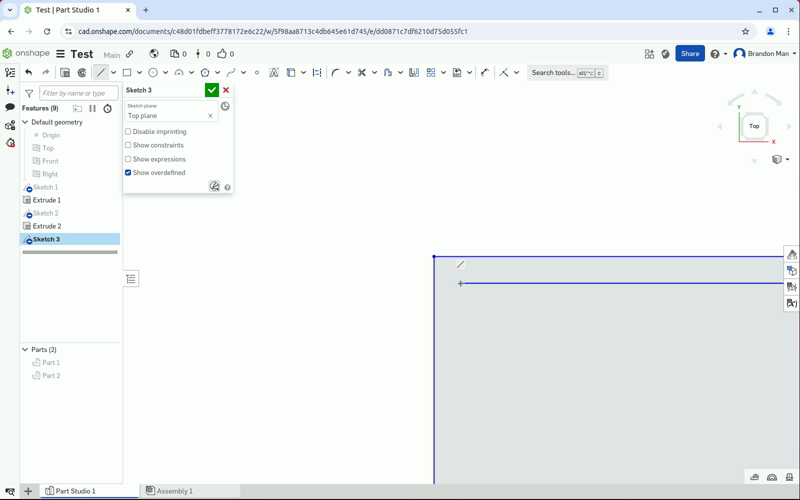
scroll(-6)
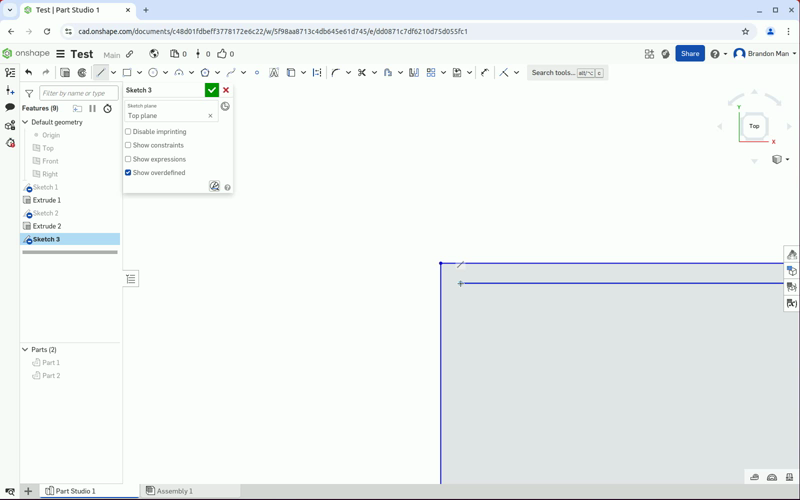
scroll(-6)
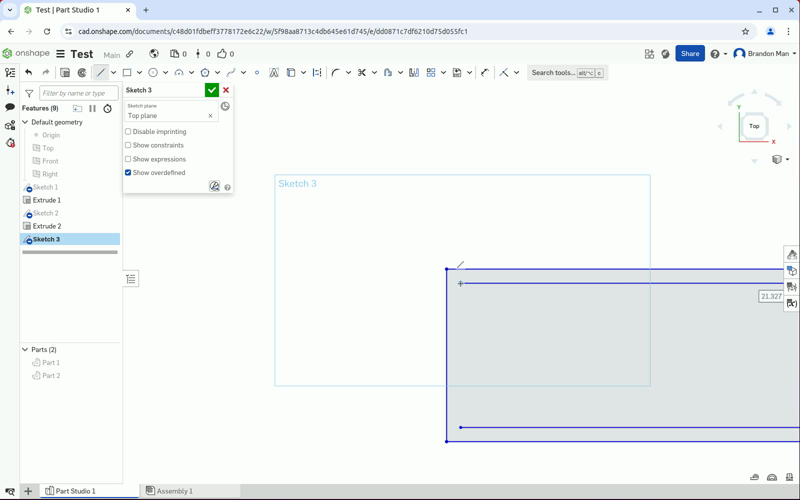
scroll(-6)
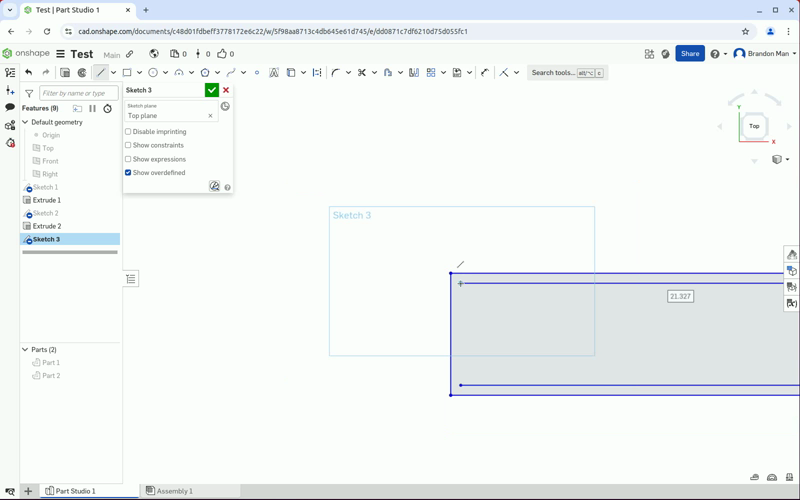
scroll(-6)
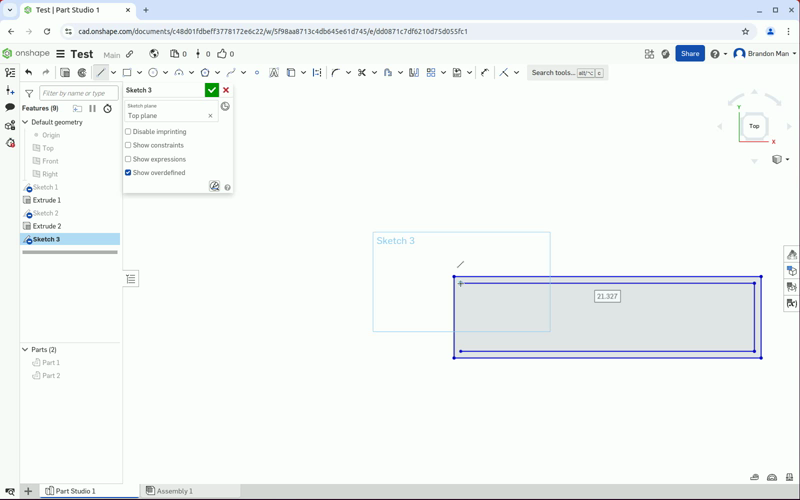
scroll(-6)
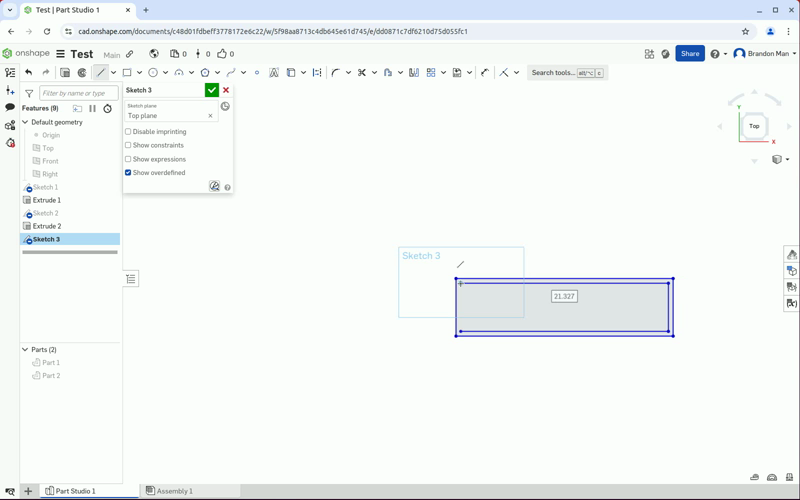
scroll(-6)
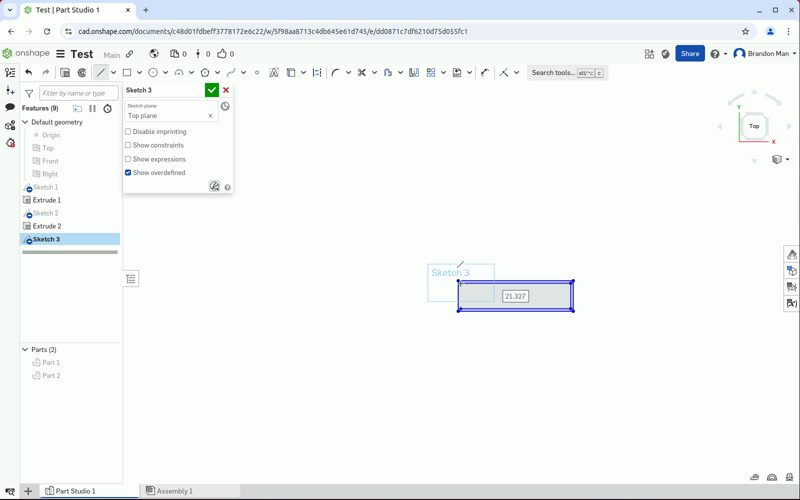
key_up(shift)
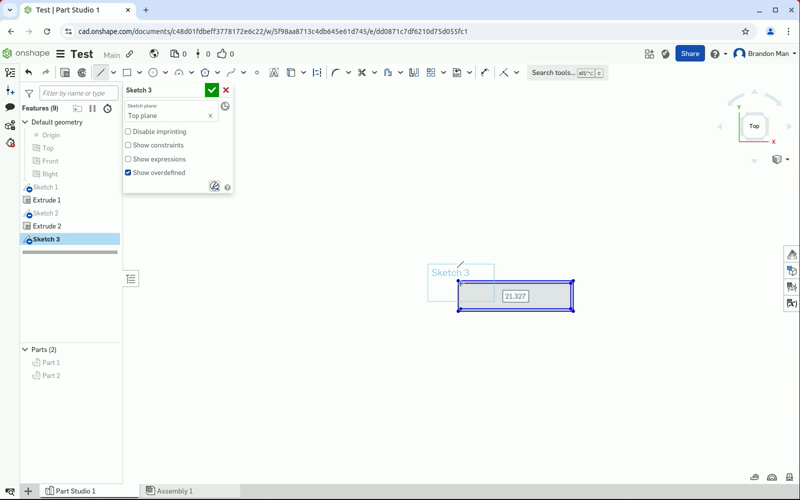
mouse_move(490, 283)
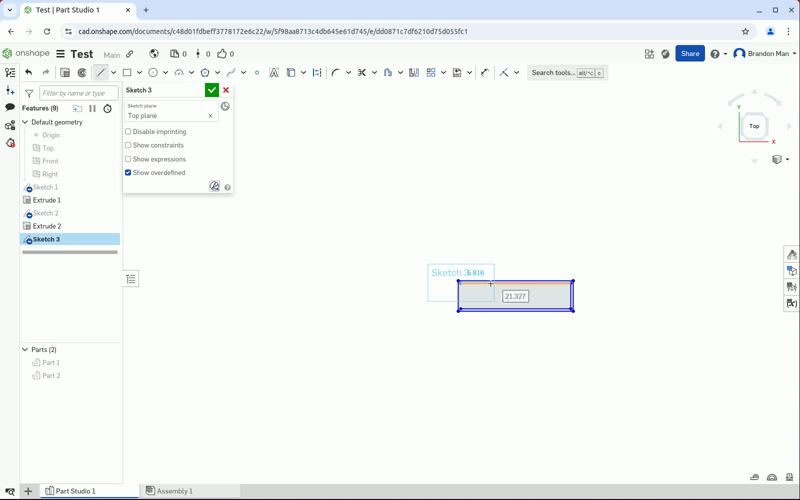
key_down(shift)
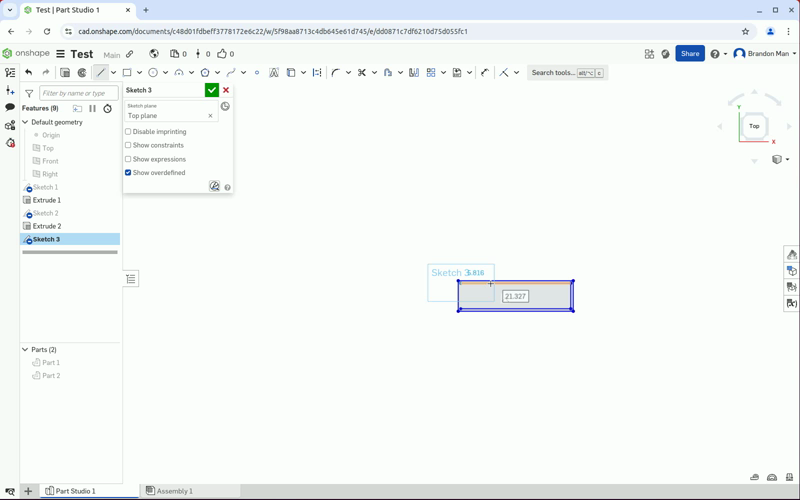
mouse_move(460, 308)
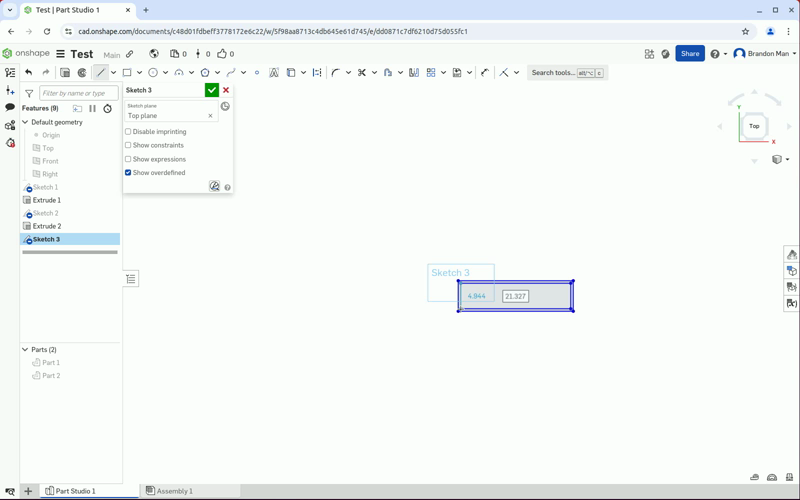
scroll(6)
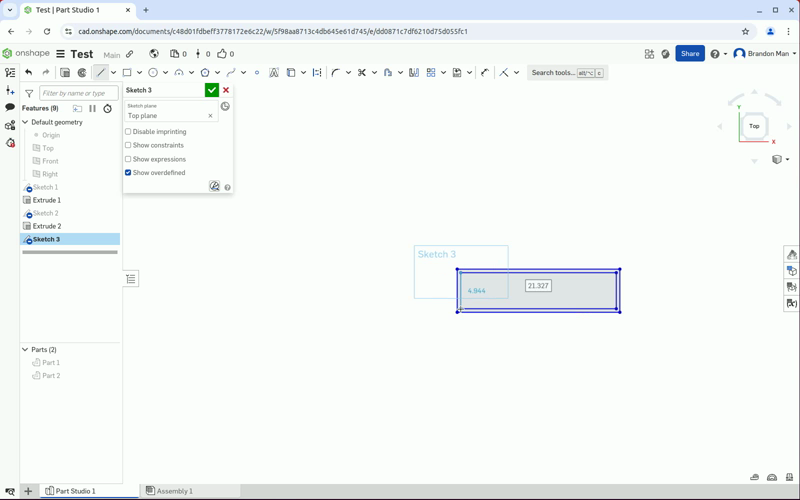
scroll(6)
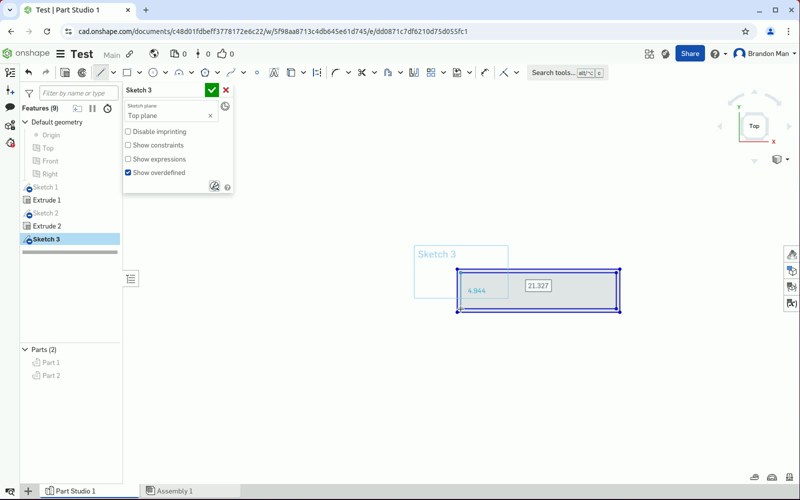
scroll(6)
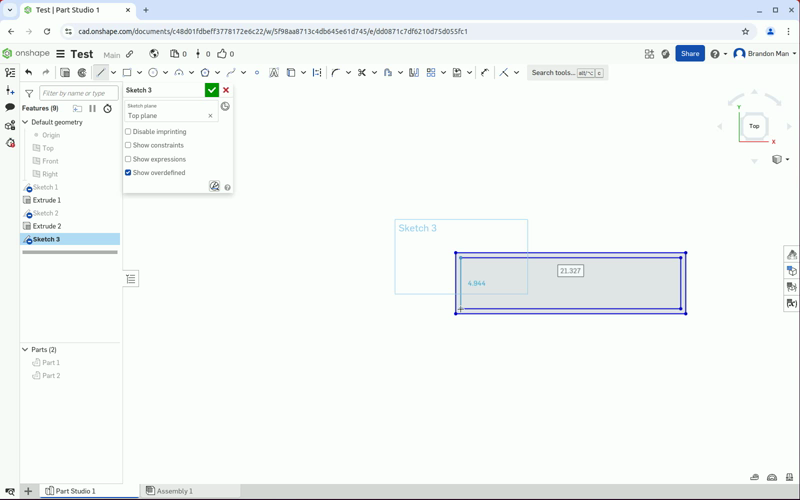
scroll(6)
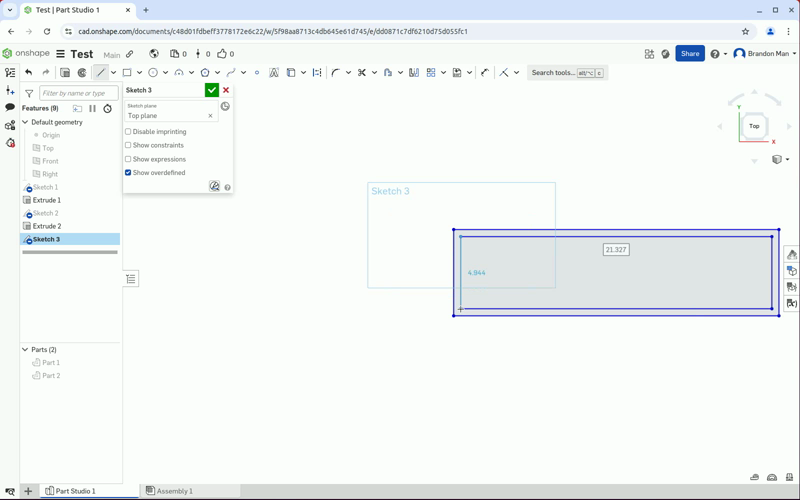
scroll(6)
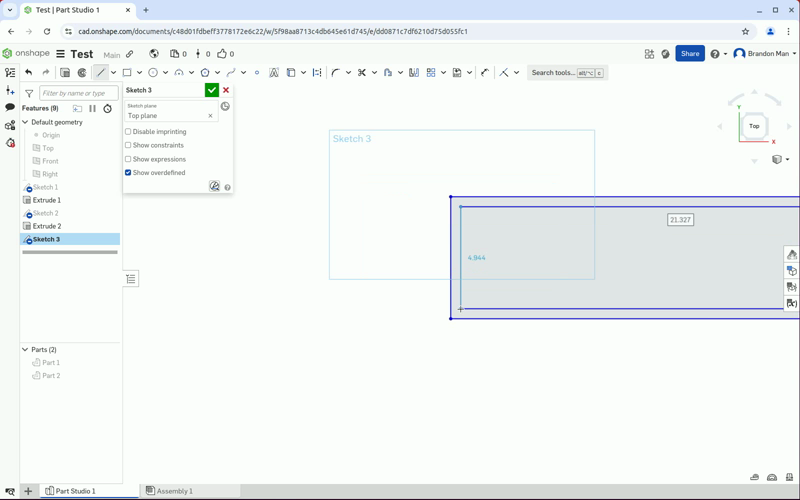
scroll(6)
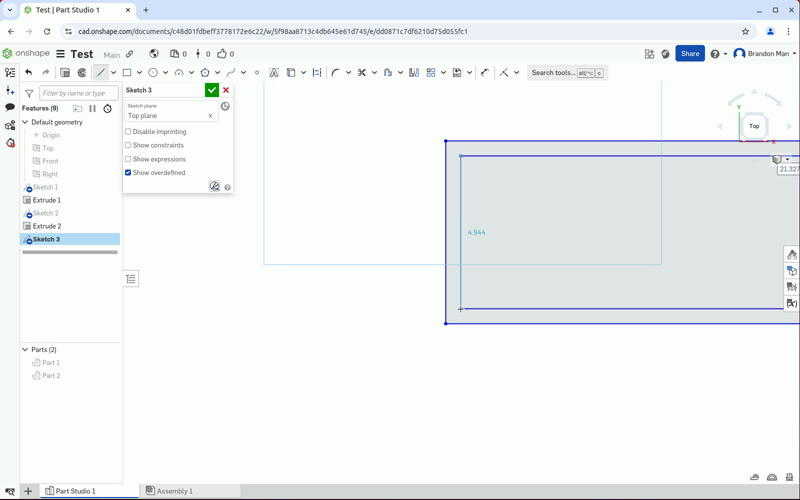
scroll(6)
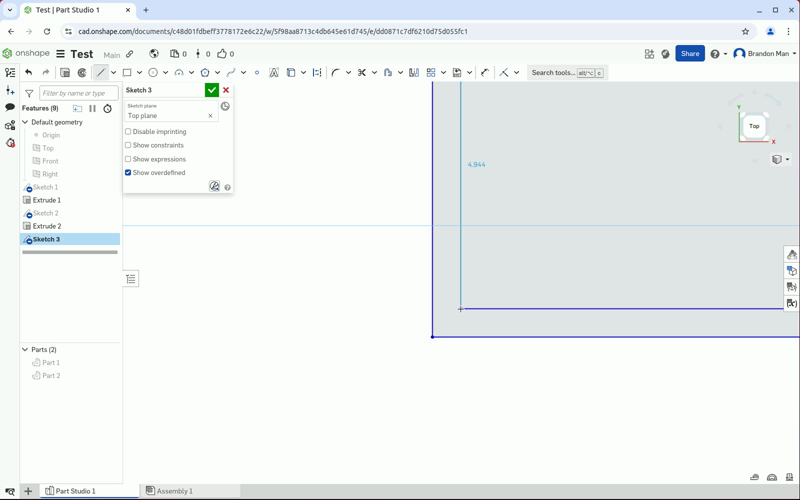
key_up(shift)
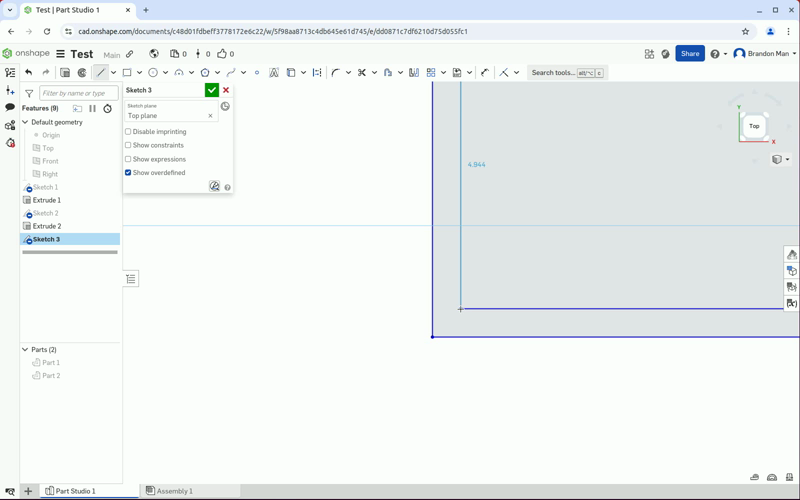
click(460, 308)
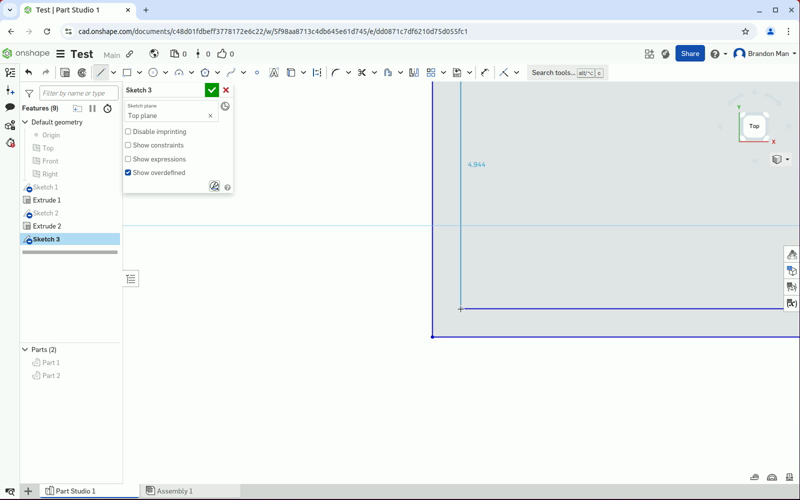
scroll(-6)
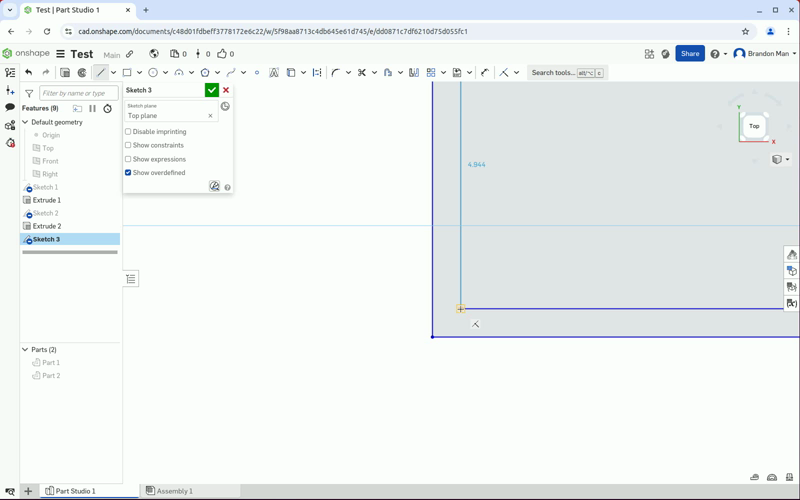
scroll(-6)
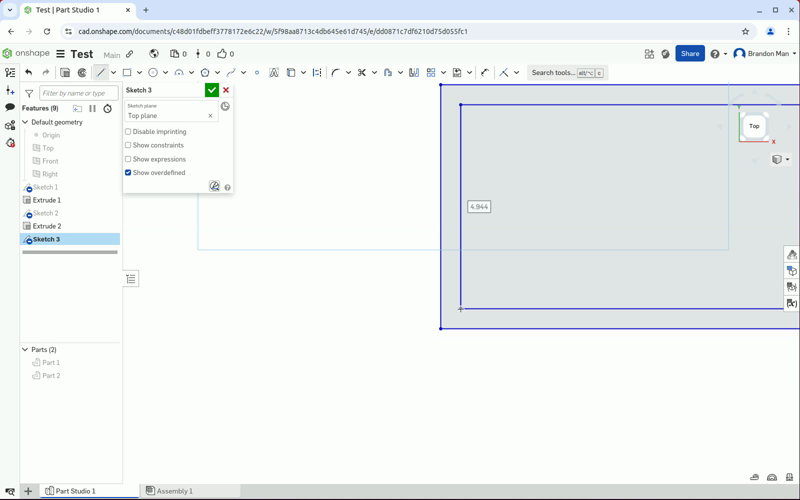
scroll(-6)
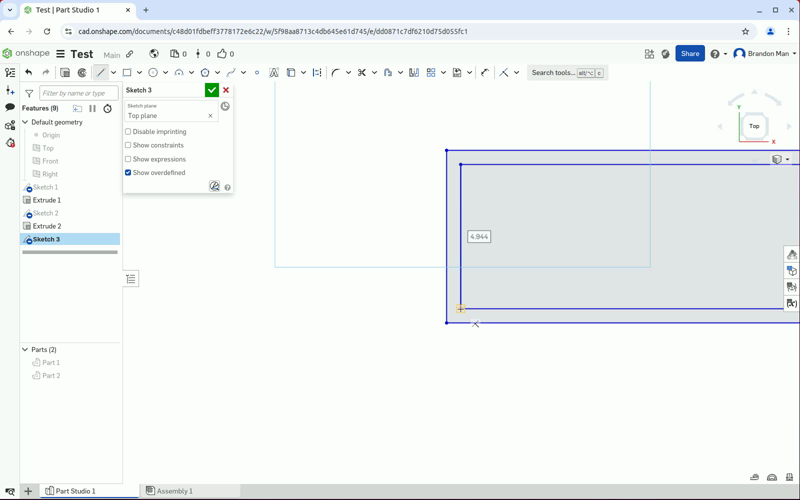
scroll(-6)
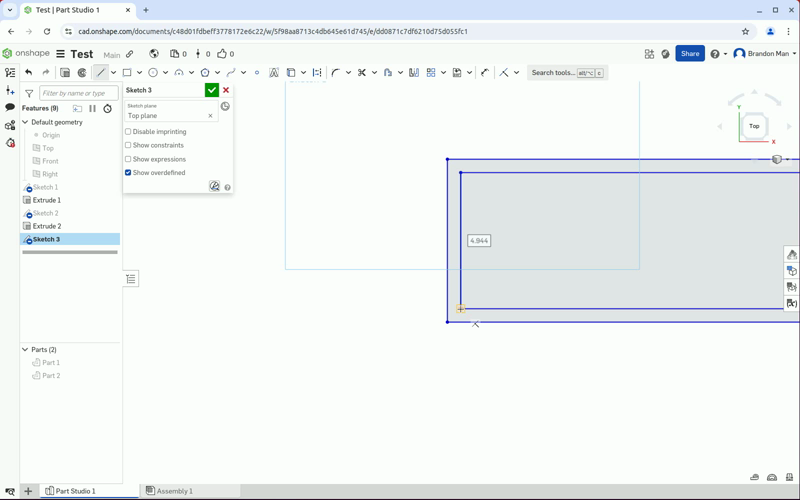
scroll(-6)
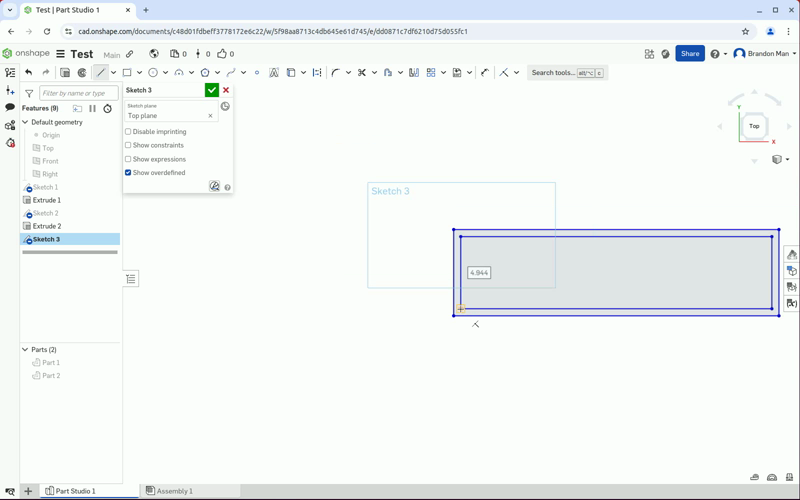
scroll(-6)
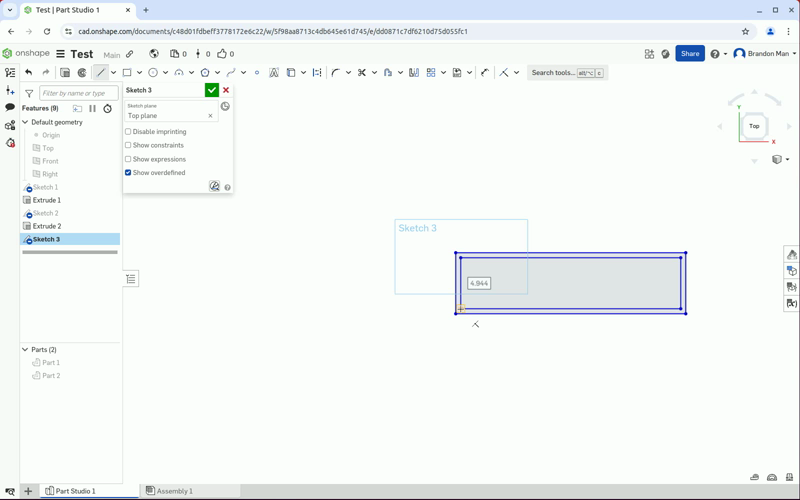
scroll(-6)
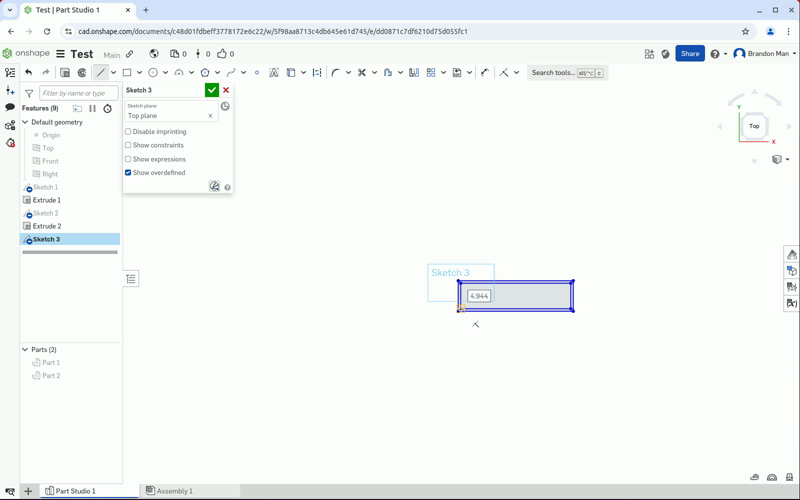
key(esc)
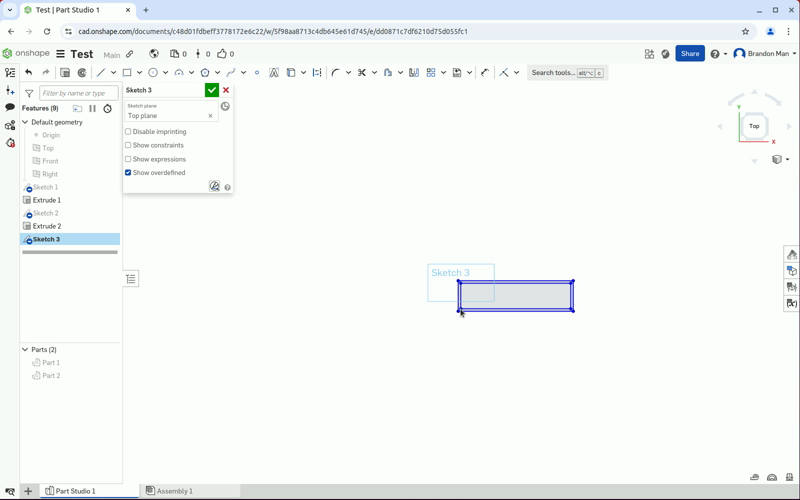
mouse_move(511, 281)
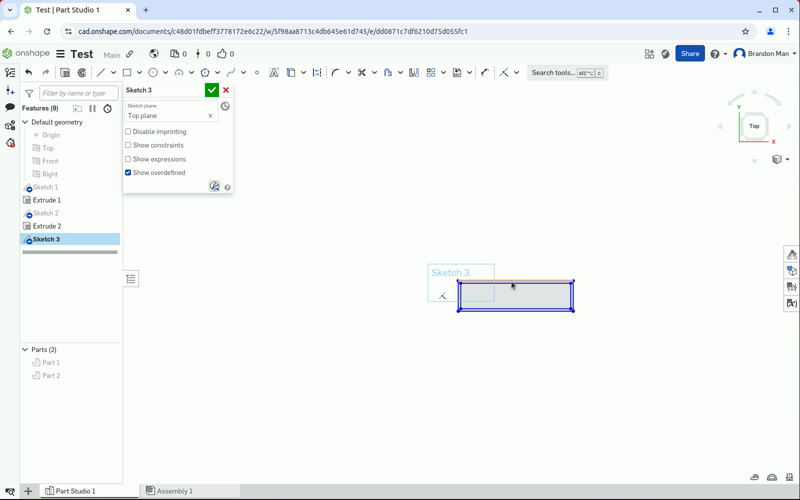
scroll(6)
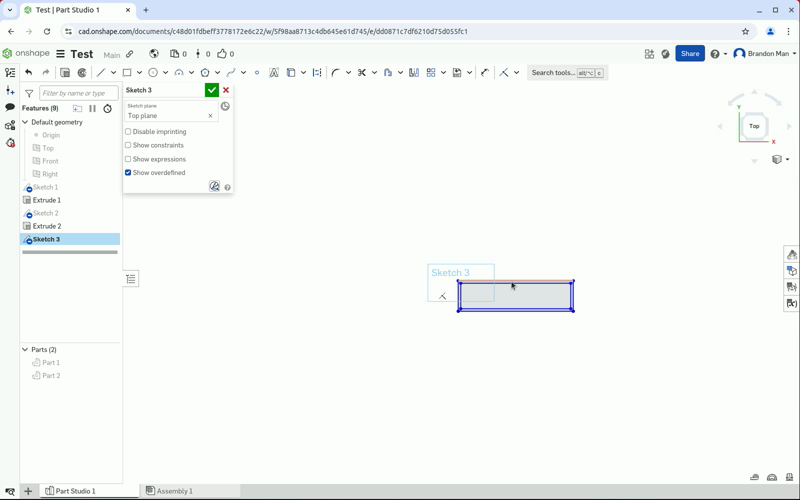
scroll(6)
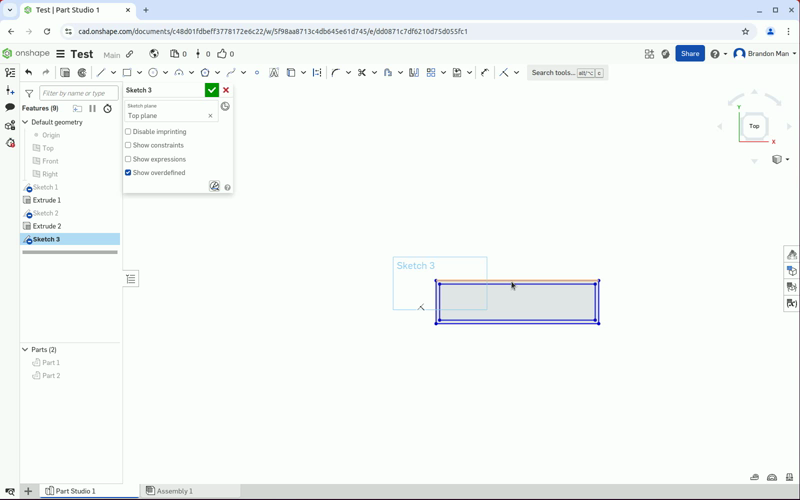
scroll(6)
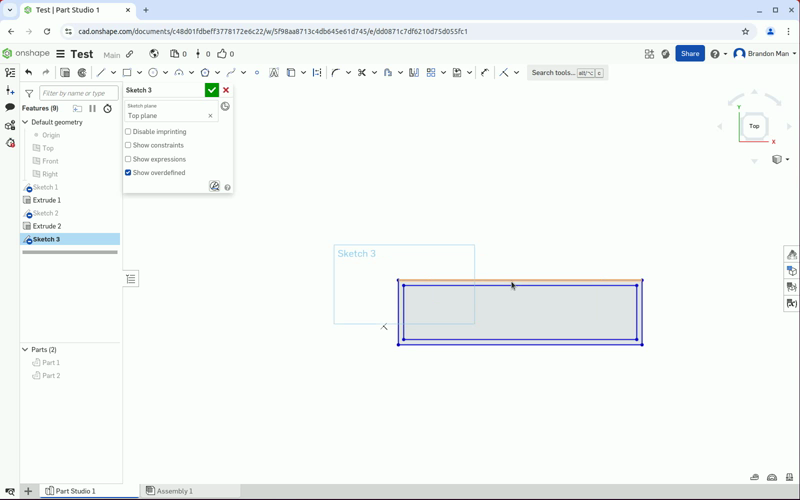
scroll(6)
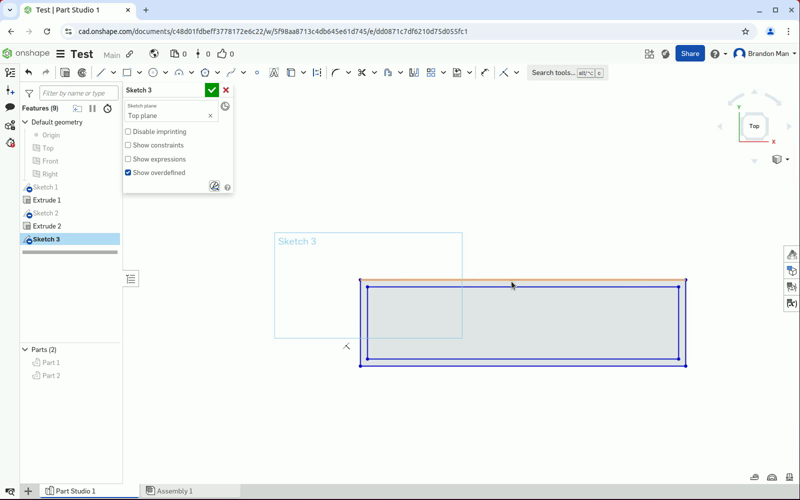
scroll(6)
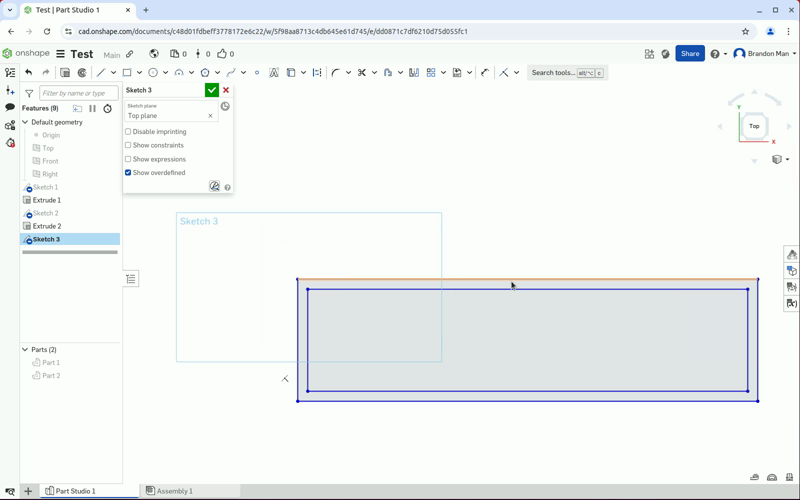
scroll(6)
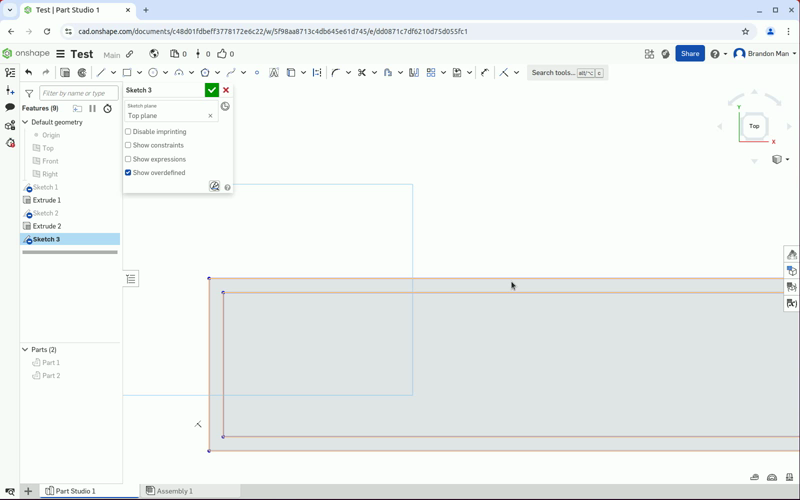
scroll(6)
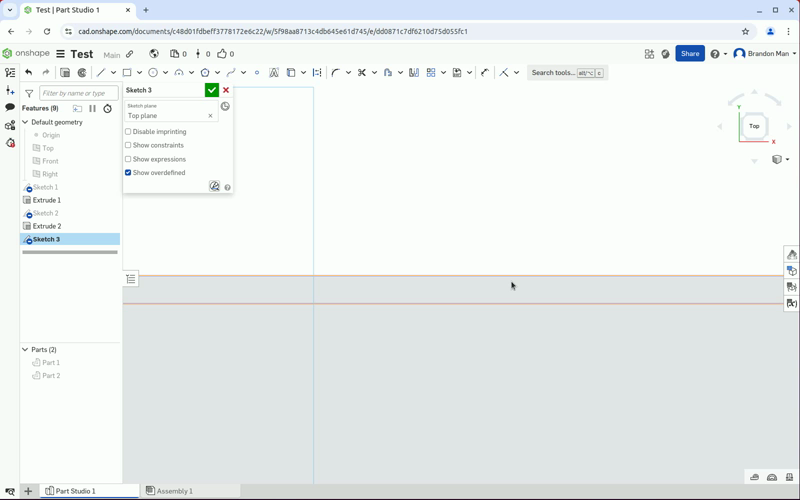
click(511, 281)
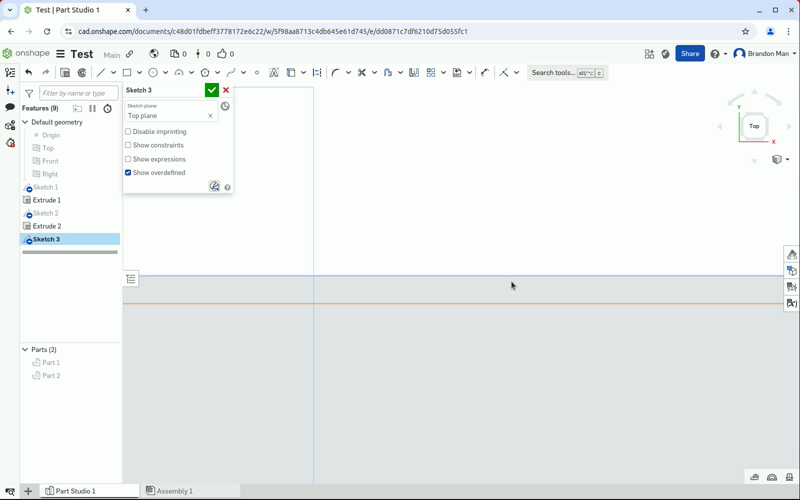
scroll(-6)
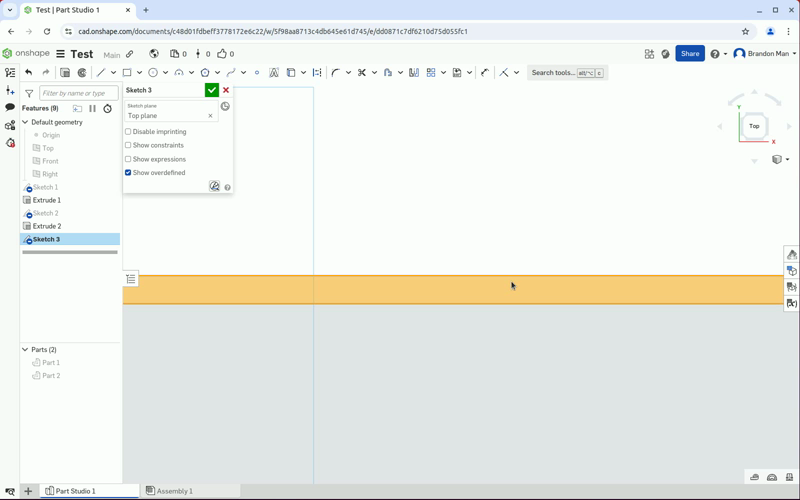
scroll(-6)
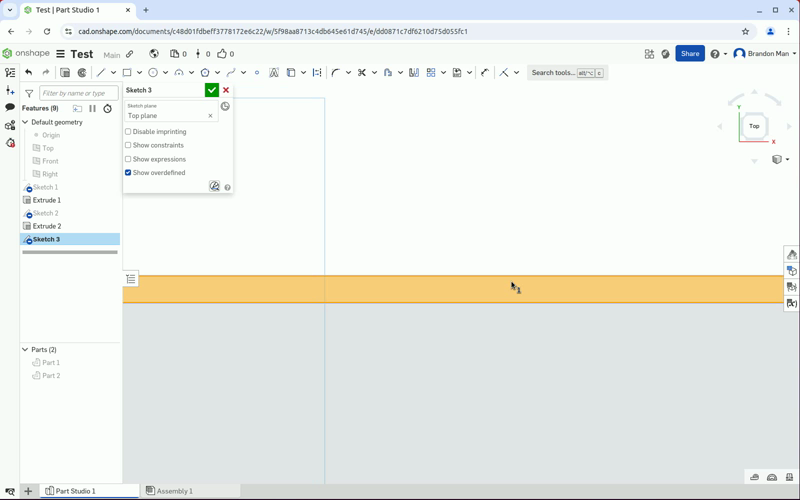
scroll(-6)
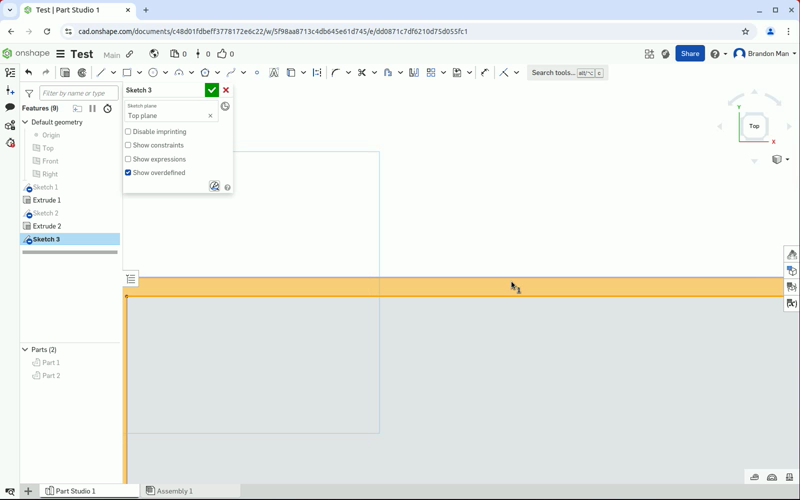
scroll(-6)
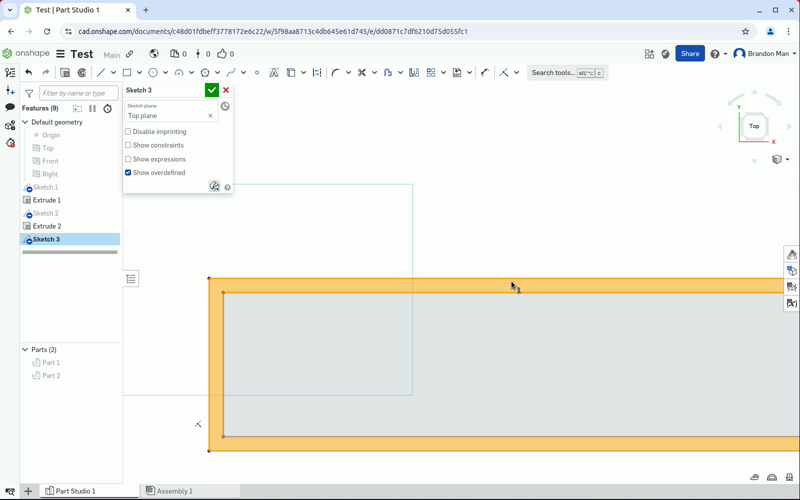
scroll(-6)
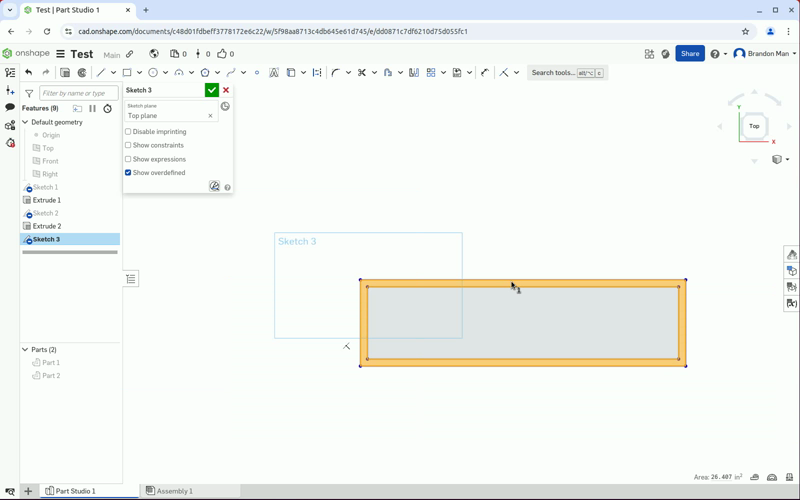
scroll(-6)
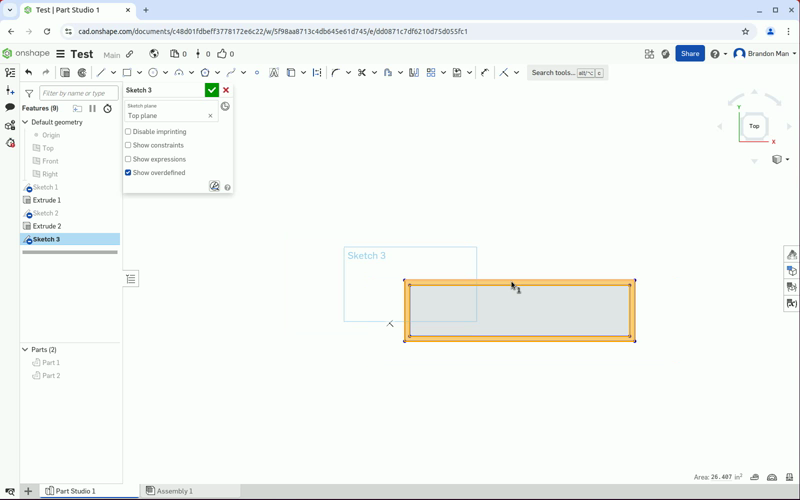
scroll(-6)
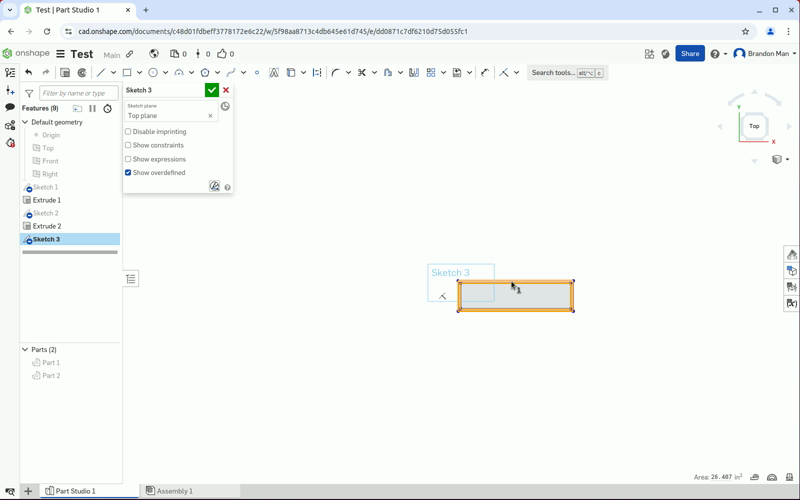
mouse_move(73, 352)
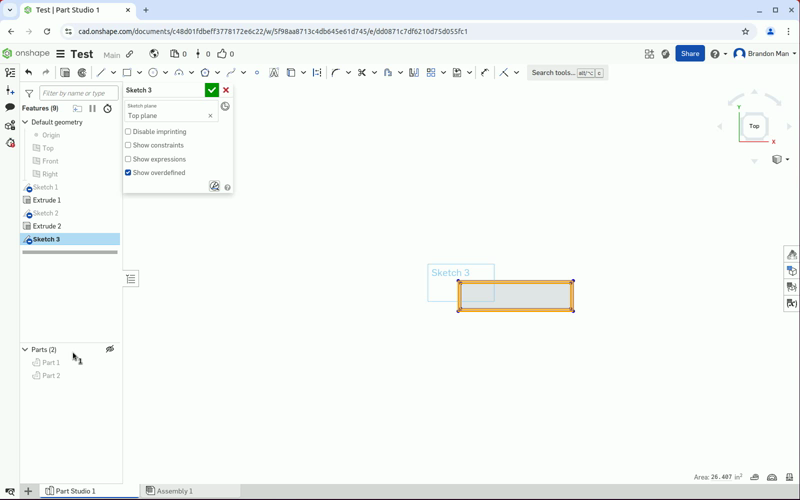
key(shift+y)
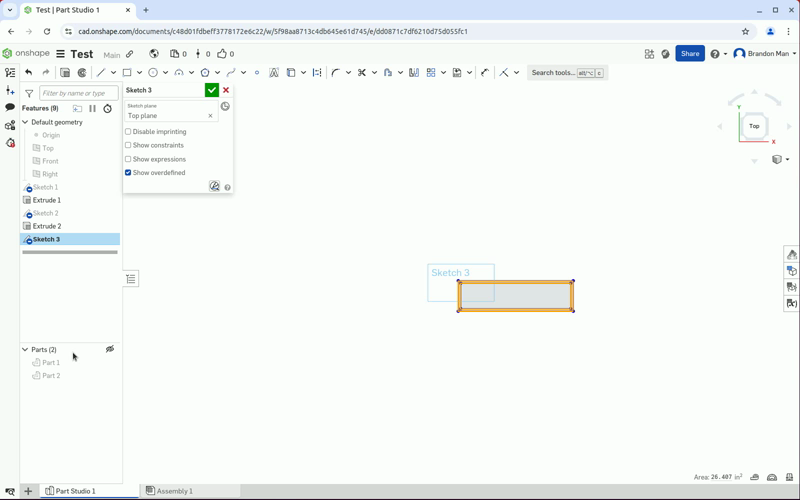
key(shift+e)
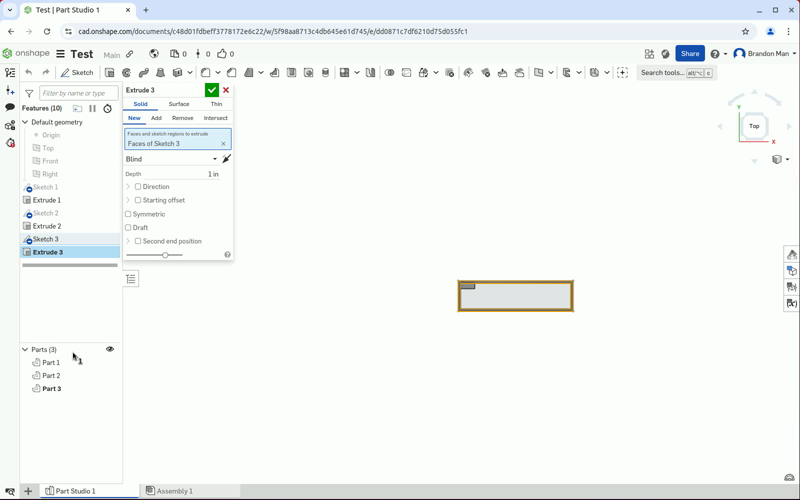
mouse_move(143, 106)
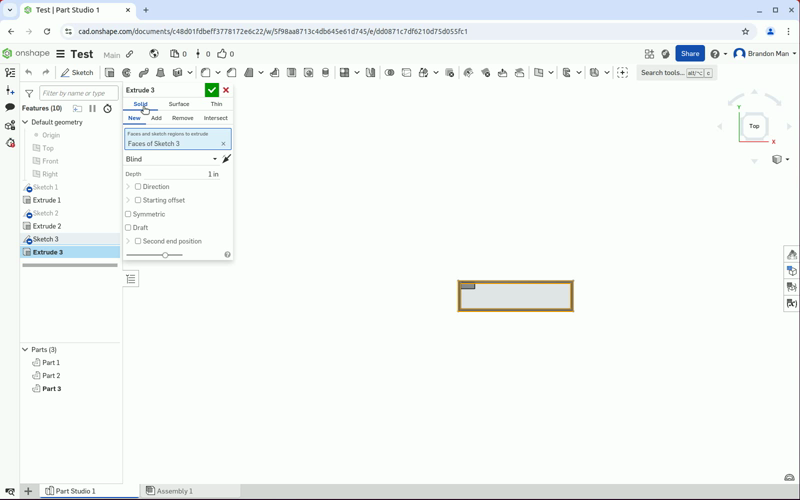
click(143, 106)
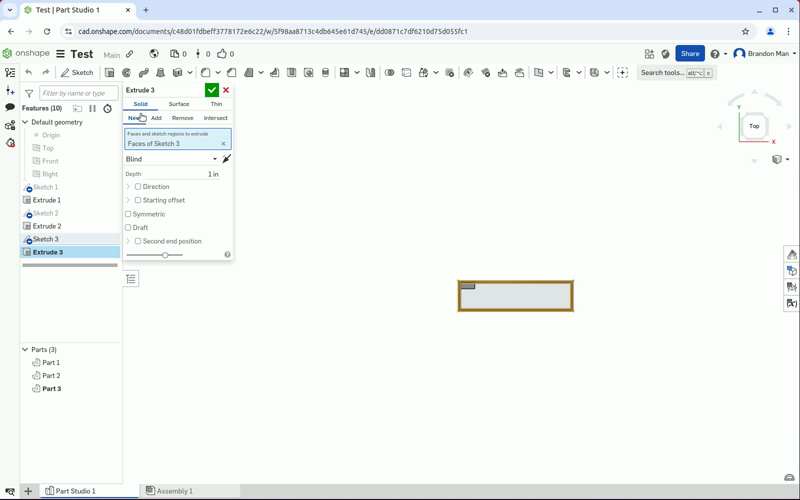
mouse_move(137, 120)
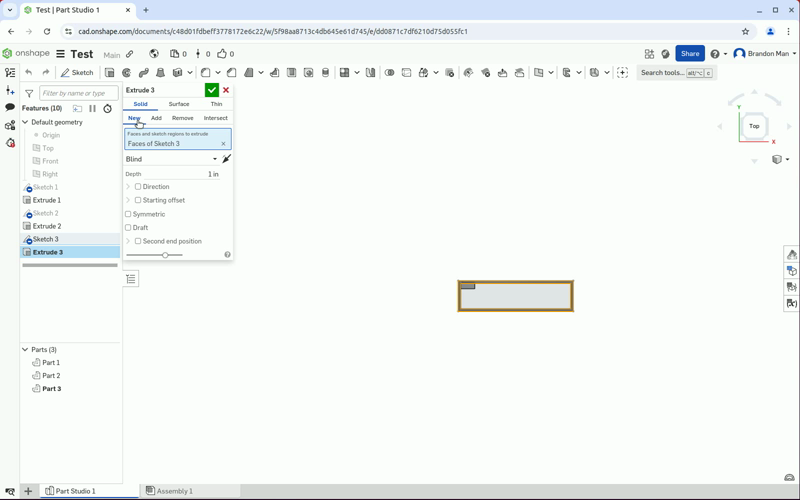
click(137, 120)
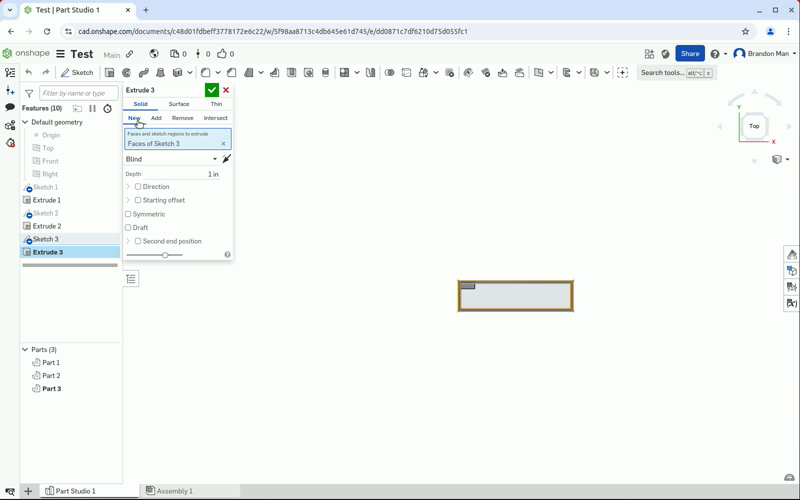
key(tab, 4)
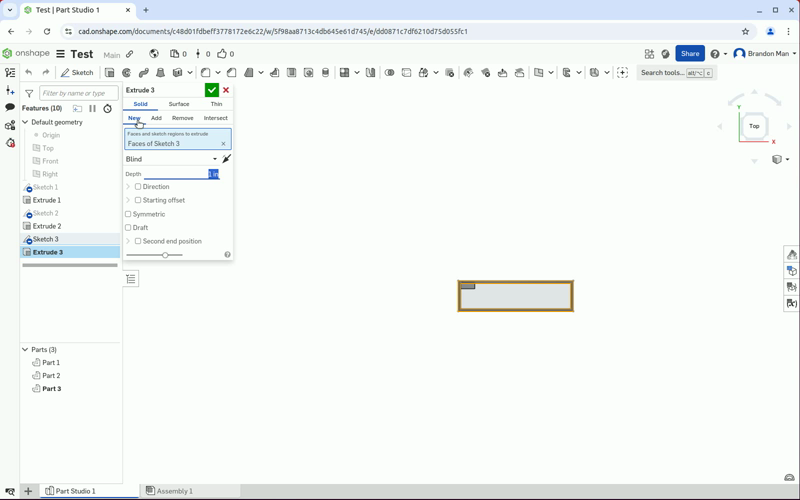
text(-0.241)
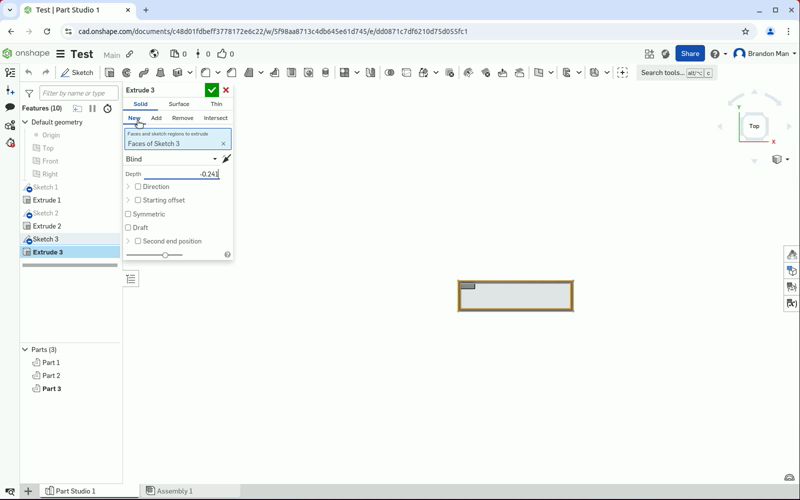
key(enter)
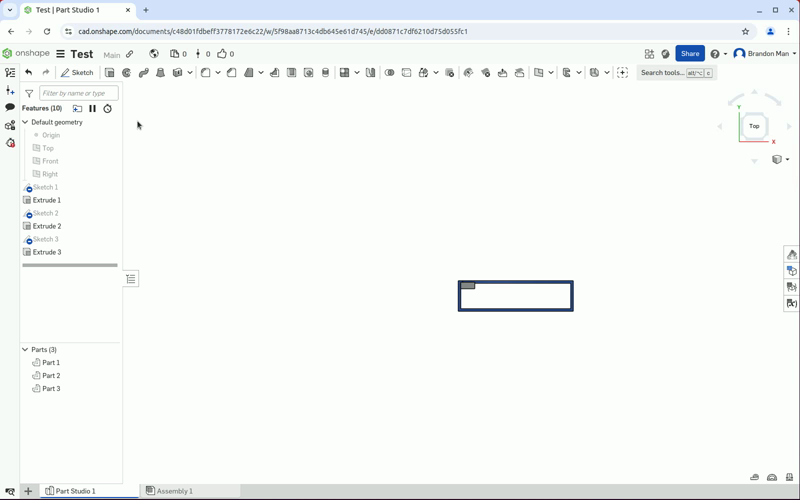
key(shift+h)
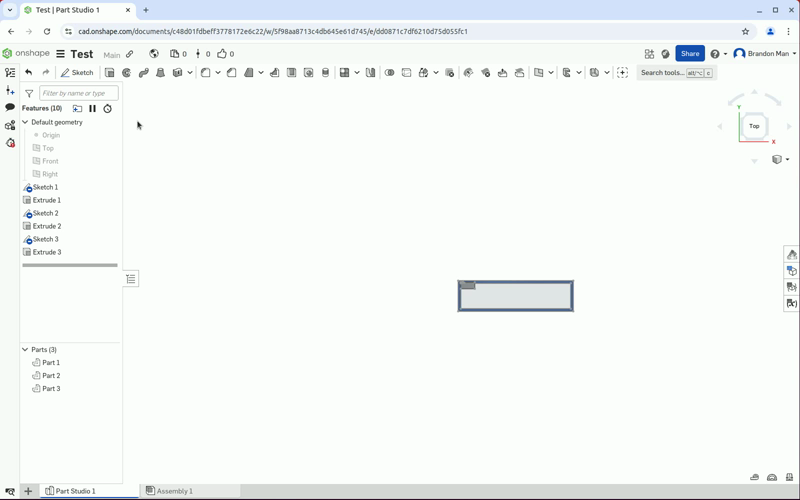
key(shift+h)
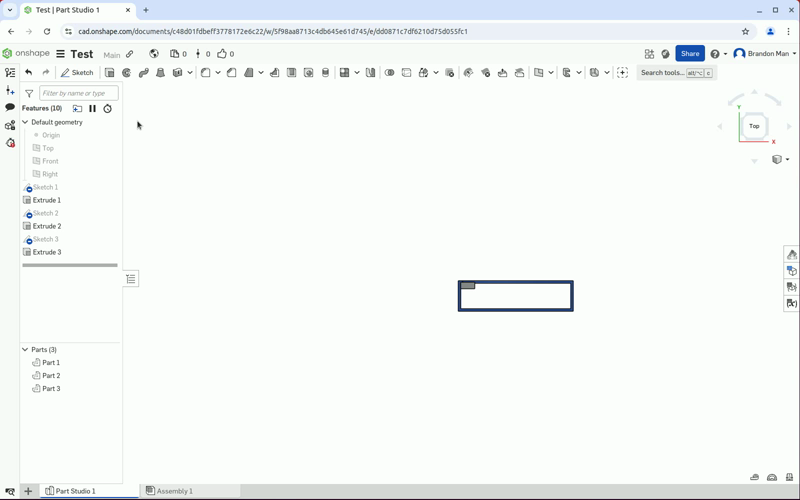
mouse_move(73, 189)
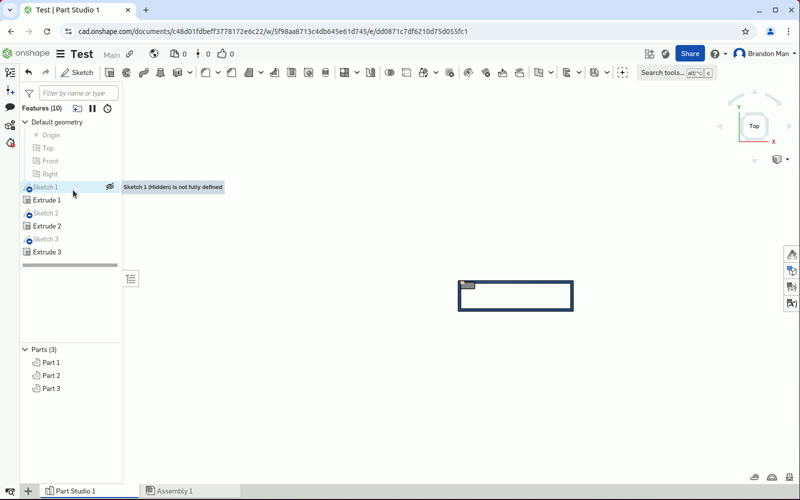
click(73, 189)
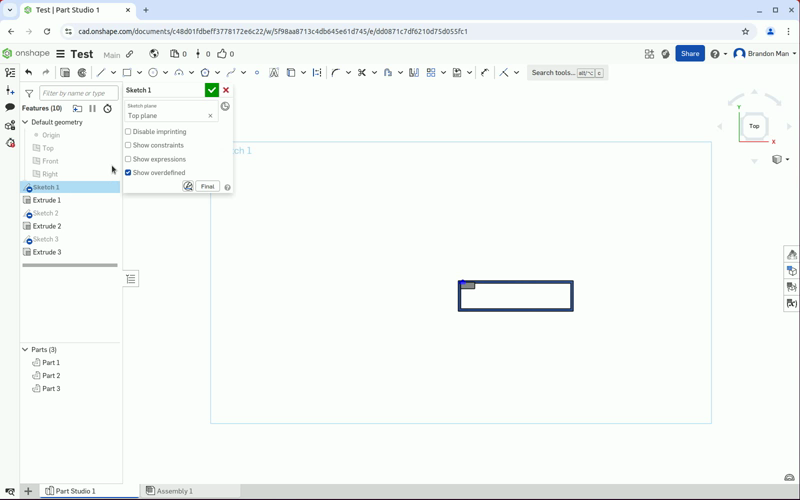
mouse_move(229, 92)
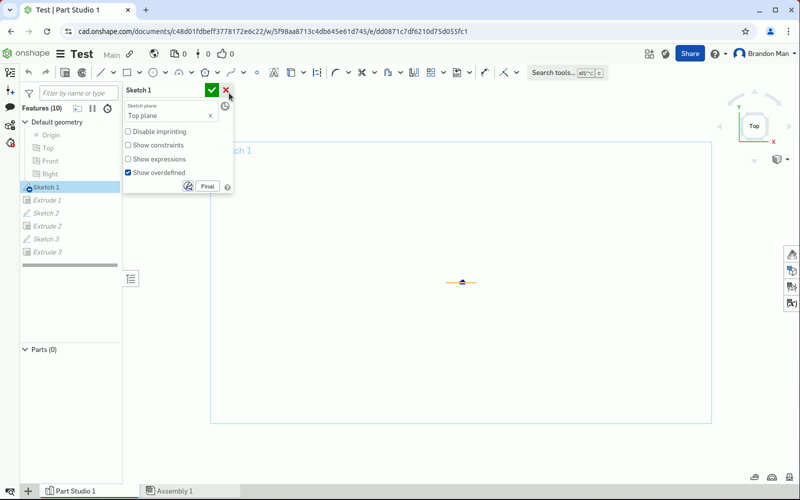
click(229, 92)
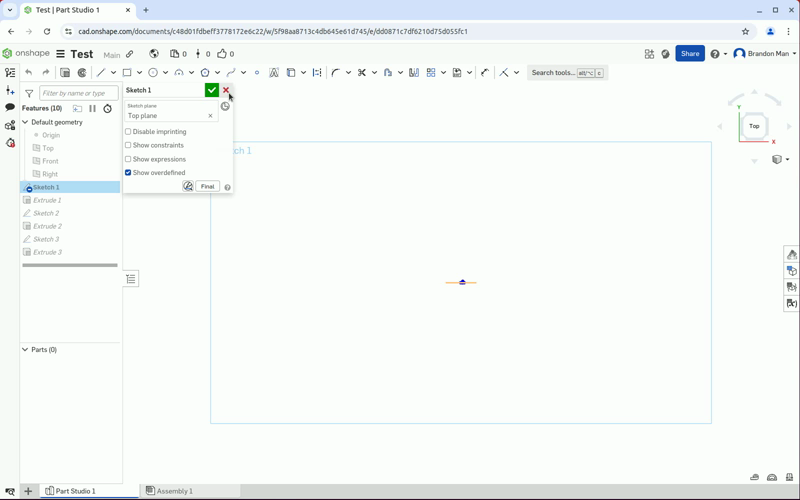
key(shift+s)
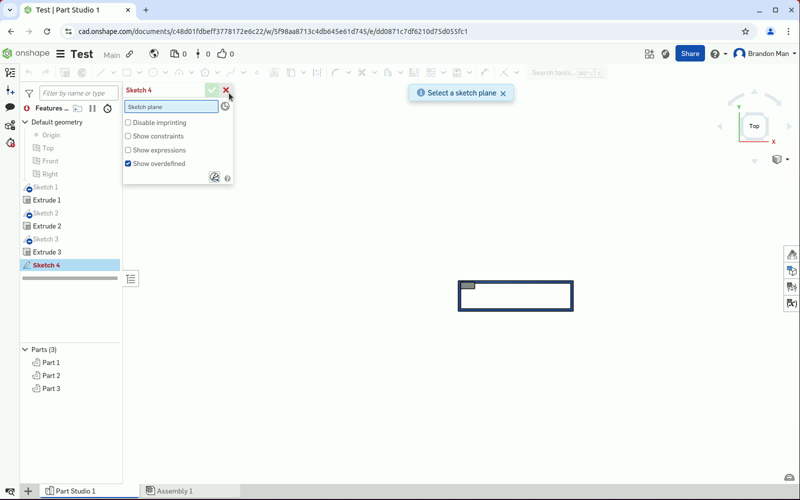
mouse_move(73, 150)
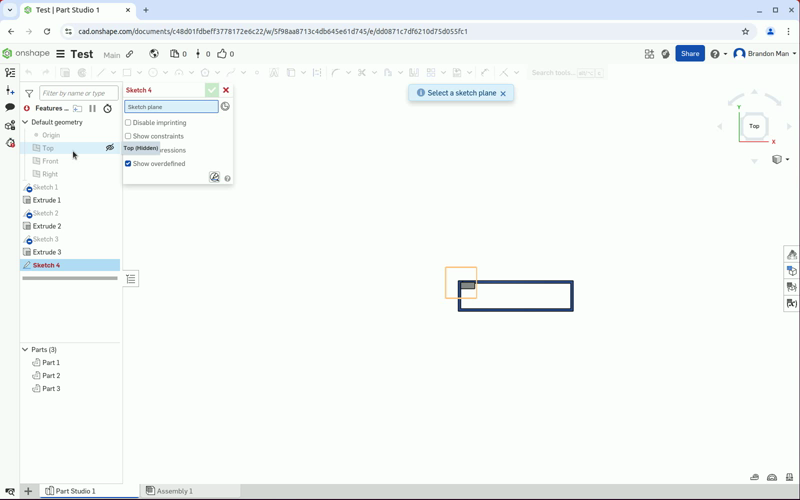
click(73, 150)
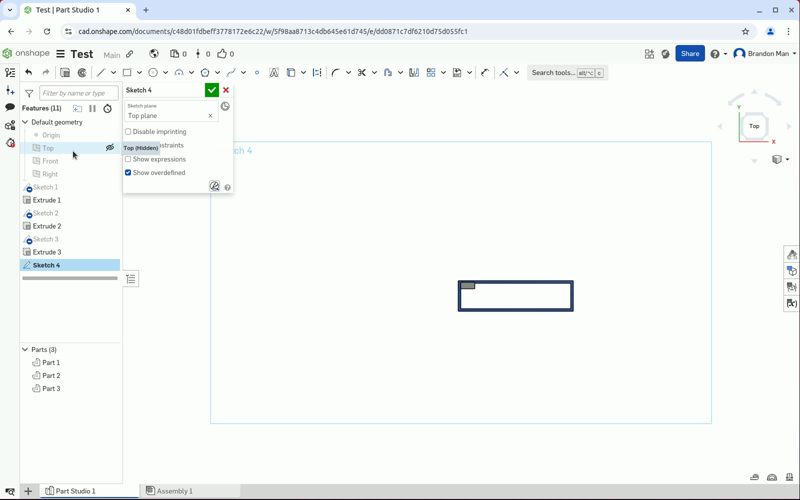
mouse_move(73, 352)
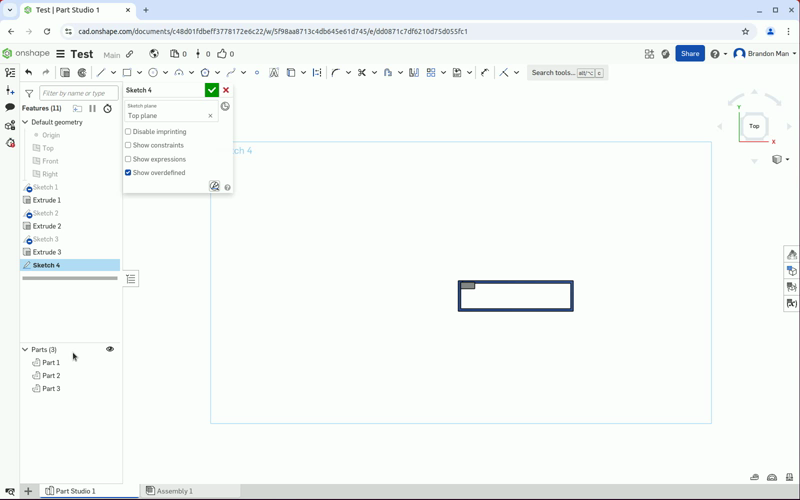
key(y)
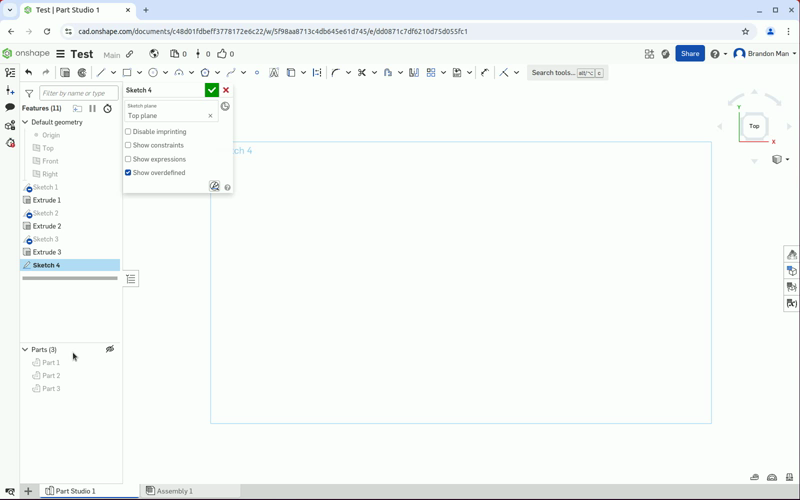
key(l)
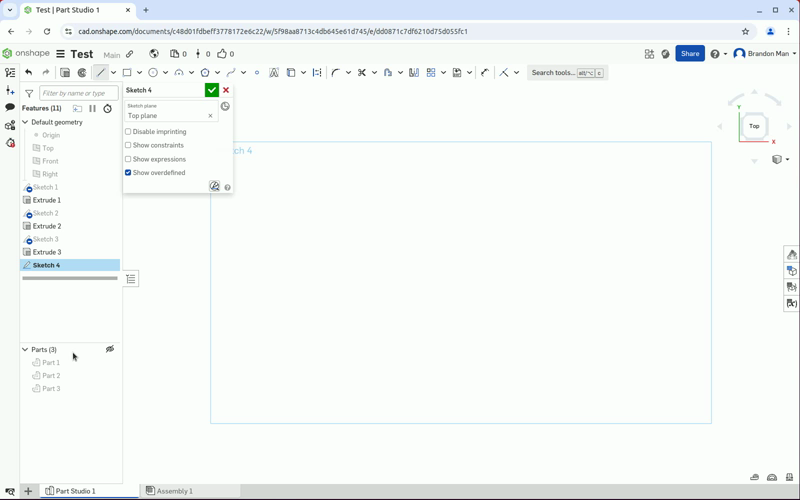
key_down(shift)
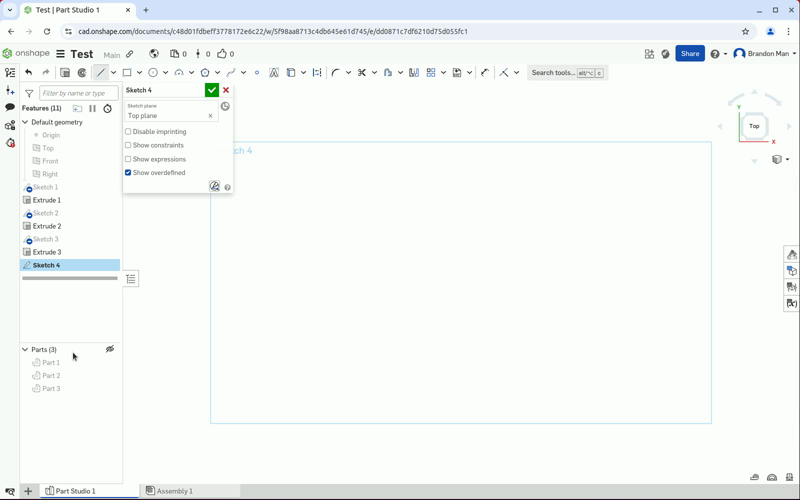
mouse_move(460, 308)
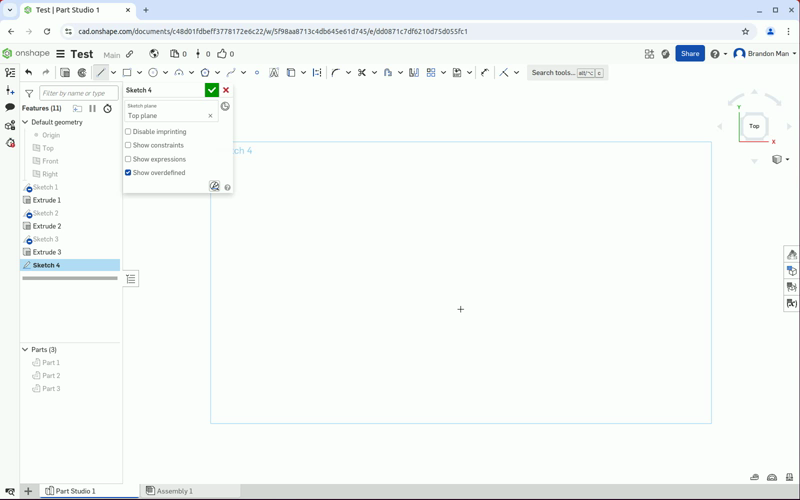
click(460, 308)
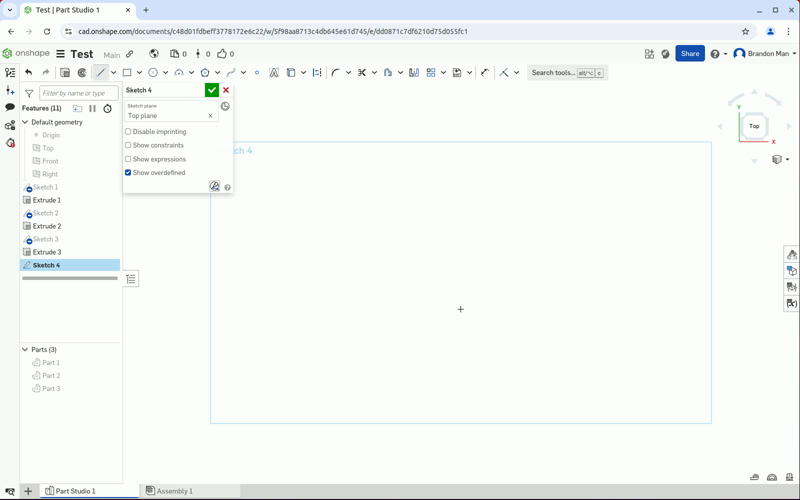
key_up(shift)
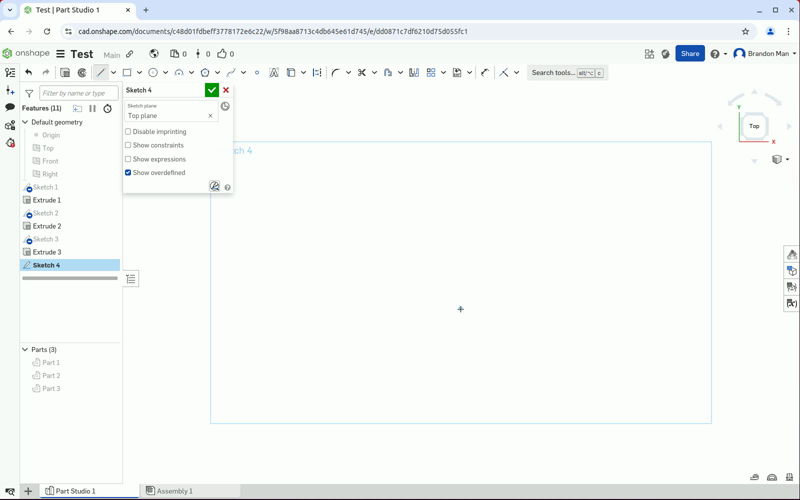
key_down(shift)
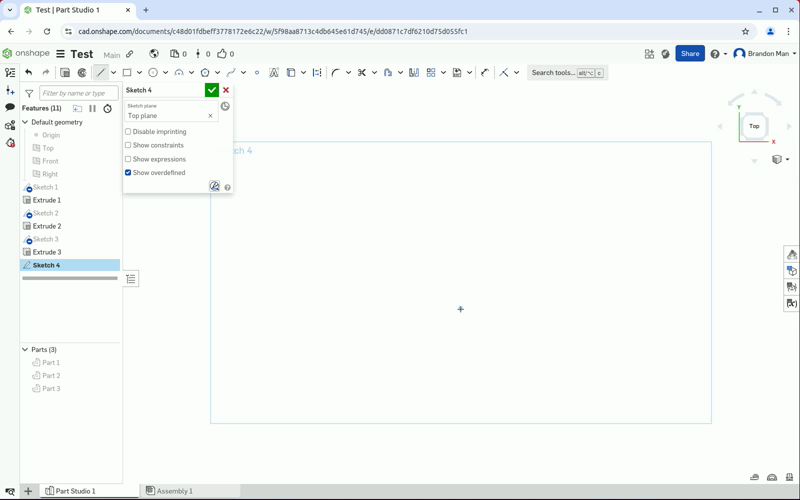
mouse_move(570, 308)
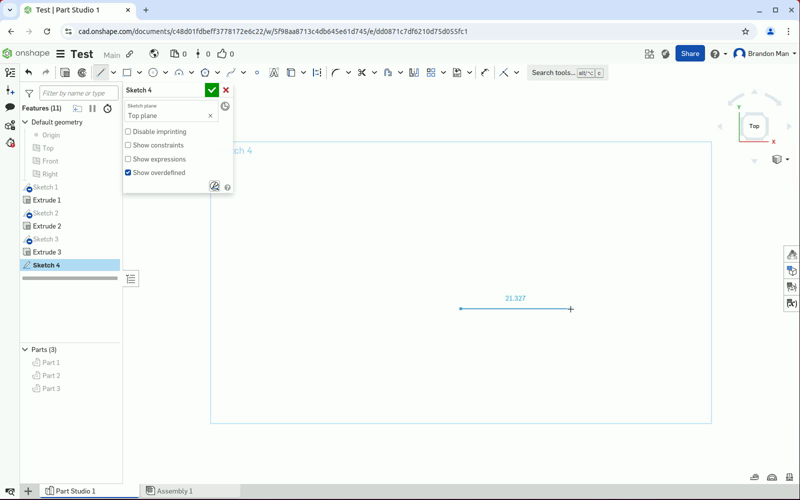
click(570, 308)
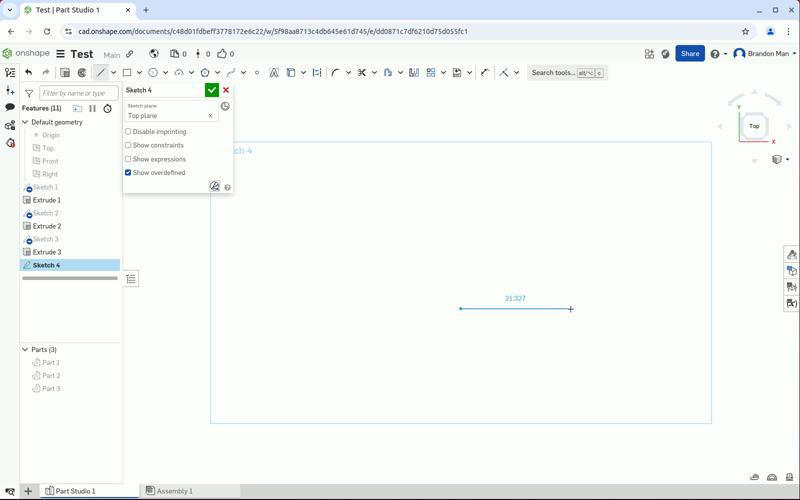
key_up(shift)
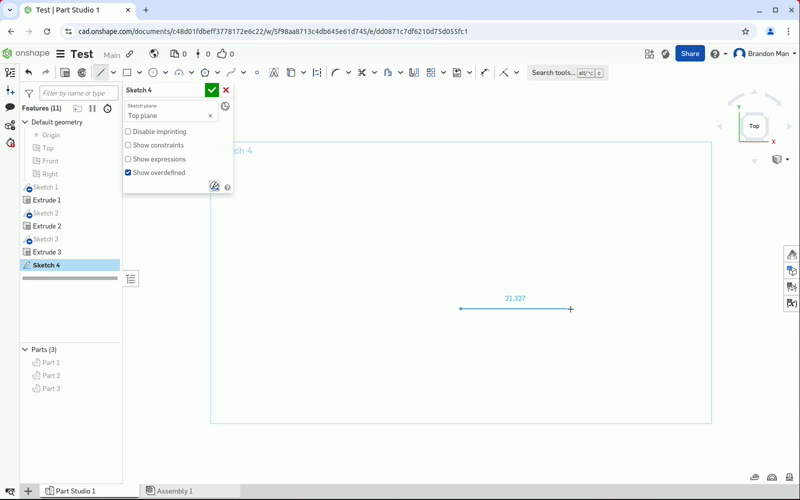
key_down(shift)
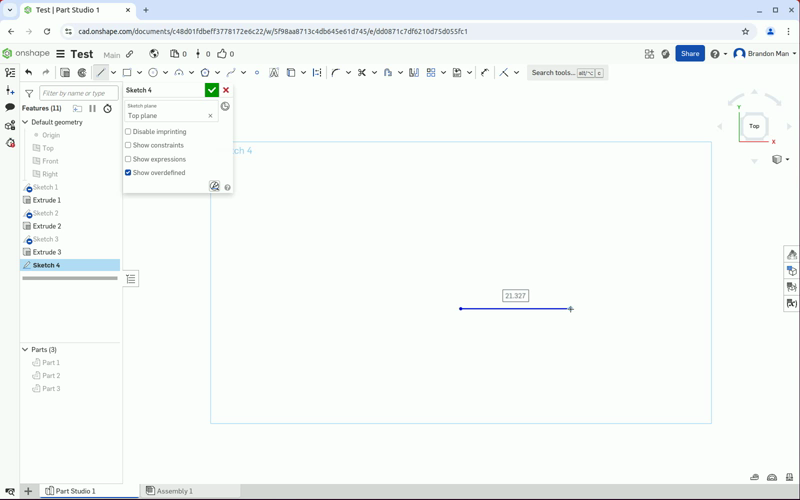
mouse_move(589, 308)
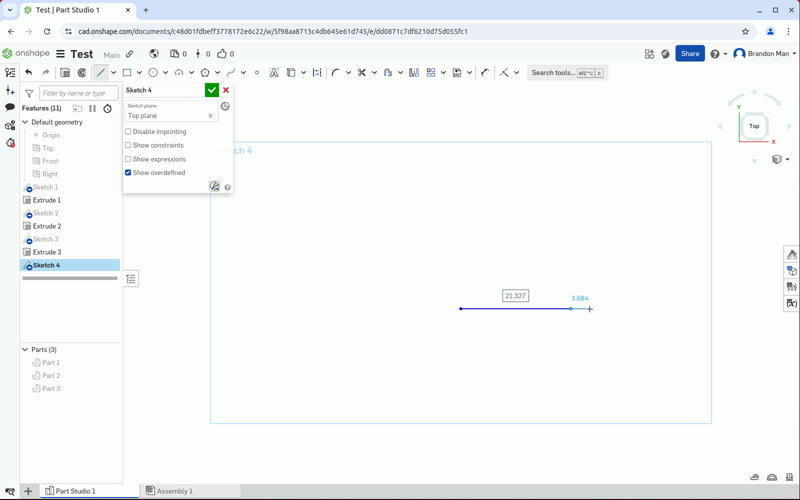
mouse_move(570, 283)
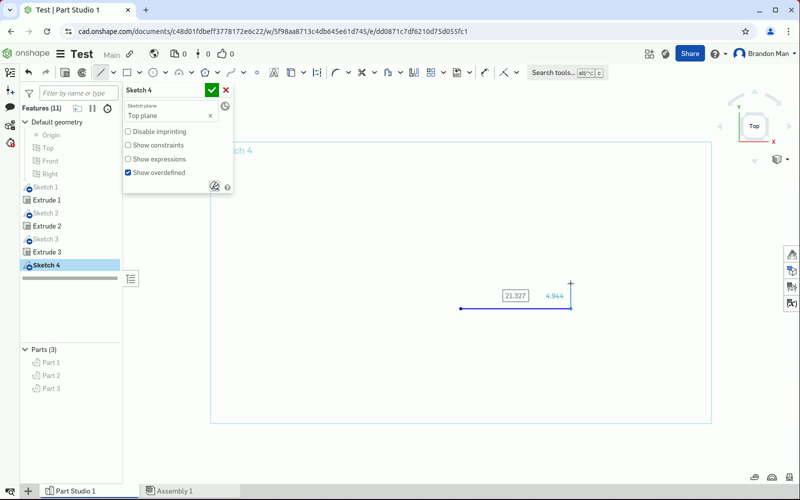
click(570, 283)
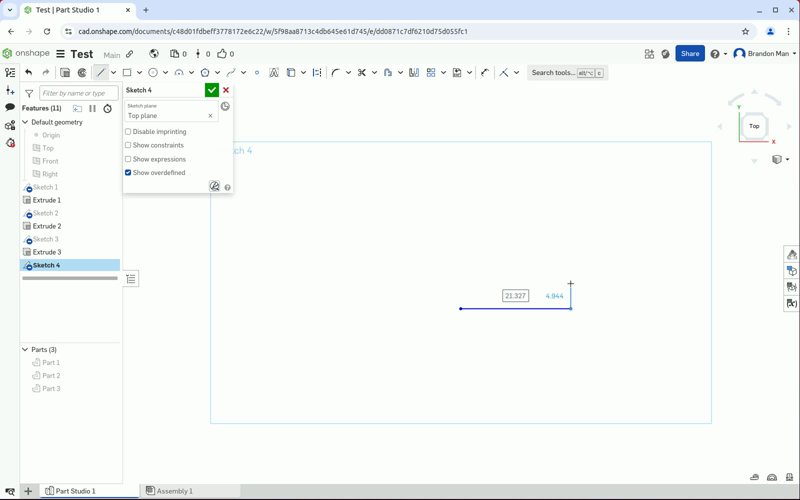
key_up(shift)
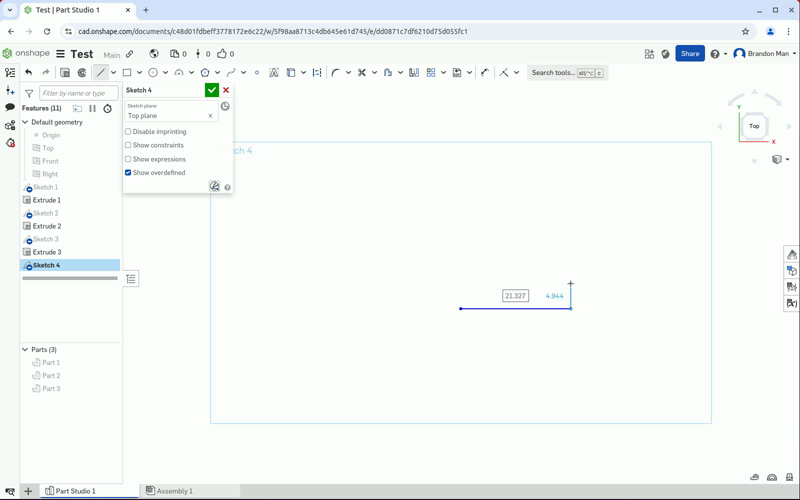
key_down(shift)
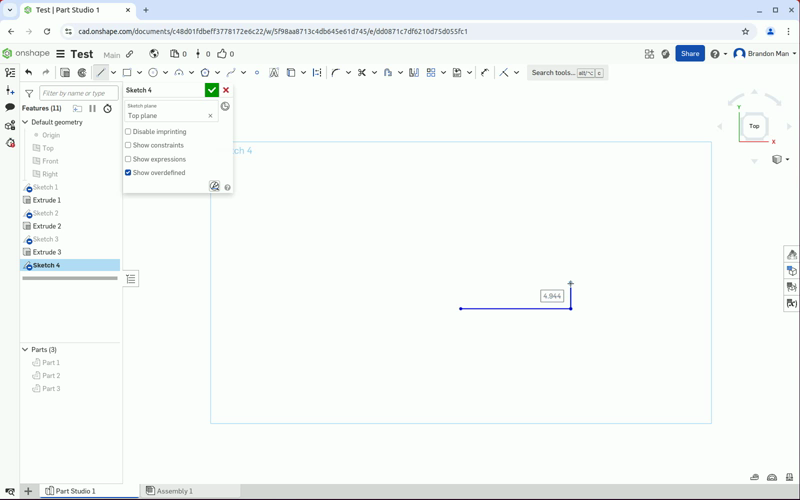
mouse_move(460, 283)
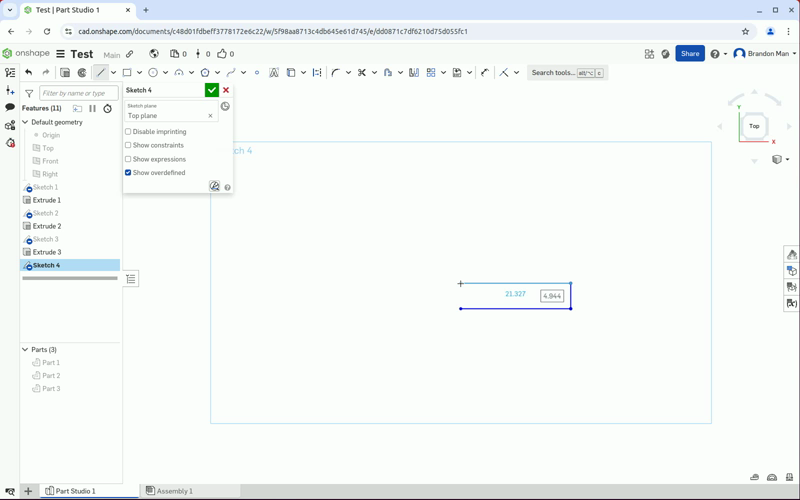
click(460, 283)
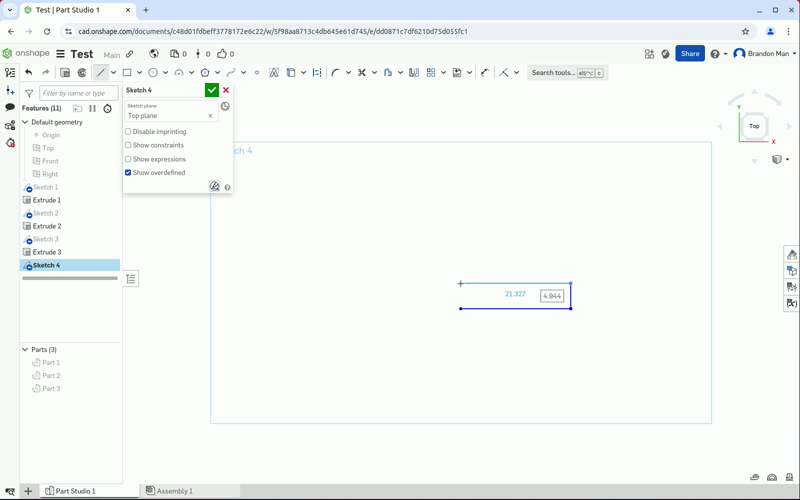
key_up(shift)
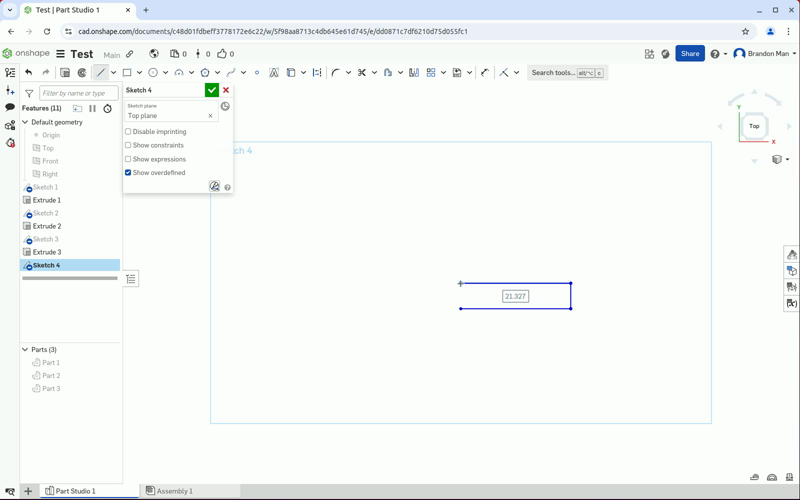
mouse_move(490, 283)
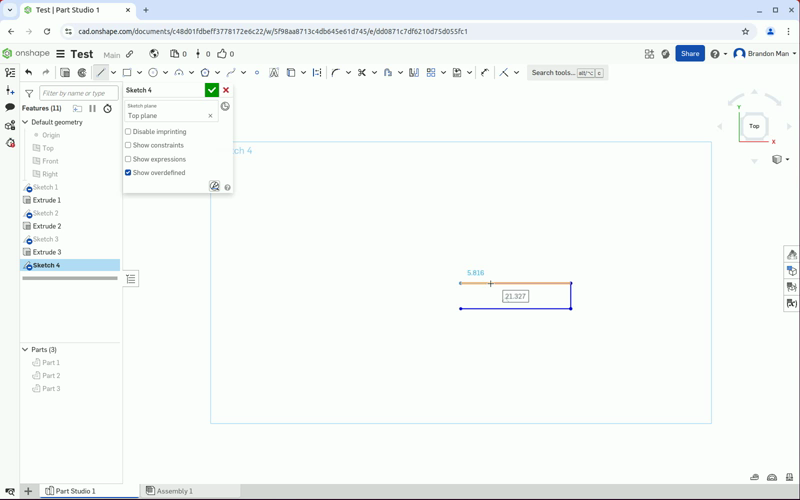
key_down(shift)
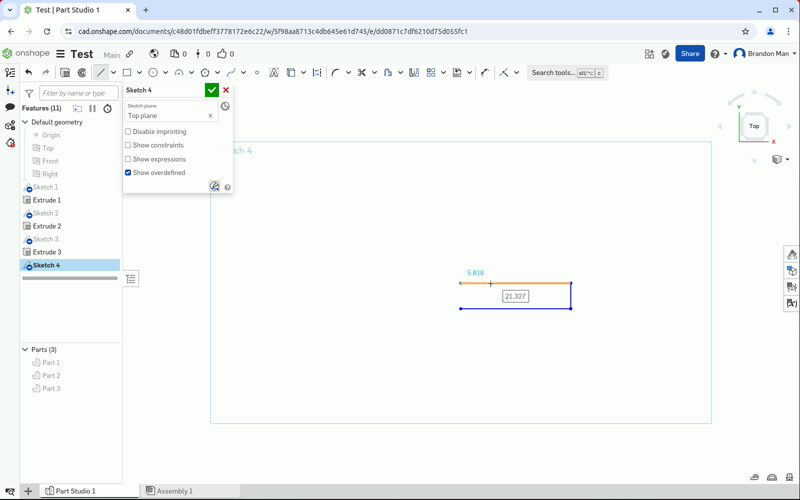
mouse_move(460, 308)
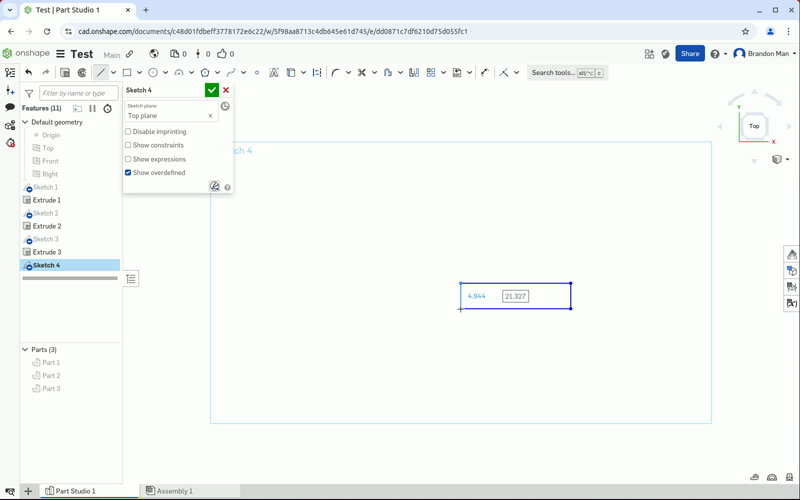
key_up(shift)
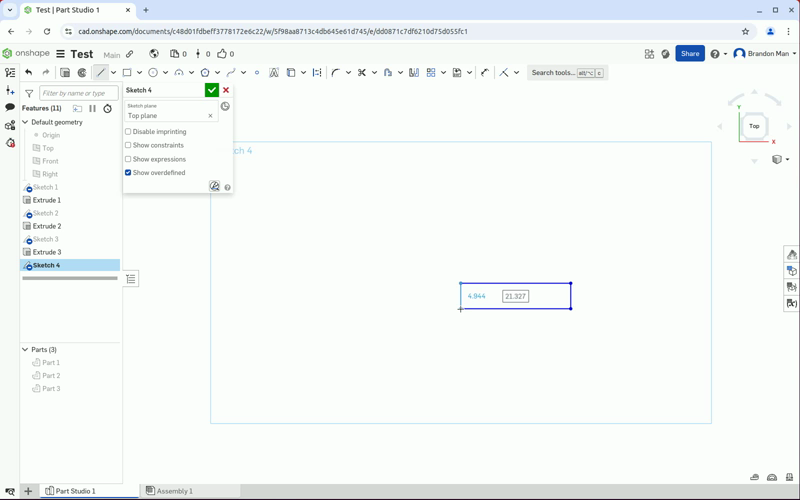
click(460, 308)
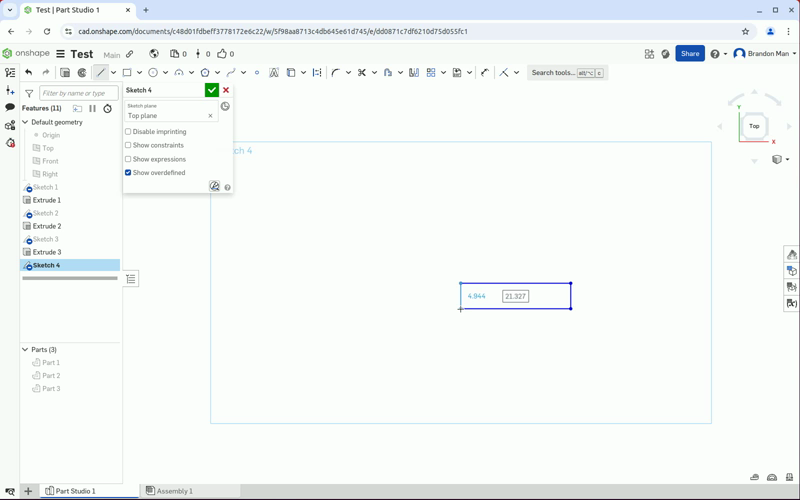
key(esc)
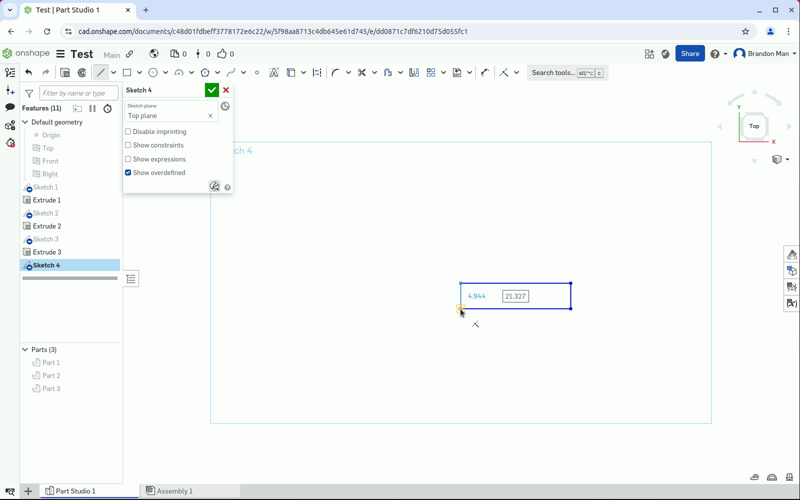
mouse_move(561, 292)
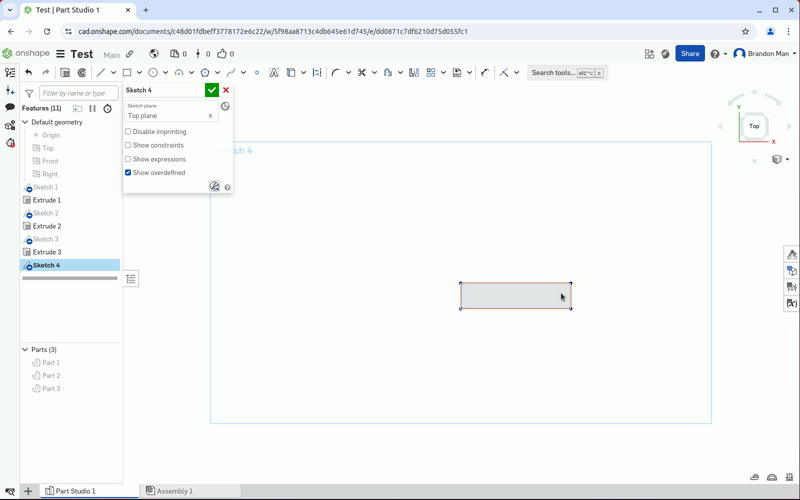
click(561, 292)
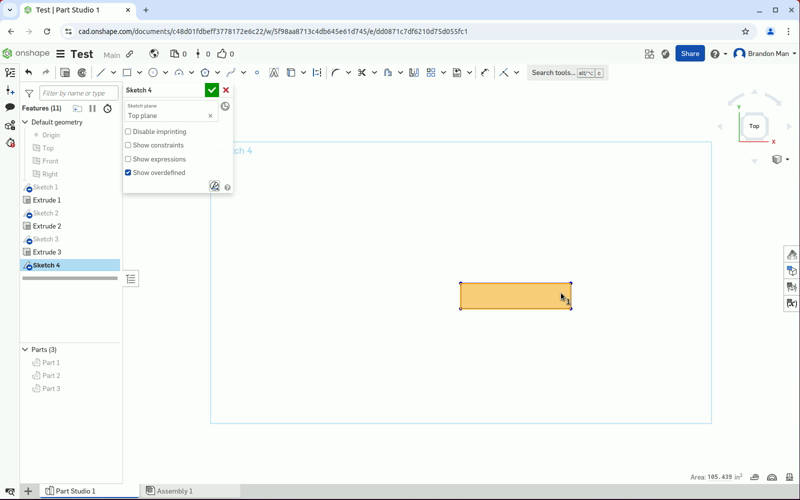
mouse_move(73, 352)
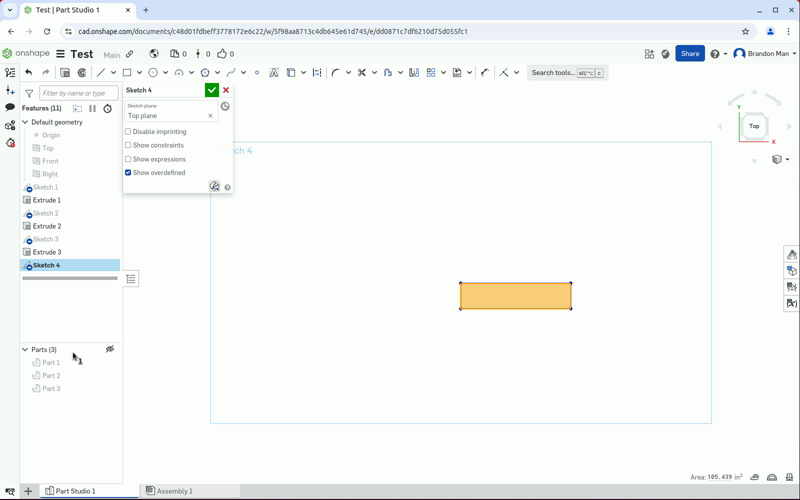
key(shift+y)
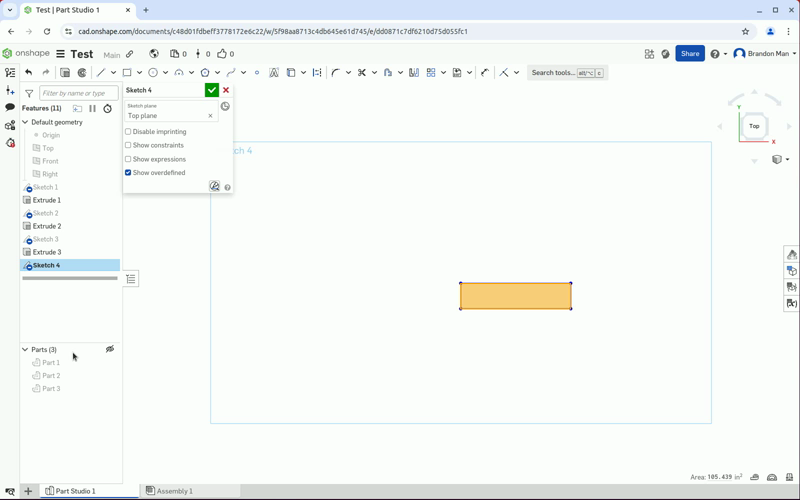
key(shift+e)
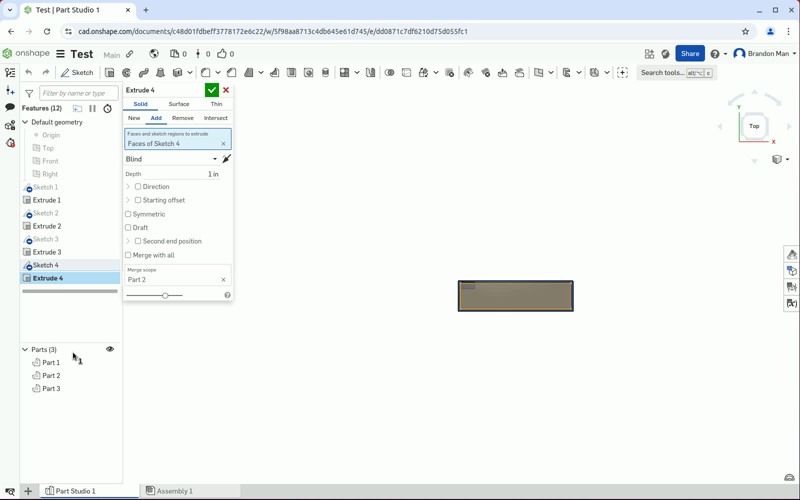
mouse_move(143, 106)
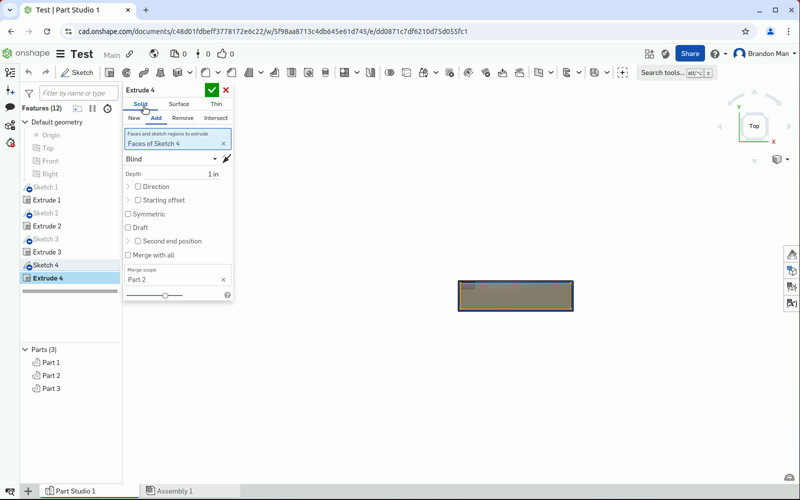
click(143, 106)
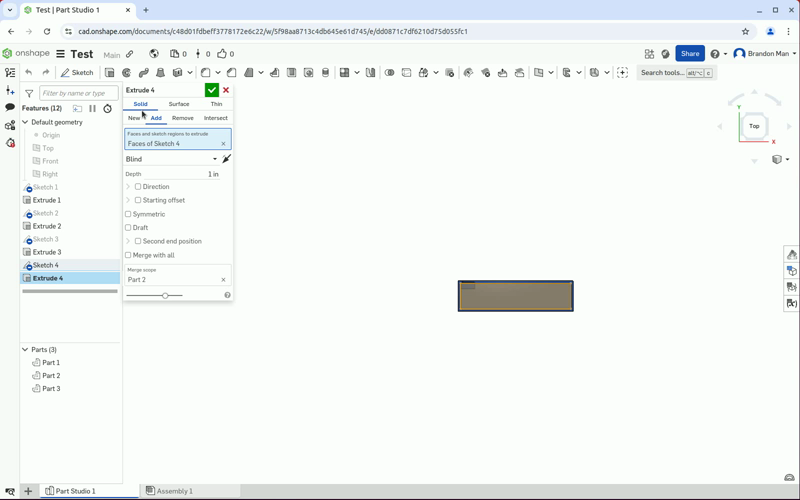
mouse_move(137, 120)
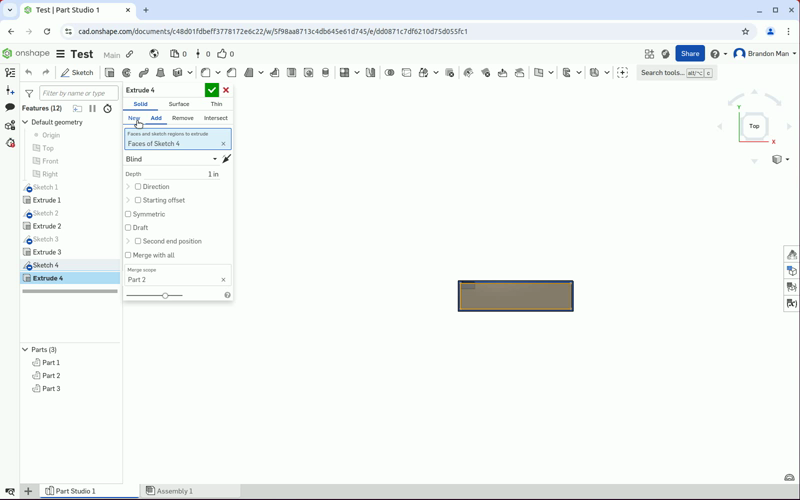
click(137, 120)
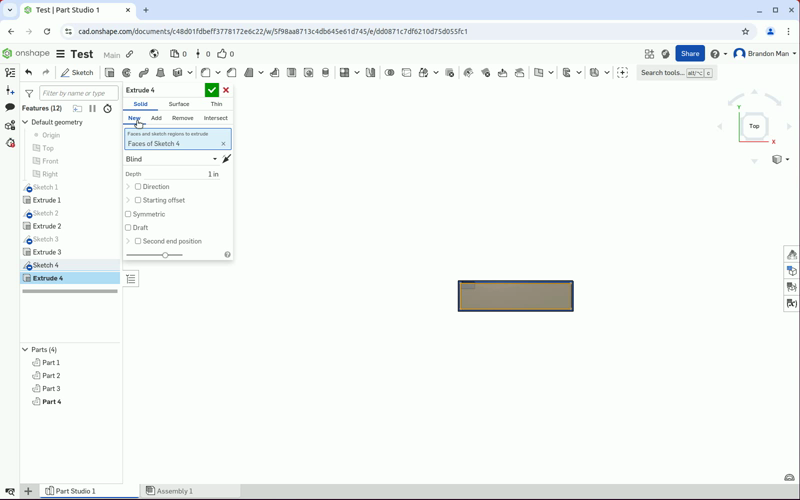
key(tab, 4)
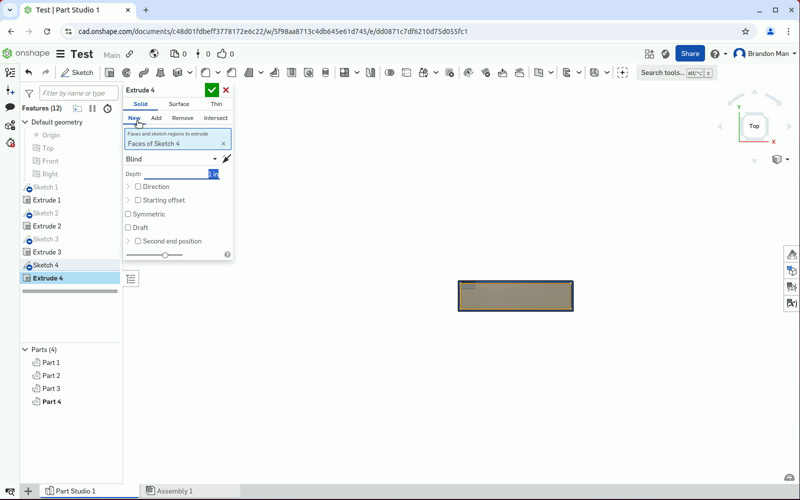
text(-0.241)
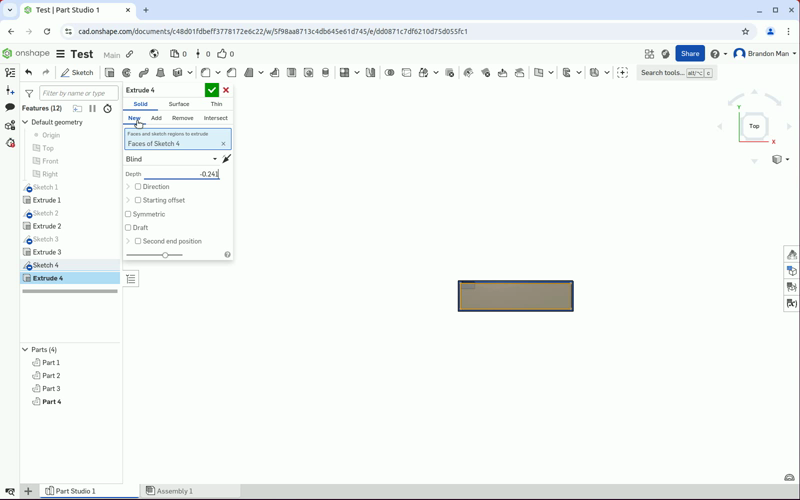
key(enter)
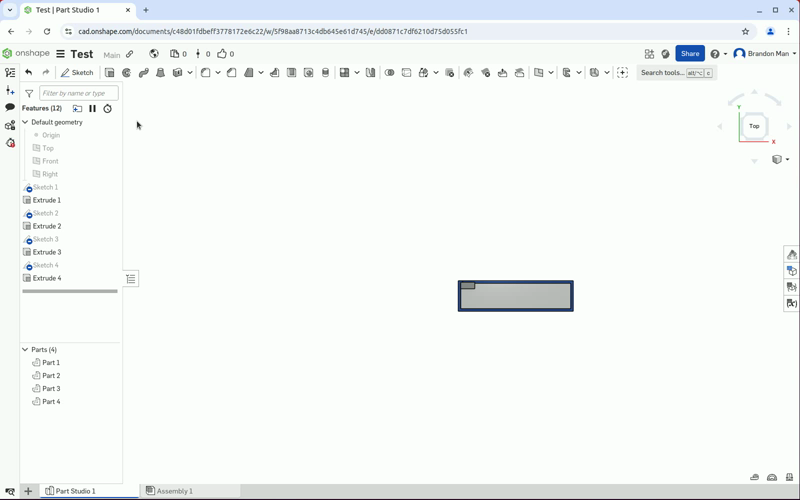
key(shift+h)
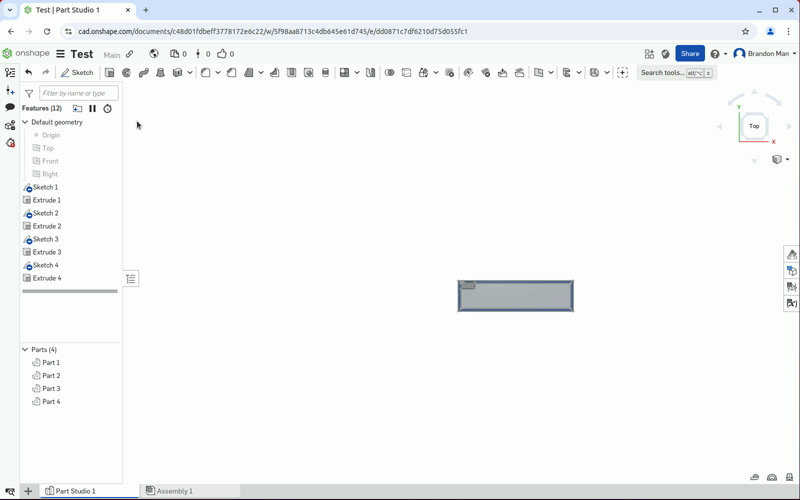
key(shift+h)
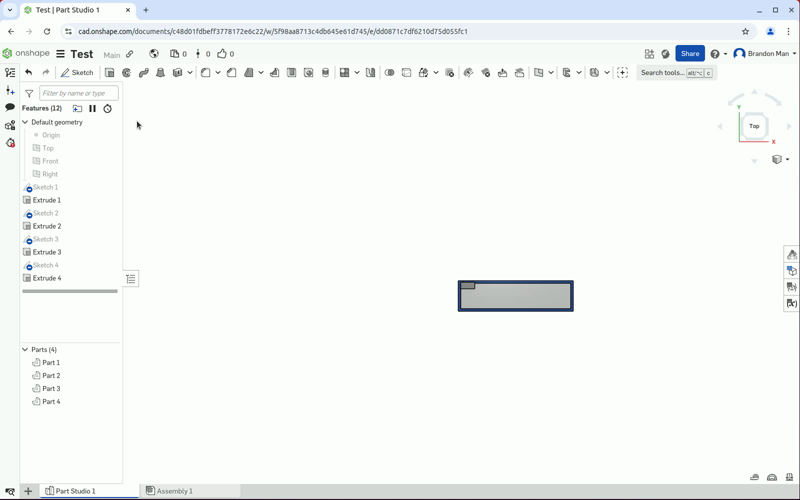
mouse_move(73, 189)
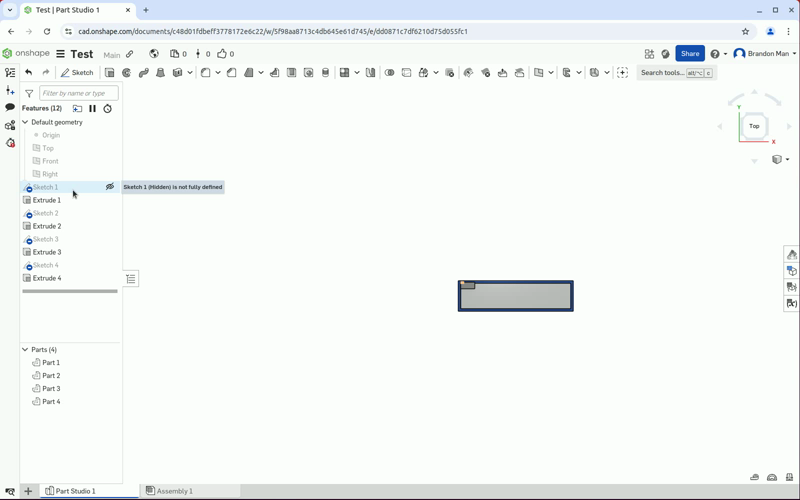
click(73, 189)
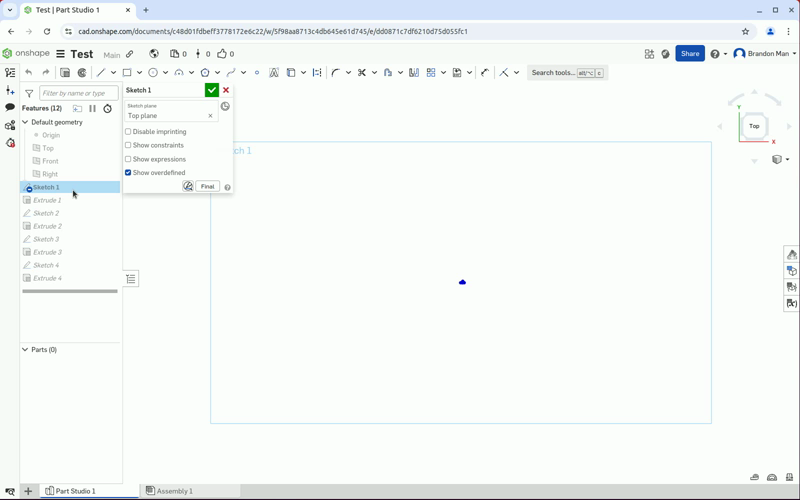
mouse_move(229, 92)
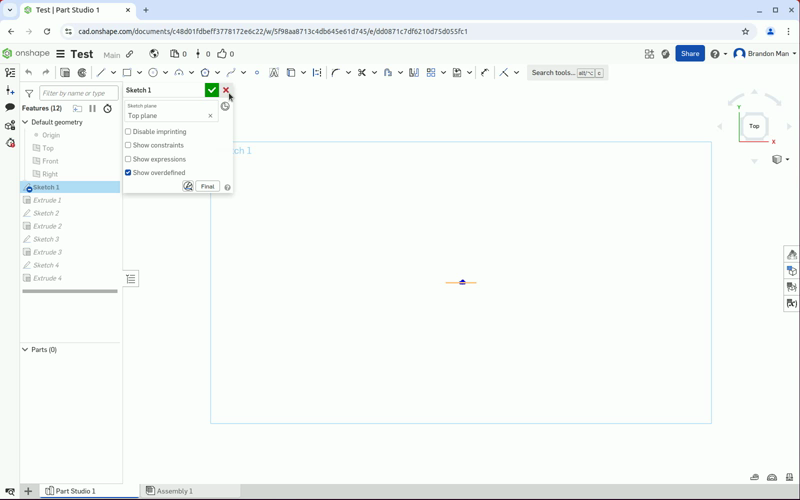
click(229, 92)
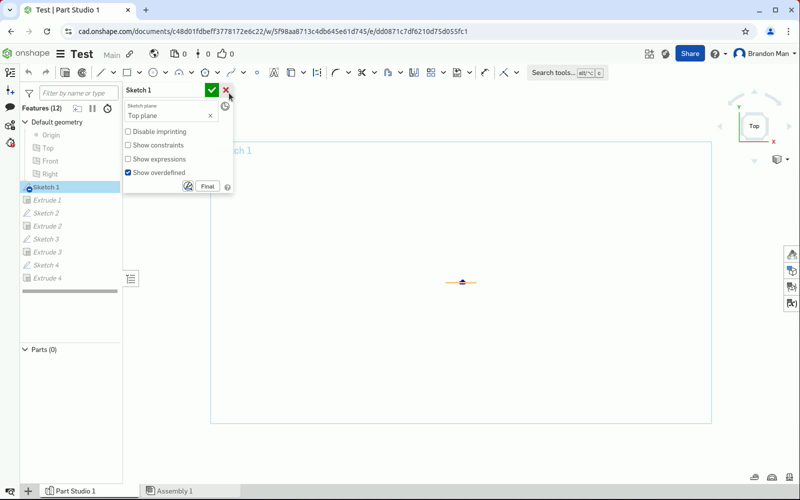
key(shift+s)
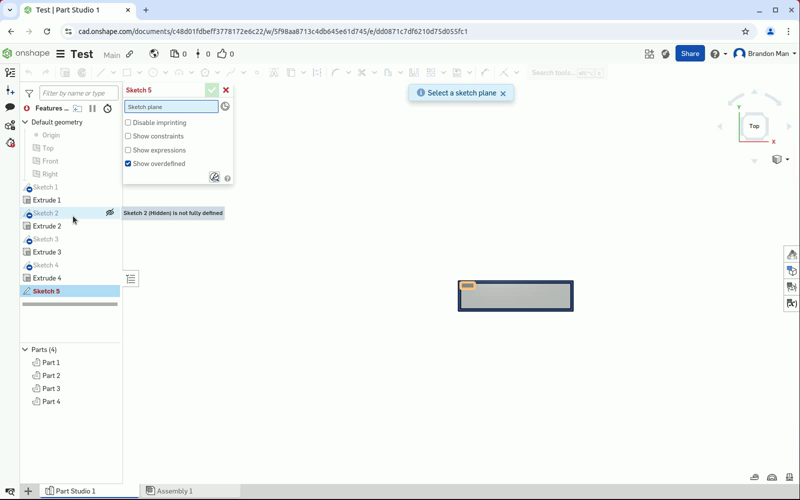
scroll(3)
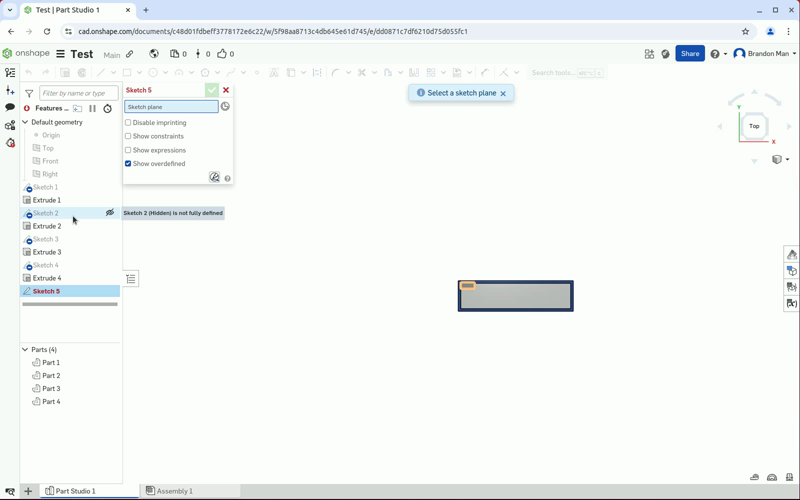
mouse_move(73, 150)
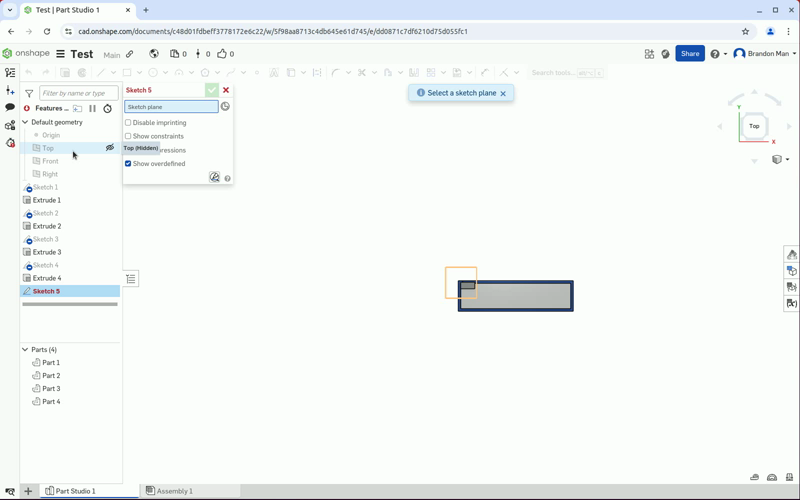
click(73, 150)
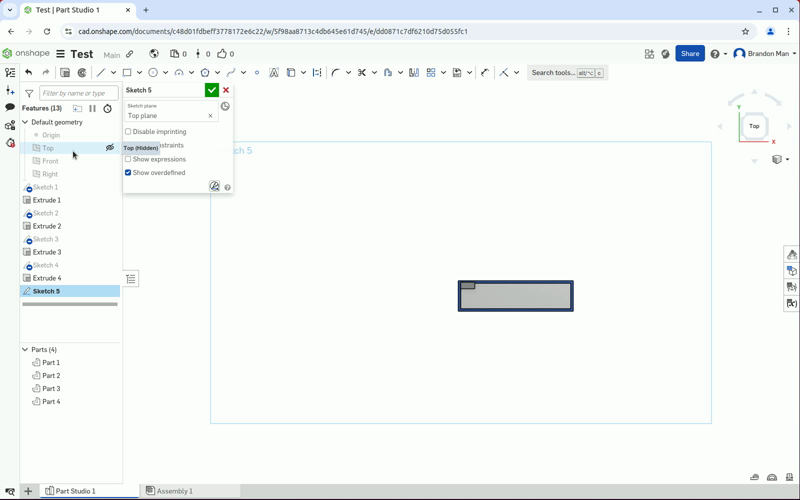
mouse_move(73, 352)
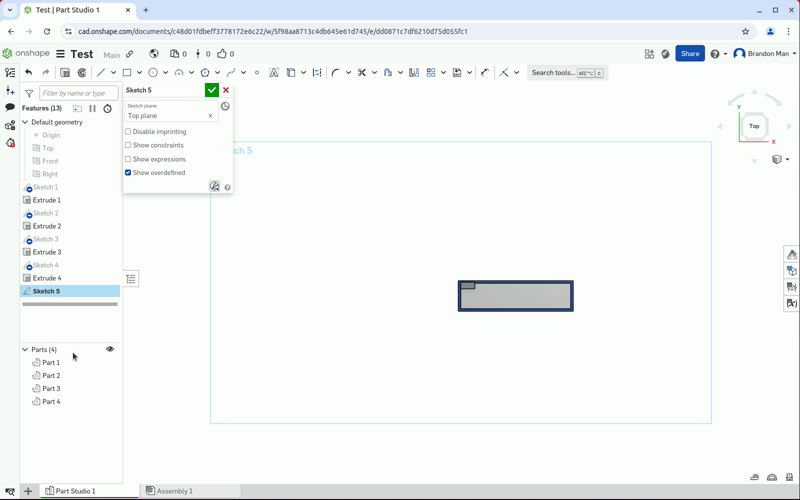
key(y)
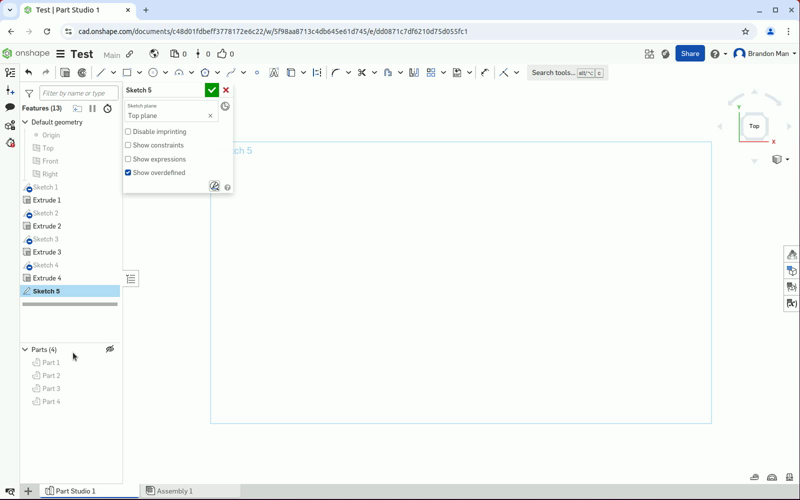
key(l)
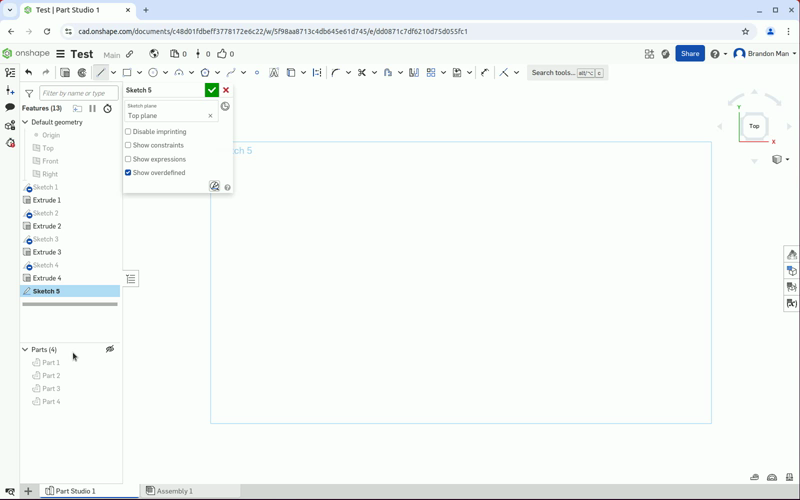
key_down(shift)
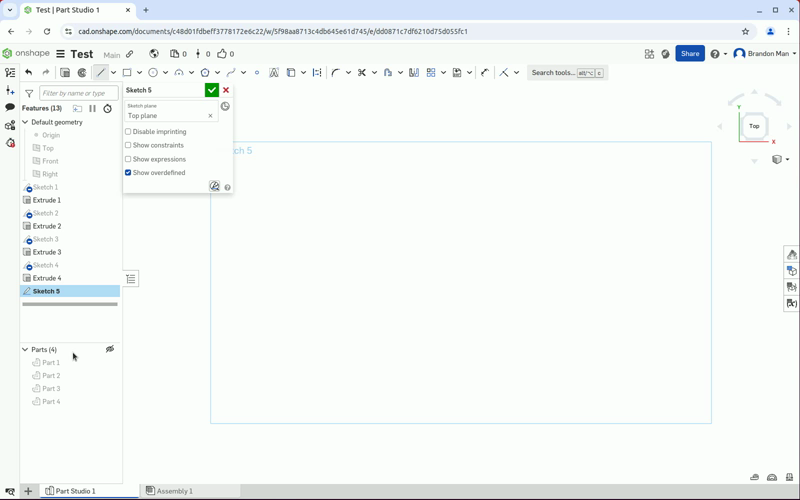
mouse_move(458, 311)
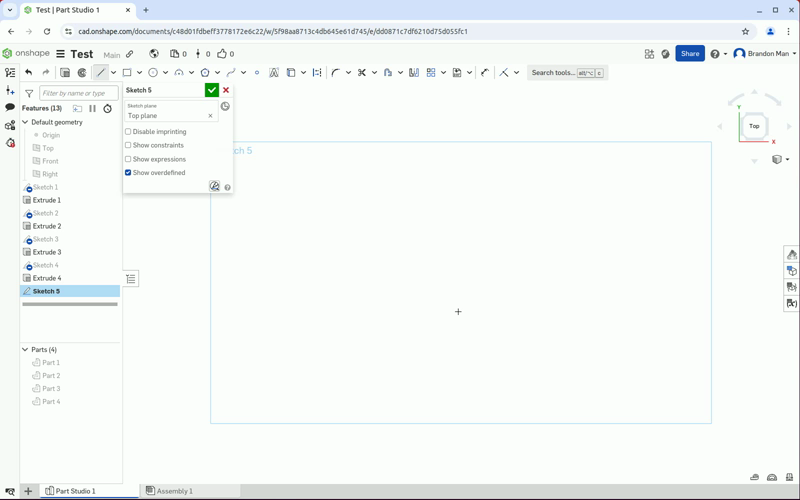
click(458, 311)
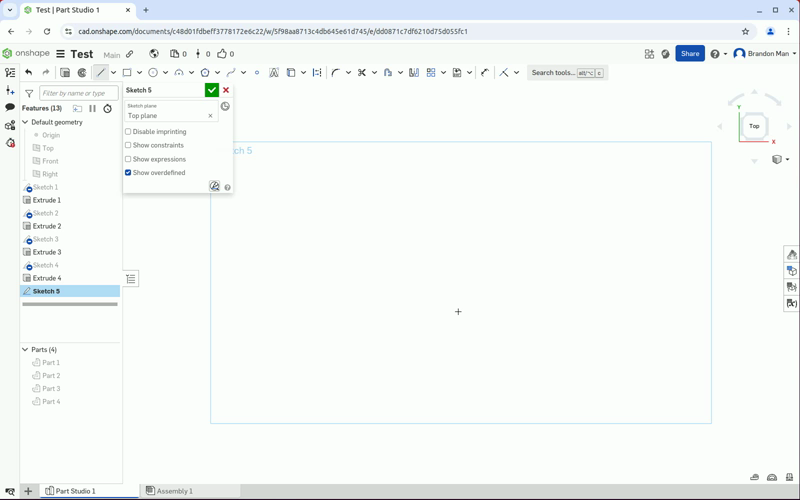
key_up(shift)
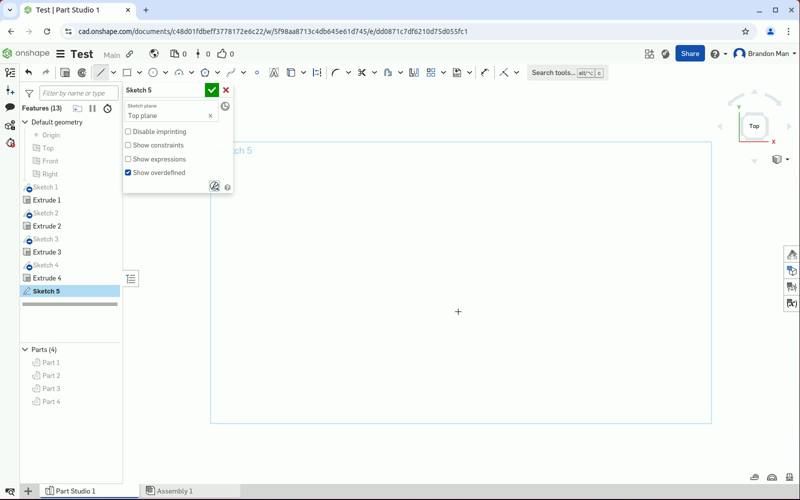
key_down(shift)
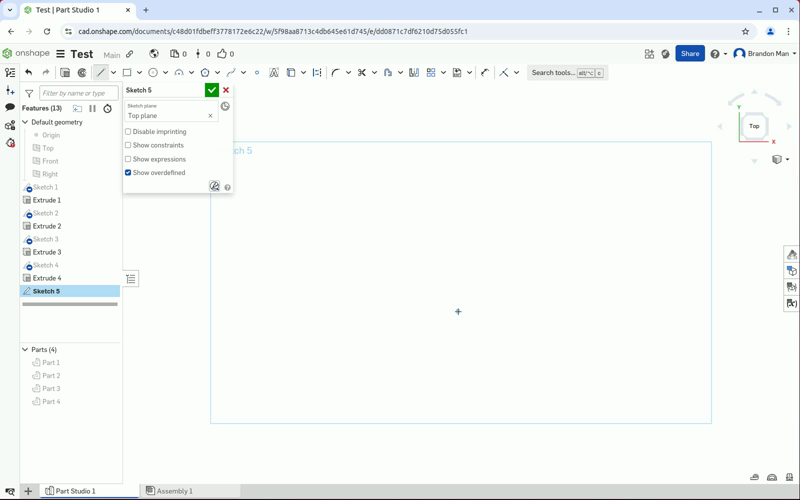
mouse_move(573, 311)
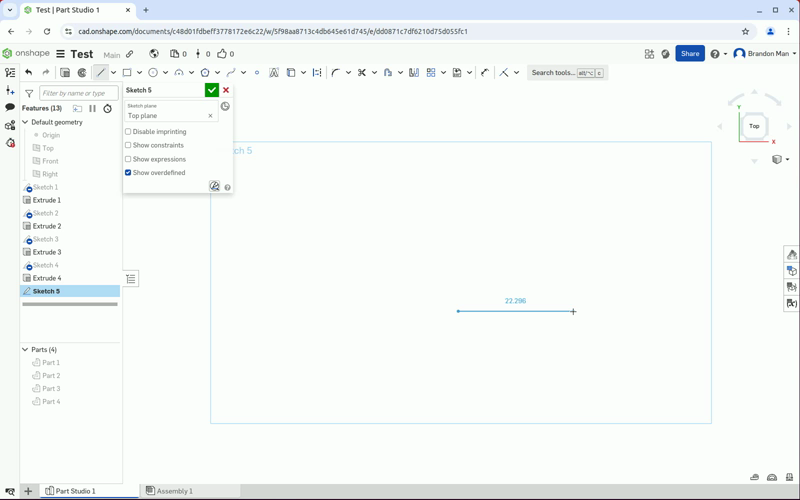
click(573, 311)
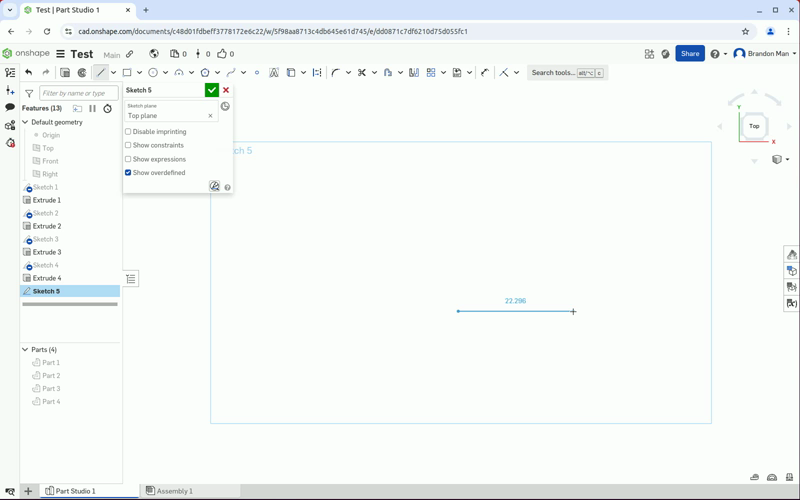
key_up(shift)
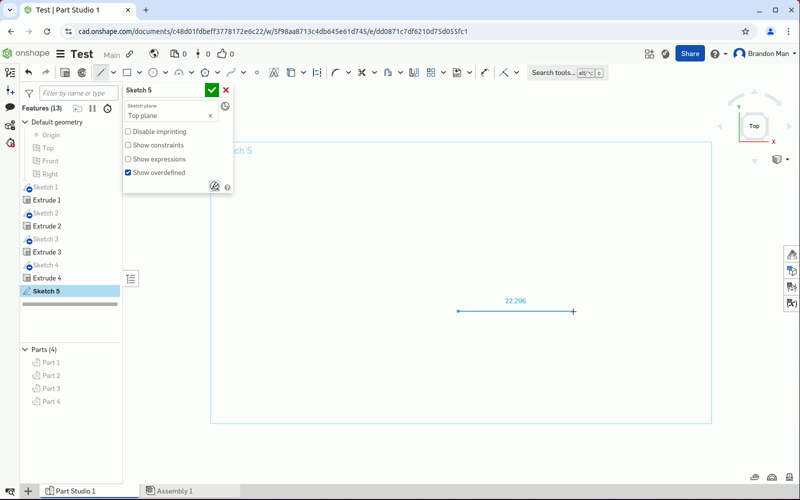
key_down(shift)
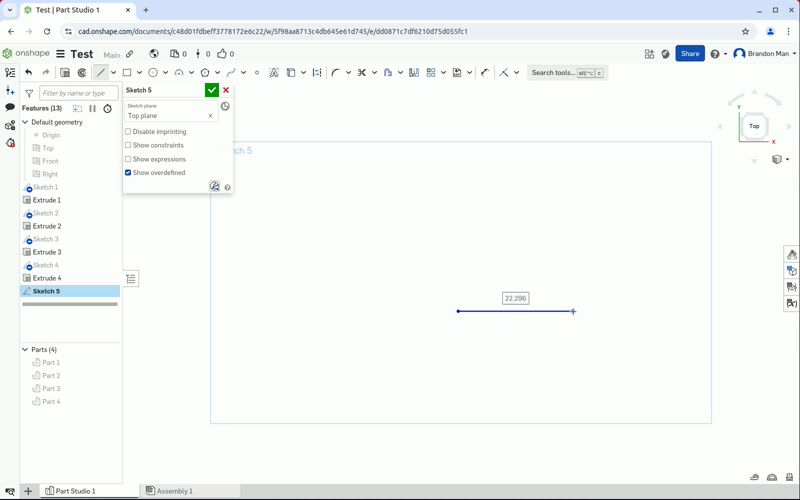
mouse_move(589, 311)
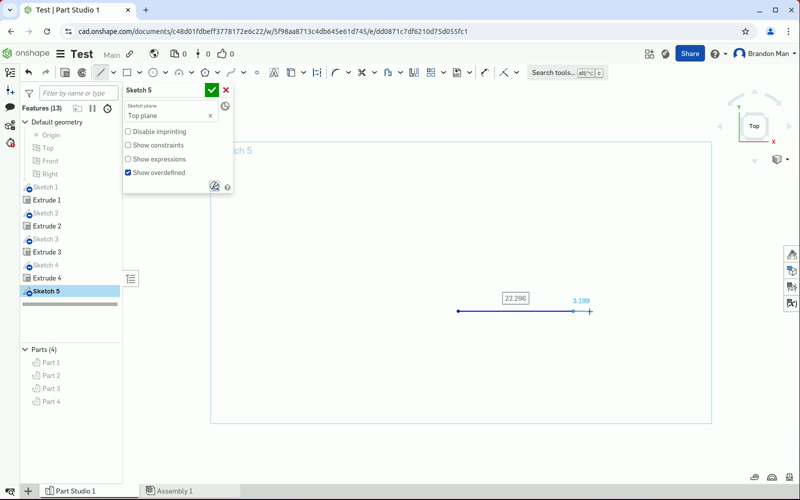
mouse_move(573, 280)
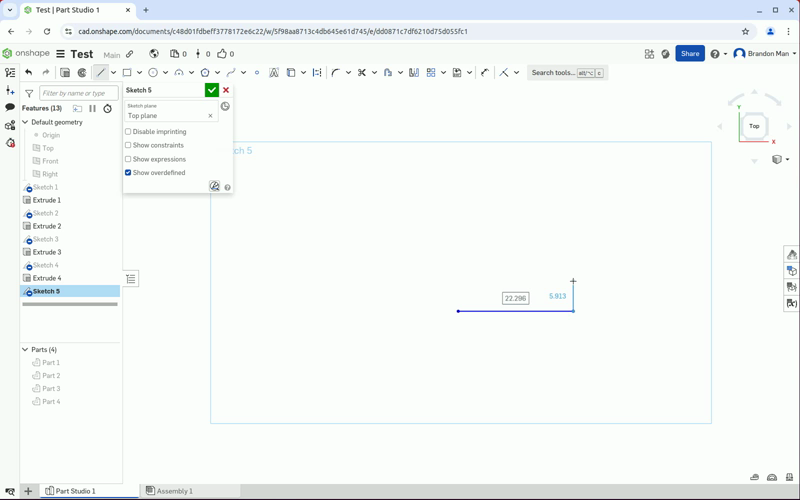
click(573, 280)
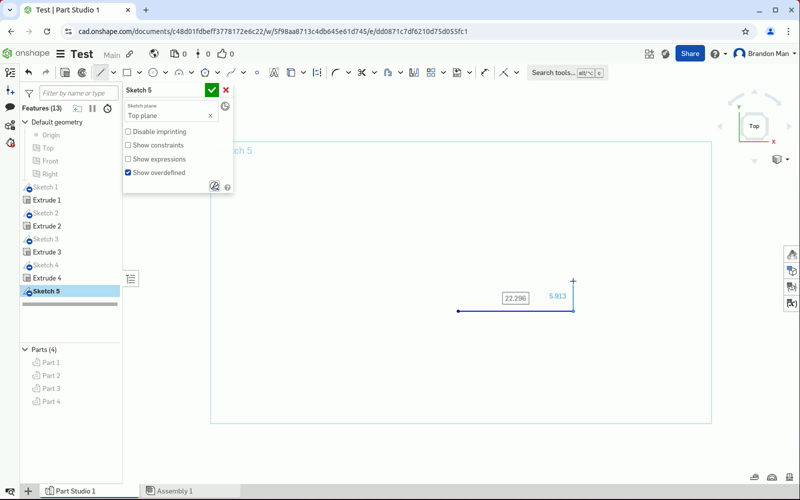
key_up(shift)
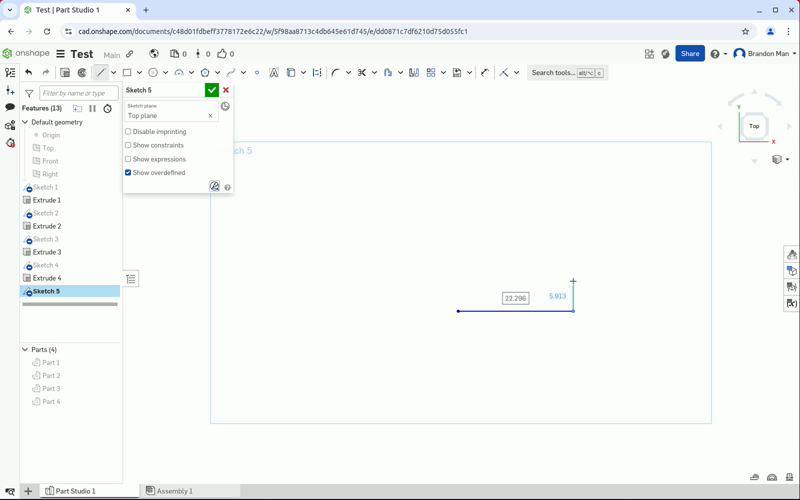
key_down(shift)
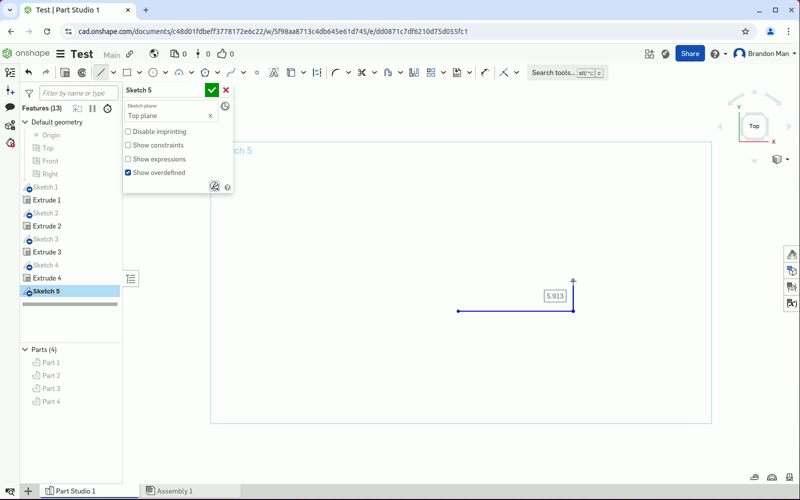
mouse_move(458, 280)
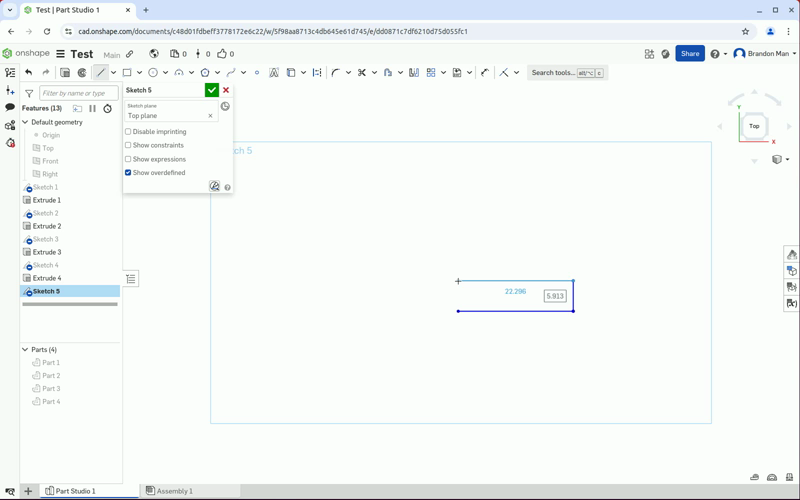
click(458, 280)
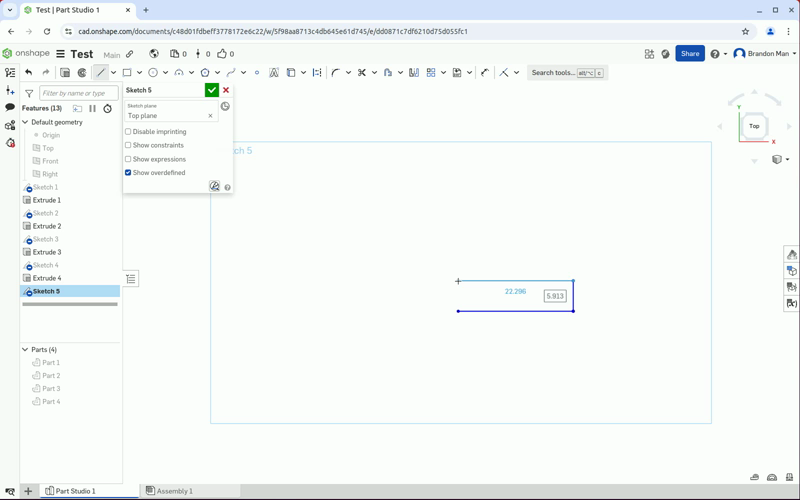
key_up(shift)
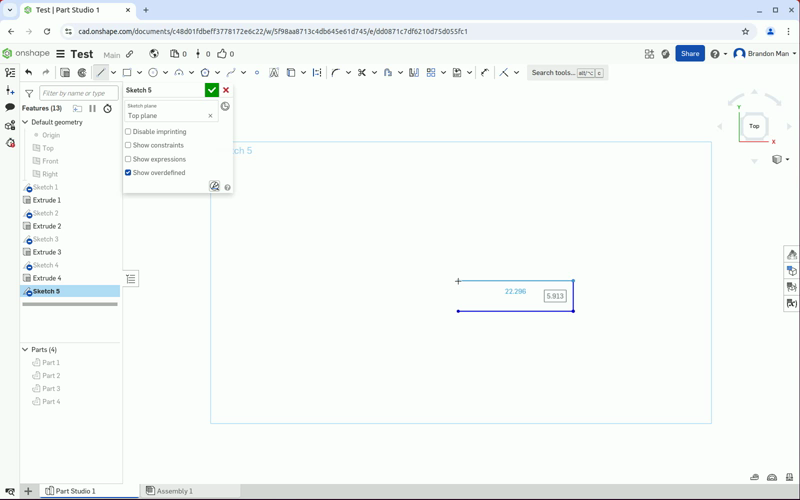
mouse_move(488, 280)
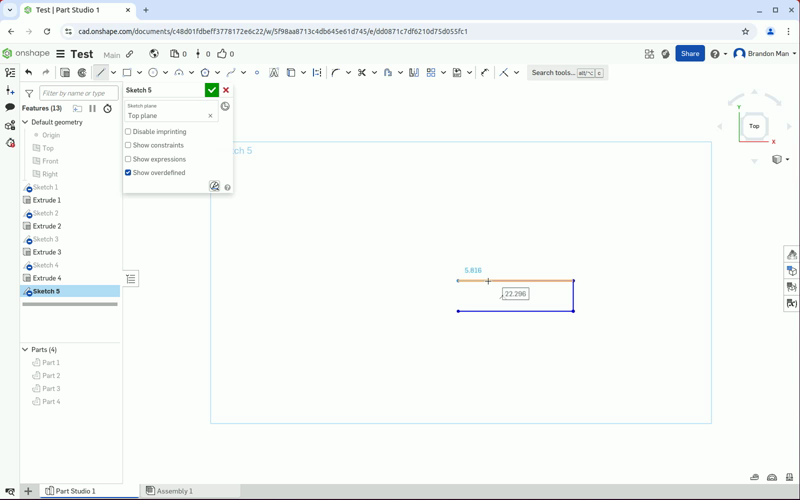
key_down(shift)
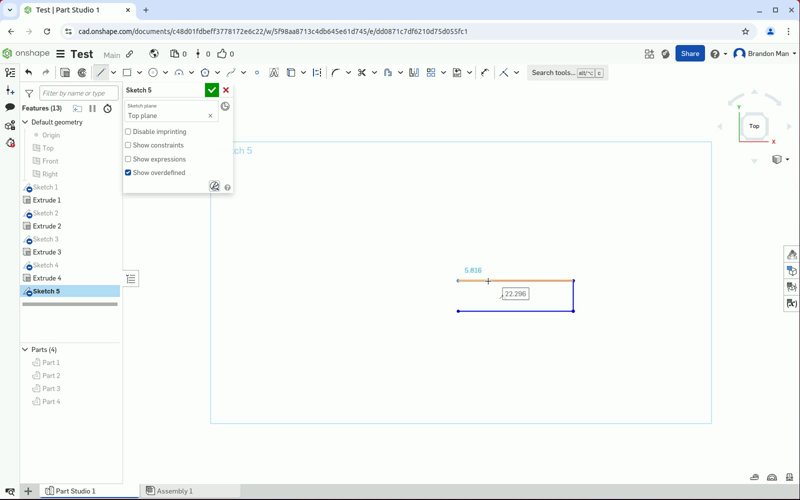
mouse_move(458, 311)
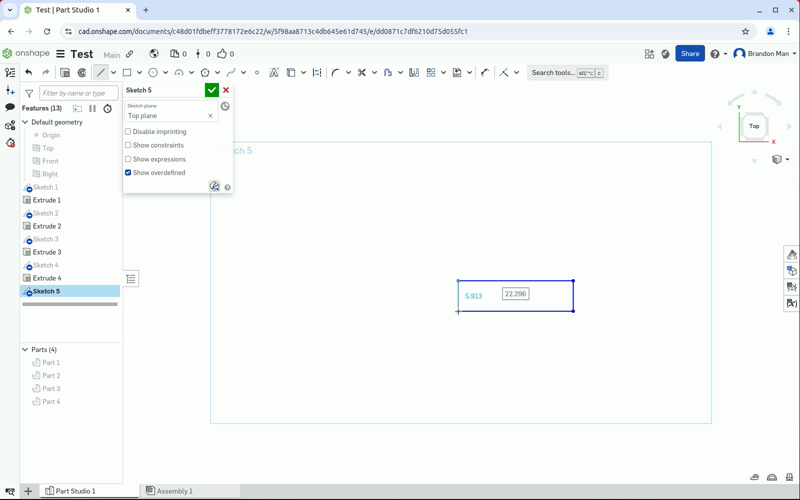
key_up(shift)
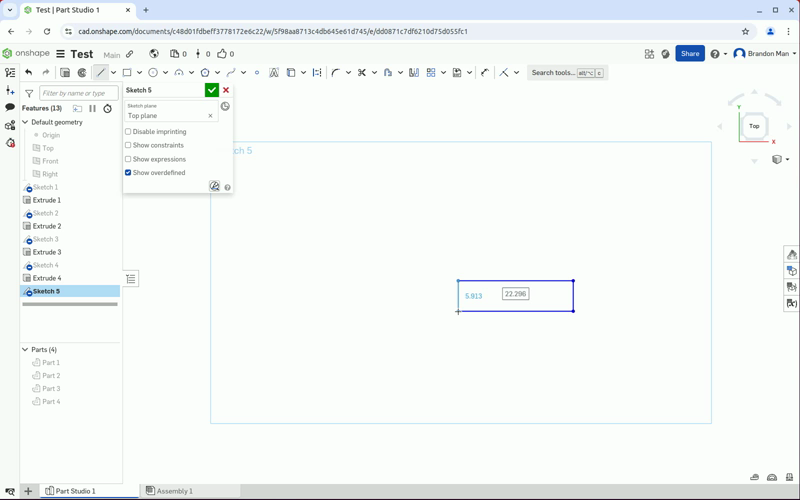
click(458, 311)
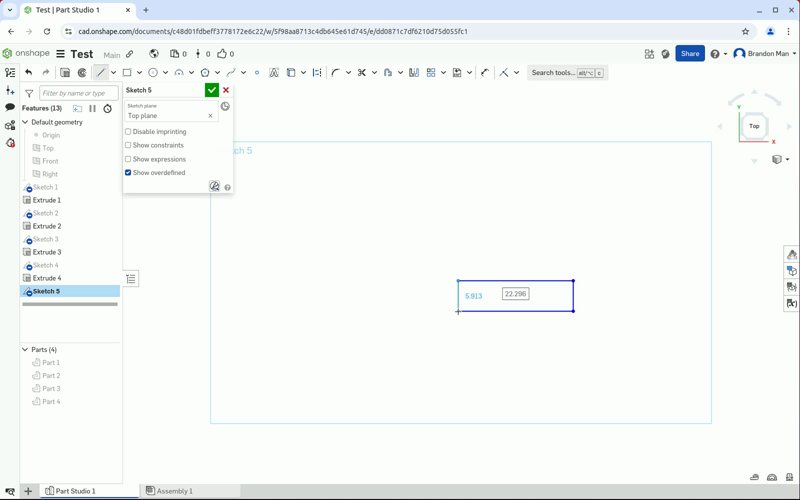
key(esc)
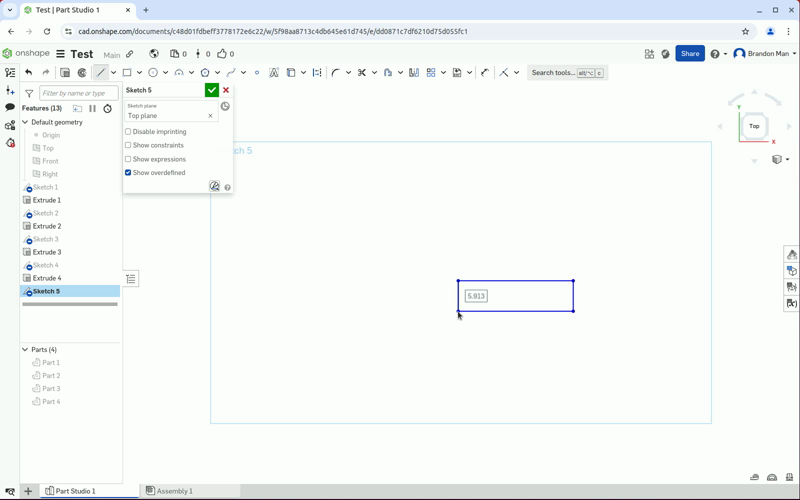
key(l)
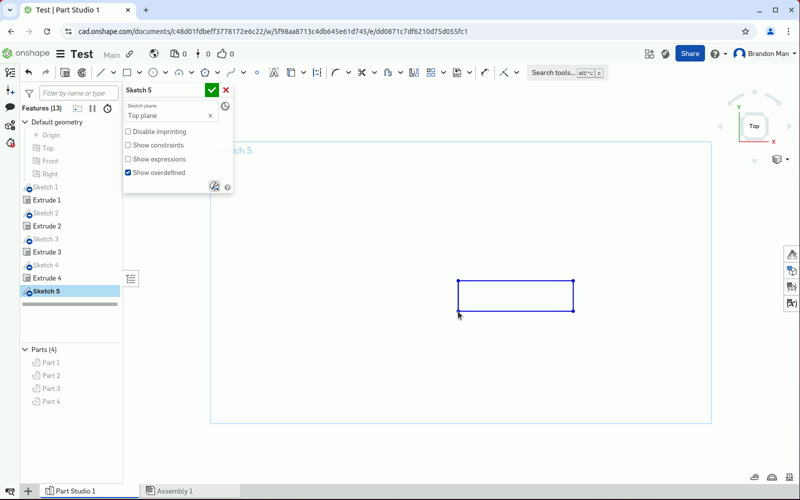
key_down(shift)
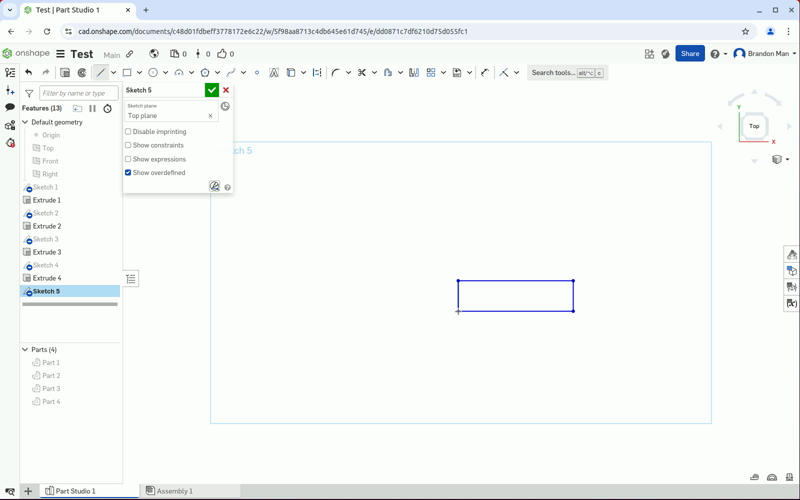
mouse_move(460, 308)
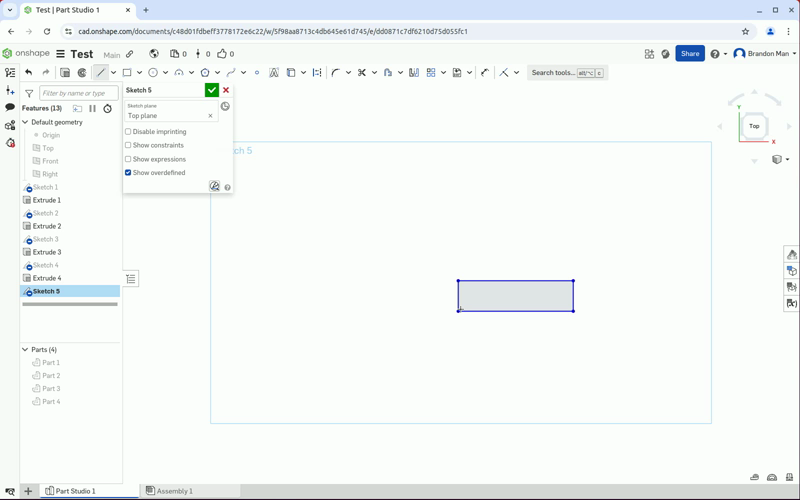
scroll(6)
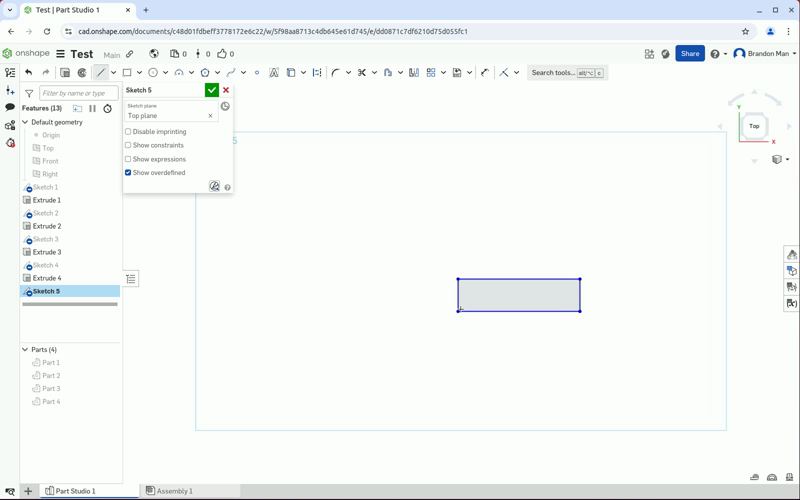
scroll(6)
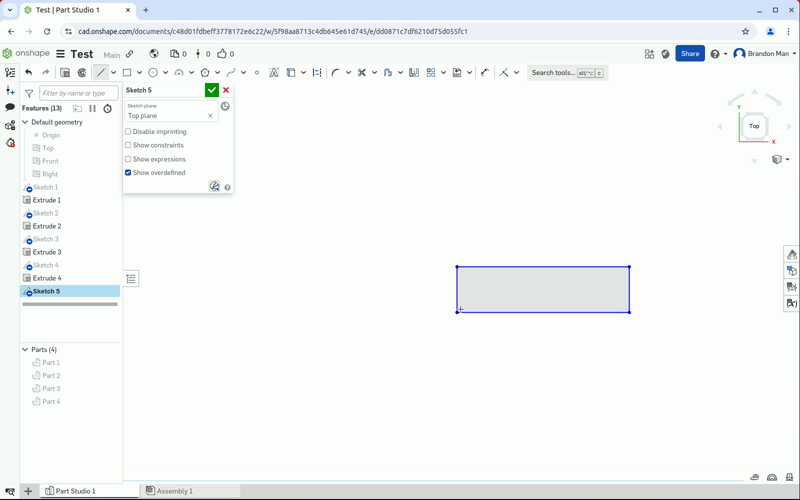
scroll(6)
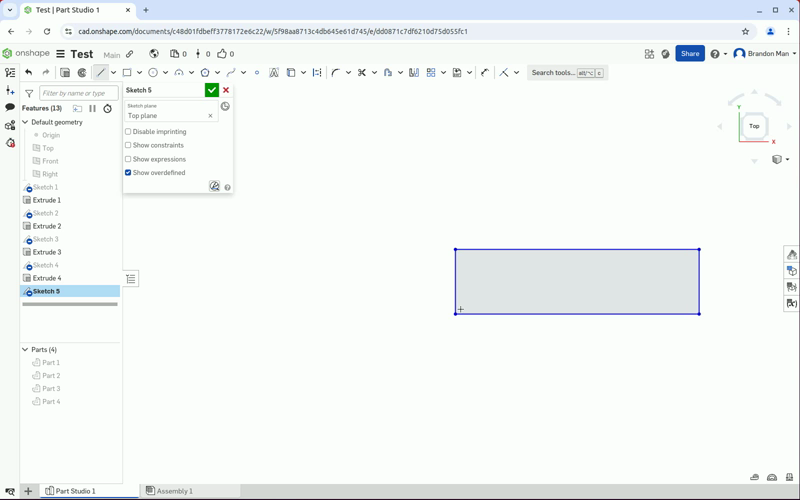
scroll(6)
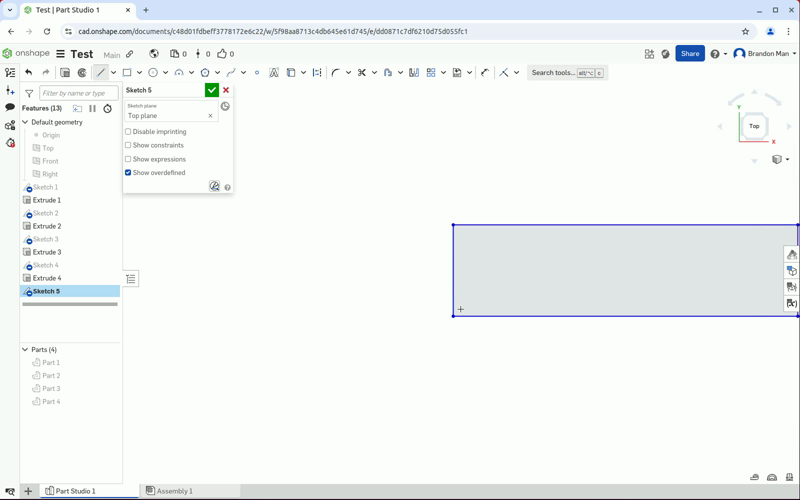
scroll(6)
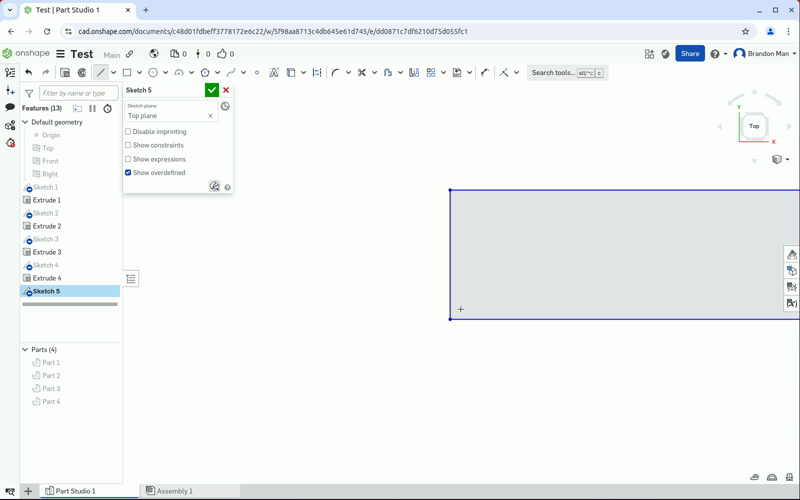
scroll(6)
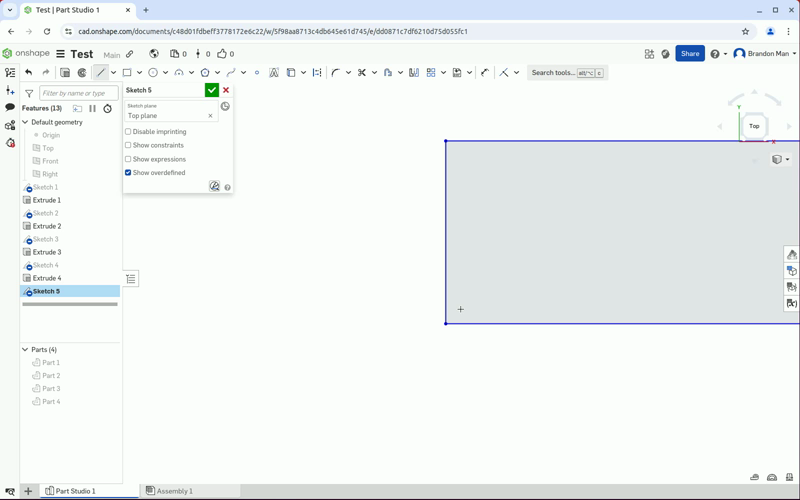
scroll(6)
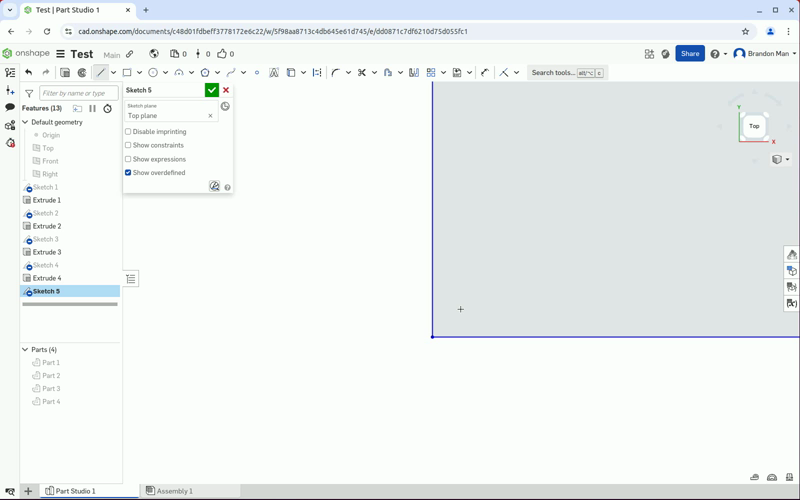
click(460, 308)
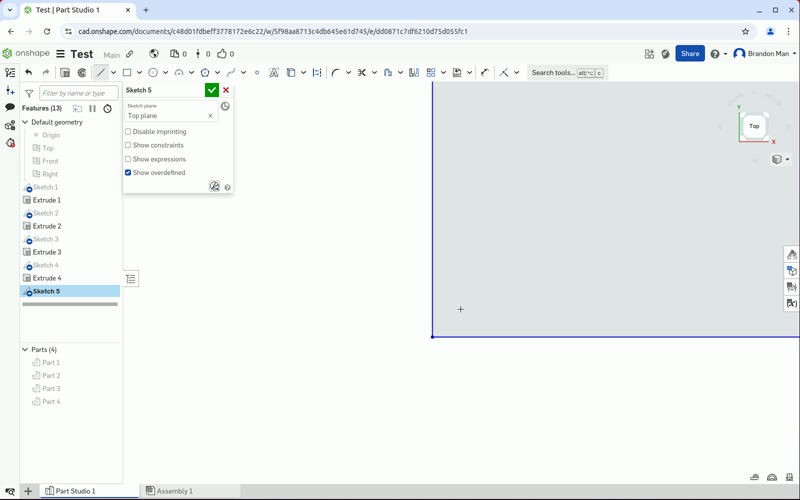
scroll(-6)
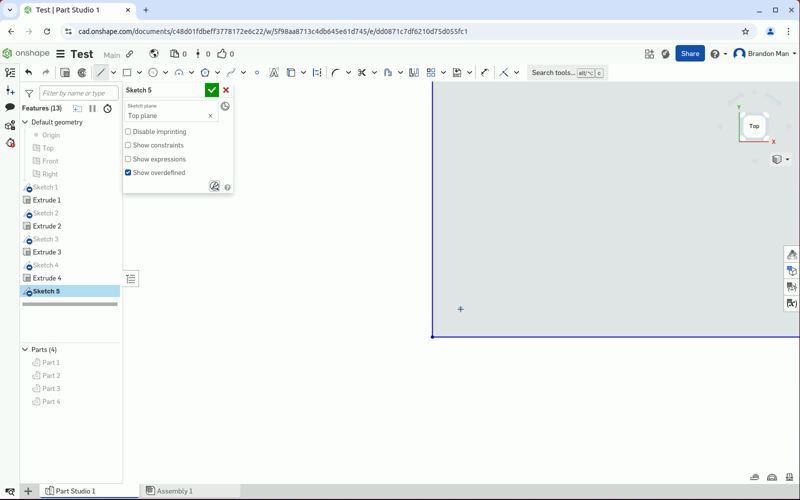
scroll(-6)
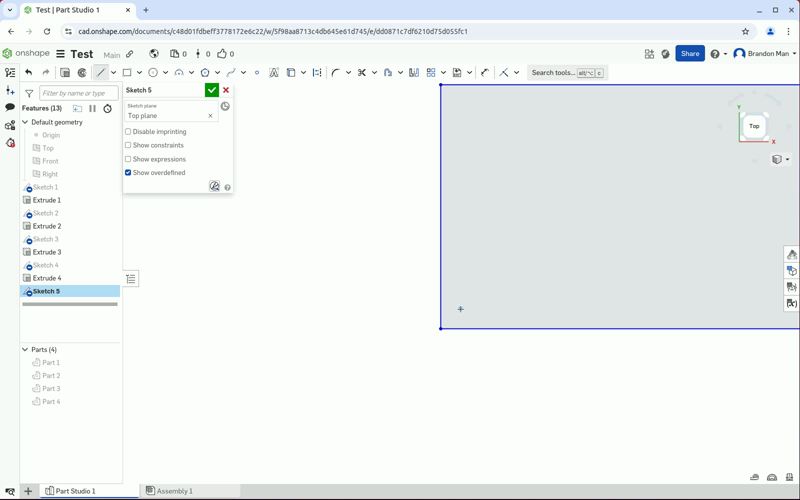
scroll(-6)
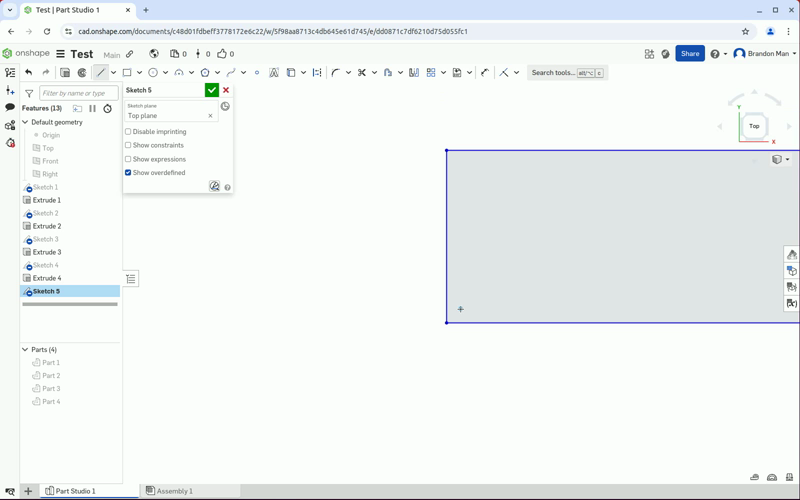
scroll(-6)
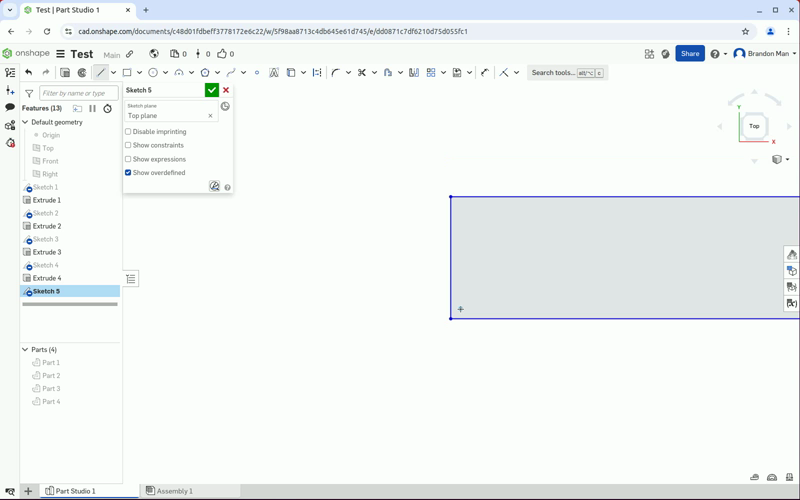
scroll(-6)
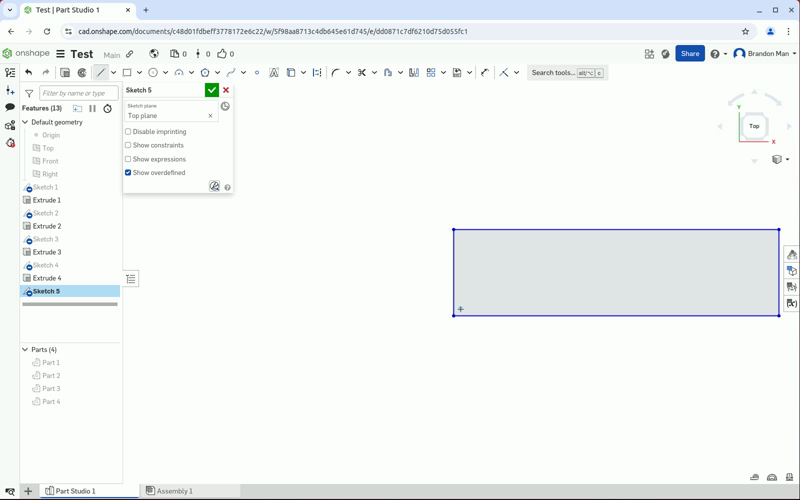
scroll(-6)
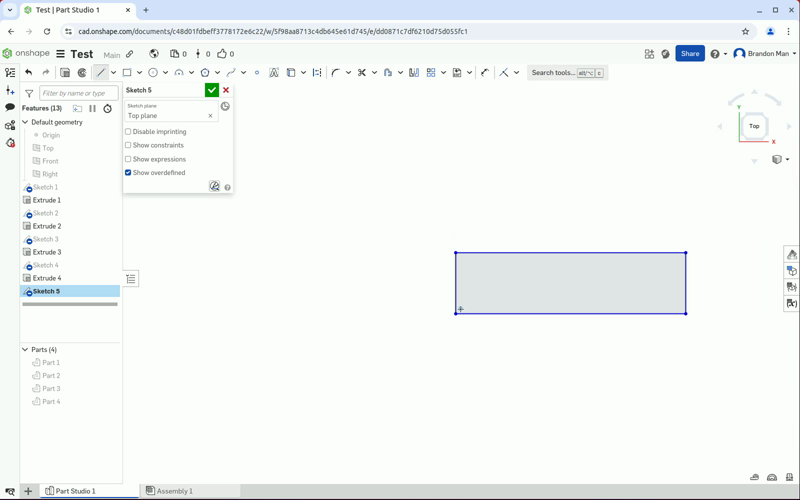
scroll(-6)
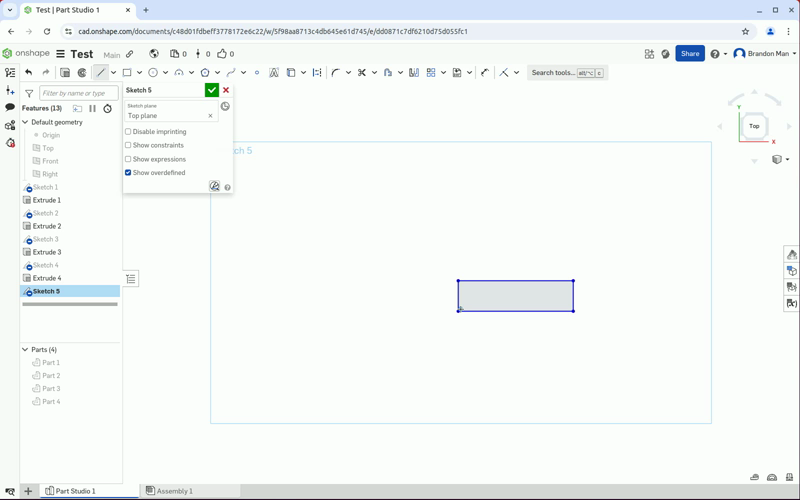
key_up(shift)
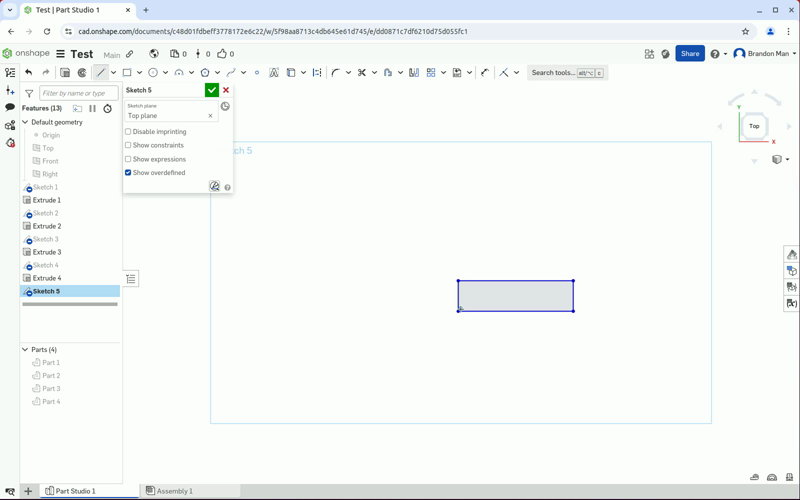
key_down(shift)
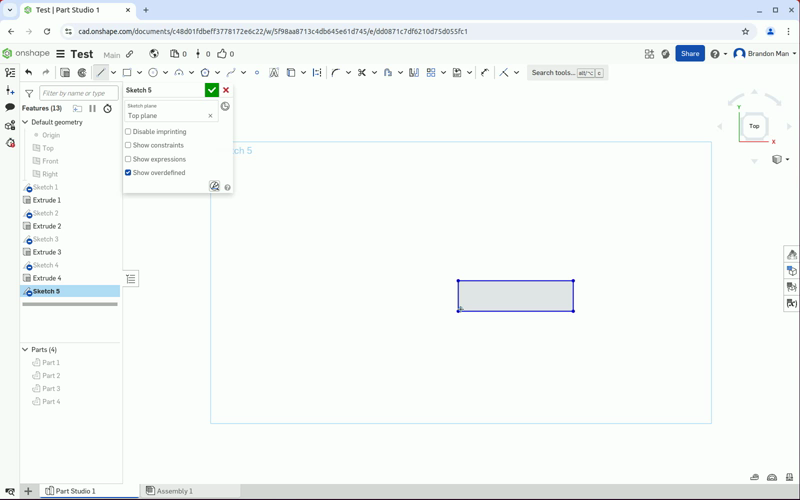
mouse_move(570, 308)
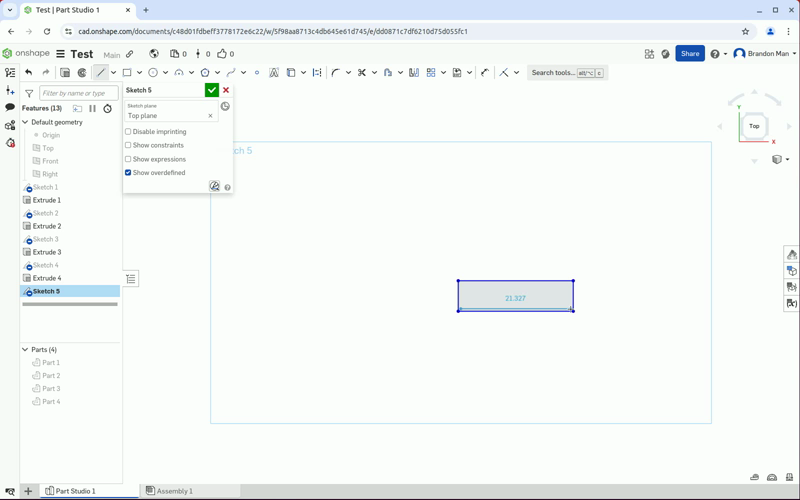
scroll(6)
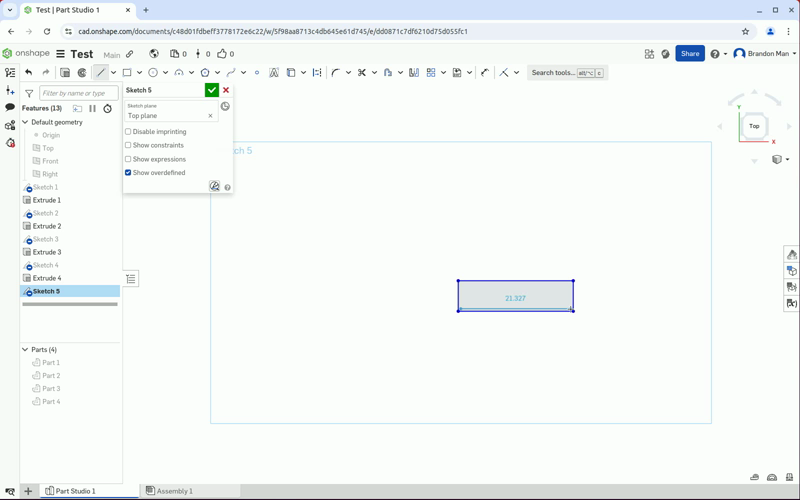
scroll(6)
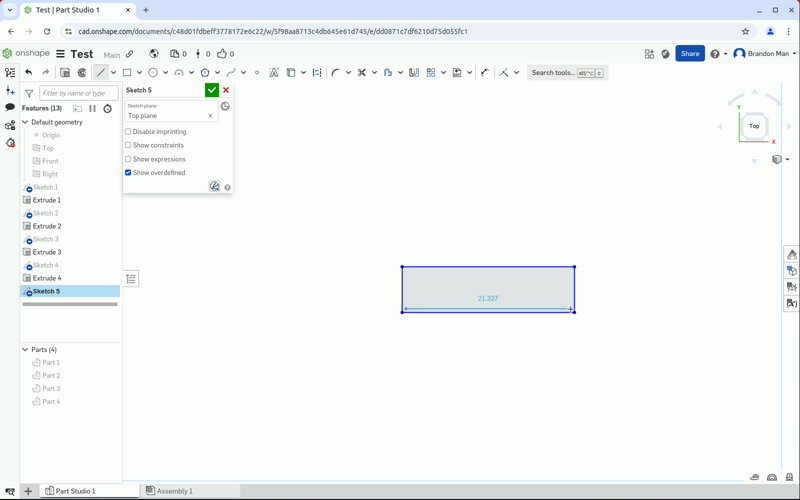
scroll(6)
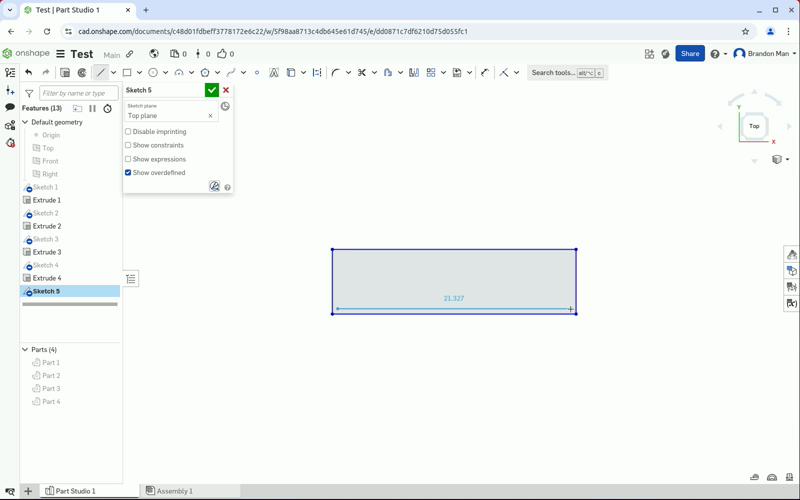
scroll(6)
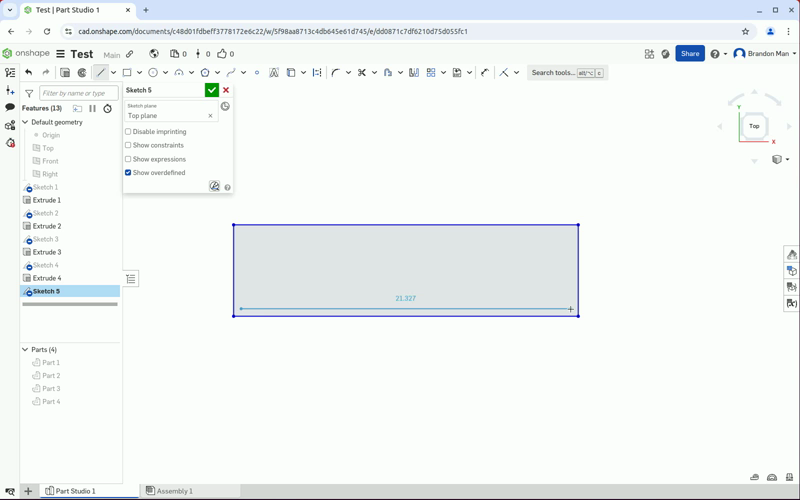
scroll(6)
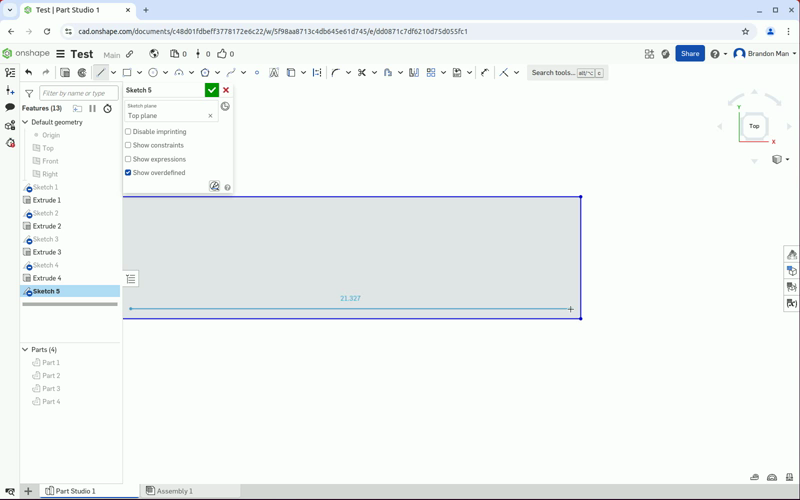
scroll(6)
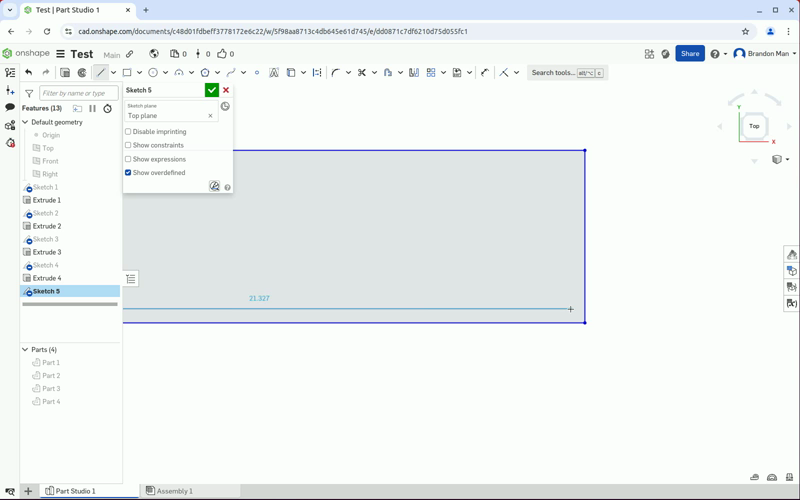
scroll(6)
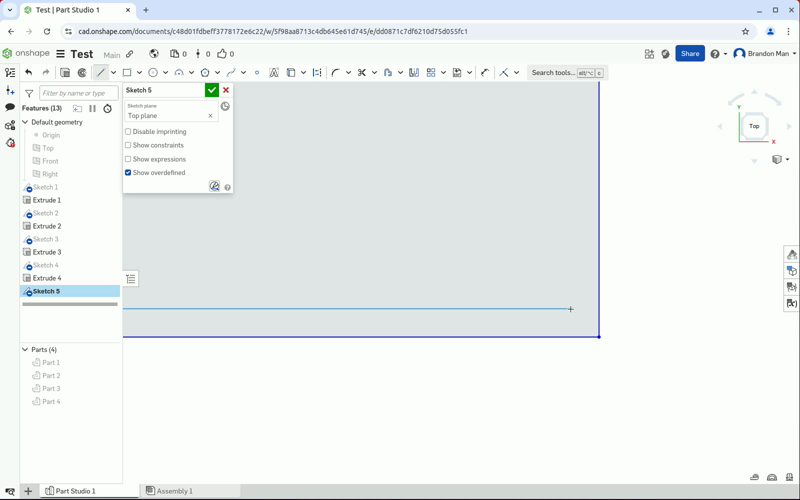
click(570, 308)
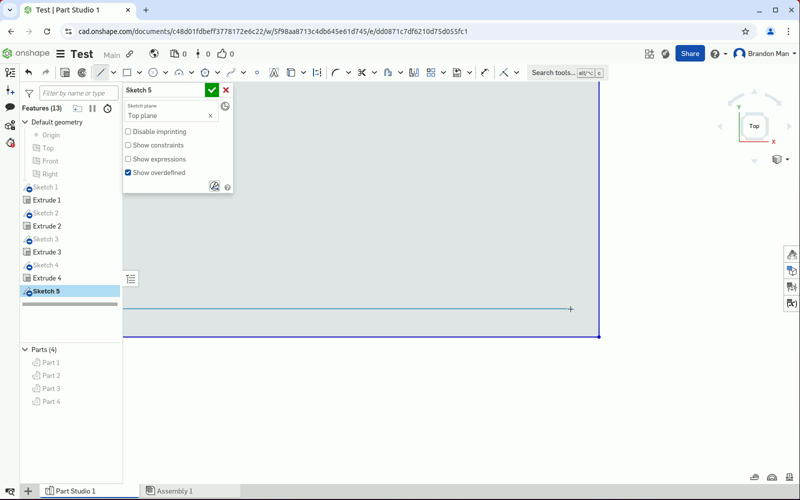
scroll(-6)
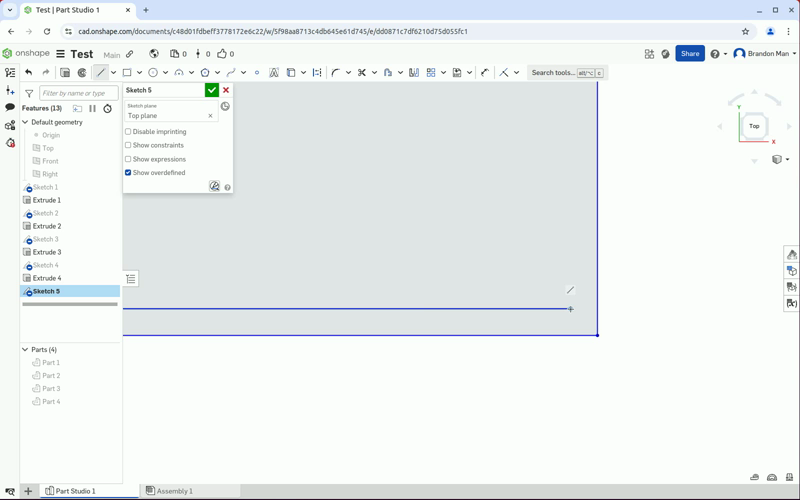
scroll(-6)
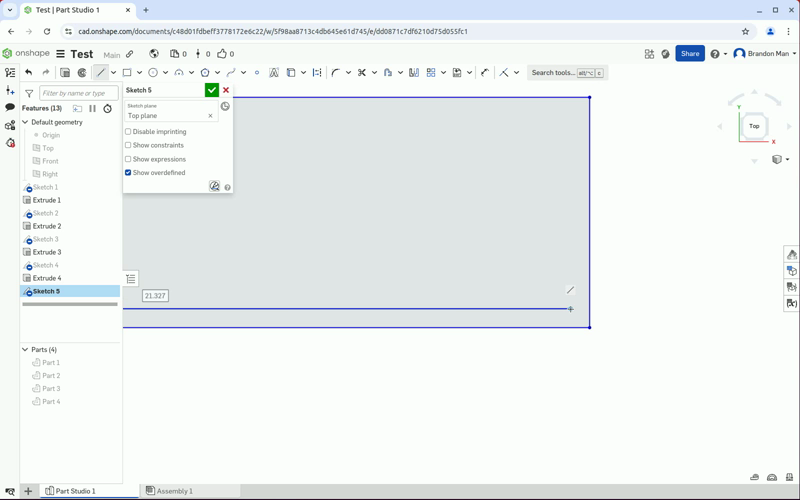
scroll(-6)
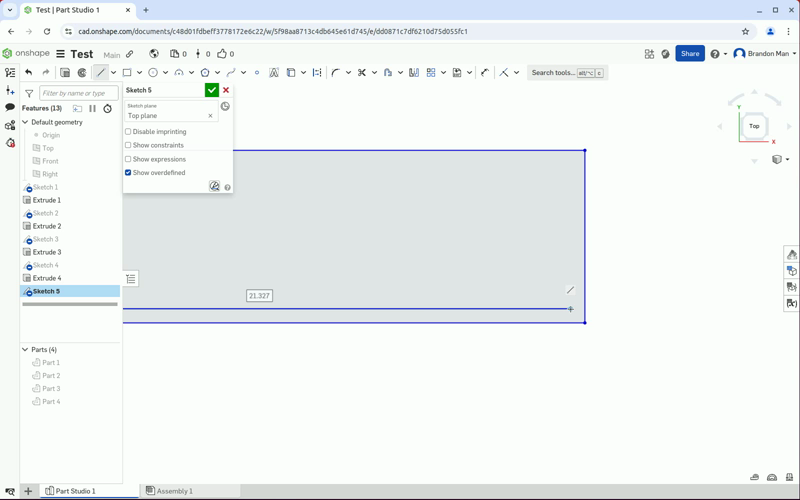
scroll(-6)
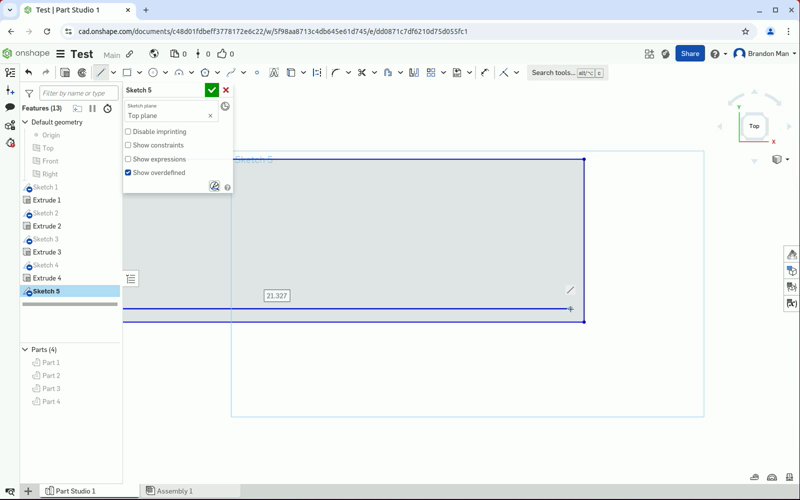
scroll(-6)
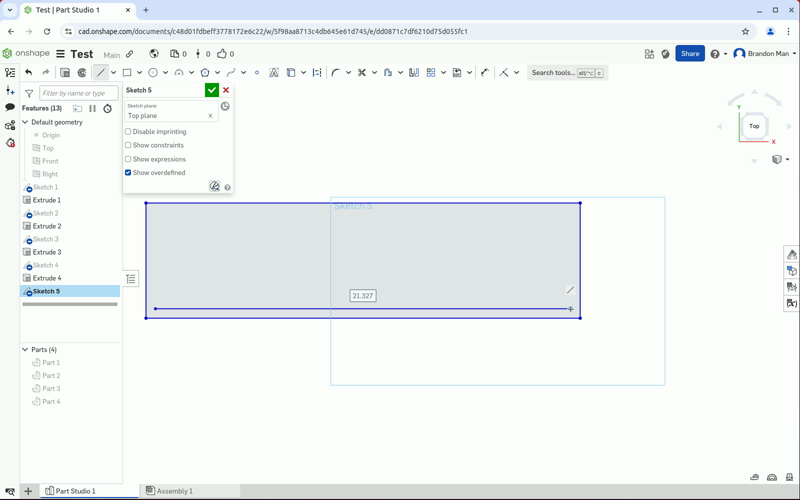
scroll(-6)
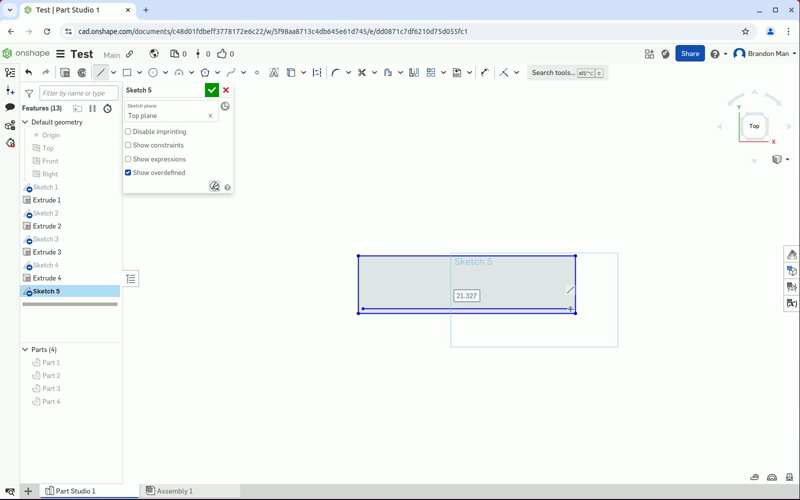
scroll(-6)
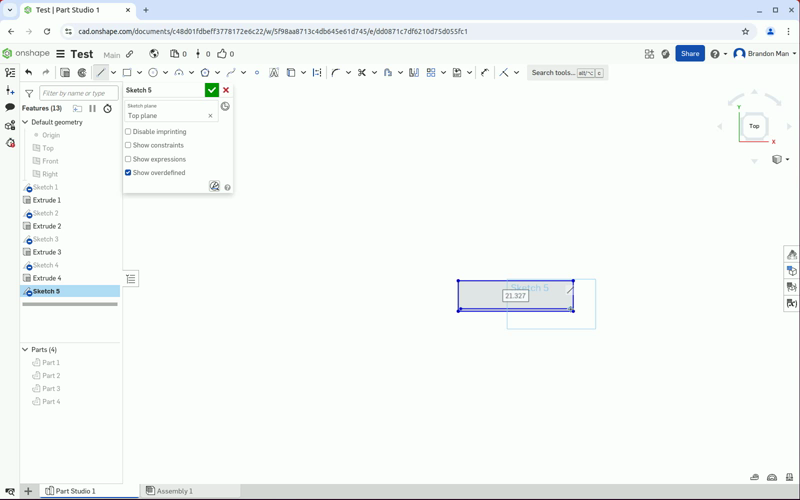
key_up(shift)
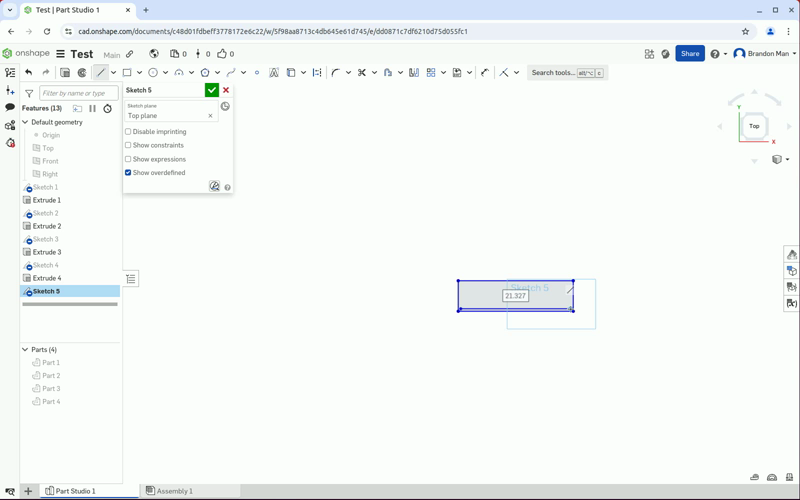
key_down(shift)
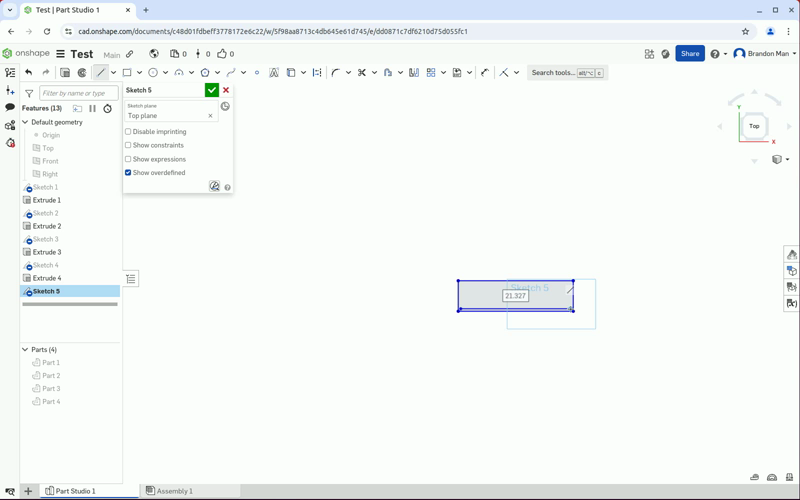
mouse_move(589, 308)
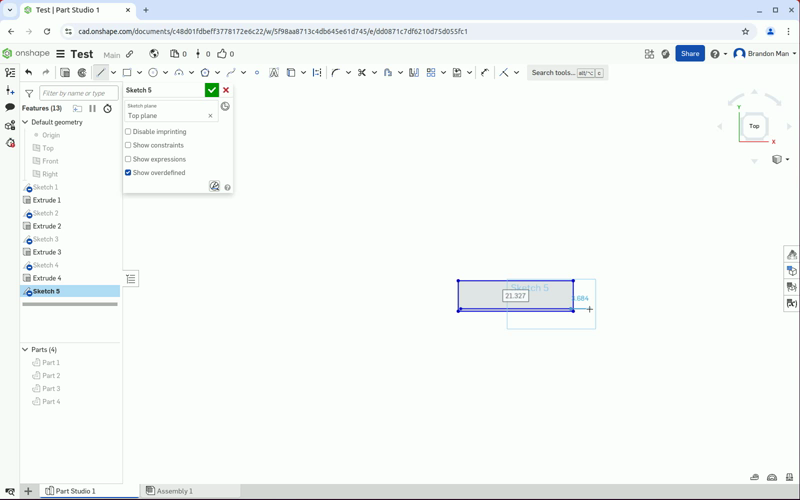
mouse_move(570, 283)
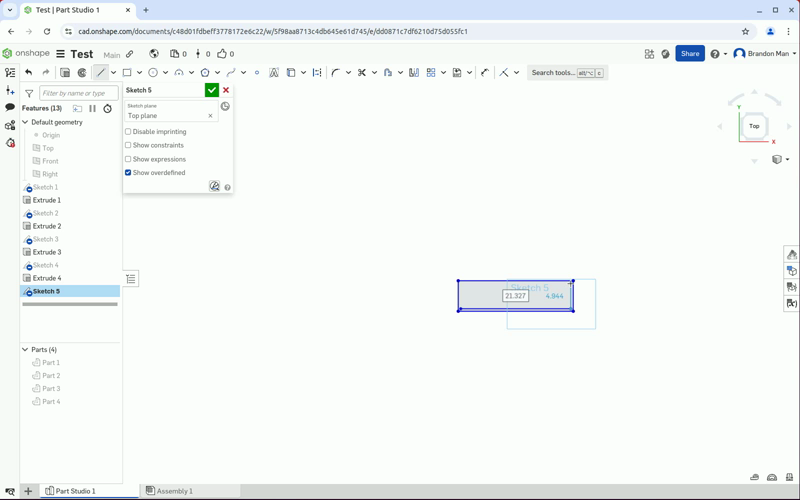
scroll(6)
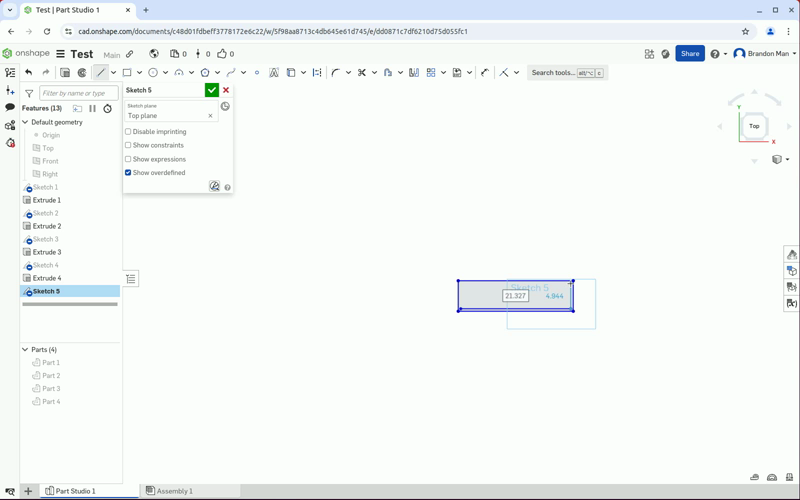
scroll(6)
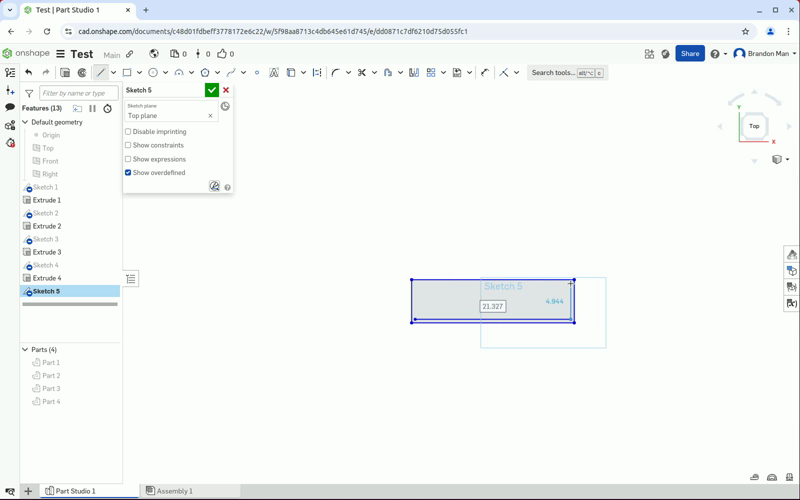
scroll(6)
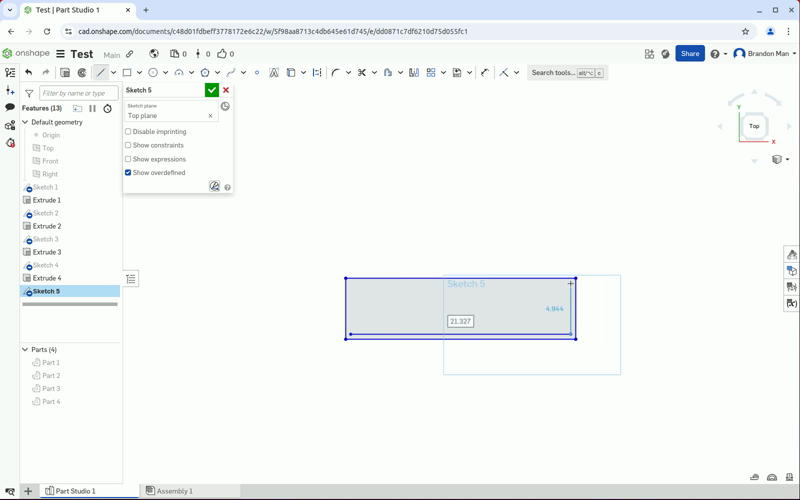
scroll(6)
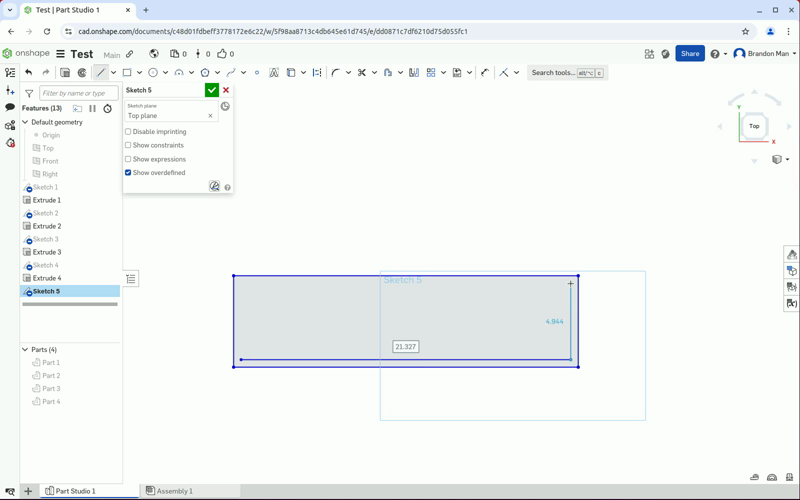
scroll(6)
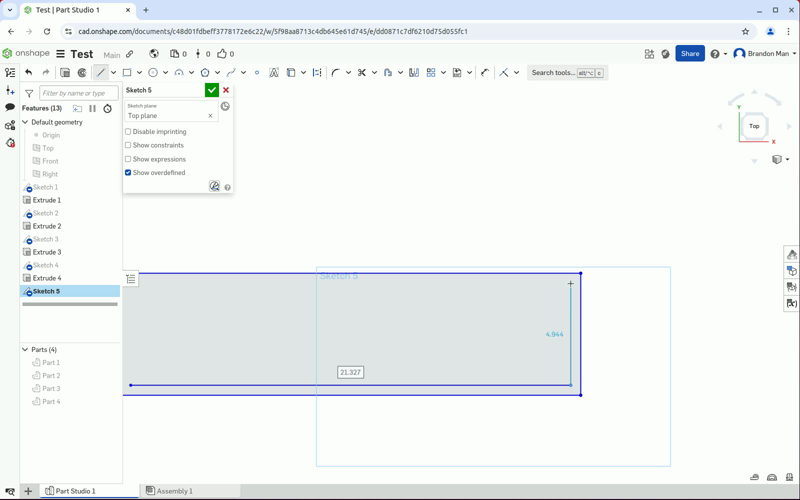
scroll(6)
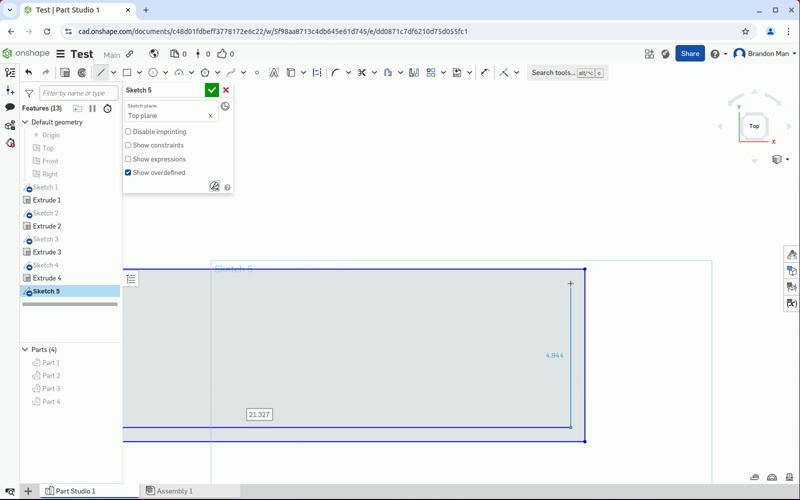
scroll(6)
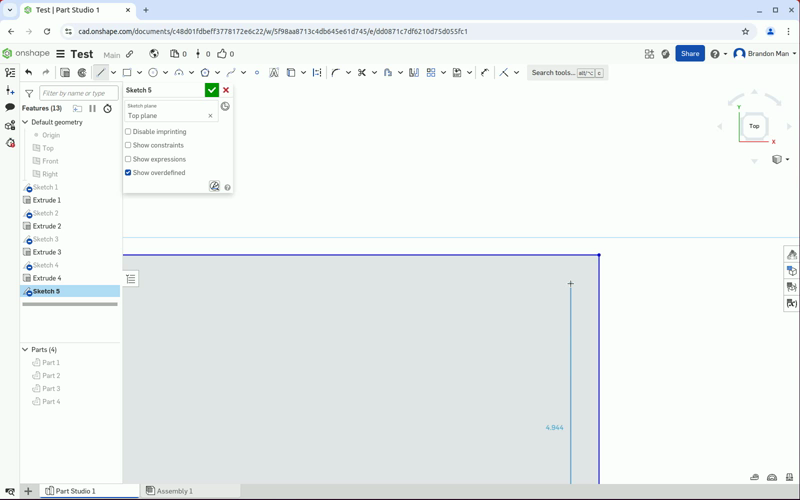
click(570, 283)
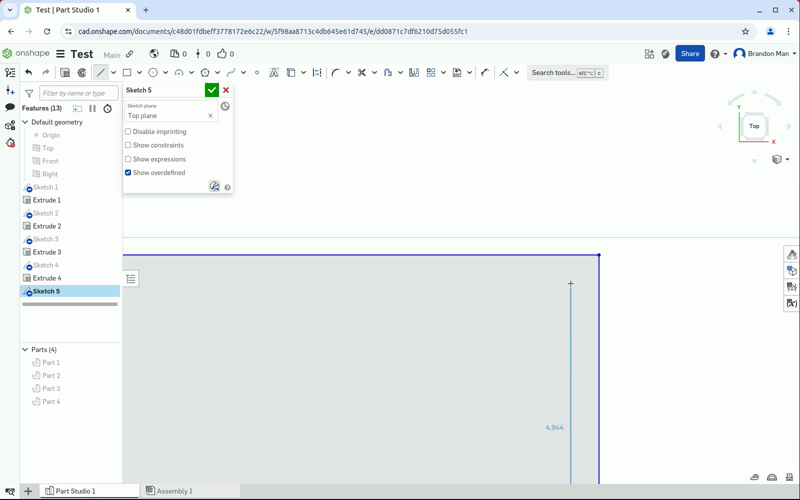
scroll(-6)
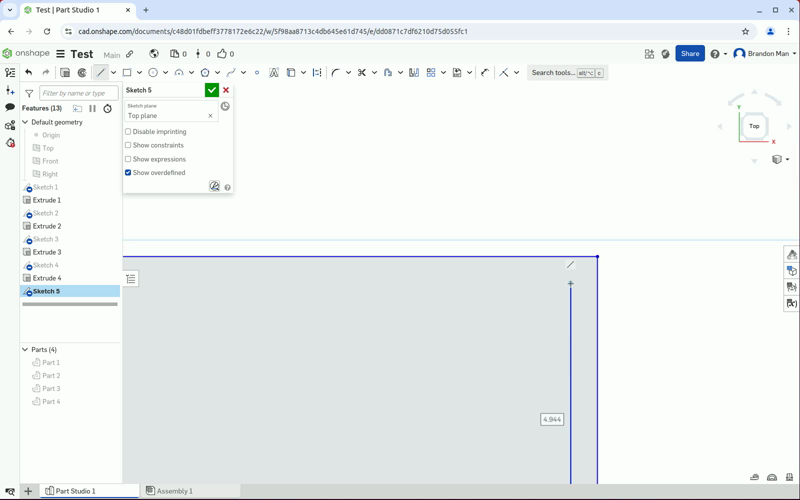
scroll(-6)
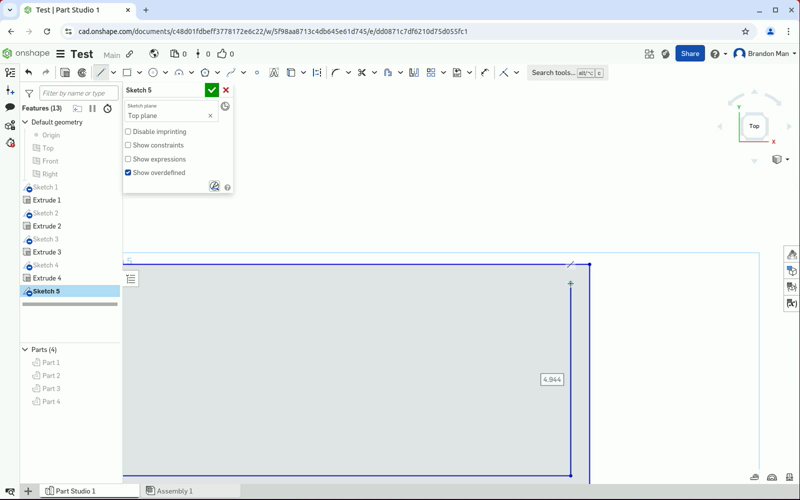
scroll(-6)
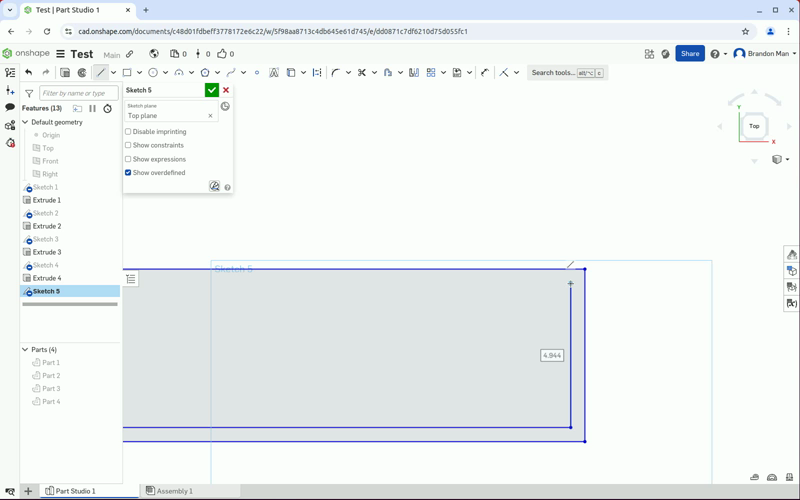
scroll(-6)
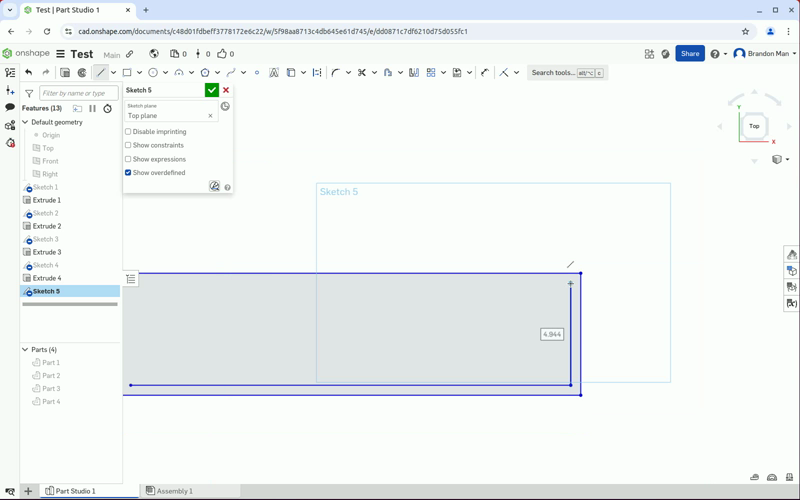
scroll(-6)
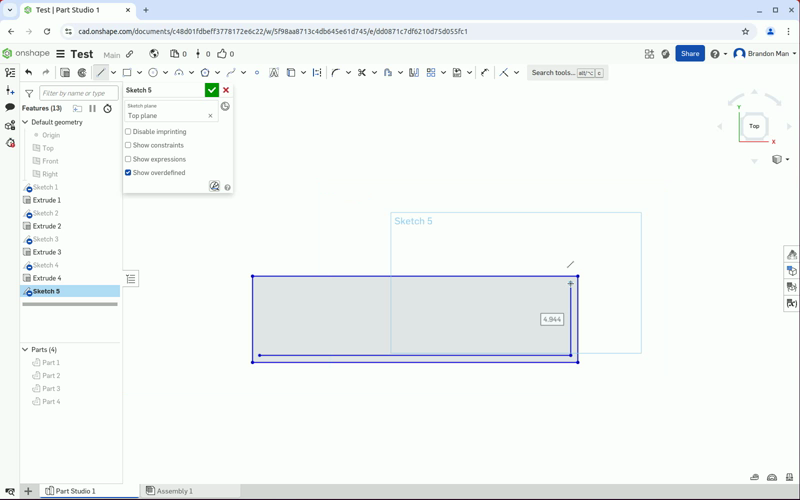
scroll(-6)
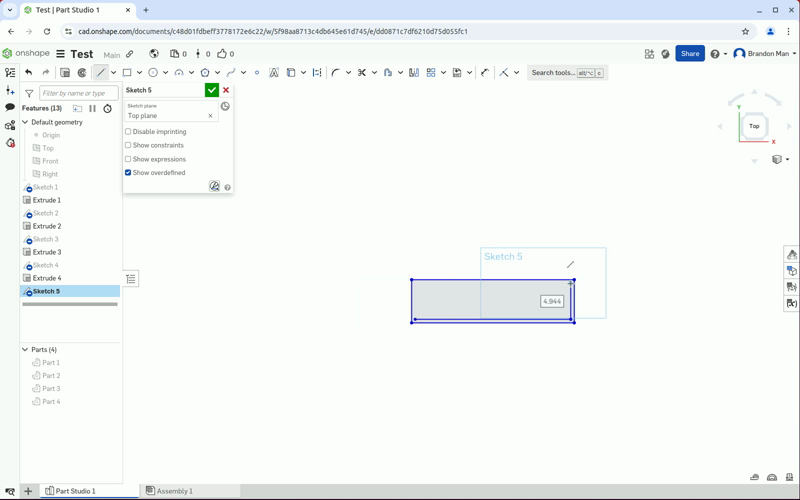
scroll(-6)
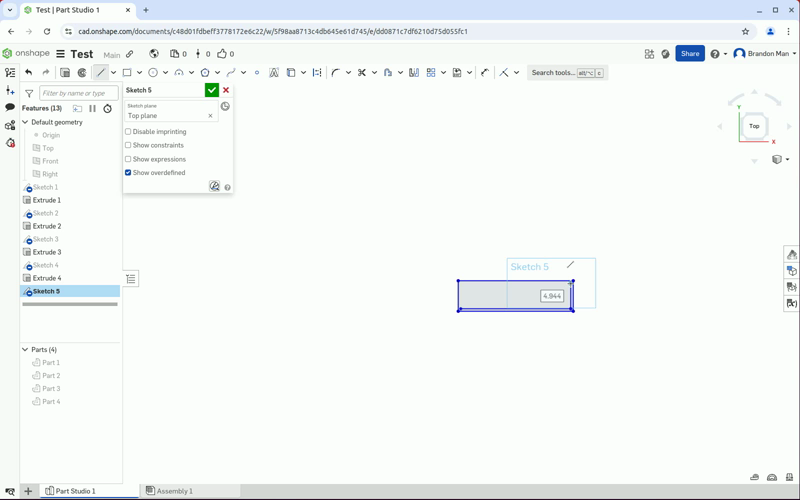
key_up(shift)
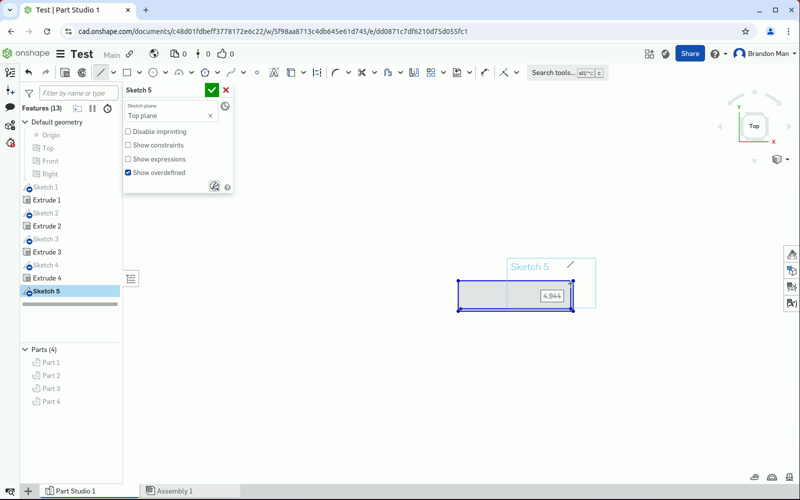
key_down(shift)
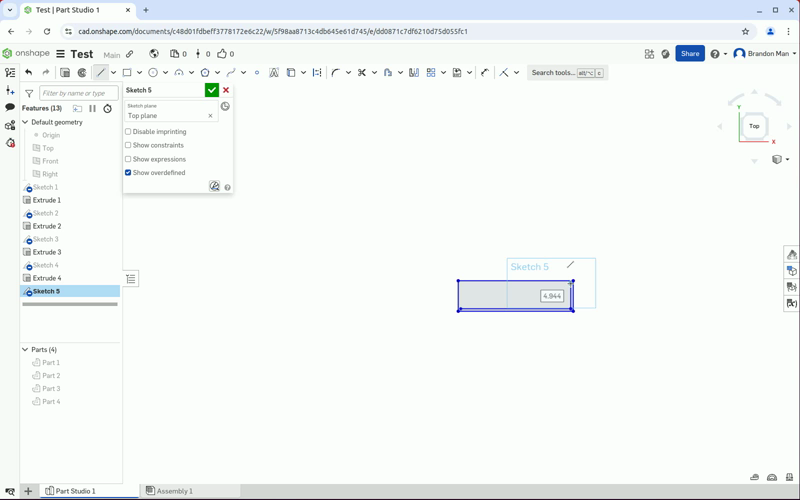
mouse_move(460, 283)
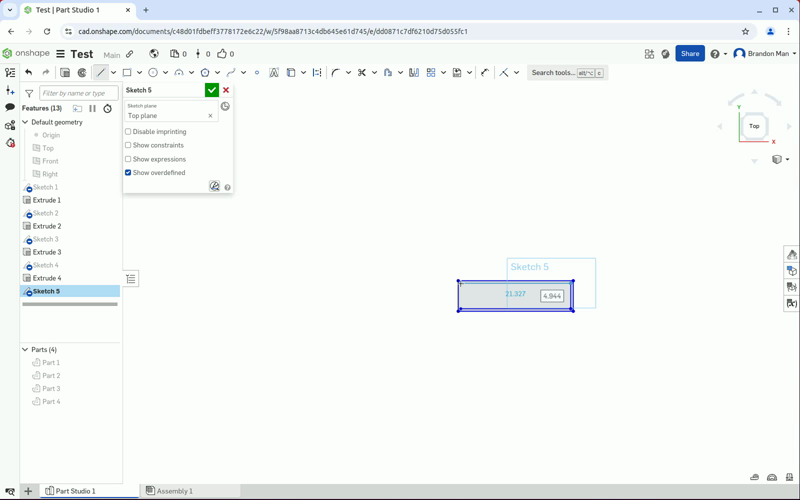
scroll(6)
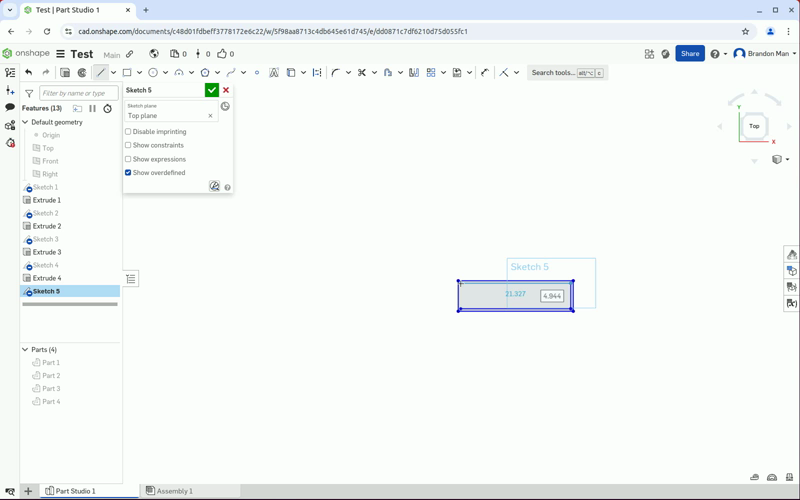
scroll(6)
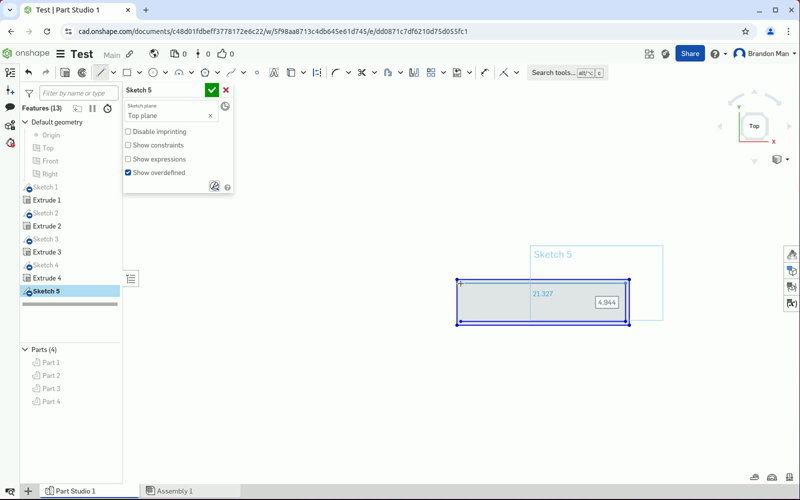
scroll(6)
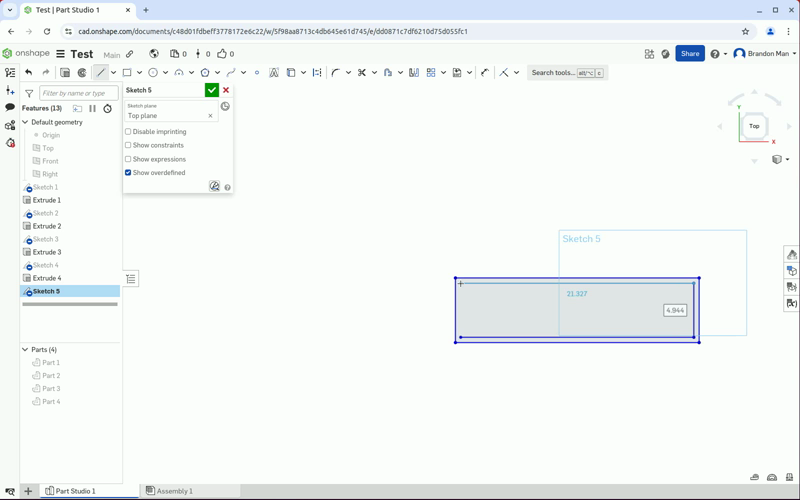
scroll(6)
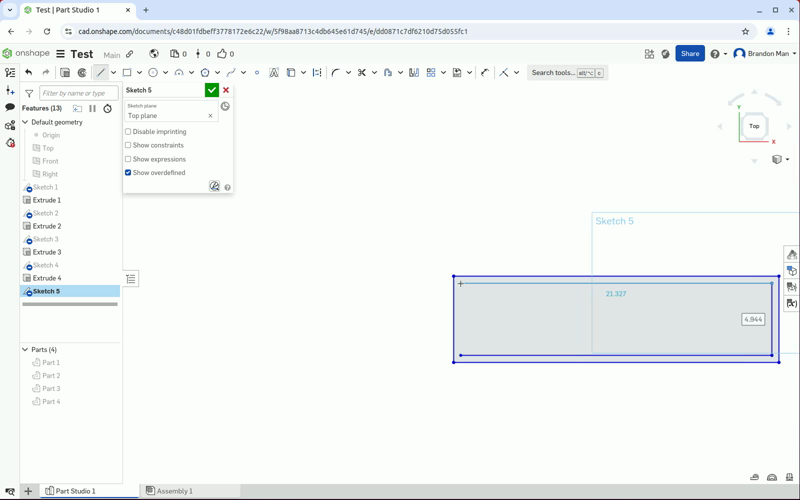
scroll(6)
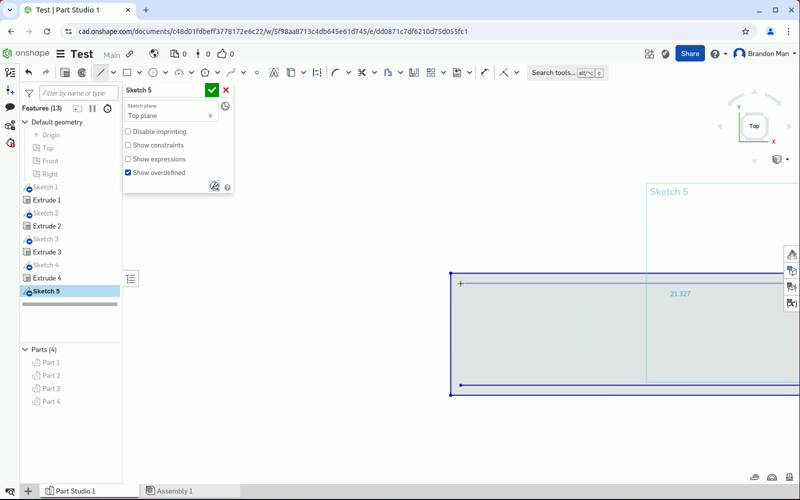
scroll(6)
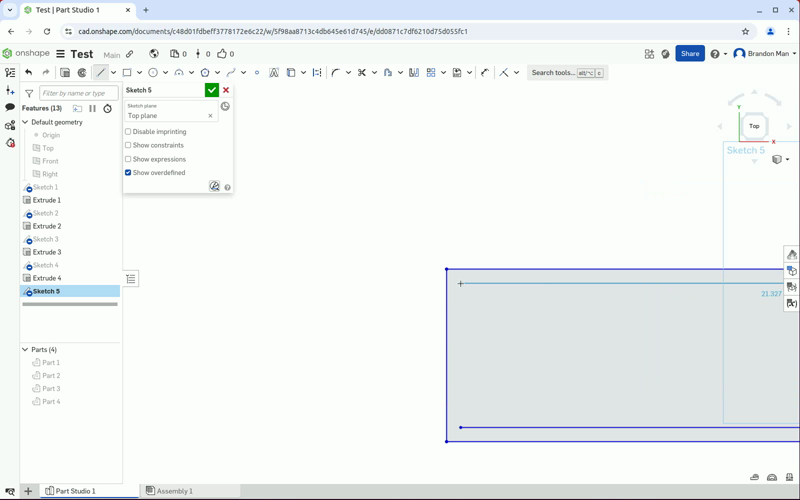
scroll(6)
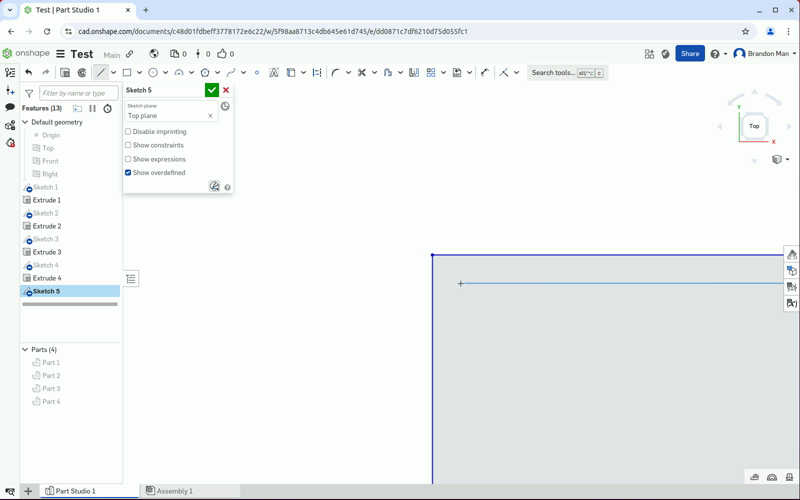
click(460, 283)
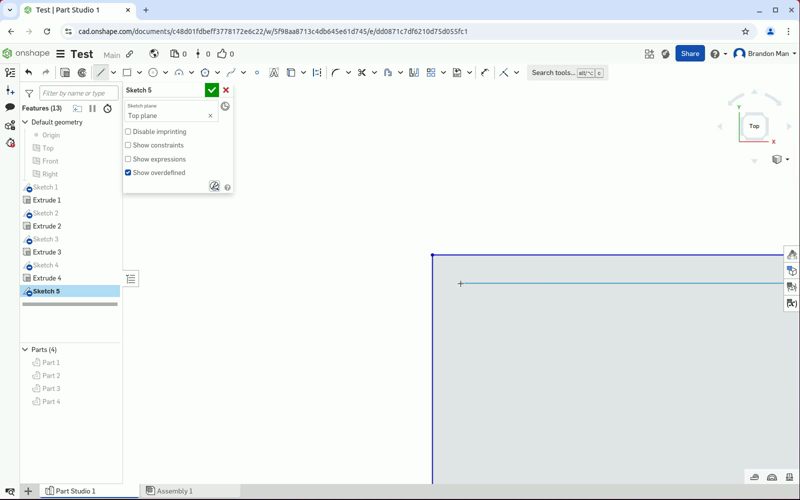
scroll(-6)
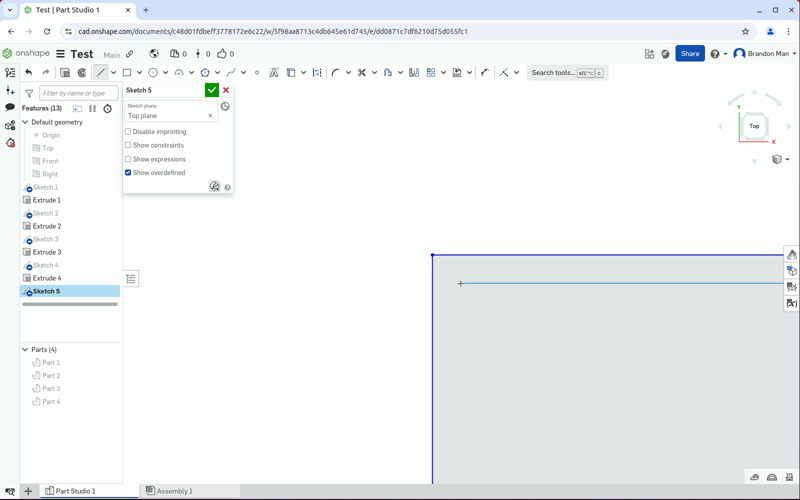
scroll(-6)
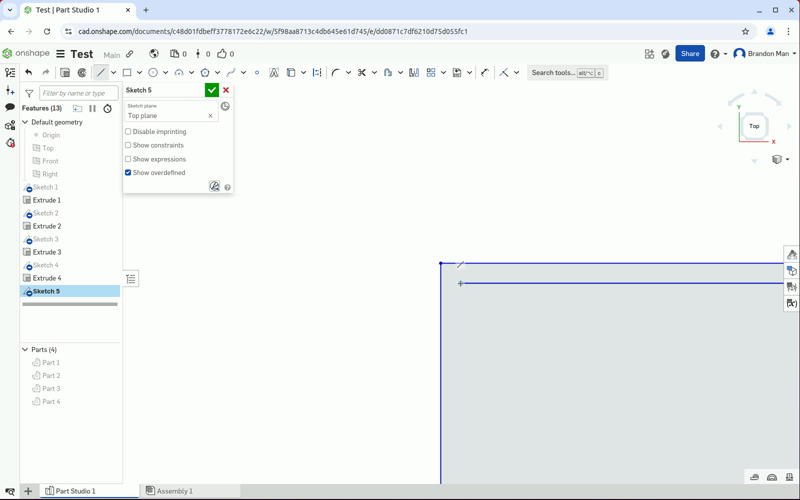
scroll(-6)
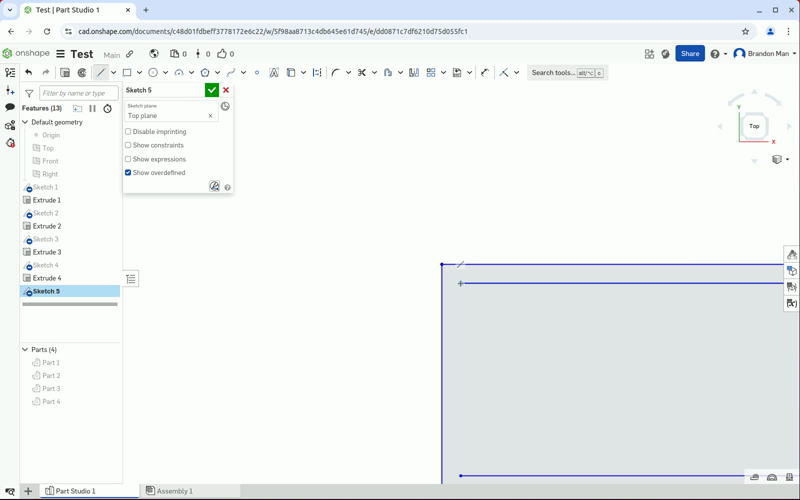
scroll(-6)
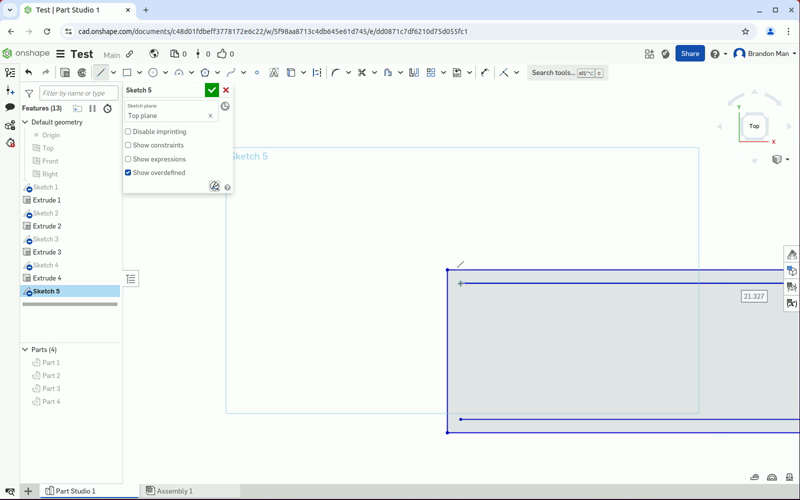
scroll(-6)
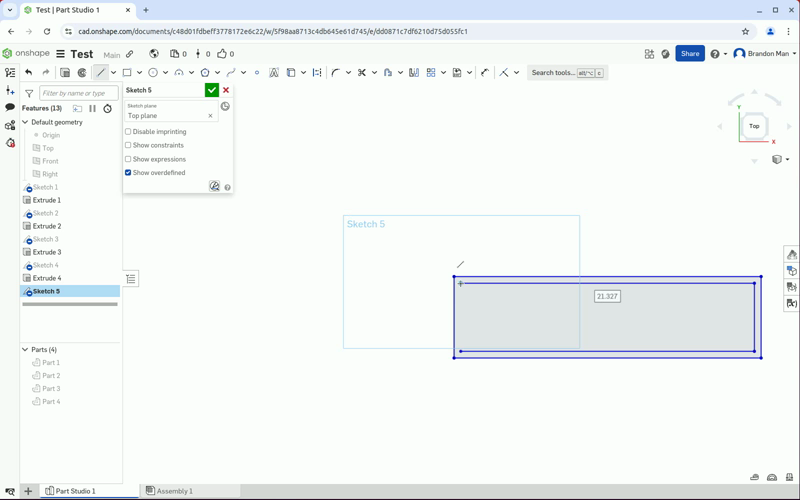
scroll(-6)
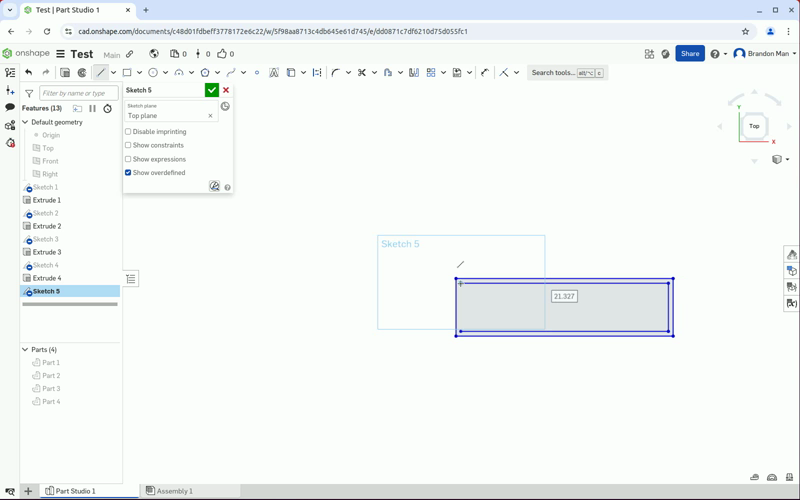
scroll(-6)
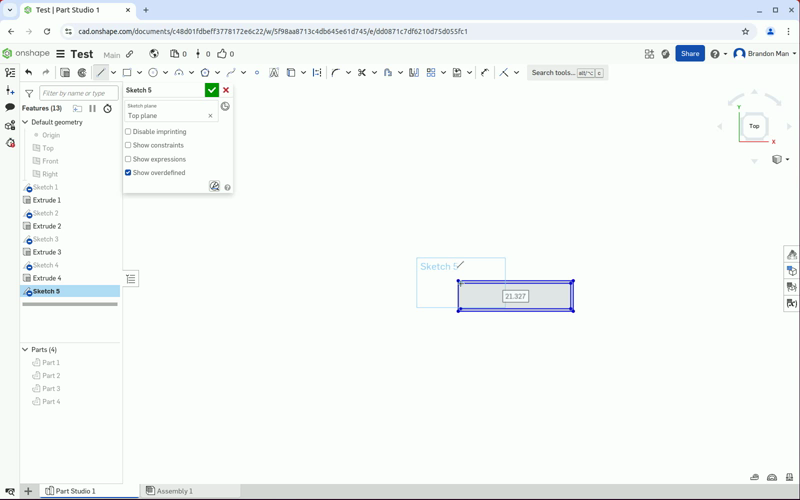
key_up(shift)
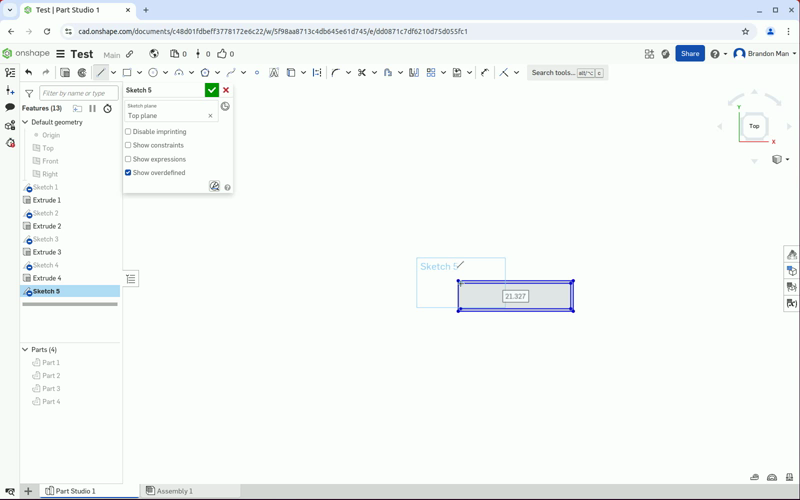
mouse_move(490, 283)
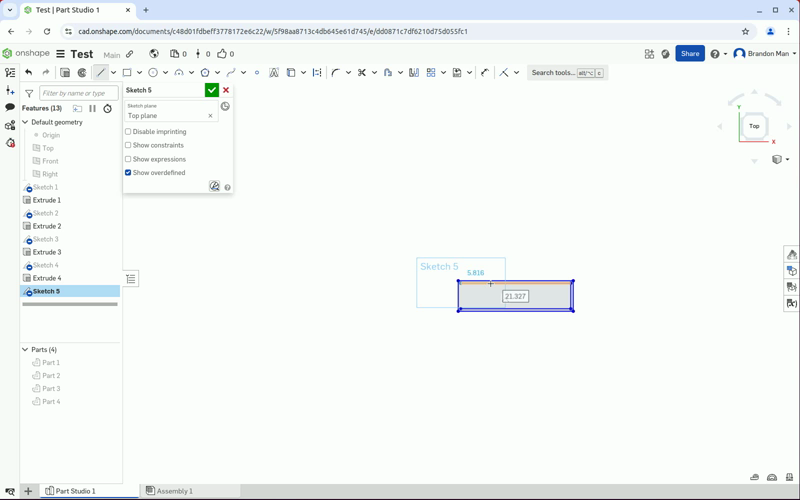
key_down(shift)
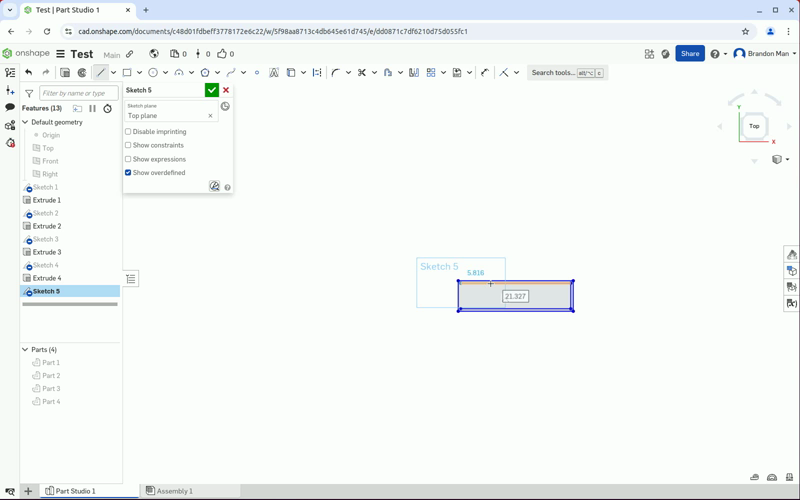
mouse_move(460, 308)
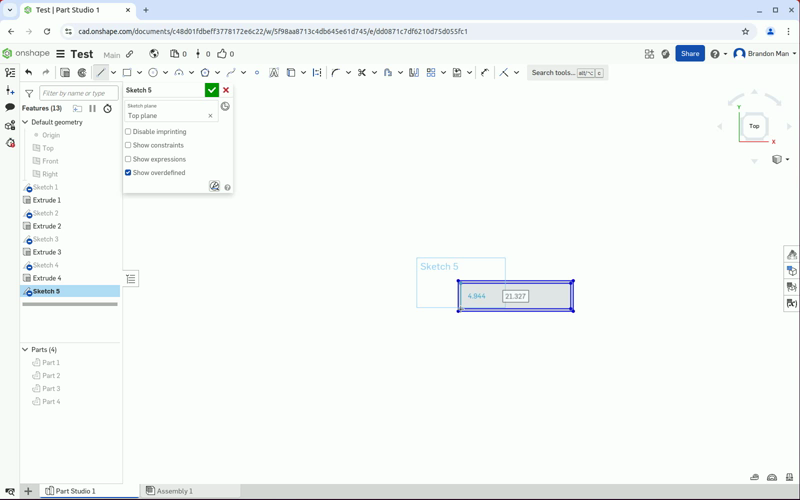
scroll(6)
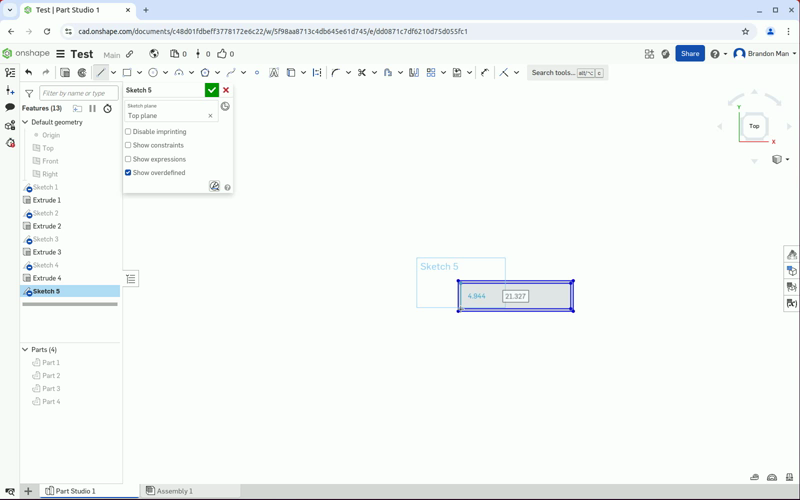
scroll(6)
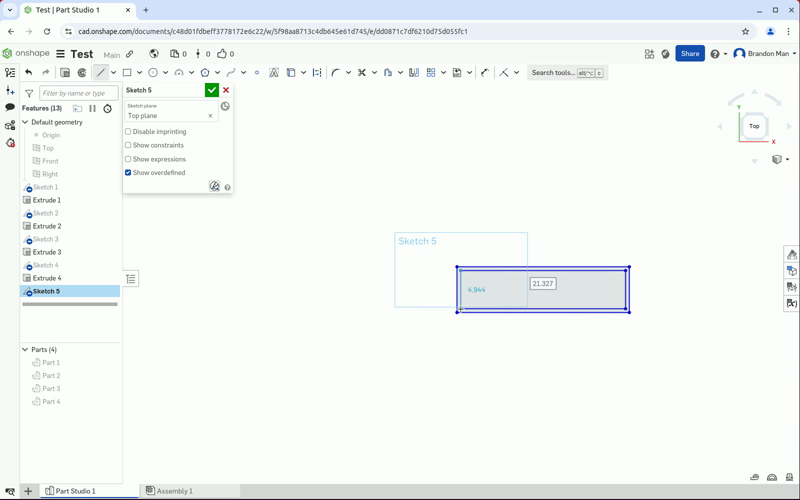
scroll(6)
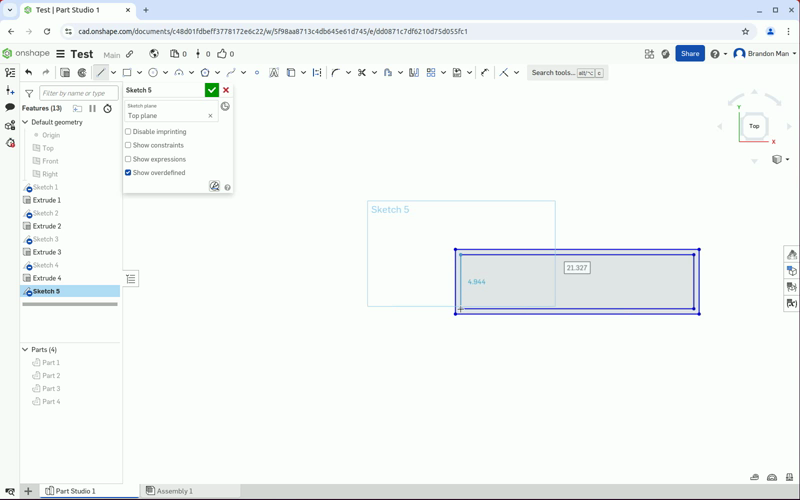
scroll(6)
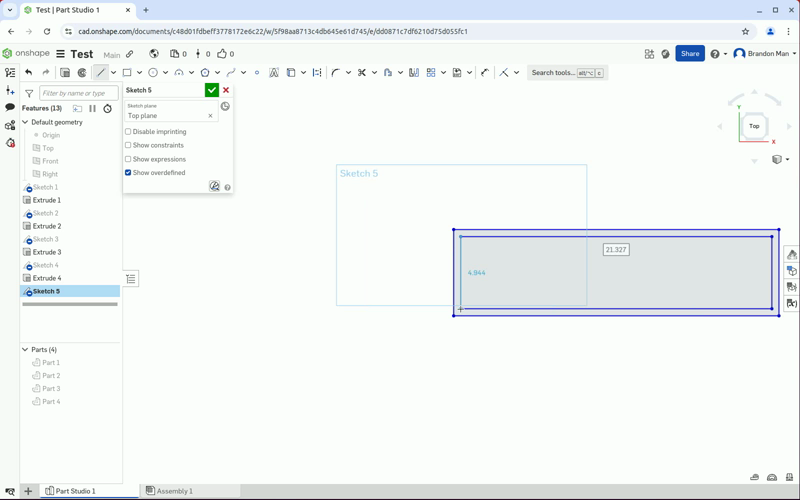
scroll(6)
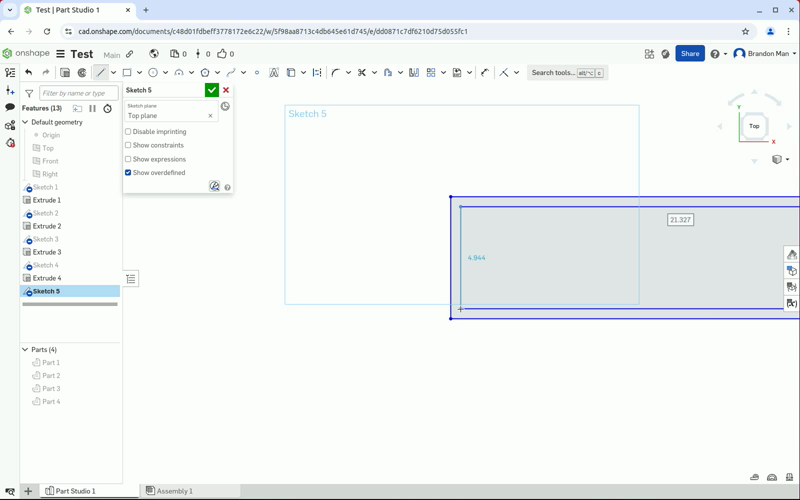
scroll(6)
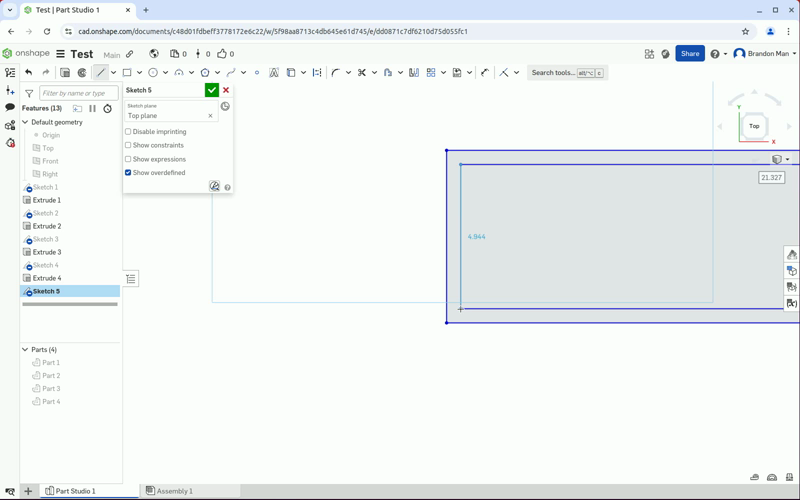
scroll(6)
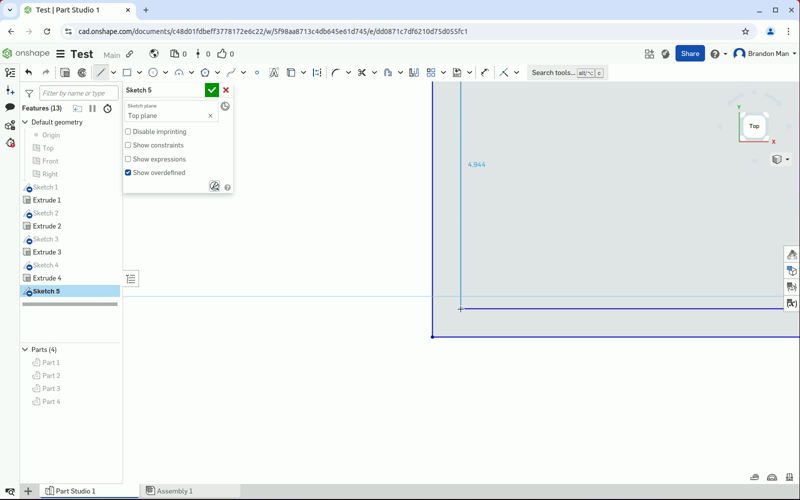
key_up(shift)
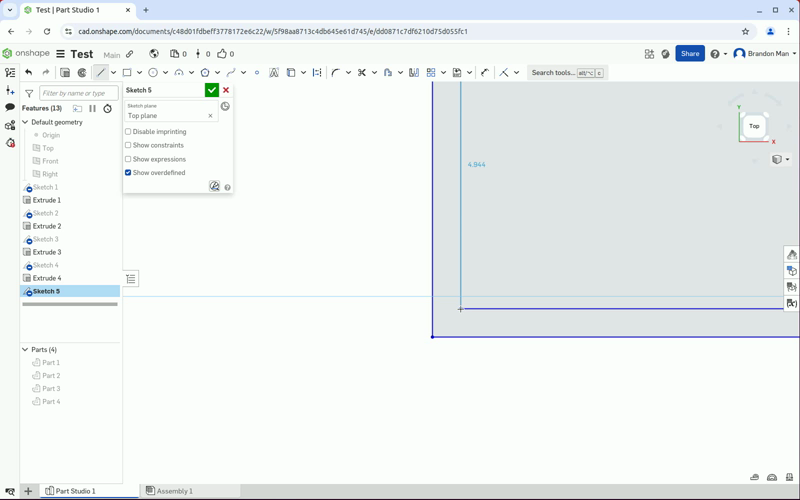
click(460, 308)
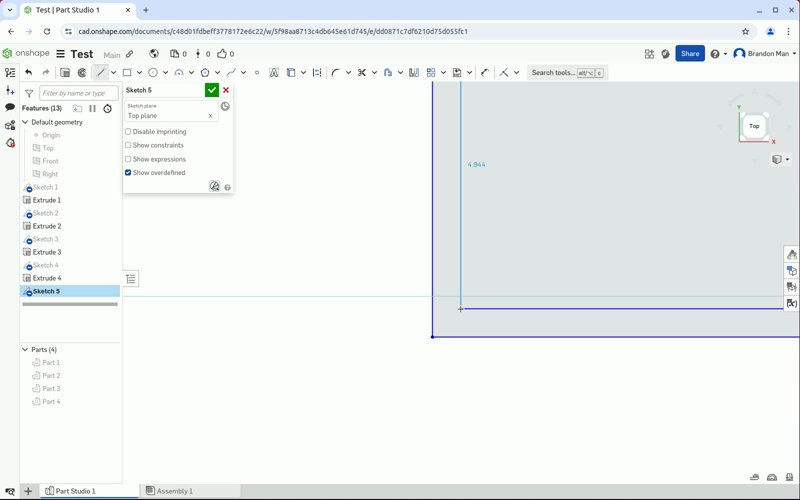
scroll(-6)
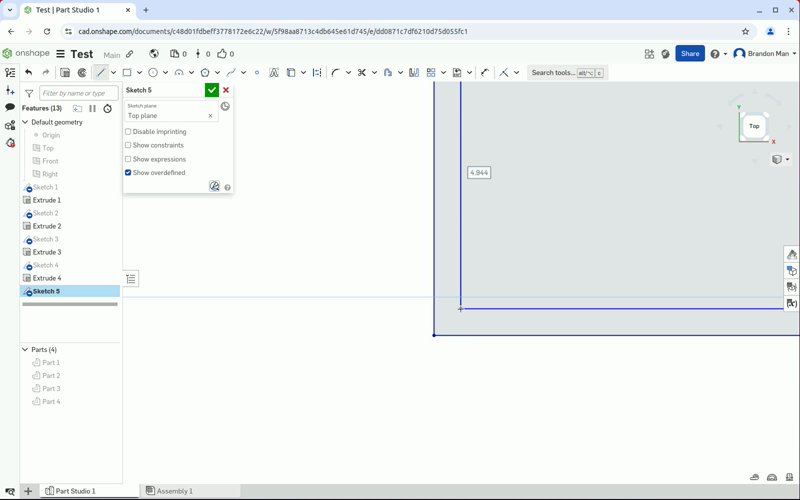
scroll(-6)
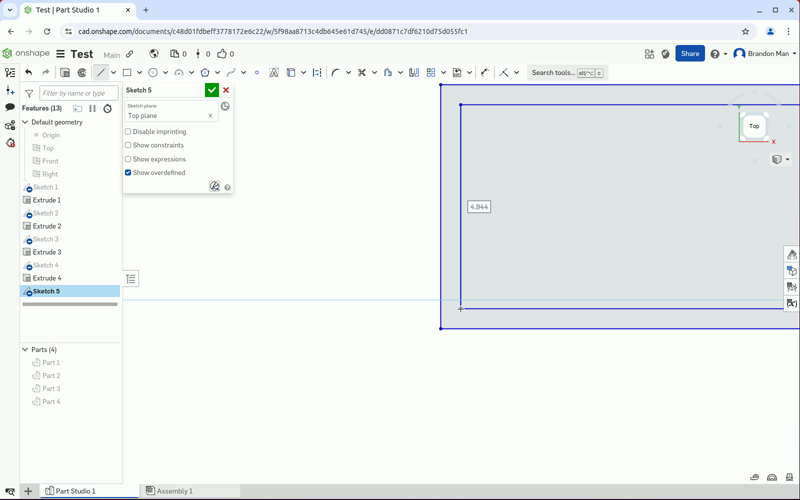
scroll(-6)
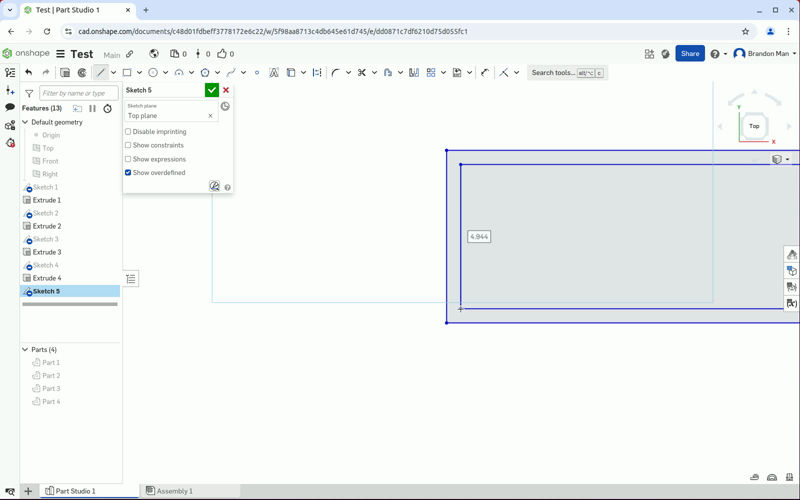
scroll(-6)
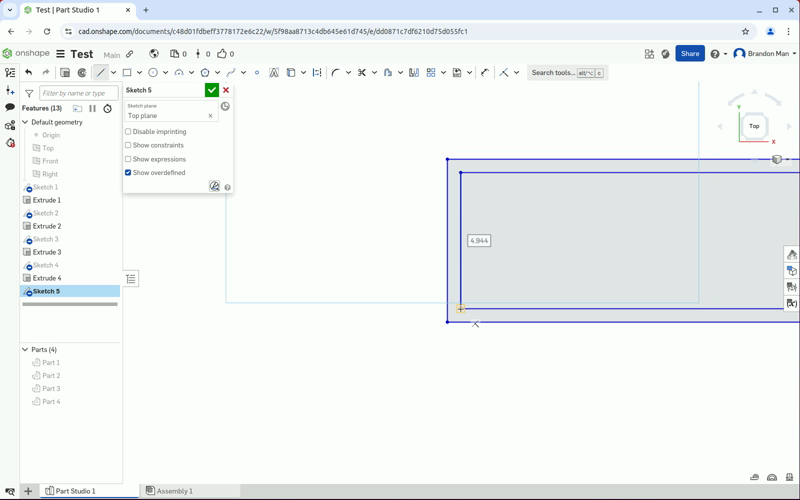
scroll(-6)
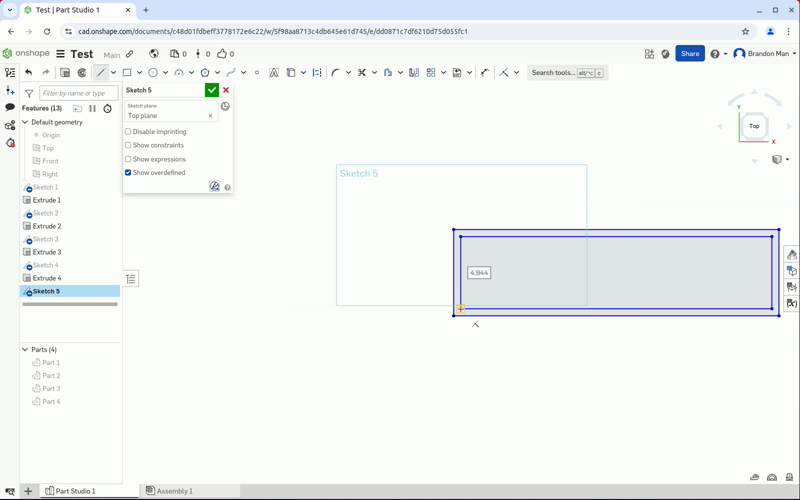
scroll(-6)
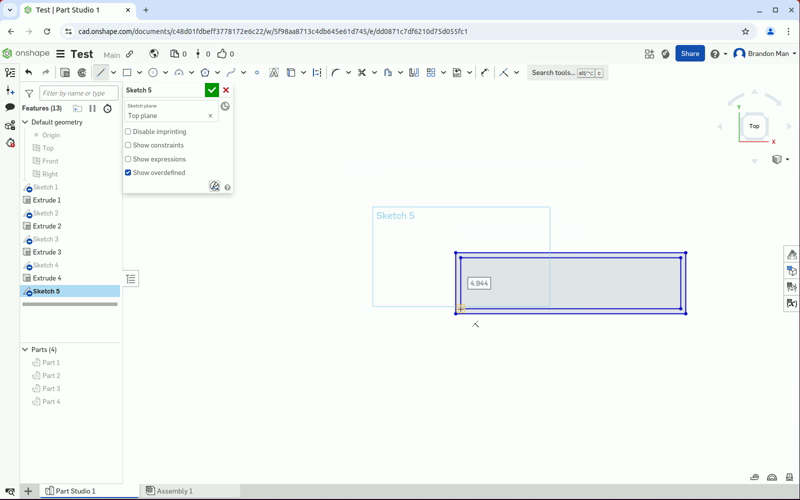
scroll(-6)
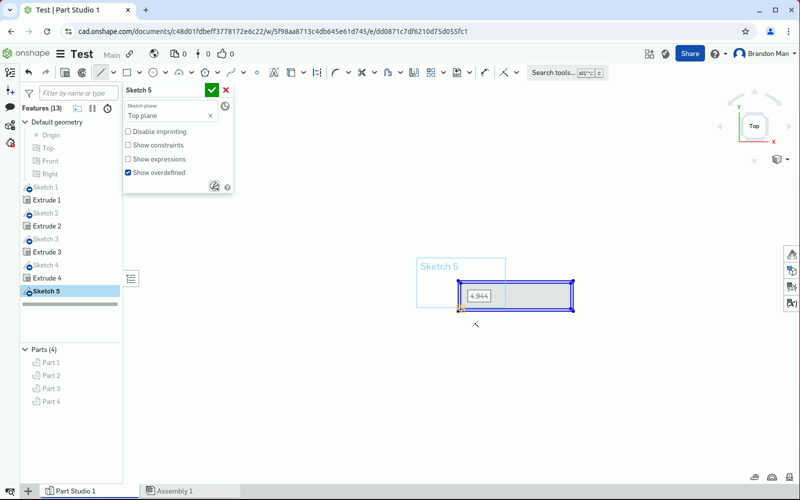
key(esc)
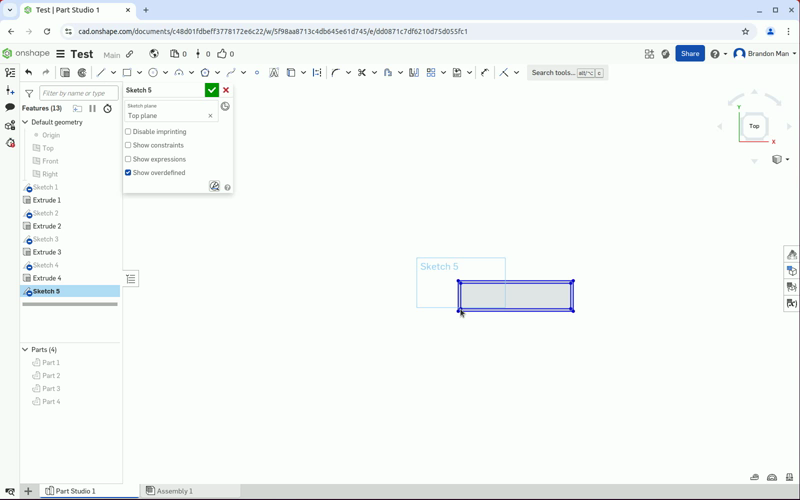
mouse_move(562, 281)
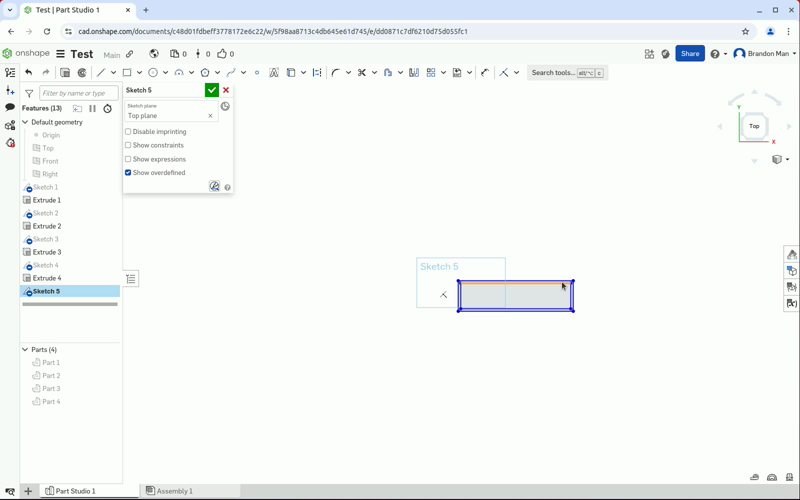
scroll(6)
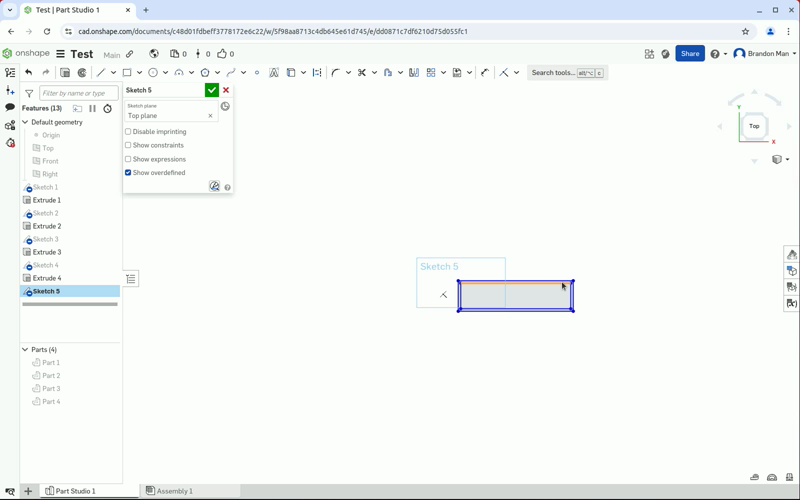
scroll(6)
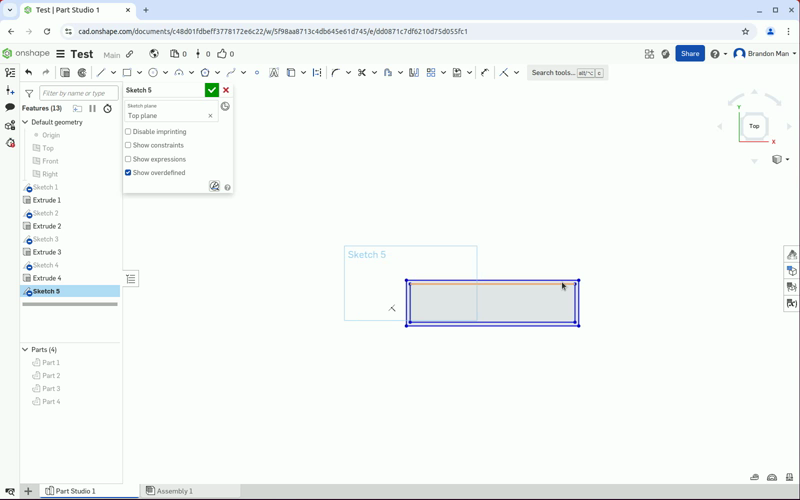
scroll(6)
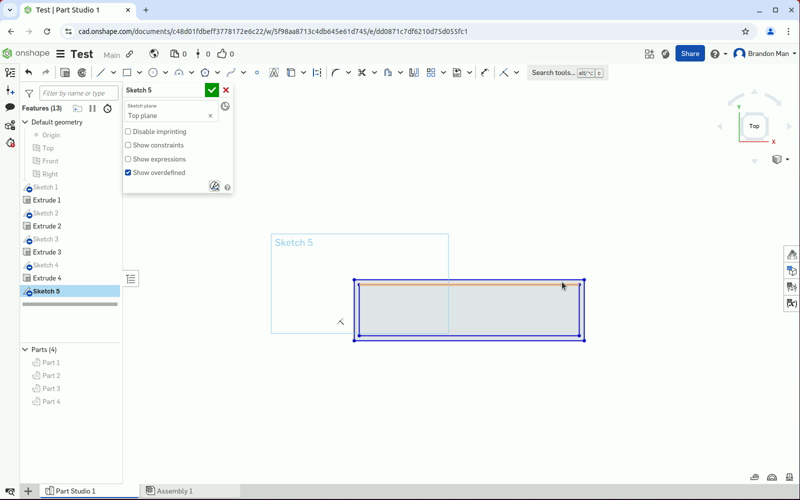
scroll(6)
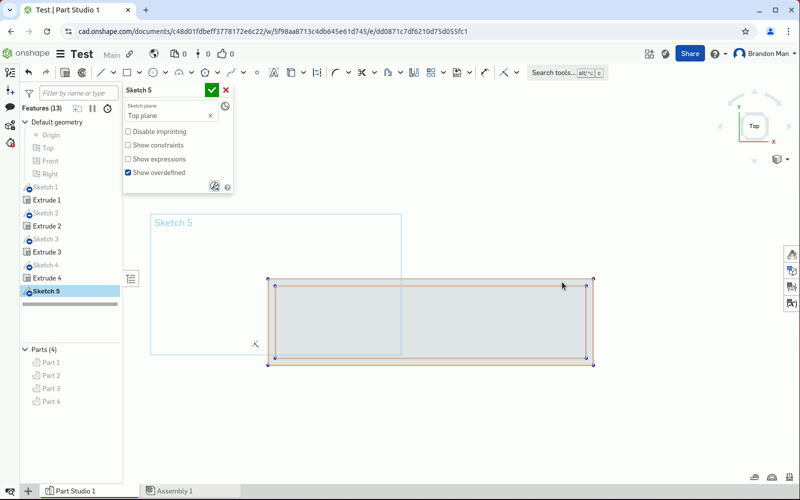
scroll(6)
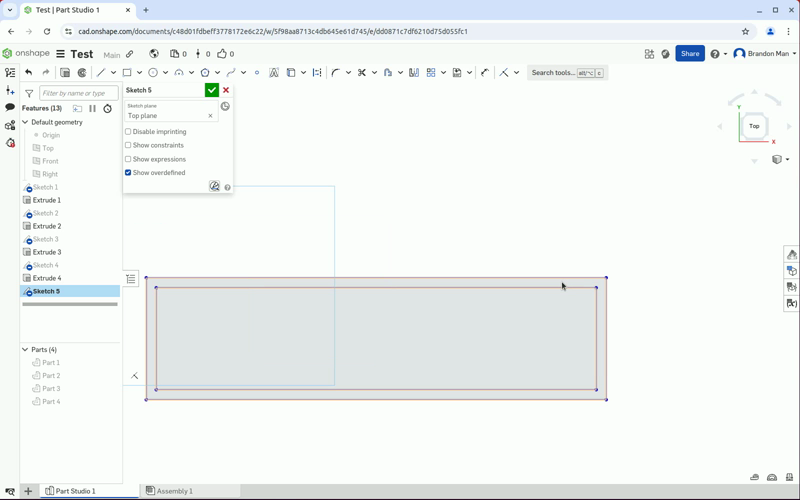
scroll(6)
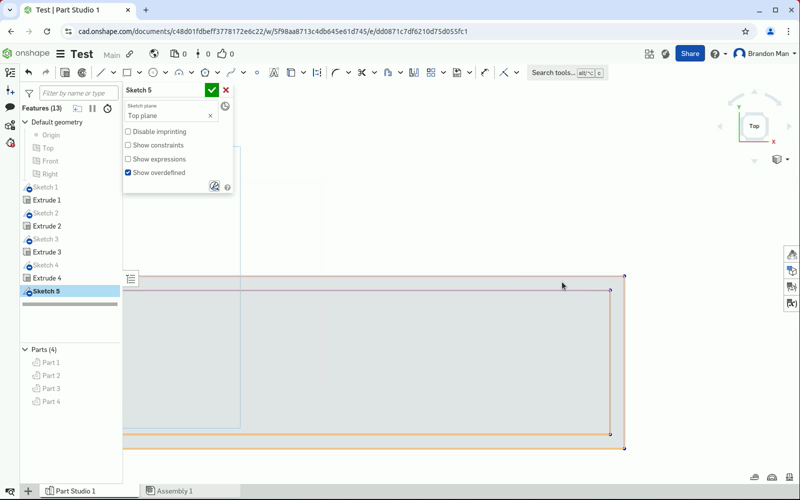
scroll(6)
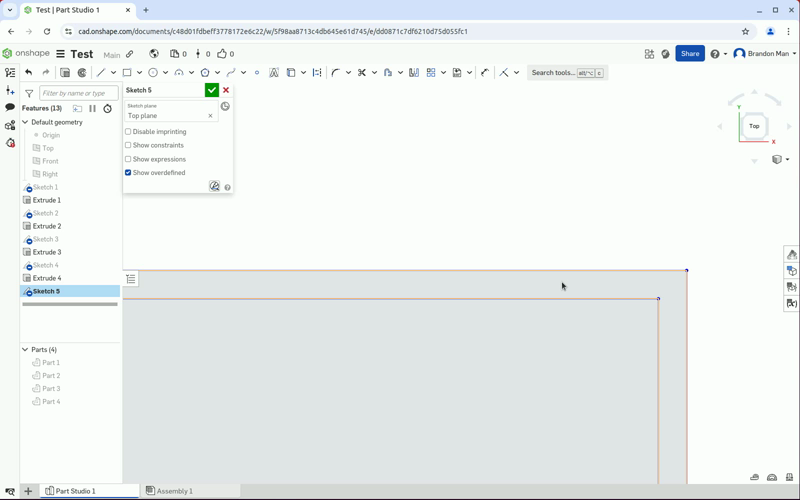
click(562, 281)
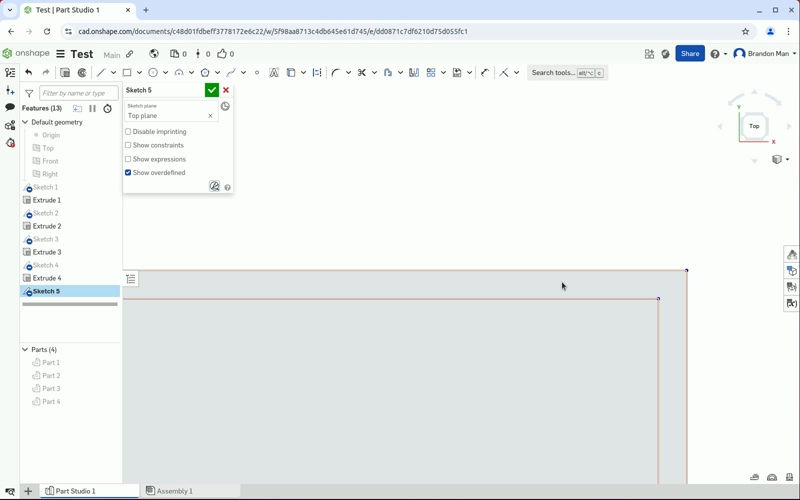
scroll(-6)
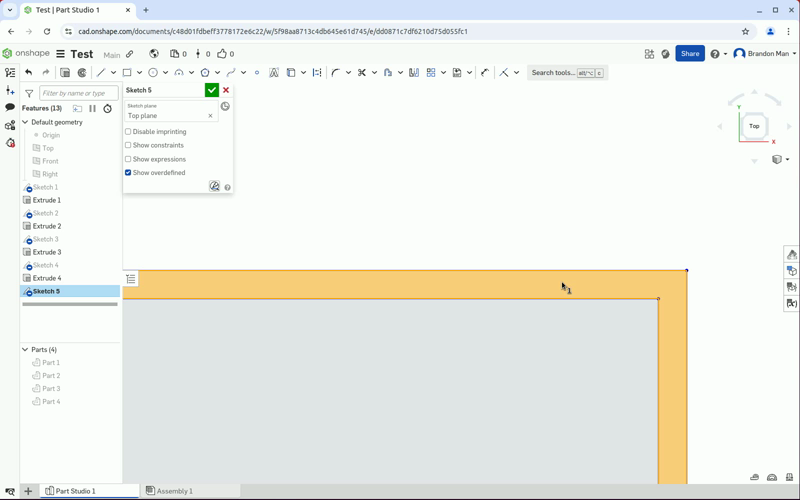
scroll(-6)
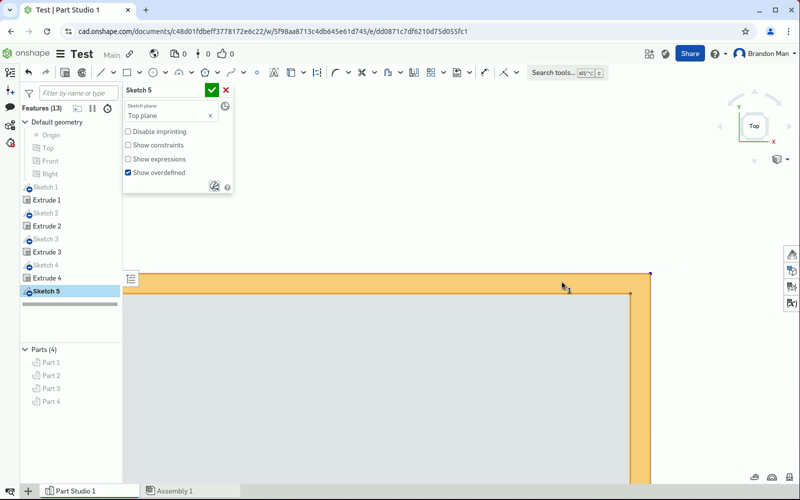
scroll(-6)
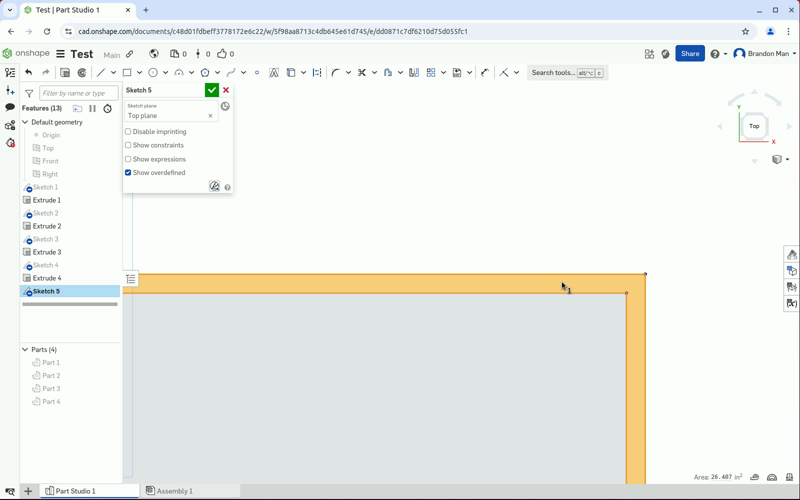
scroll(-6)
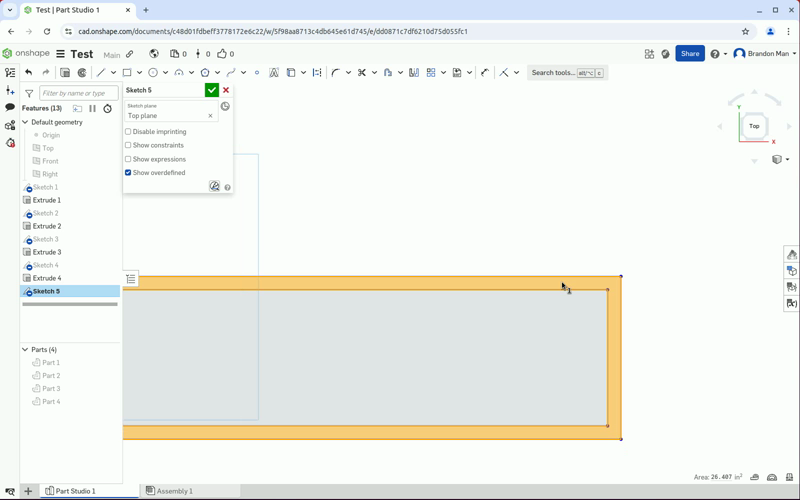
scroll(-6)
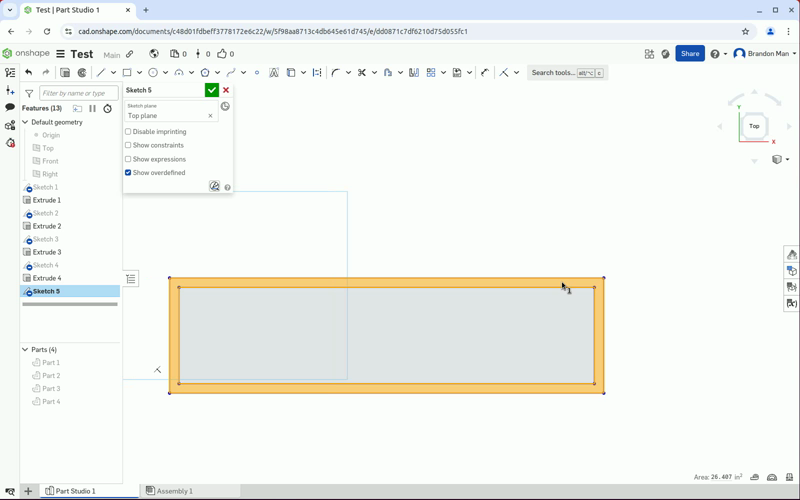
scroll(-6)
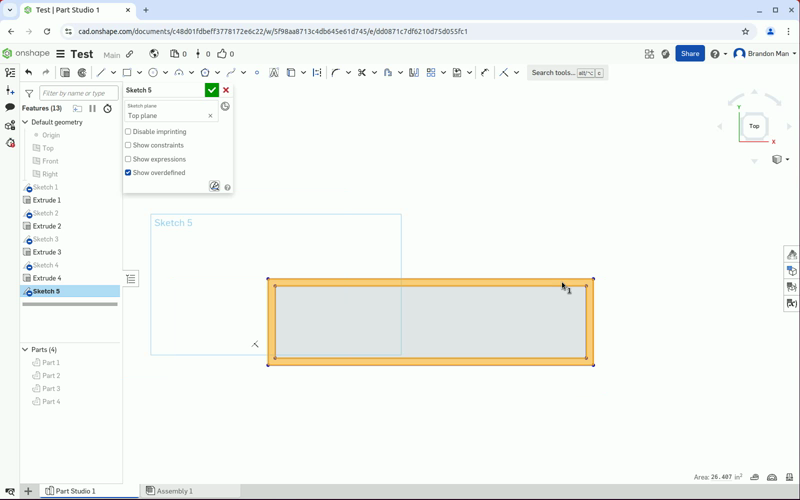
scroll(-6)
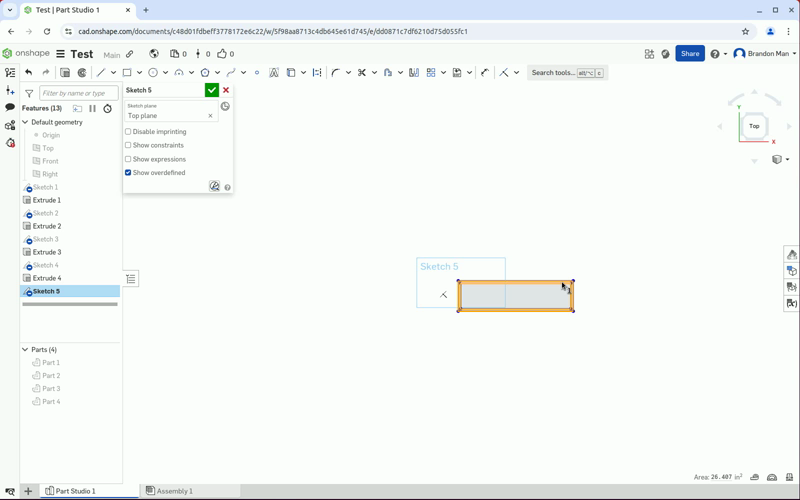
mouse_move(73, 352)
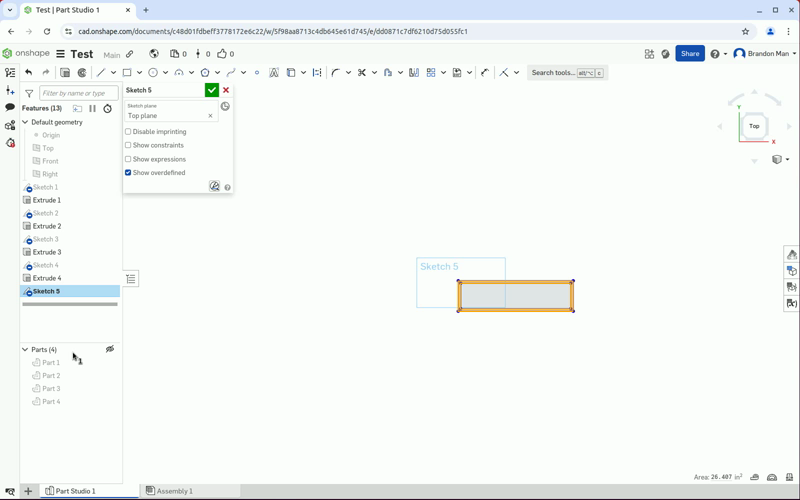
key(shift+y)
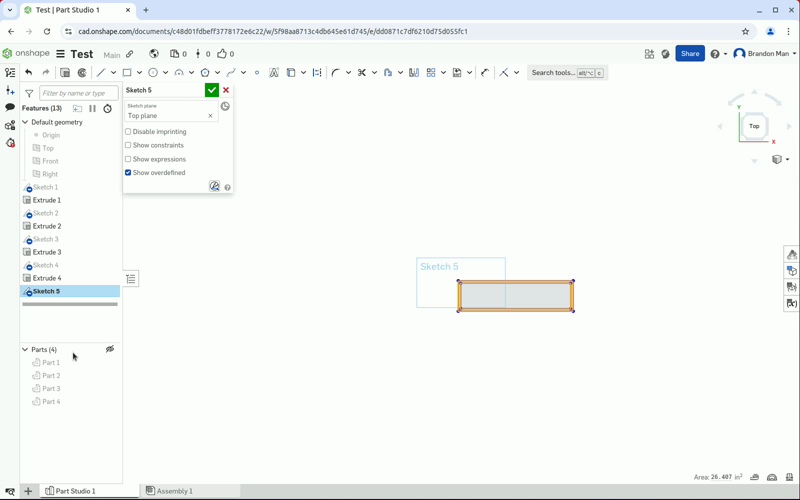
key(shift+e)
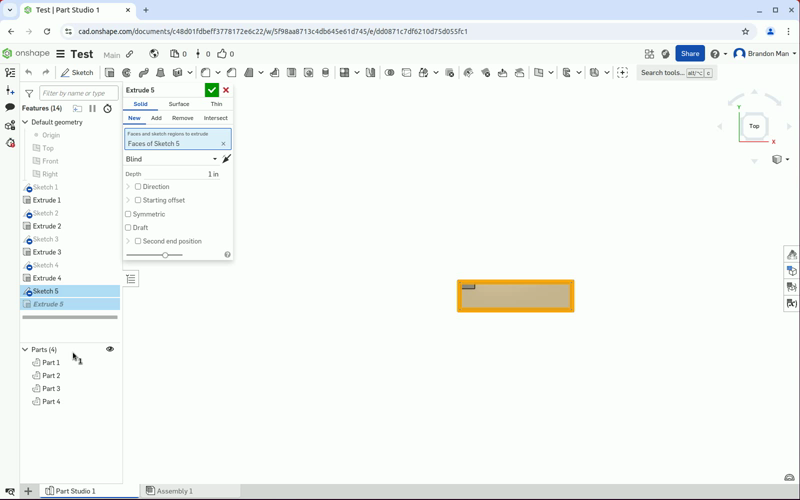
mouse_move(143, 106)
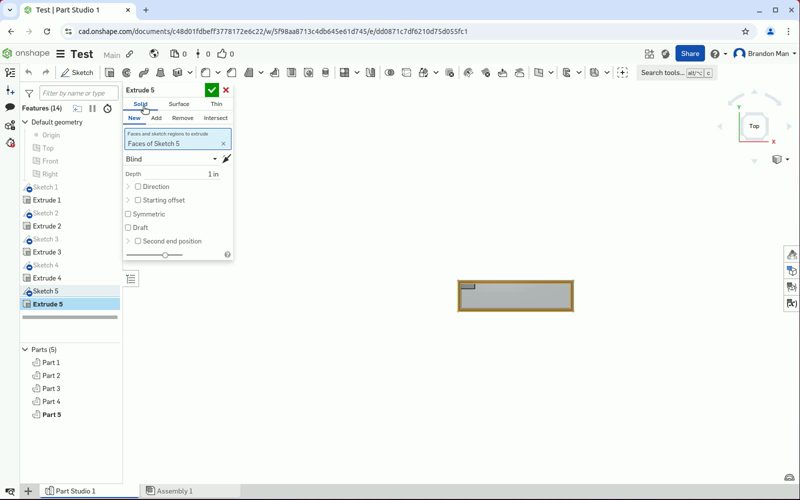
click(143, 106)
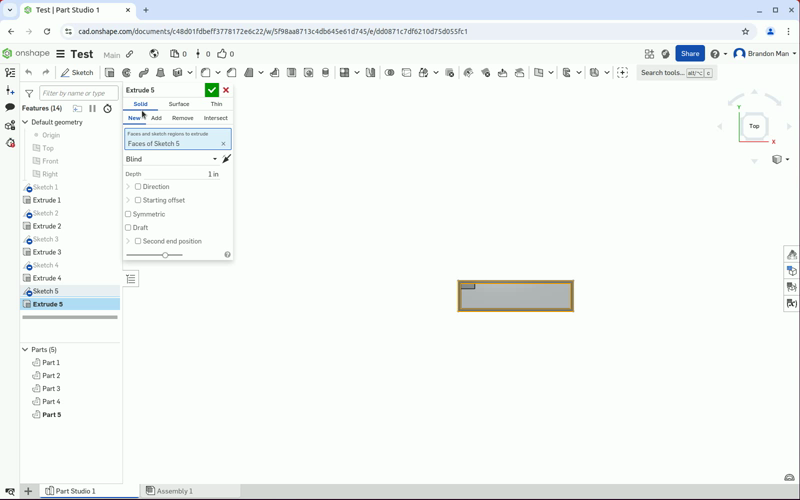
mouse_move(137, 120)
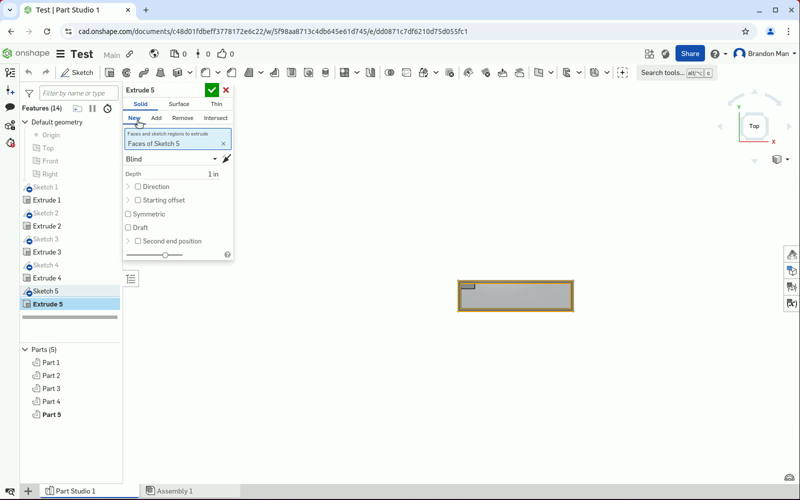
click(137, 120)
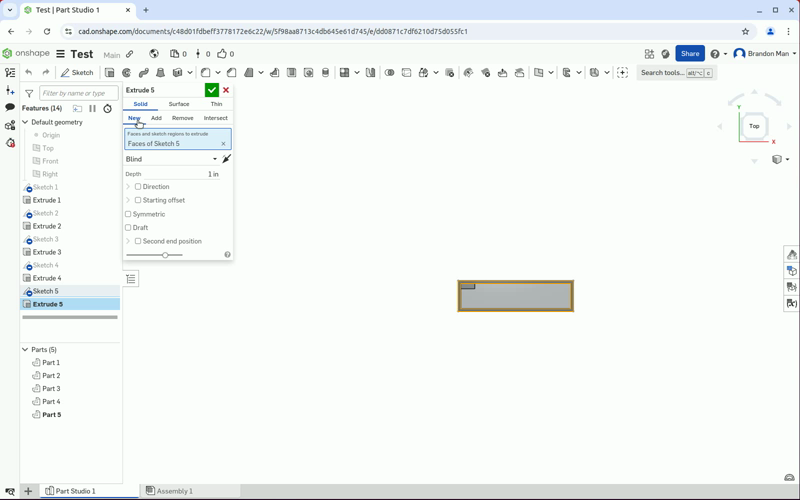
key(tab, 4)
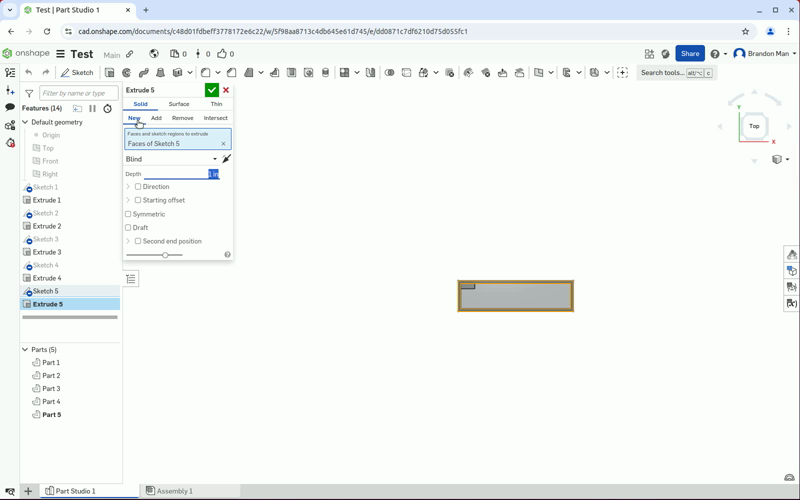
text(0.241)
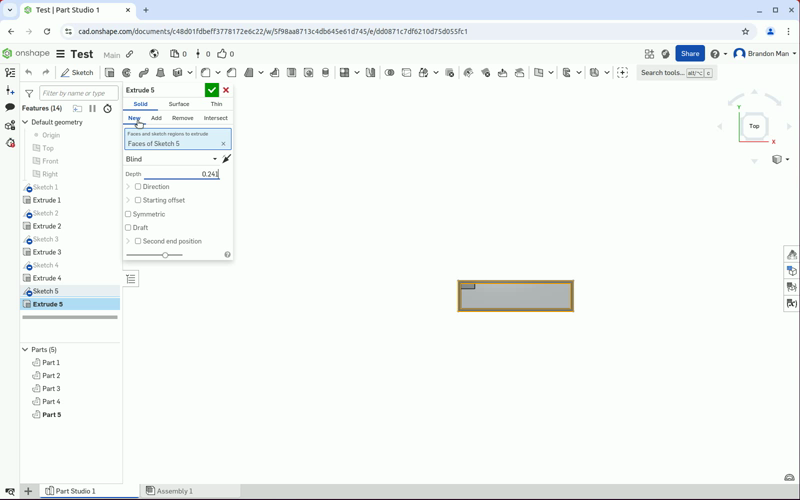
key(enter)
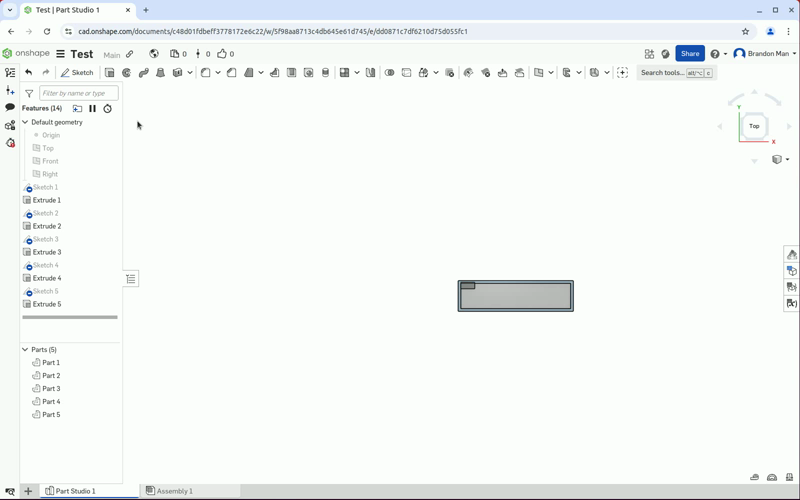
key(shift+h)
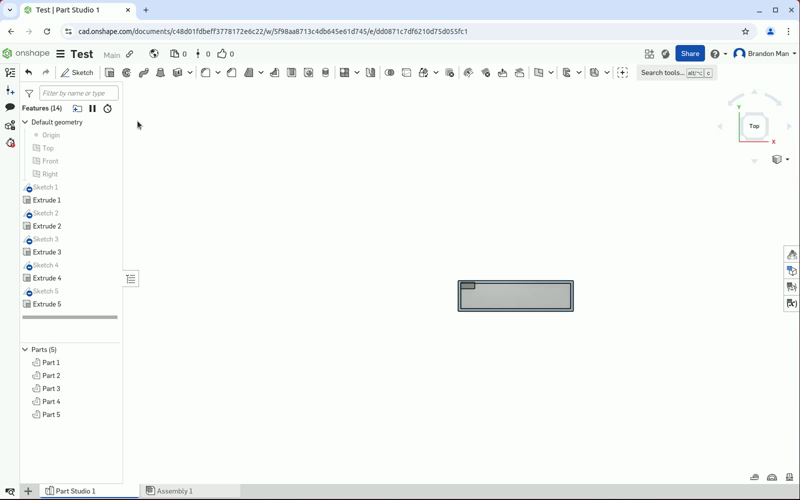
key(shift+h)
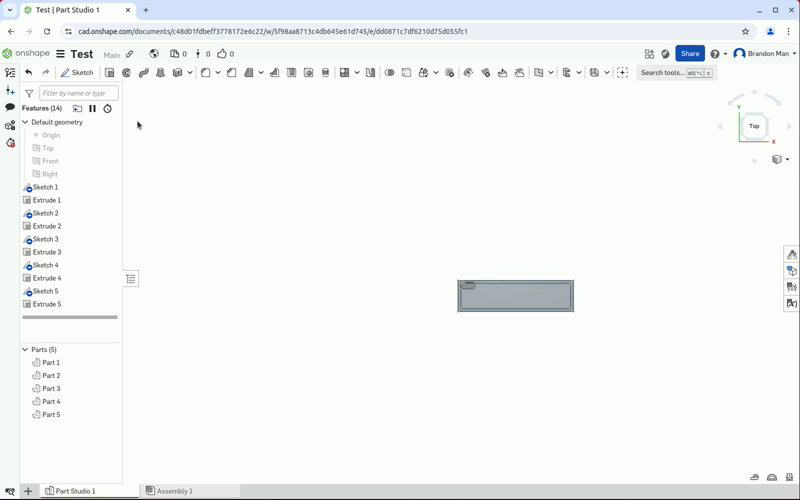
key(shift+7)
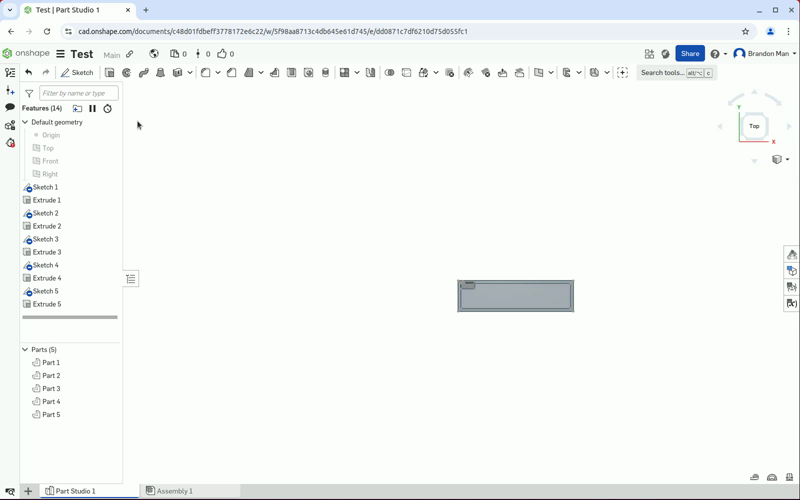
key(up, 3)
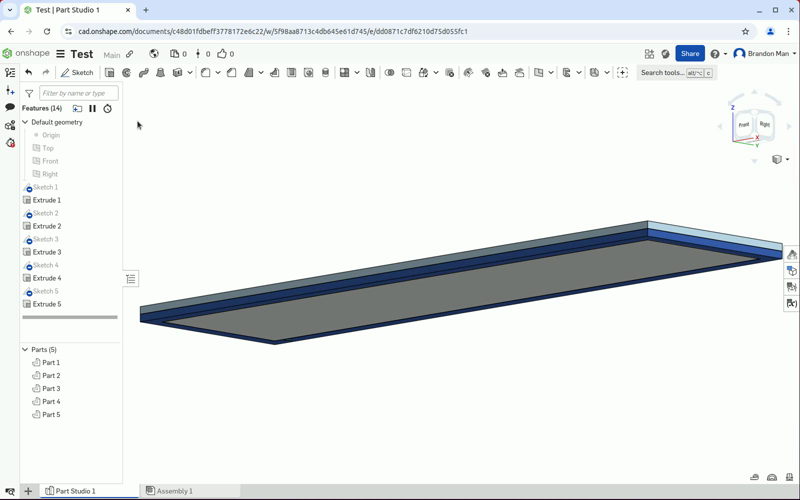
key(left, 3)
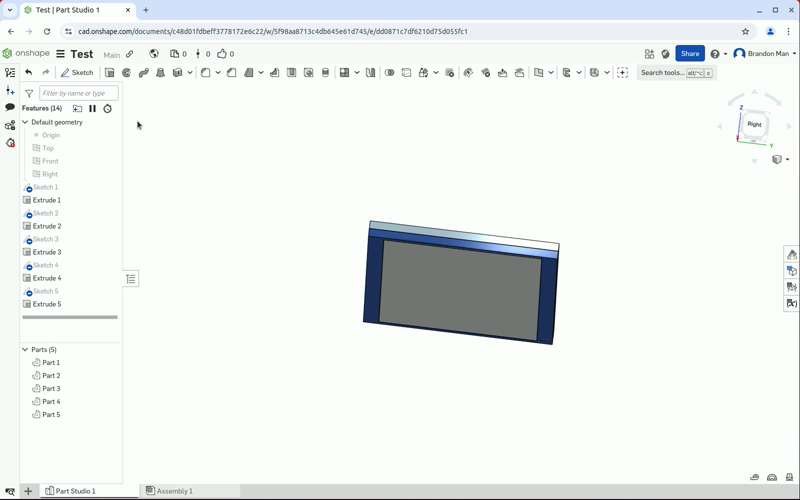
key(right, 3)
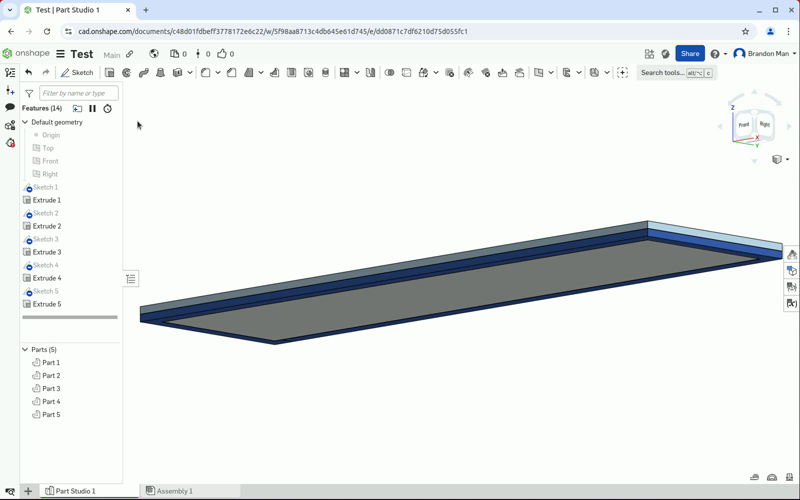
key(down, 3)
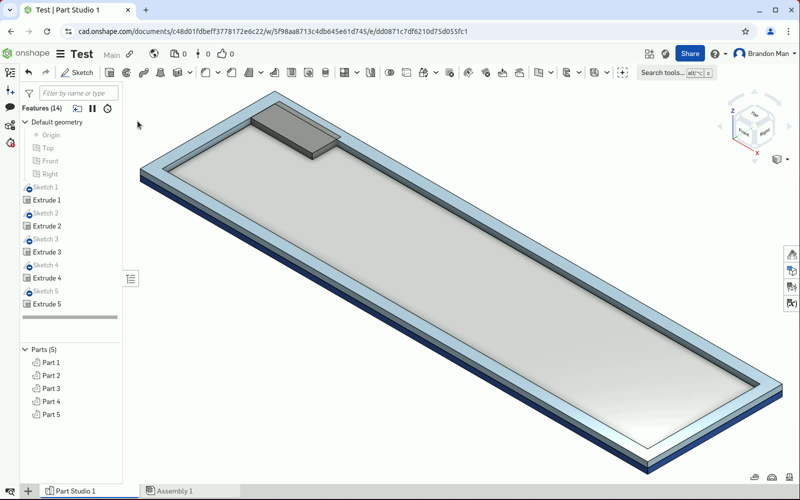
mouse_move(73, 189)
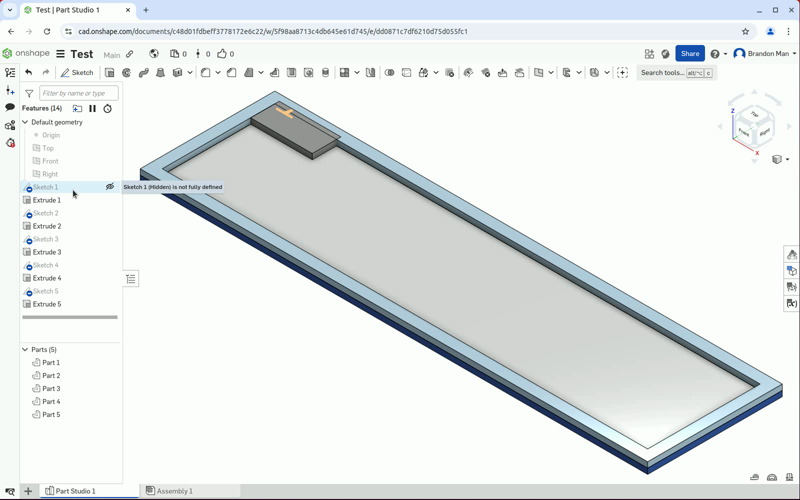
click(73, 189)